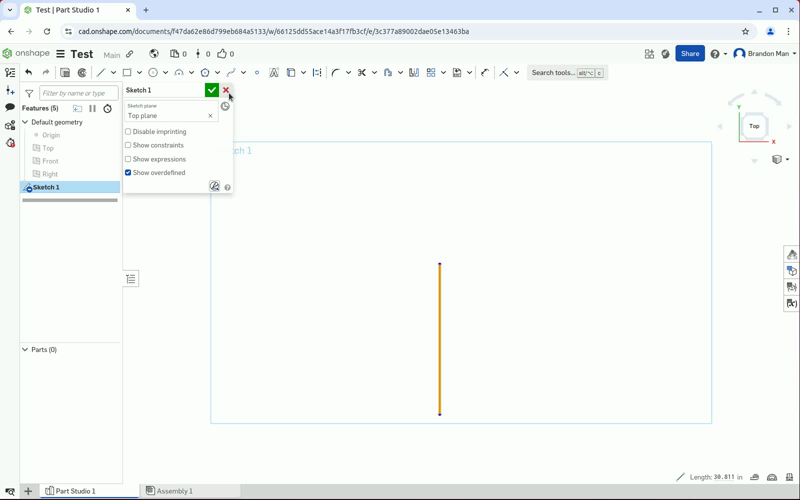
key(shift+h)
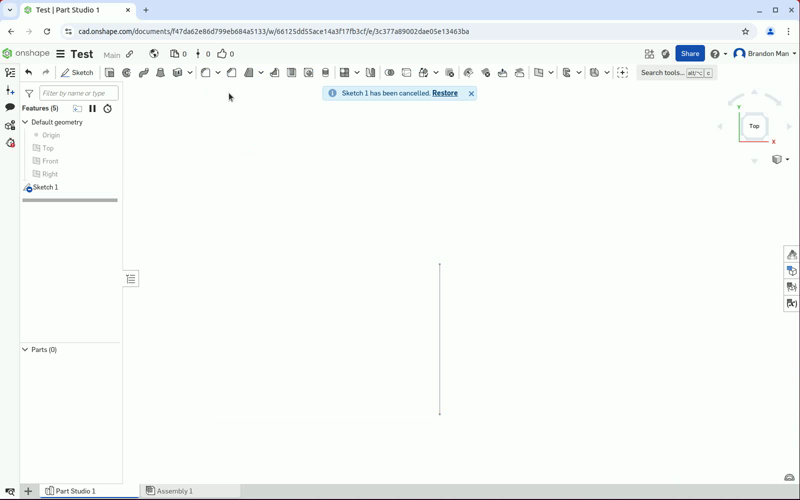
key(shift+s)
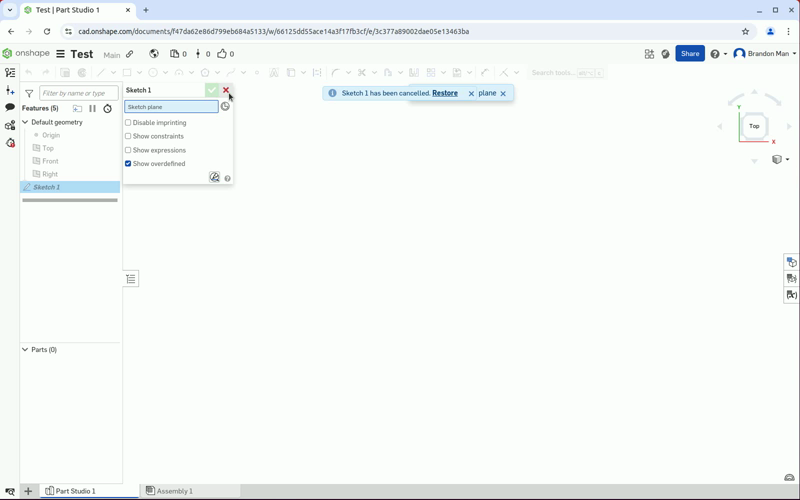
mouse_move(73, 150)
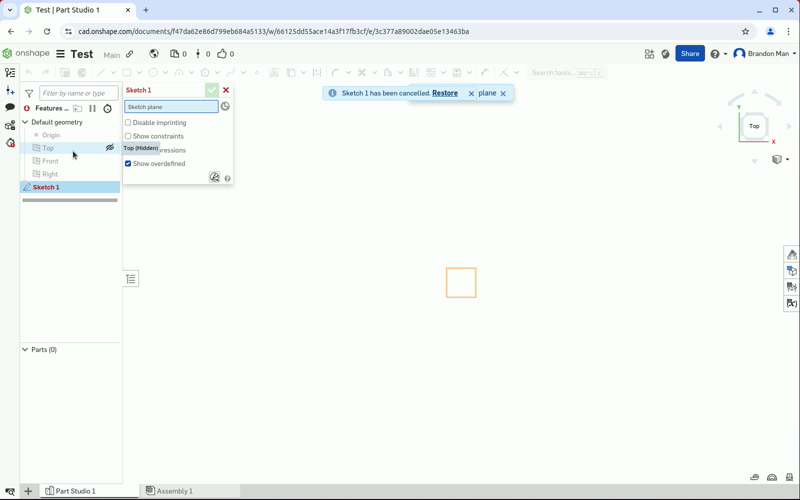
click(73, 150)
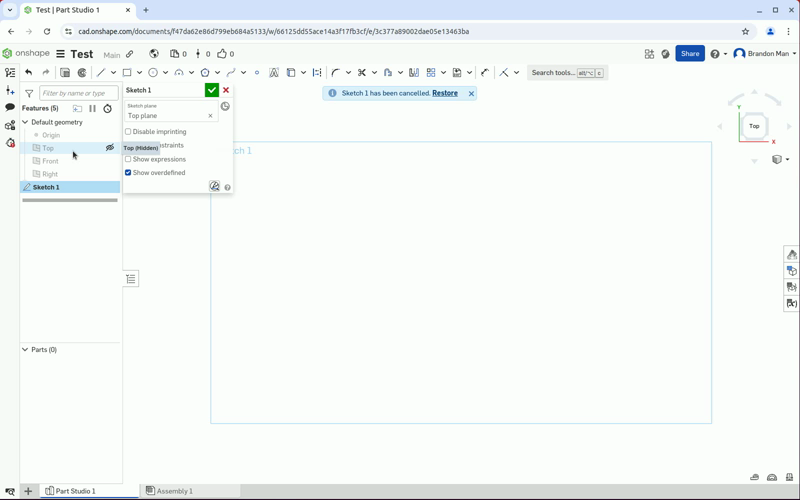
mouse_move(73, 352)
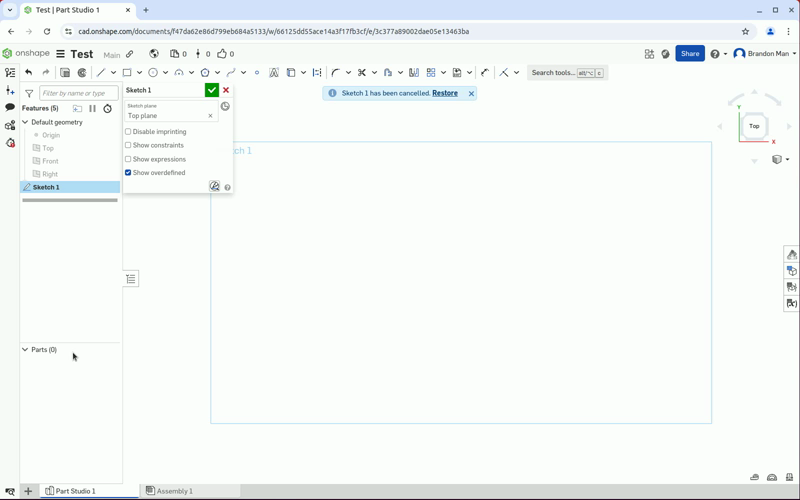
key(y)
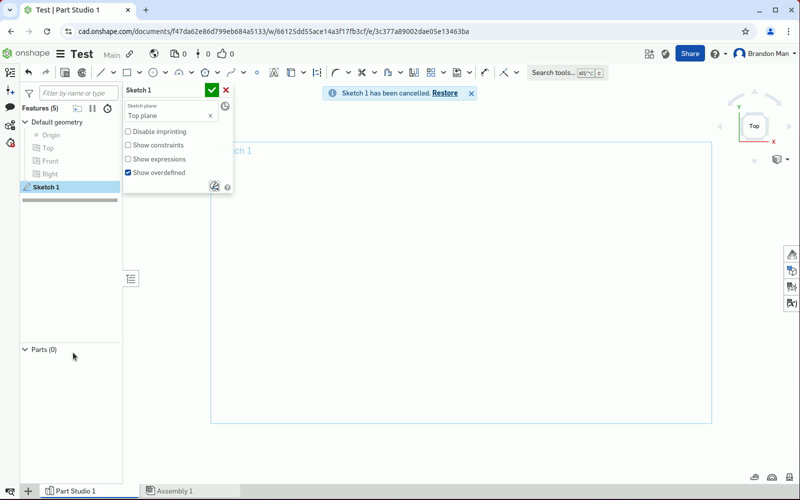
key(c)
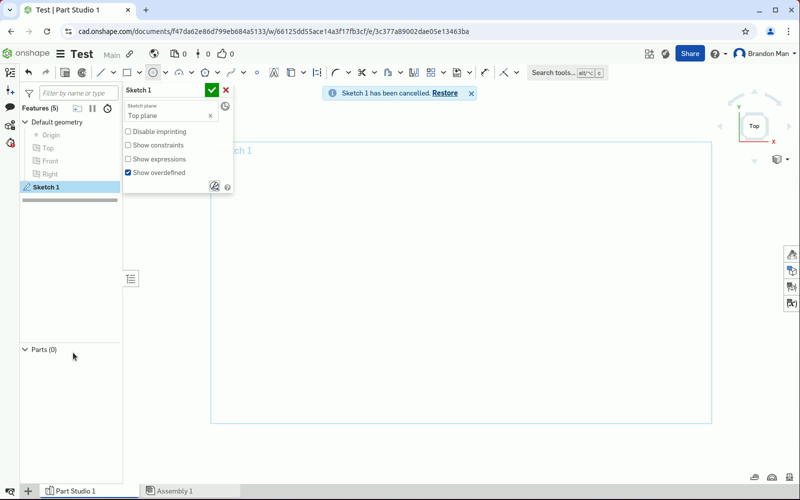
key_down(shift)
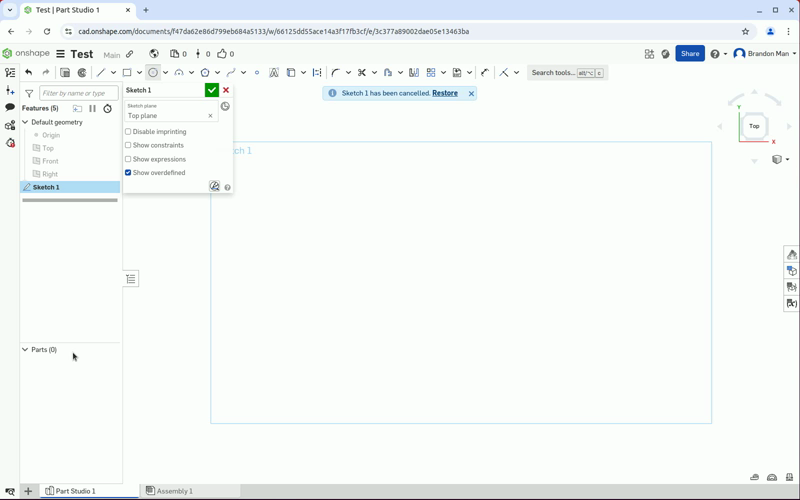
mouse_move(461, 282)
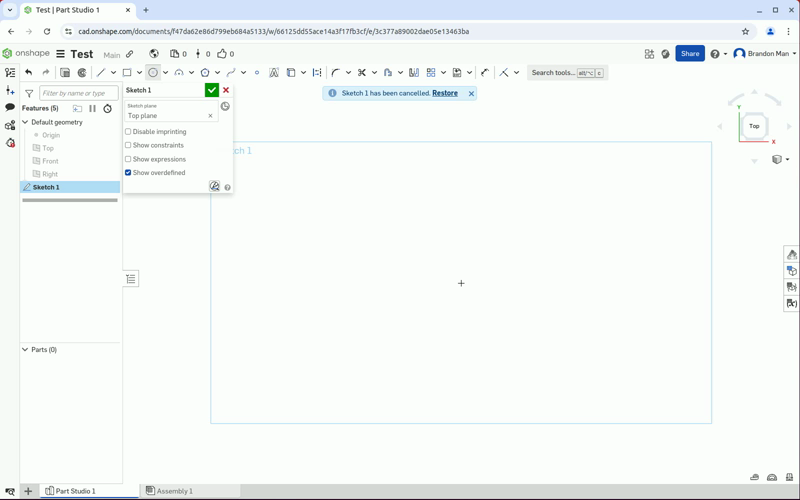
click(461, 282)
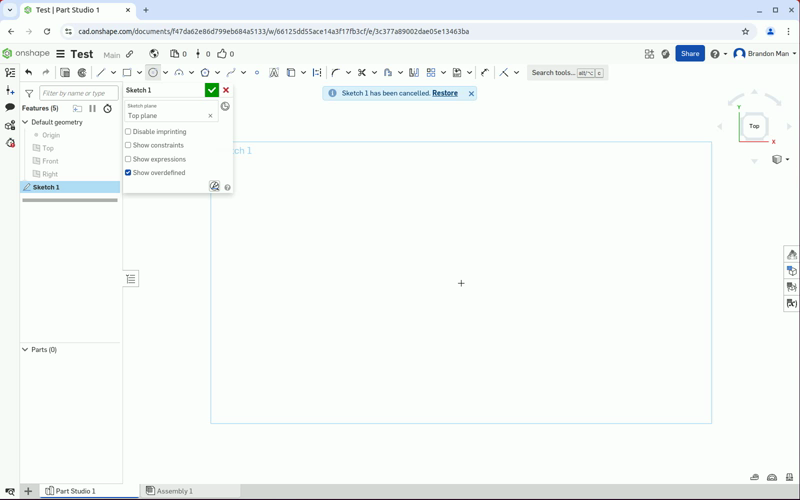
key_up(shift)
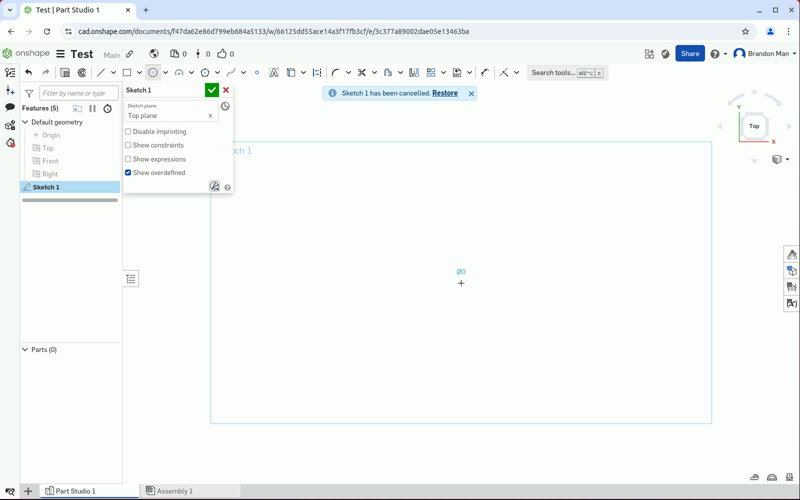
mouse_move(574, 282)
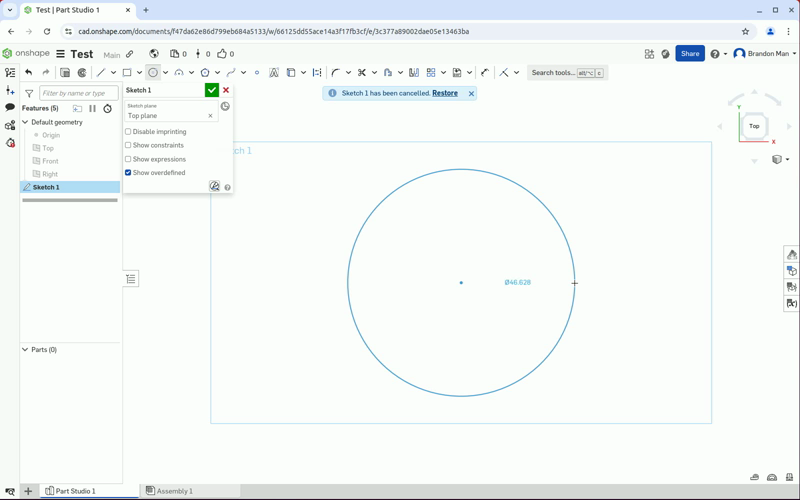
click(574, 282)
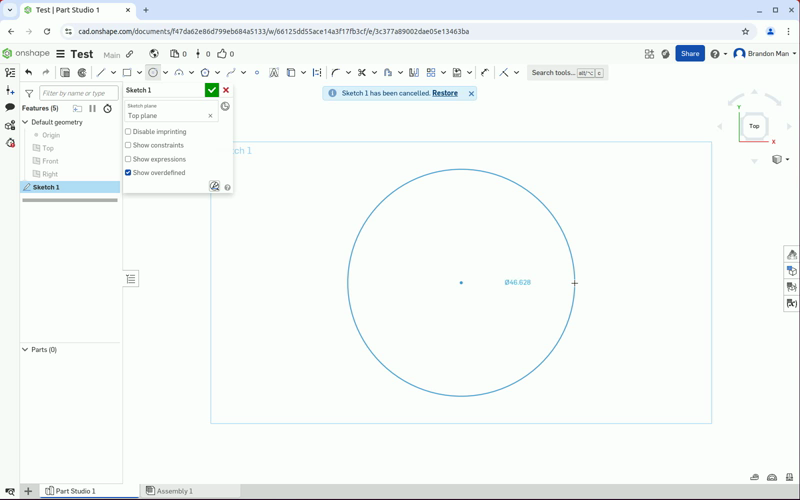
key(esc)
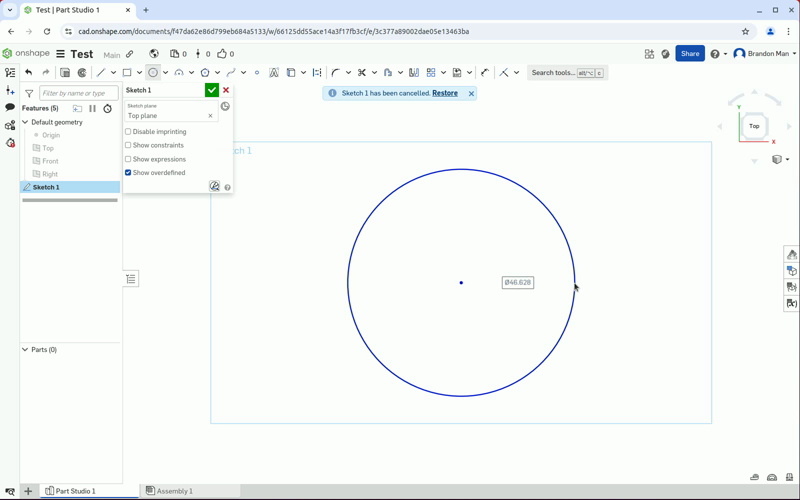
mouse_move(454, 285)
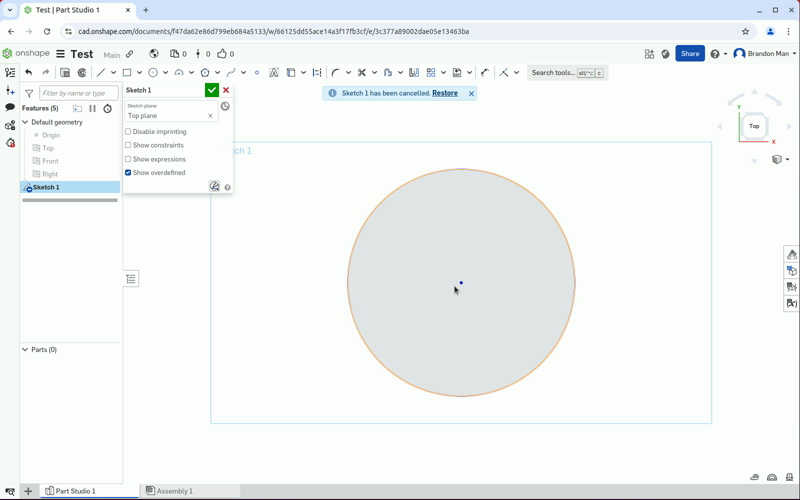
click(454, 285)
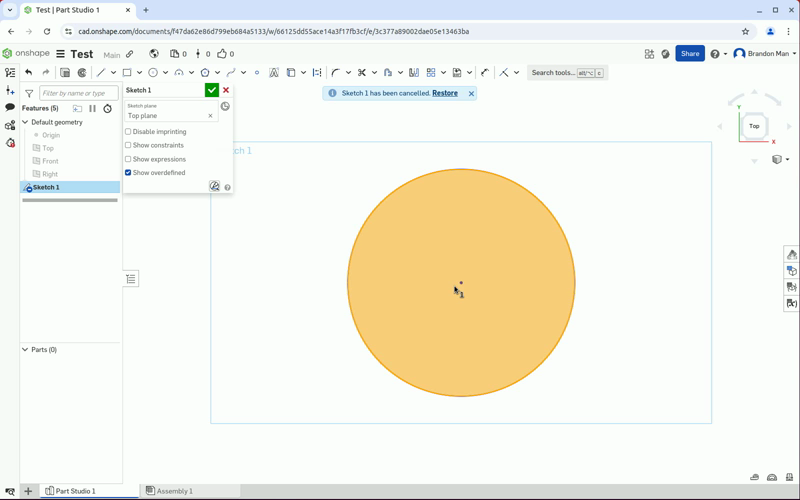
mouse_move(73, 352)
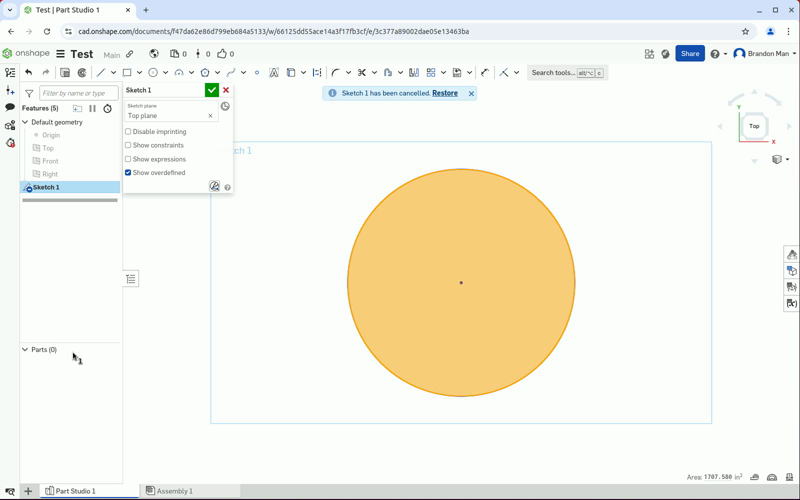
key(shift+y)
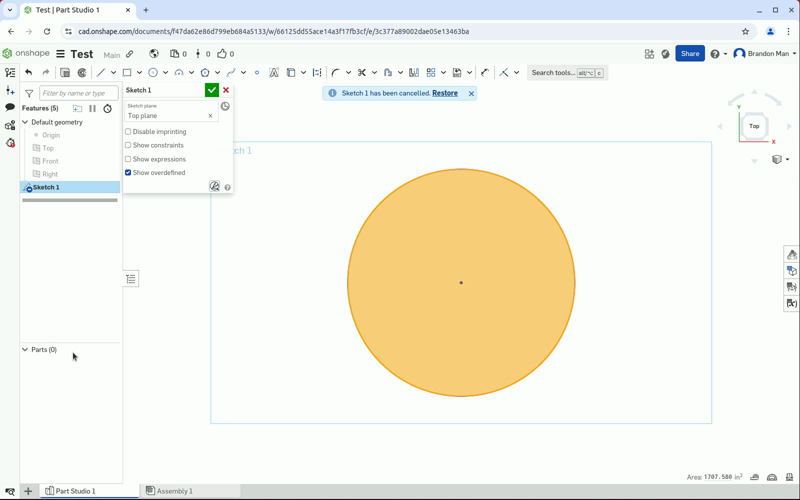
key(shift+e)
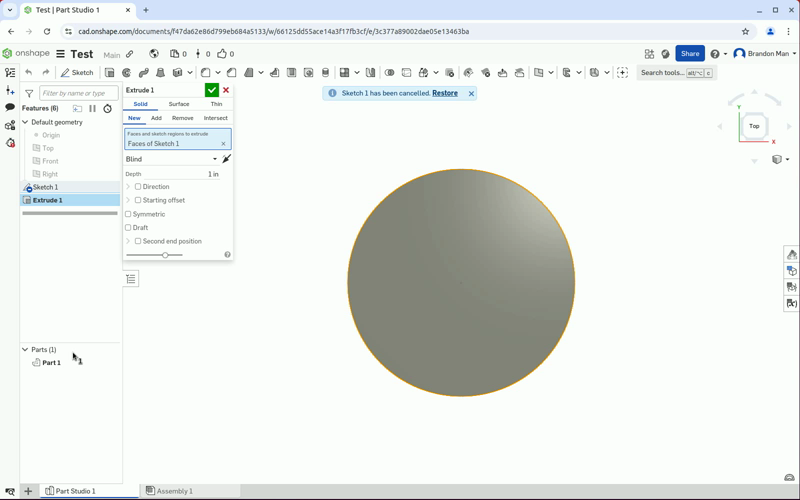
mouse_move(143, 106)
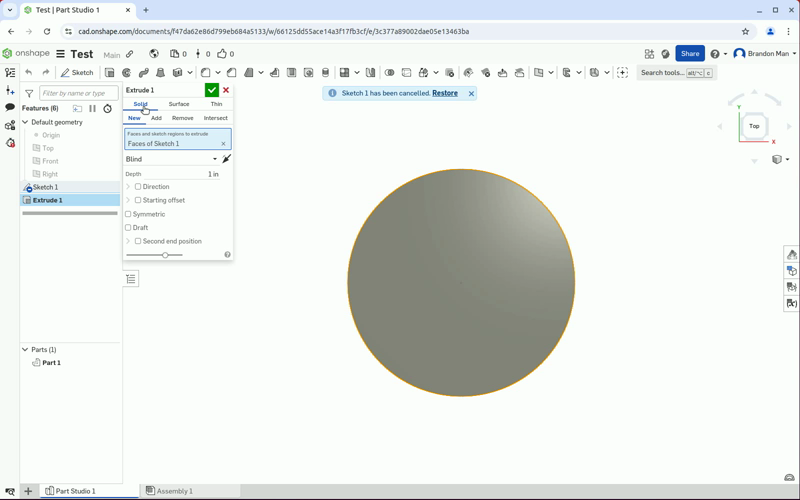
click(143, 106)
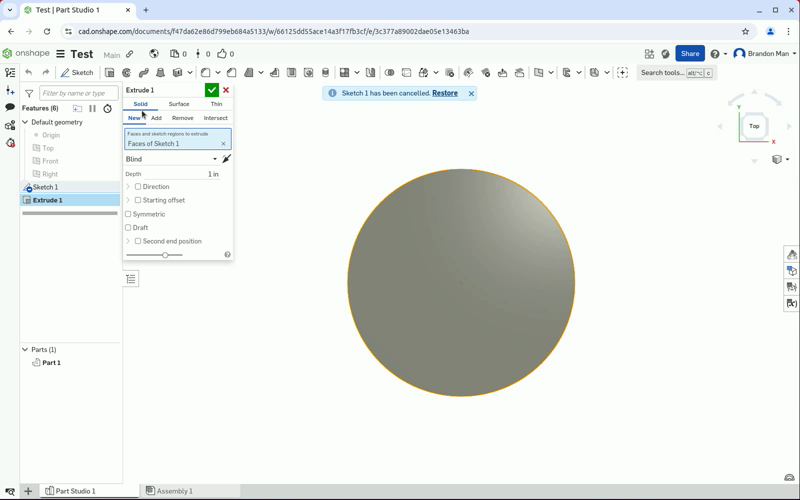
mouse_move(137, 120)
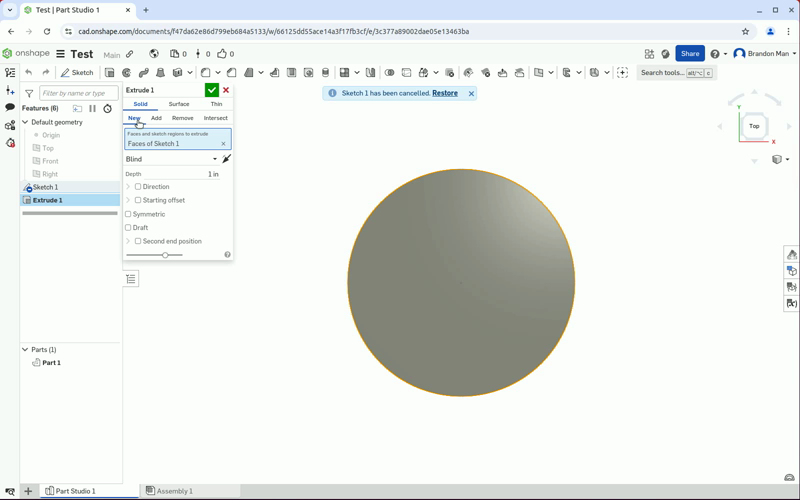
click(137, 120)
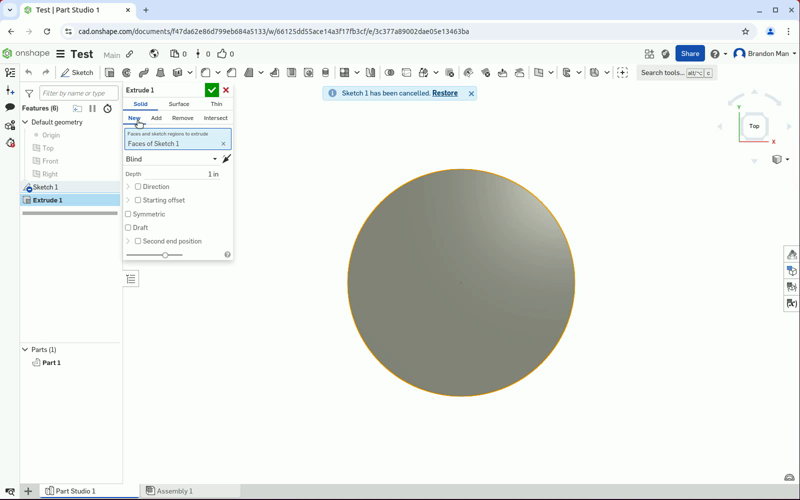
key(tab, 4)
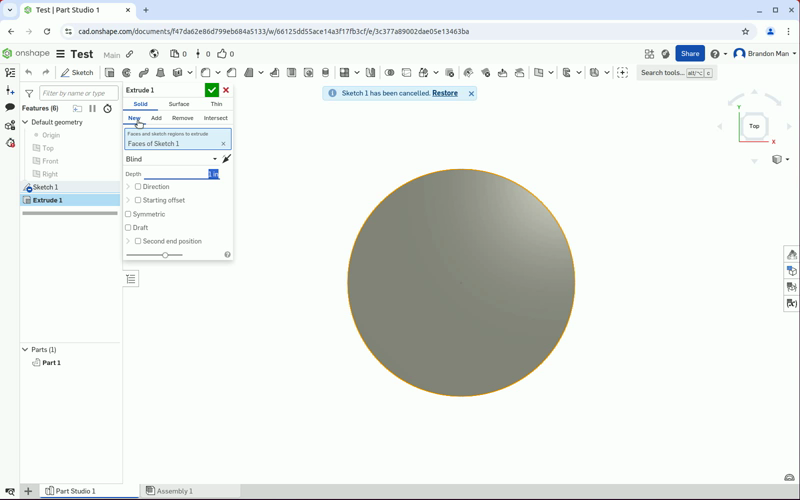
text(12.276)
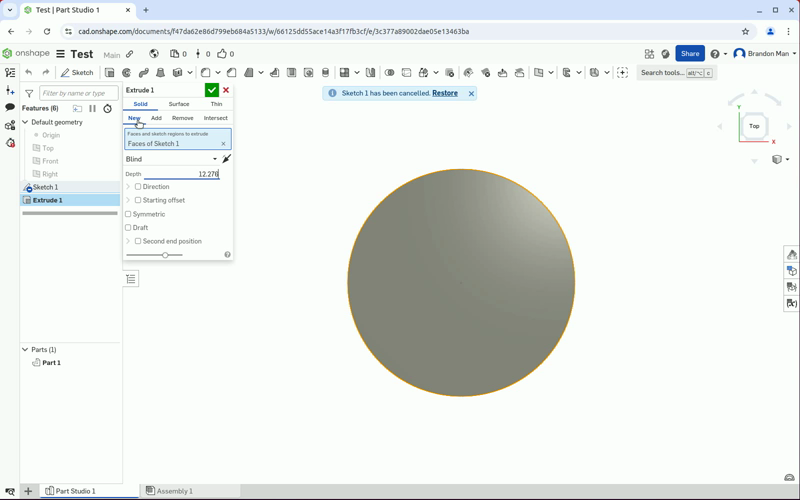
key(enter)
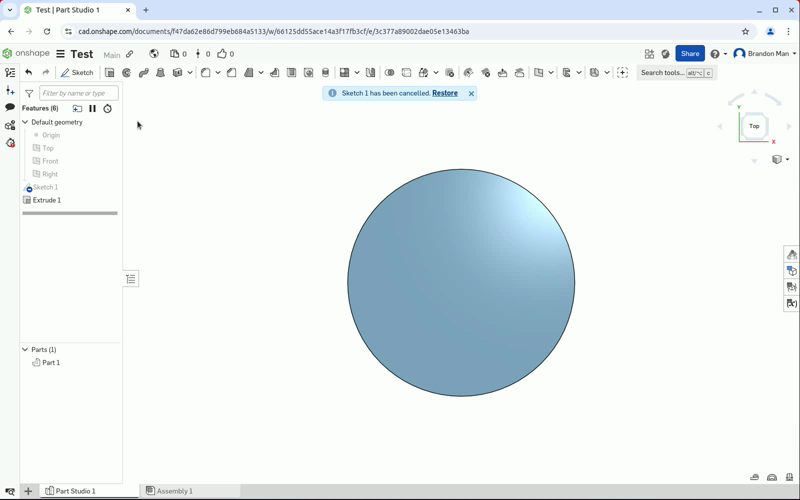
key(shift+h)
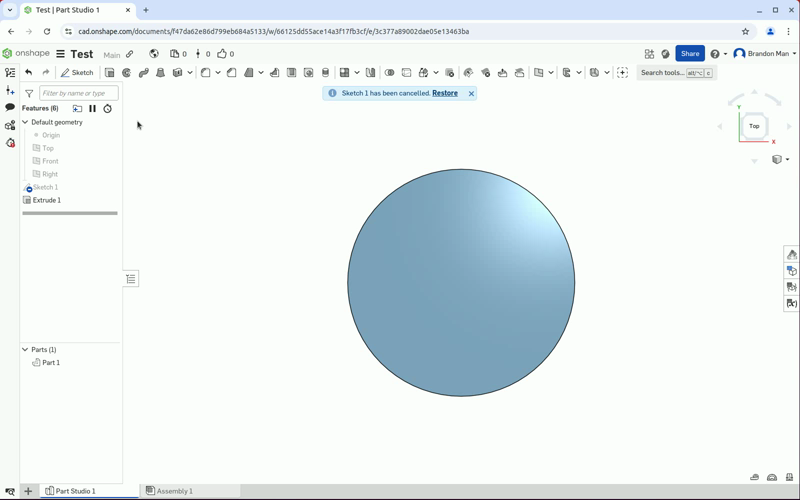
key(shift+h)
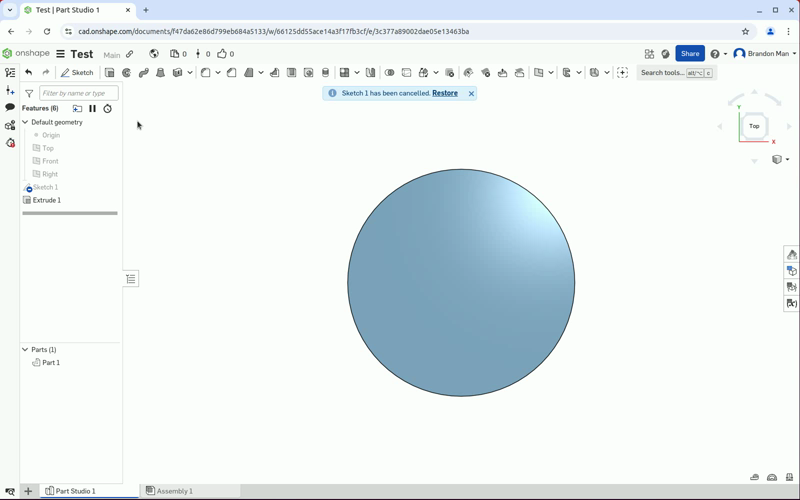
mouse_move(73, 189)
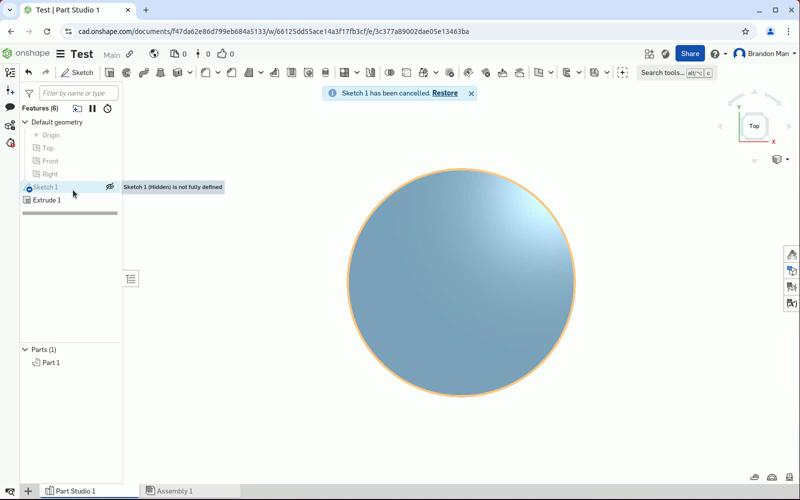
click(73, 189)
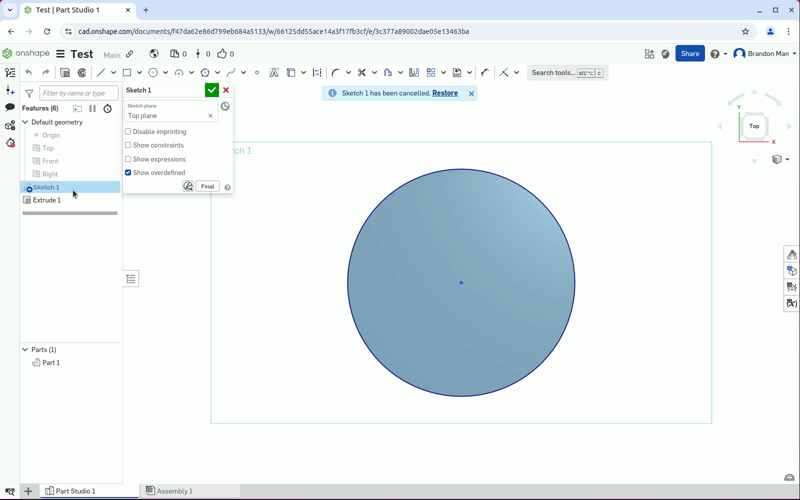
mouse_move(229, 92)
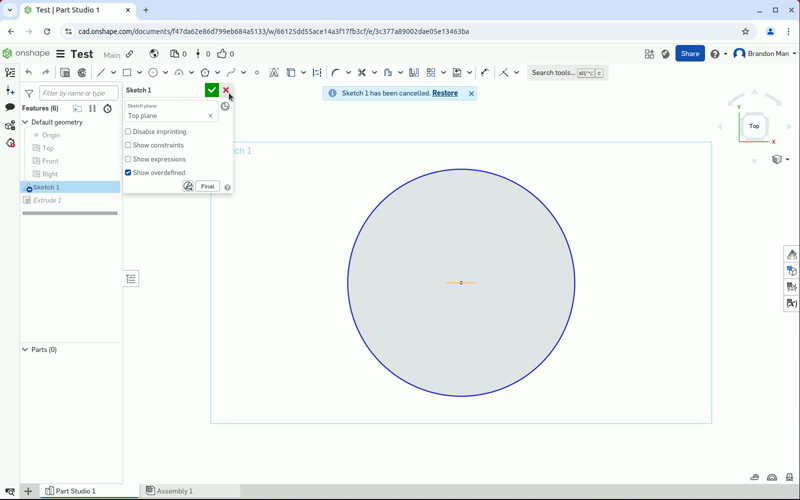
click(229, 92)
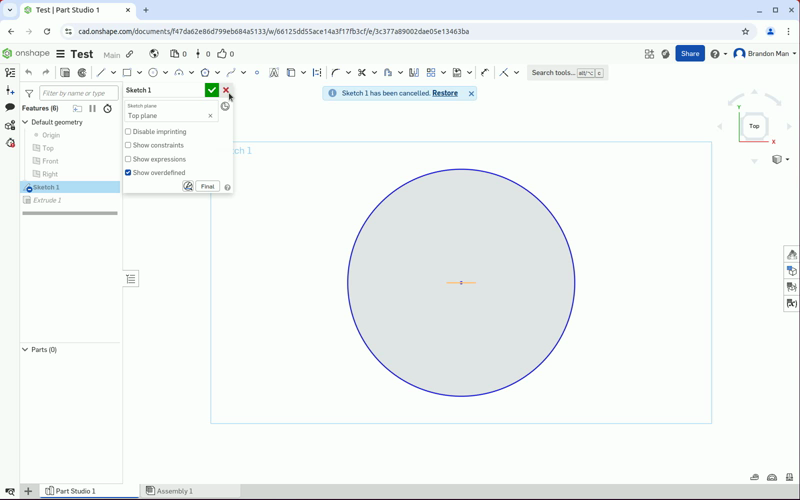
key(shift+s)
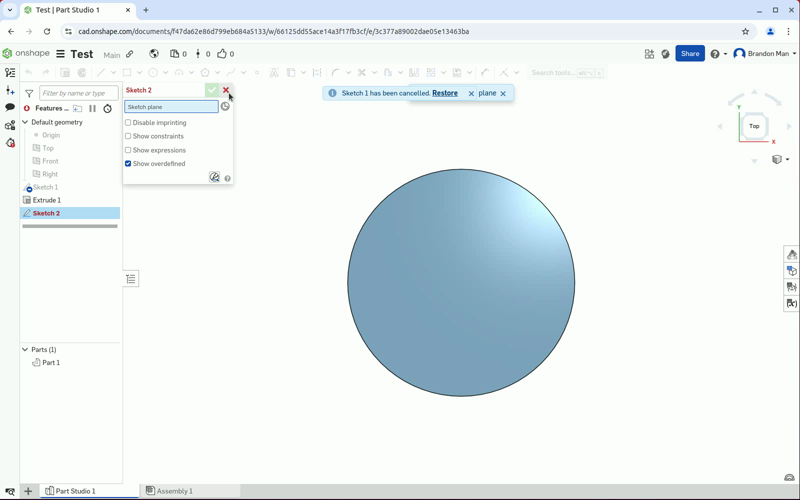
mouse_move(73, 150)
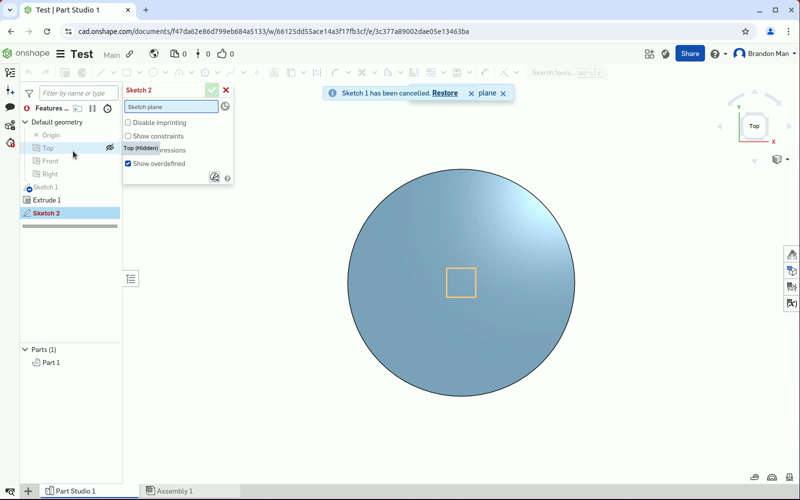
click(73, 150)
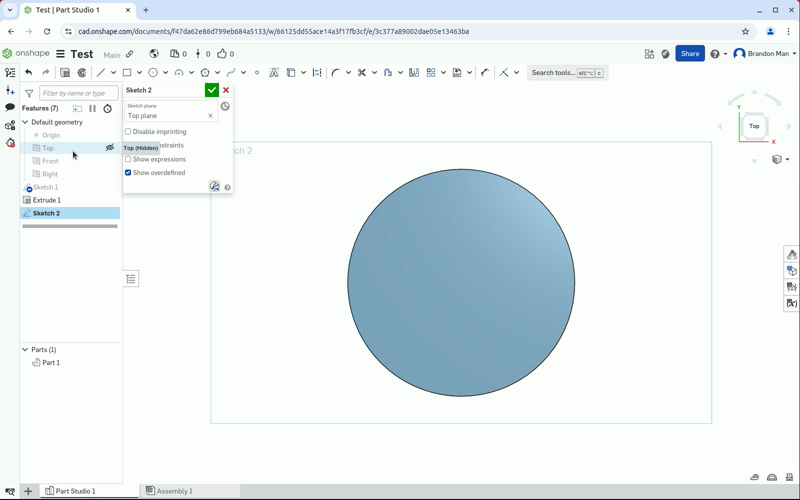
mouse_move(73, 352)
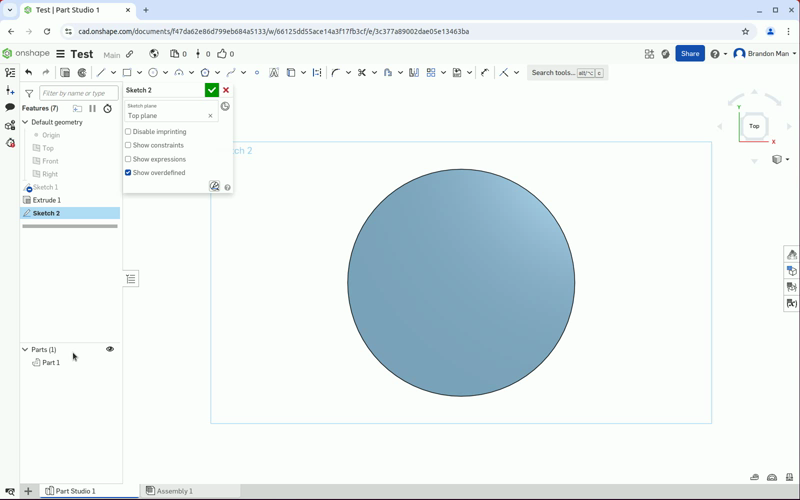
key(y)
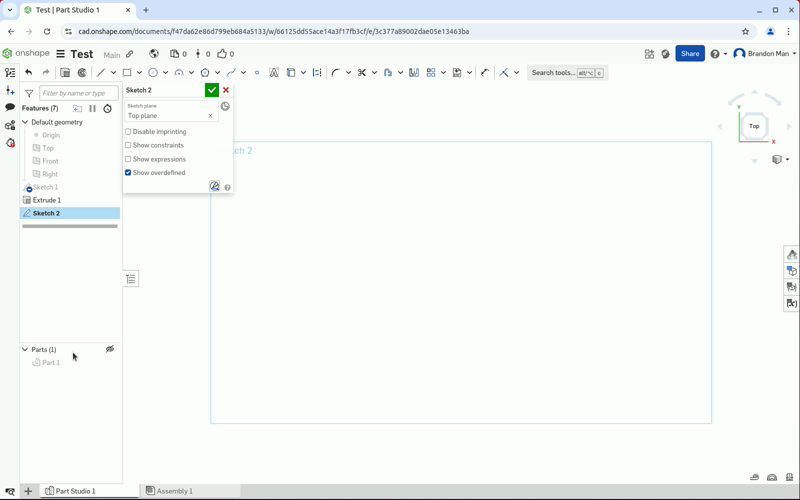
key(c)
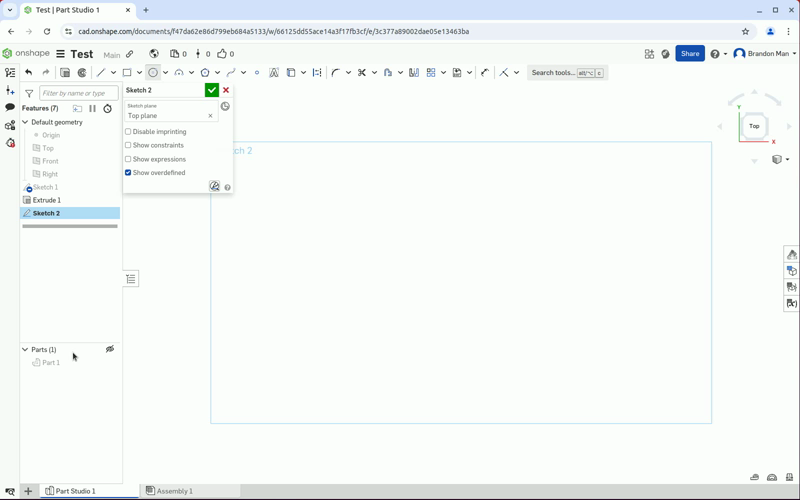
key_down(shift)
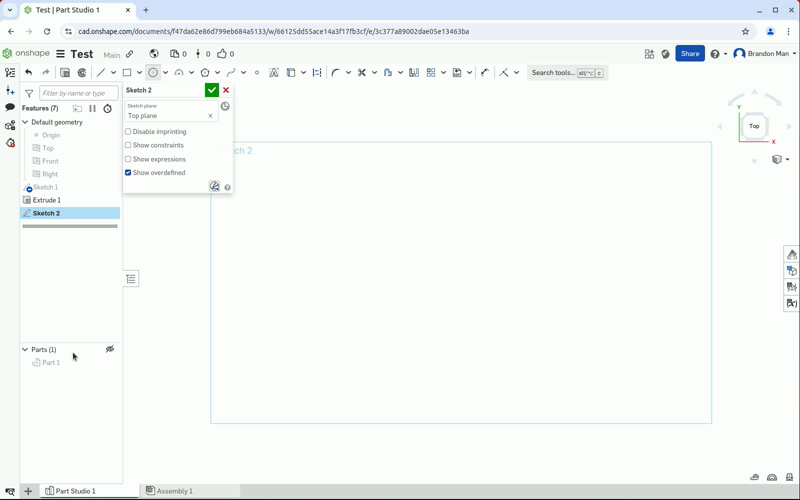
mouse_move(461, 282)
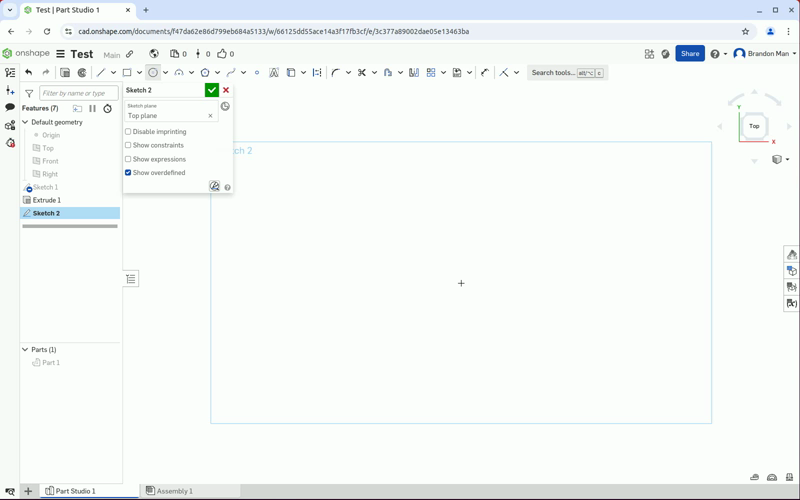
click(461, 282)
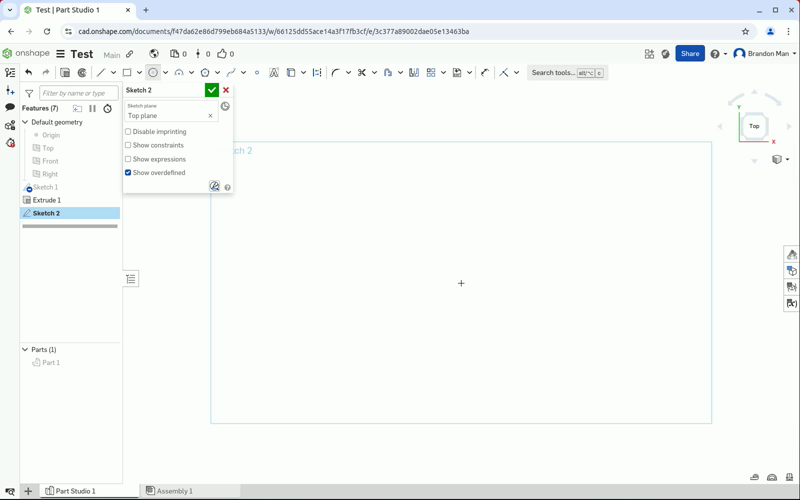
key_up(shift)
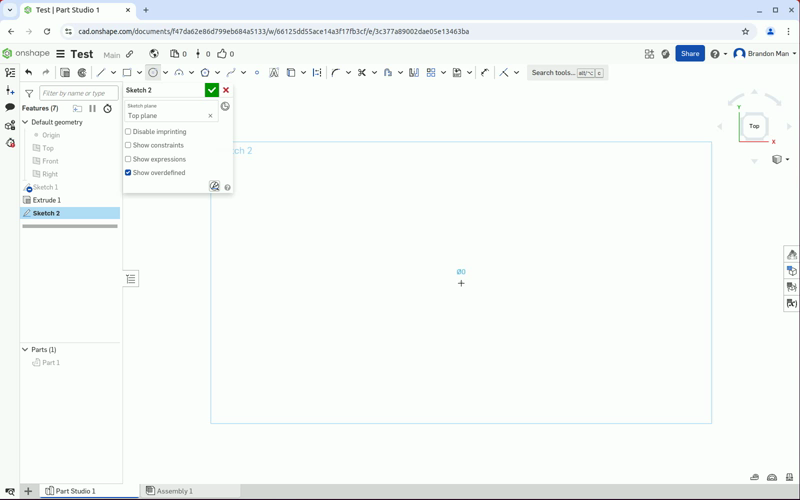
mouse_move(555, 282)
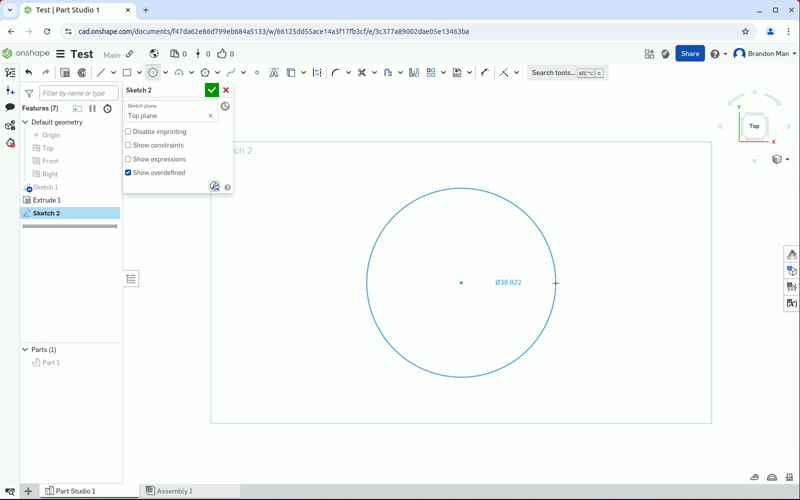
click(555, 282)
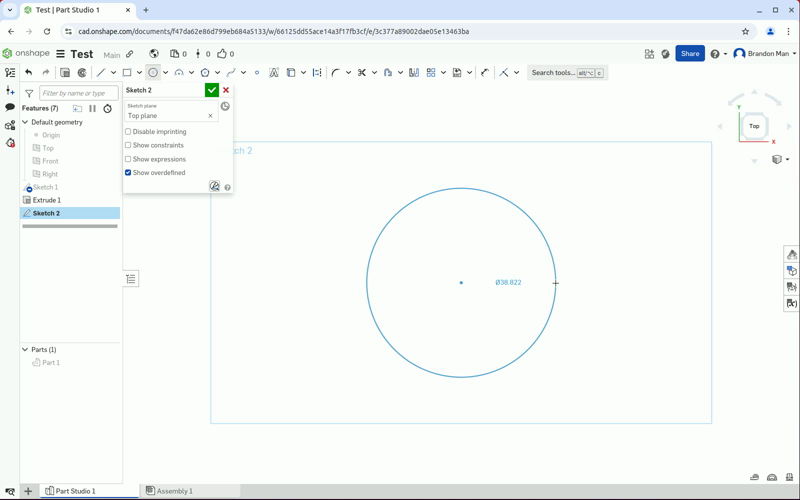
key(esc)
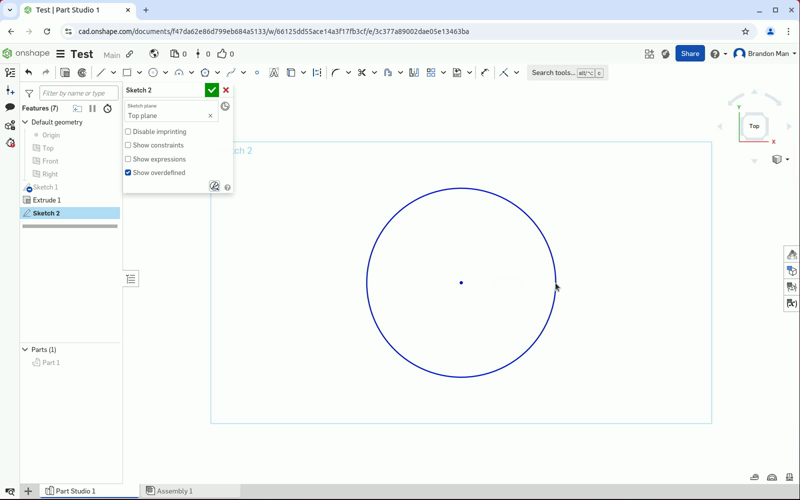
mouse_move(456, 278)
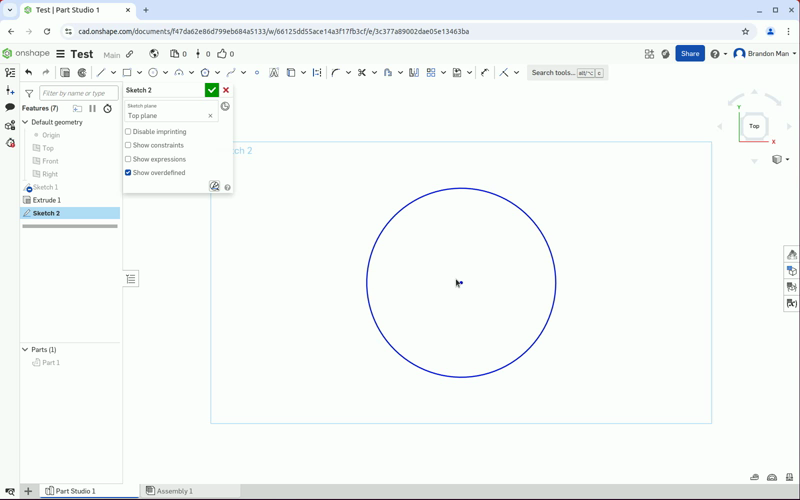
click(456, 278)
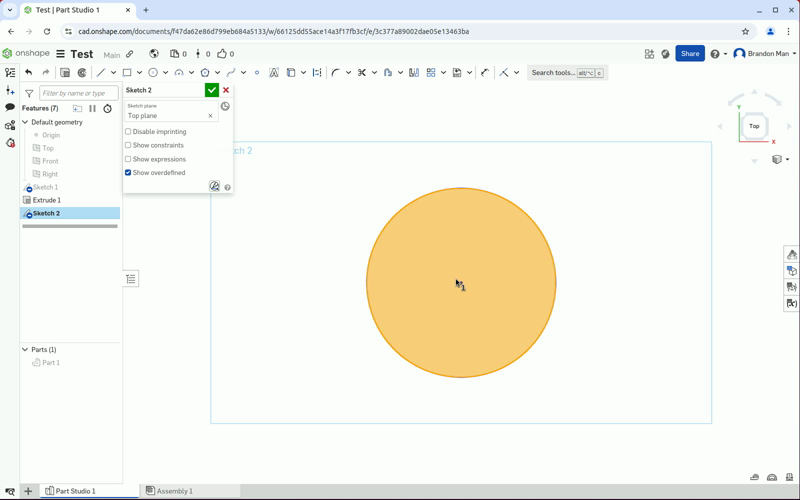
mouse_move(73, 352)
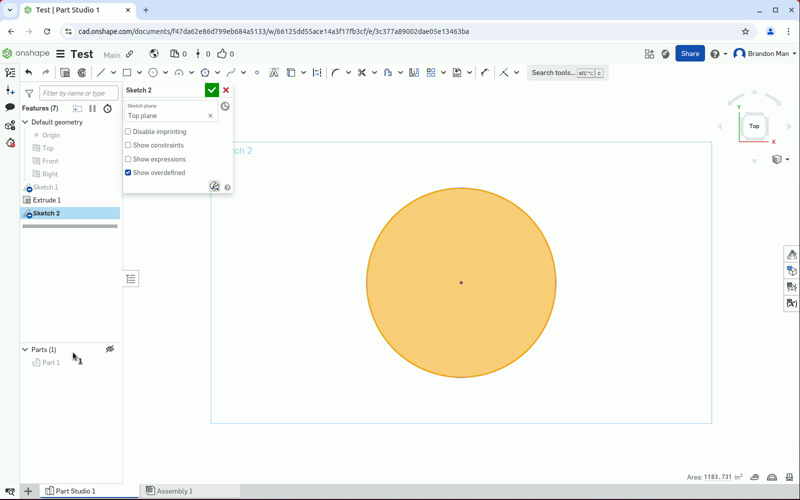
key(shift+y)
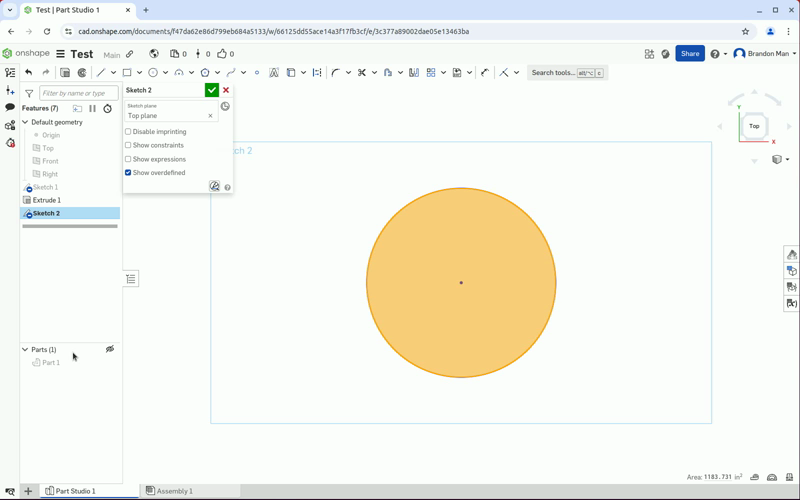
key(shift+e)
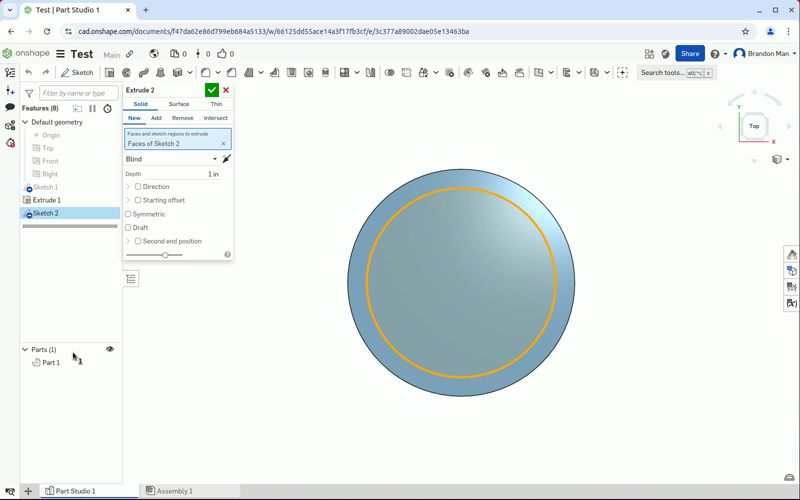
mouse_move(143, 106)
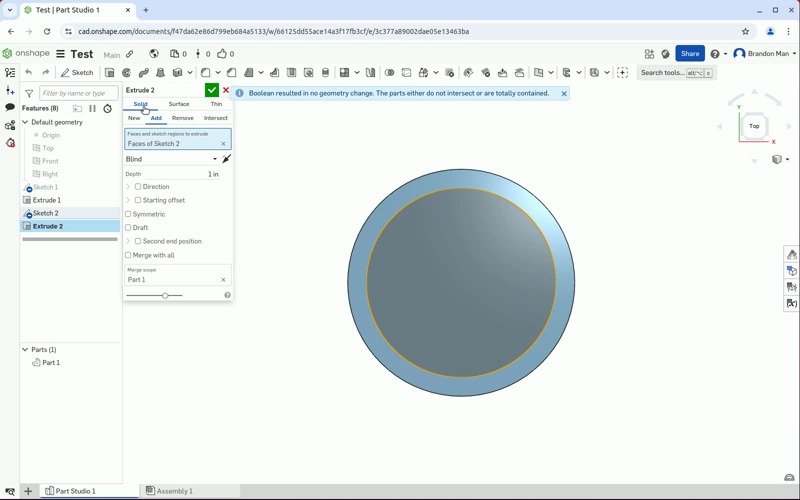
click(143, 106)
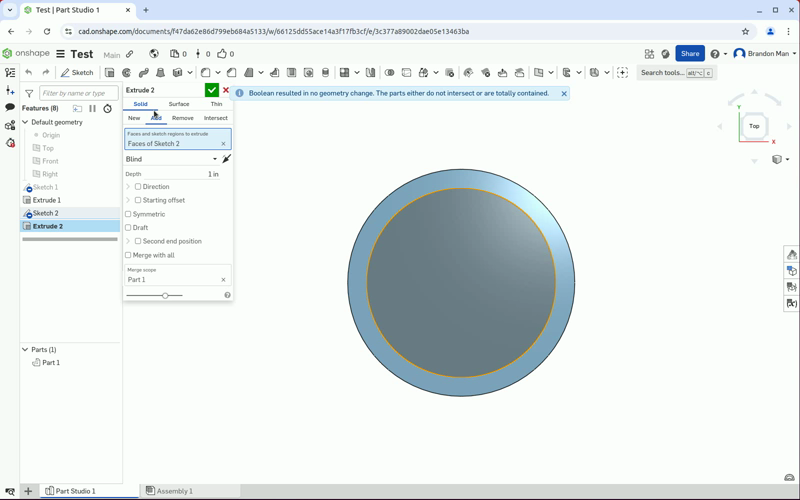
mouse_move(186, 120)
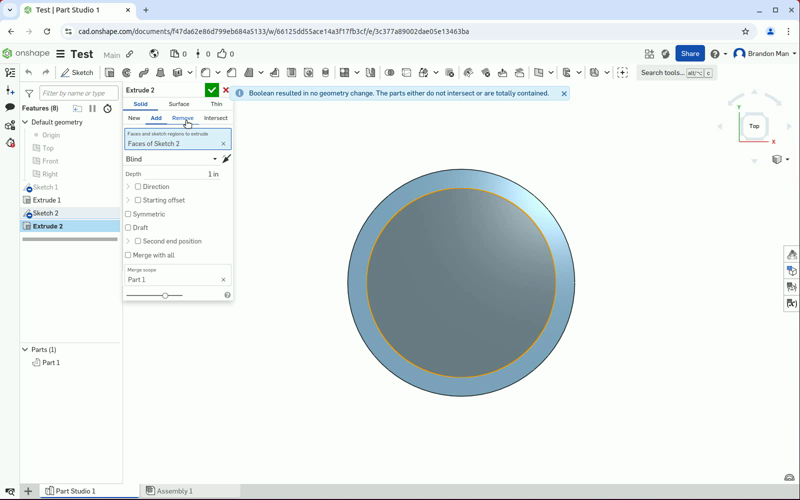
click(186, 120)
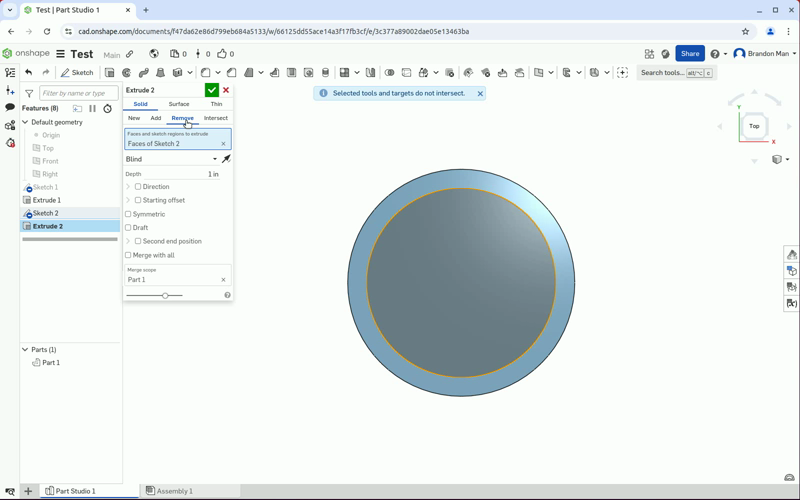
key(tab, 4)
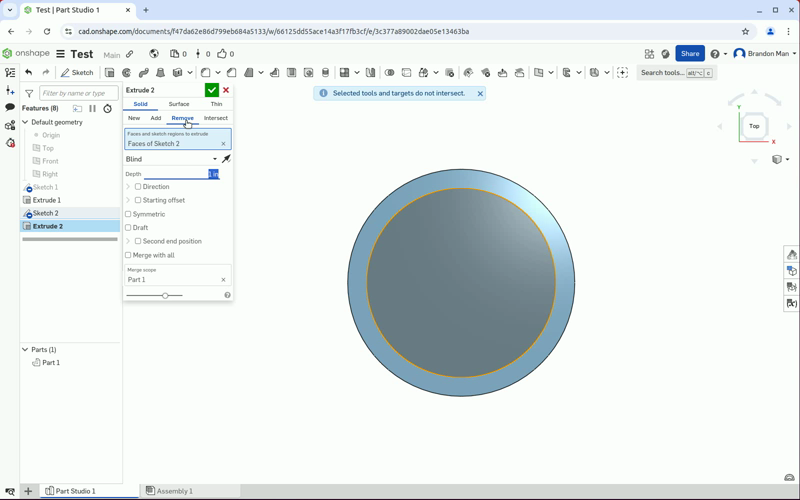
text(-12.276)
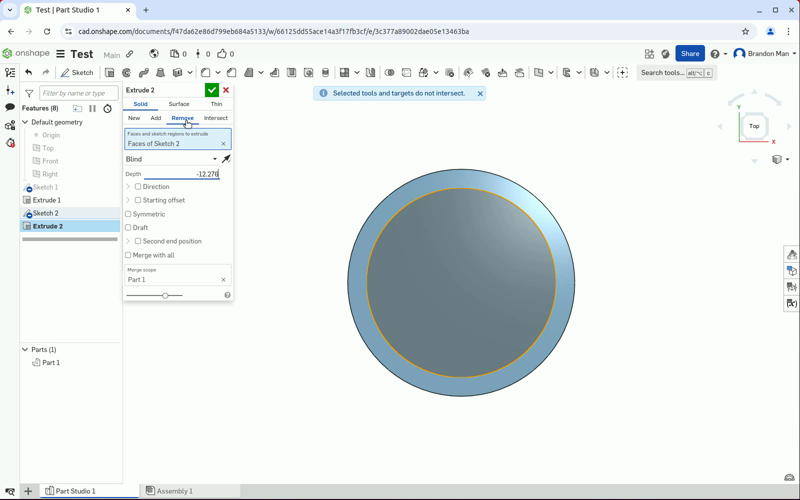
key(tab, 6)
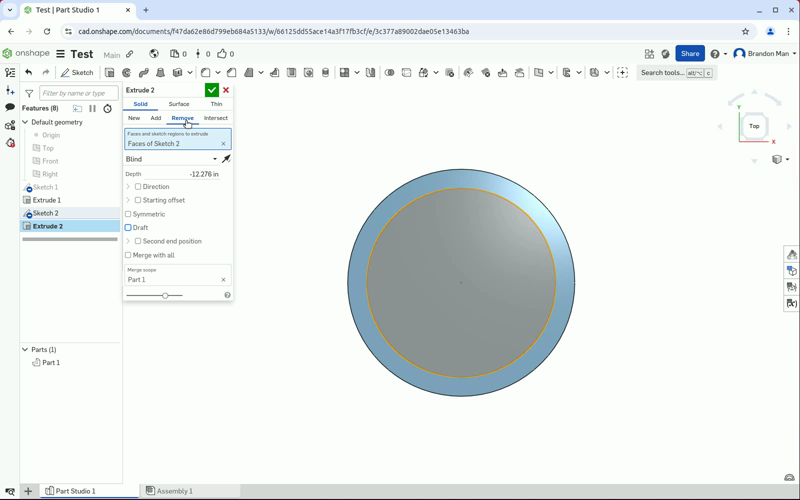
key(space)
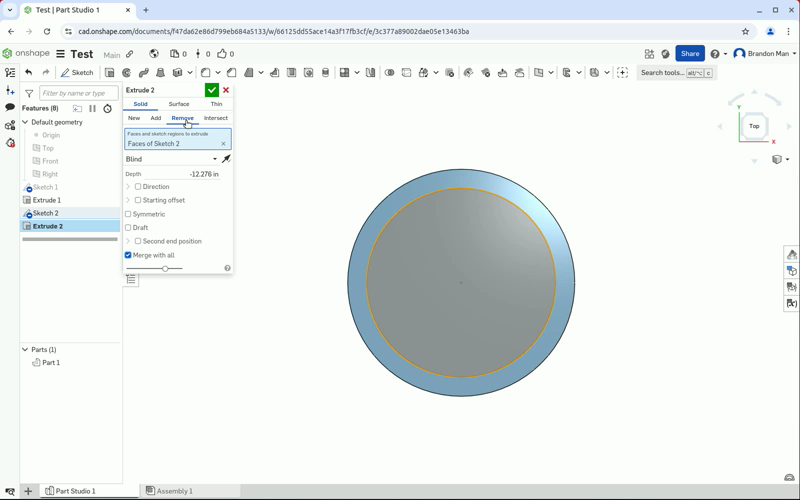
key(enter)
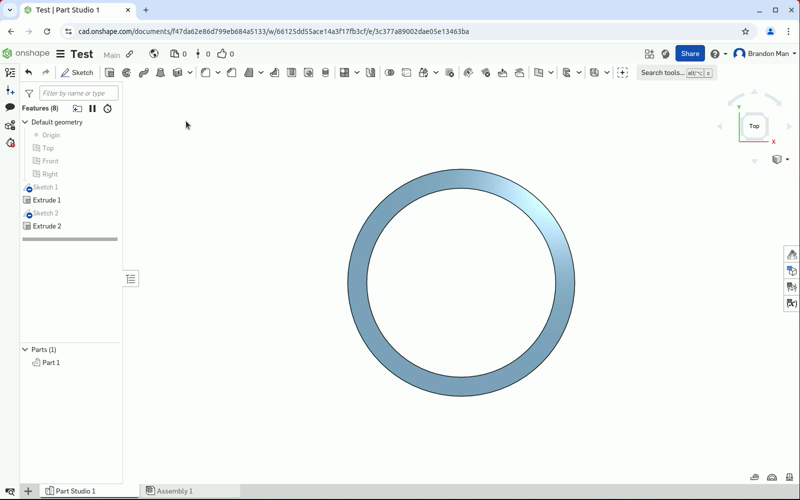
key(shift+h)
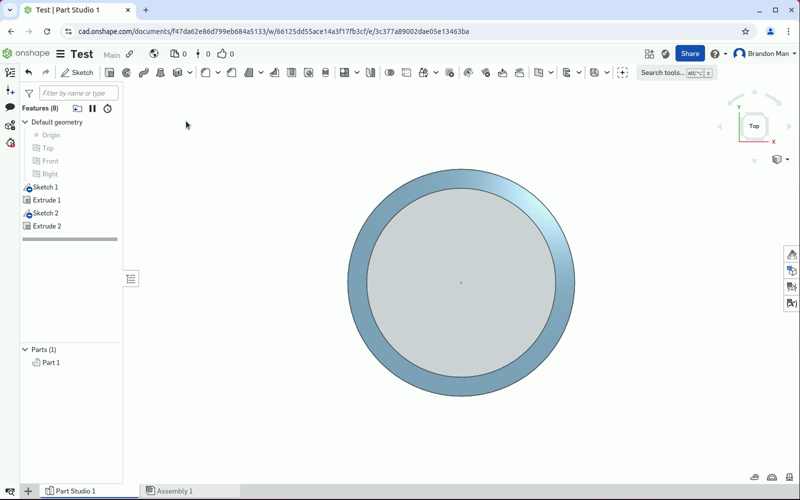
key(shift+h)
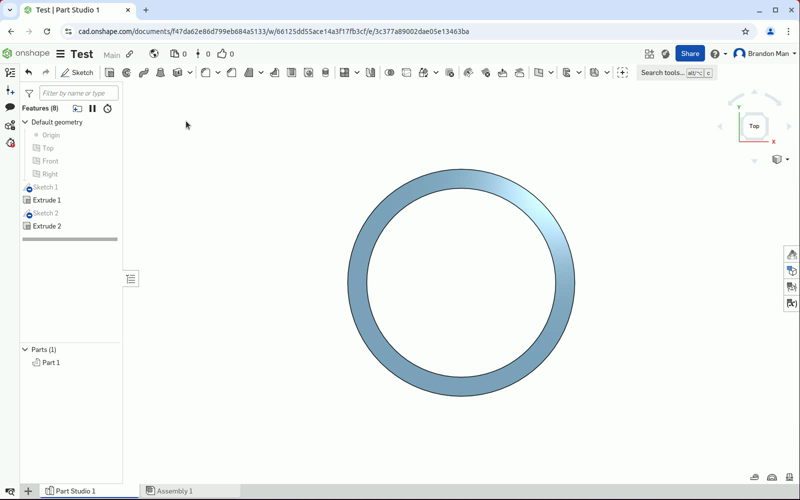
mouse_move(73, 189)
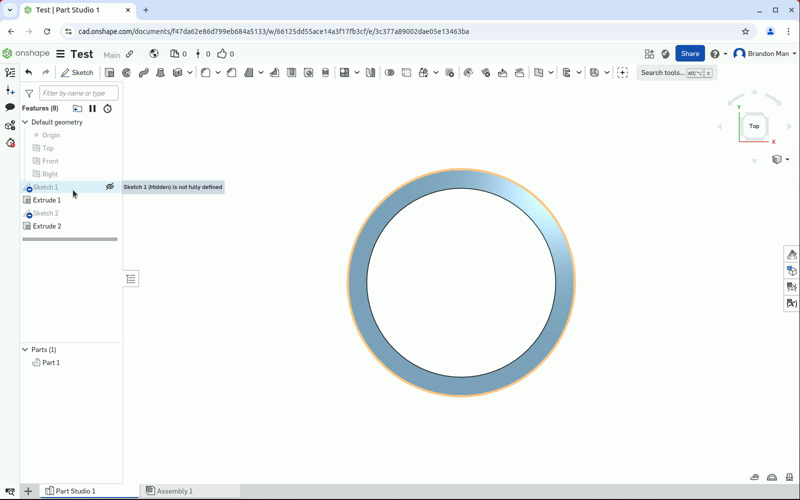
click(73, 189)
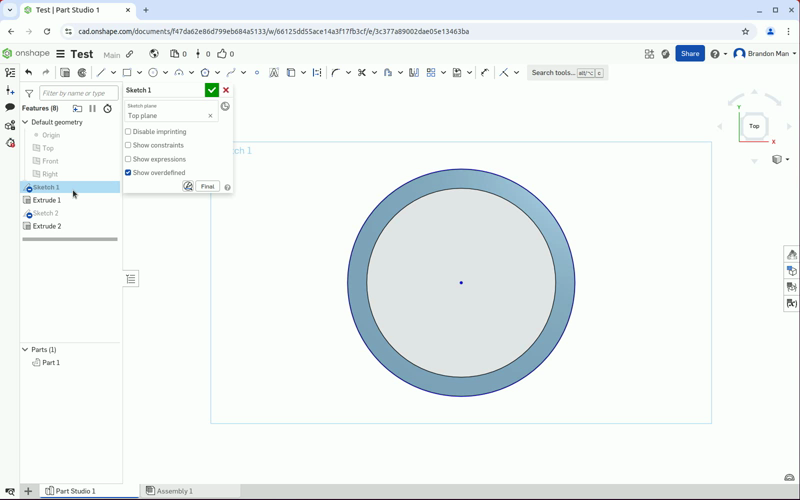
mouse_move(229, 92)
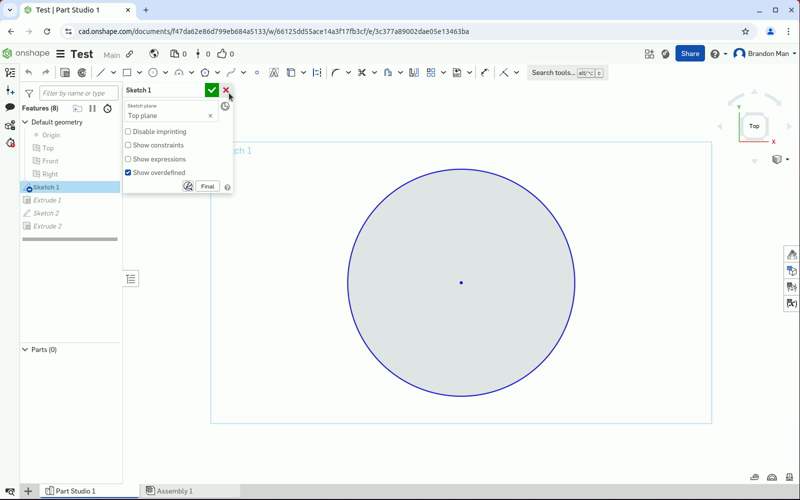
click(229, 92)
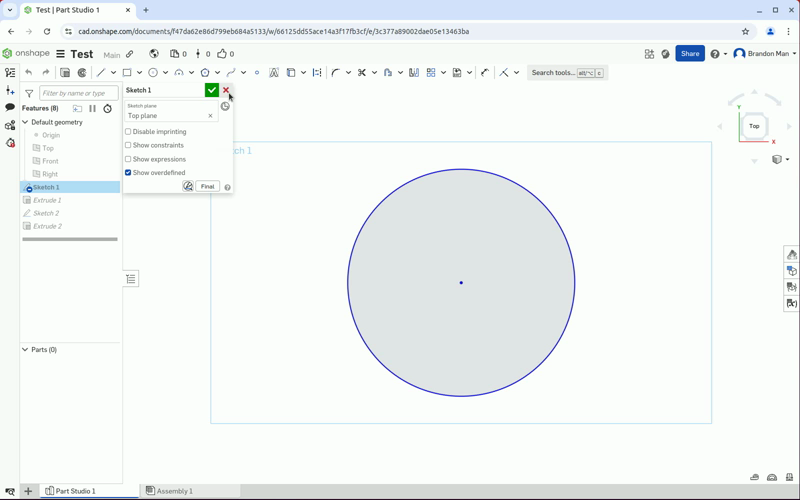
key(shift+s)
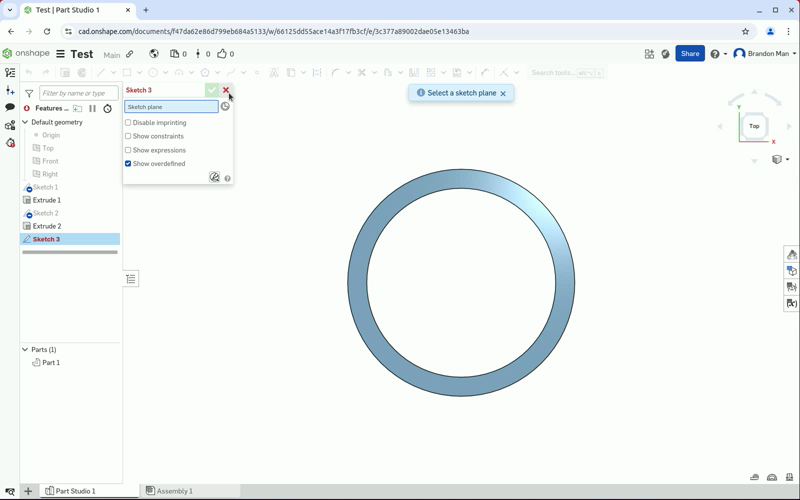
mouse_move(73, 150)
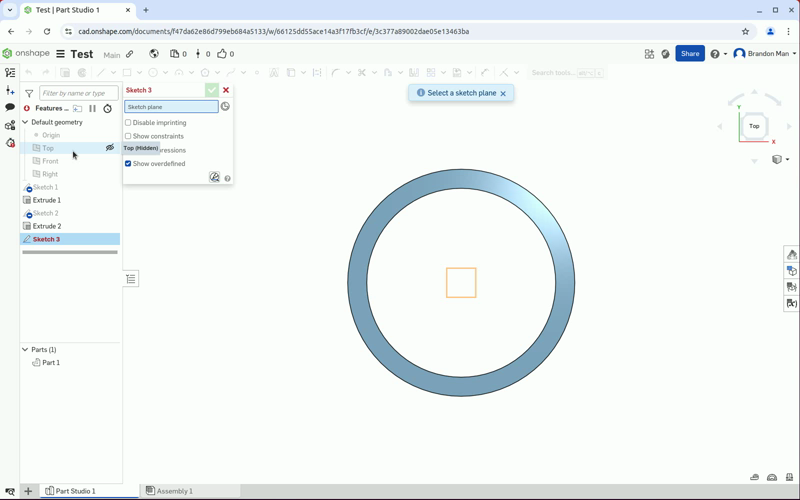
click(73, 150)
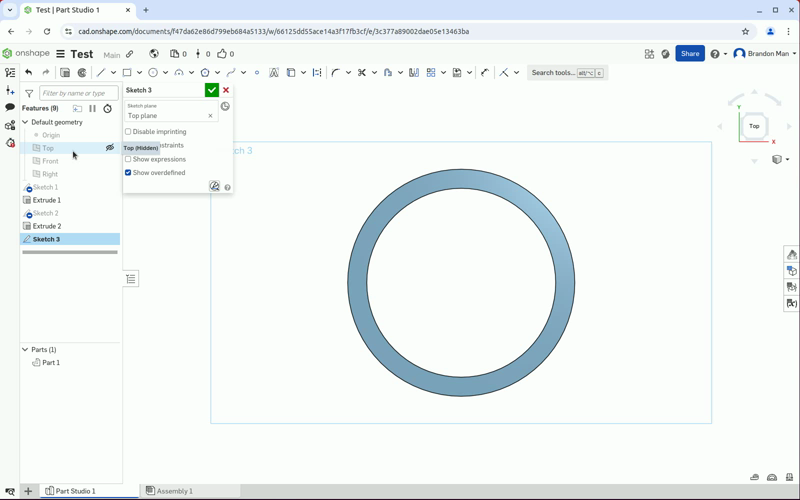
mouse_move(73, 352)
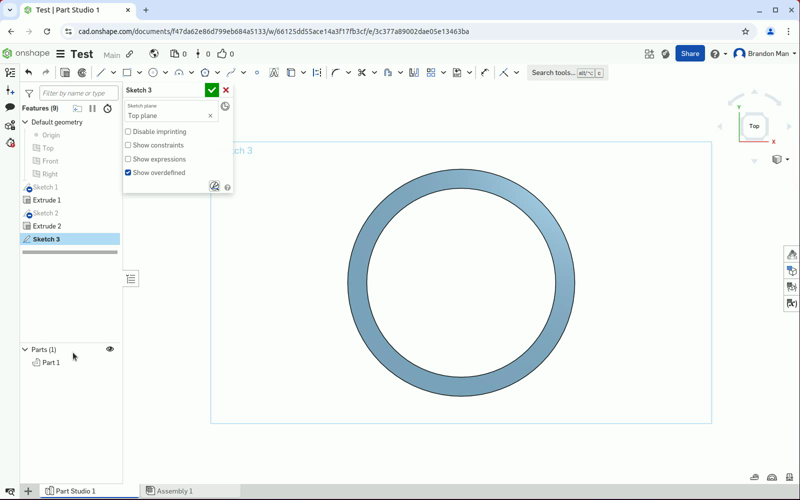
key(y)
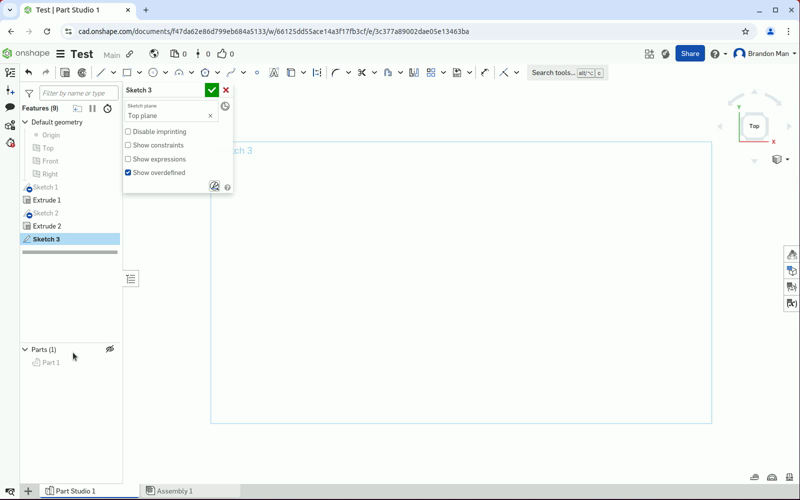
key(l)
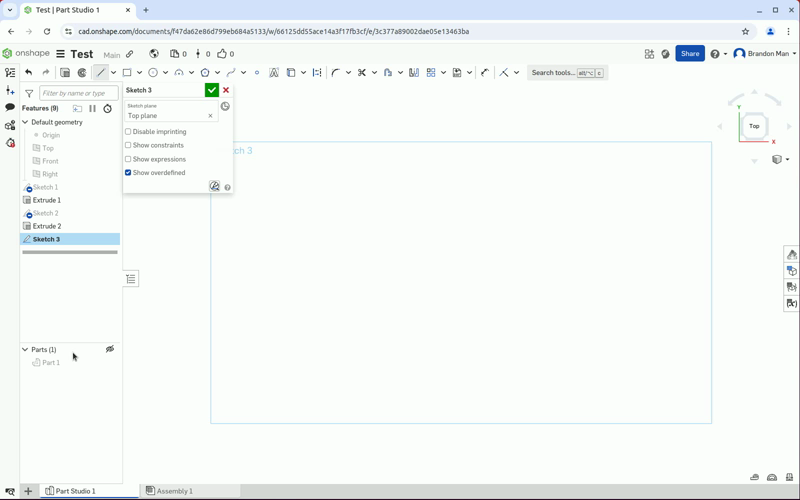
key_down(shift)
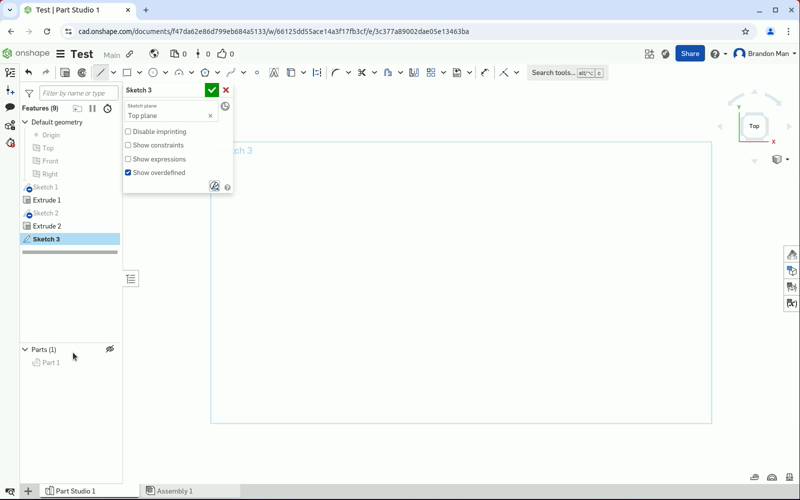
mouse_move(375, 318)
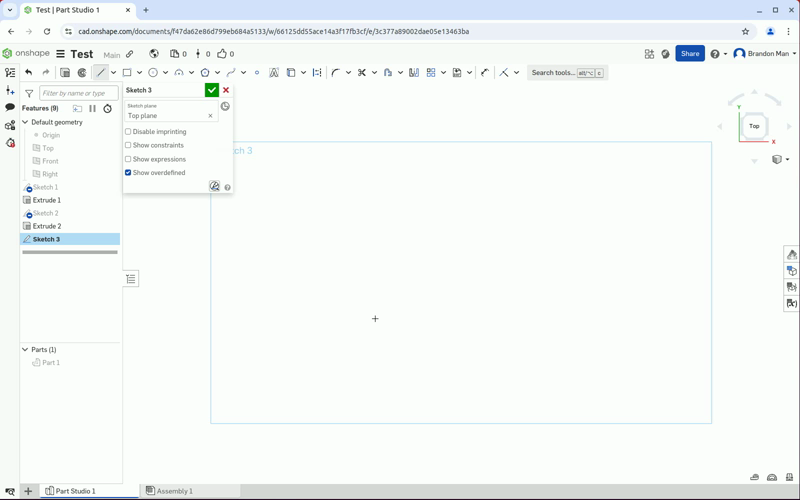
click(375, 318)
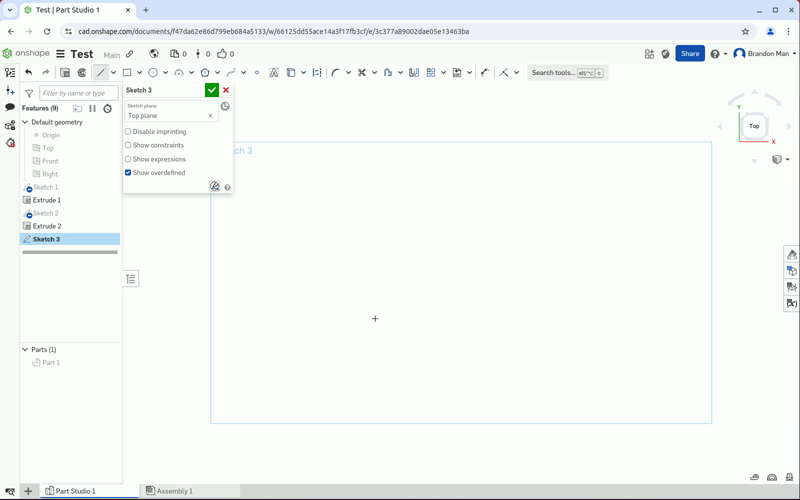
key_up(shift)
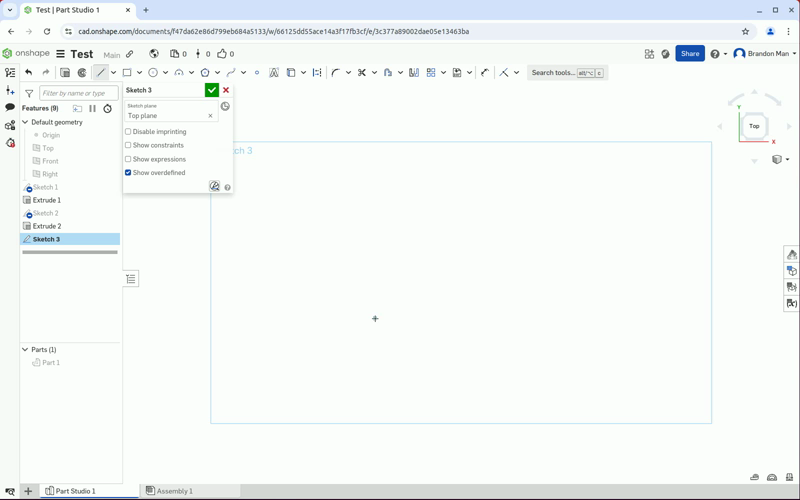
key_down(shift)
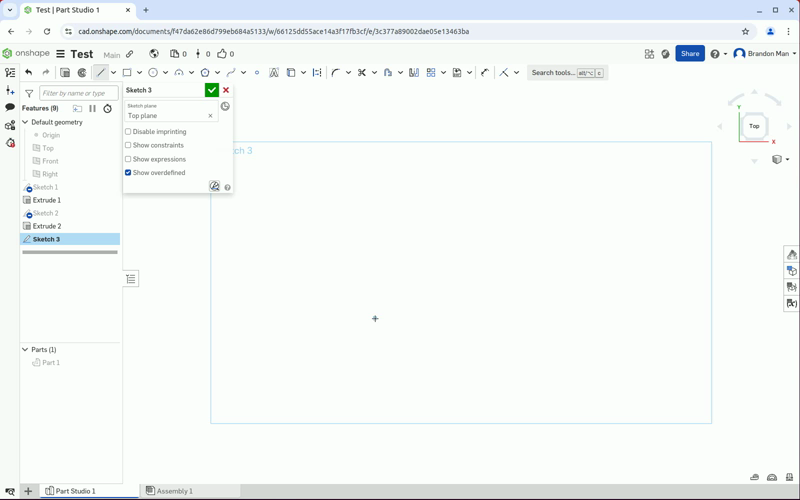
mouse_move(405, 318)
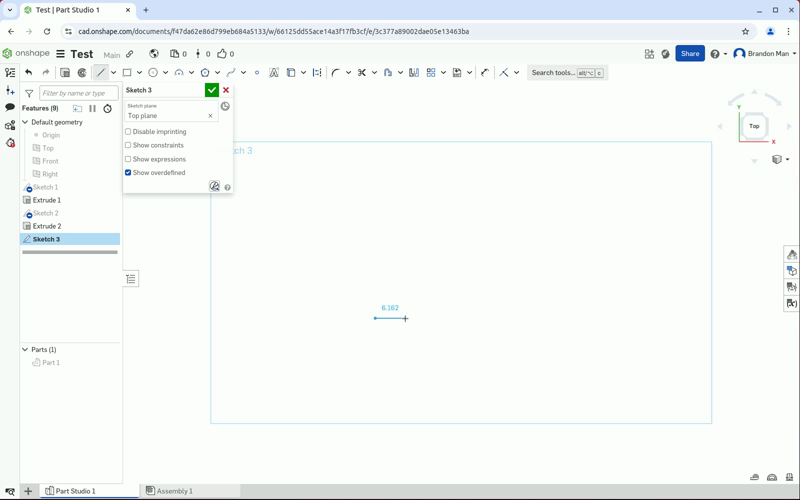
mouse_move(408, 318)
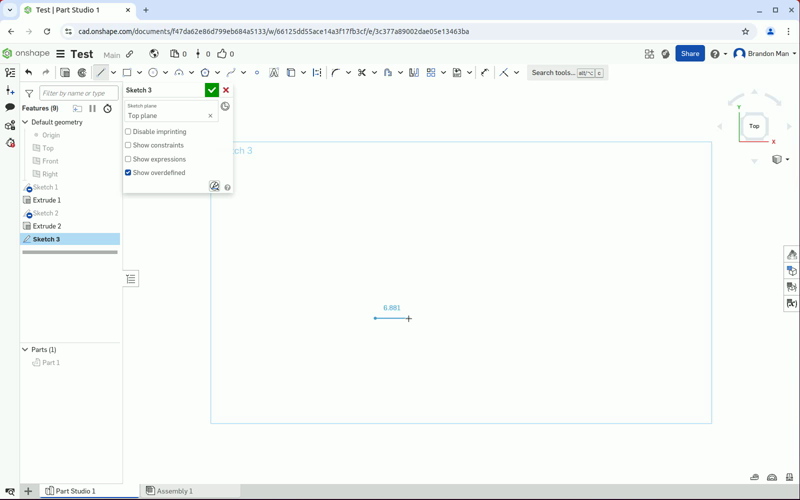
click(408, 318)
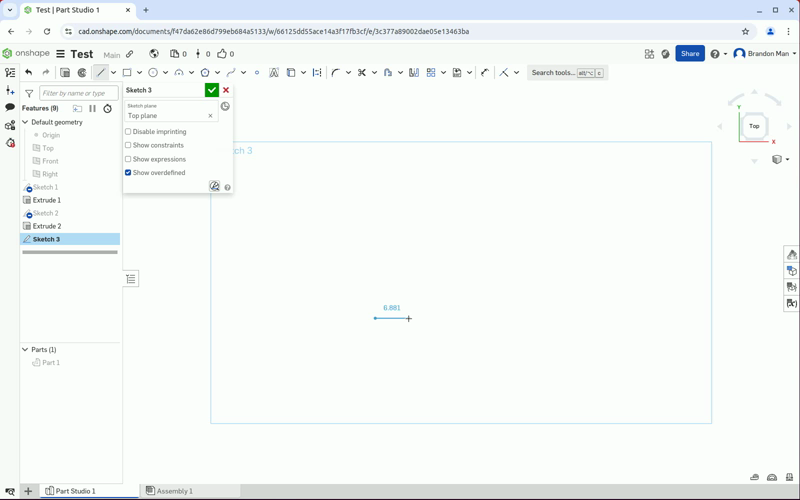
key_up(shift)
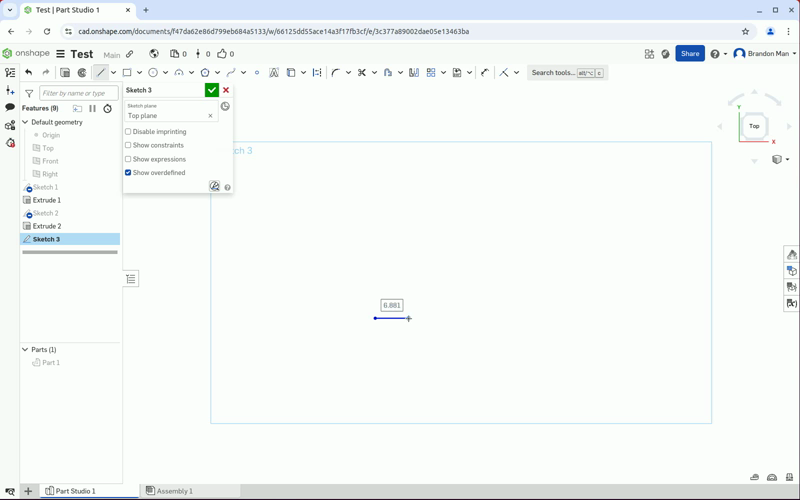
key_down(shift)
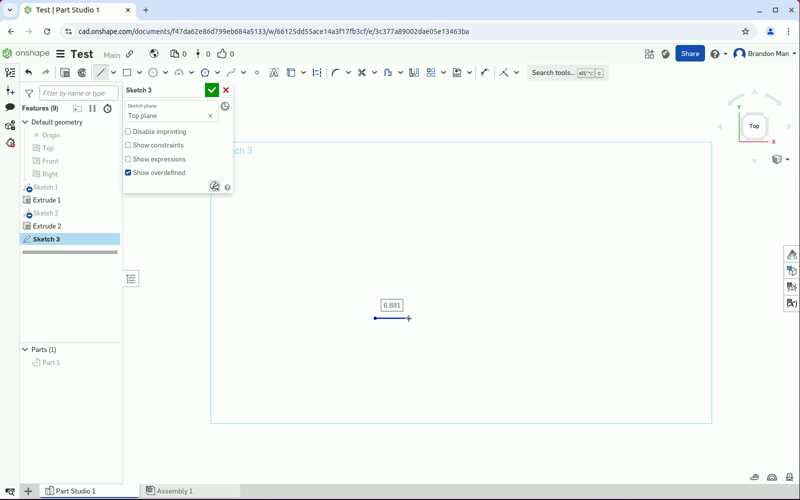
mouse_move(438, 318)
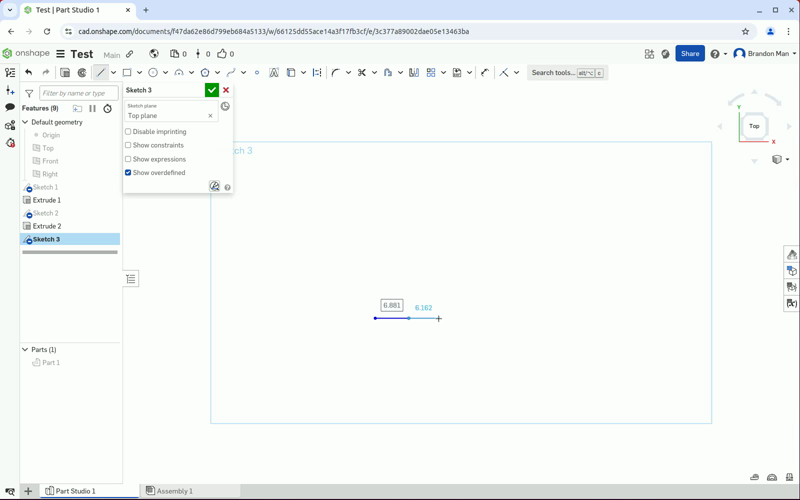
mouse_move(408, 282)
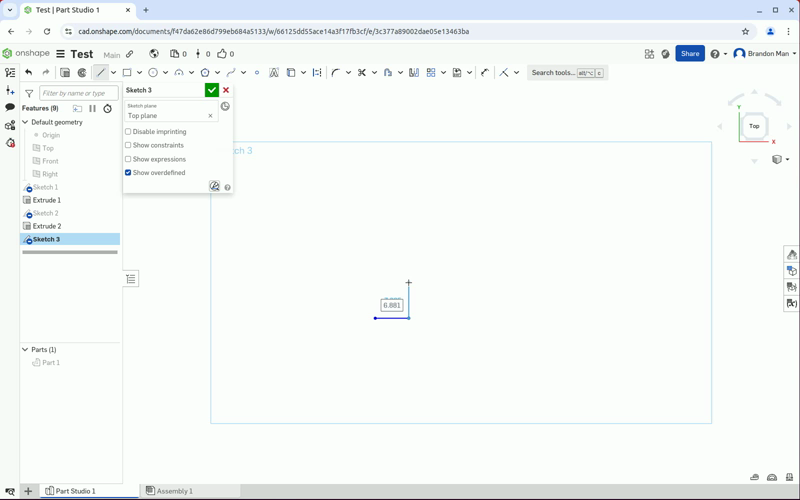
click(408, 282)
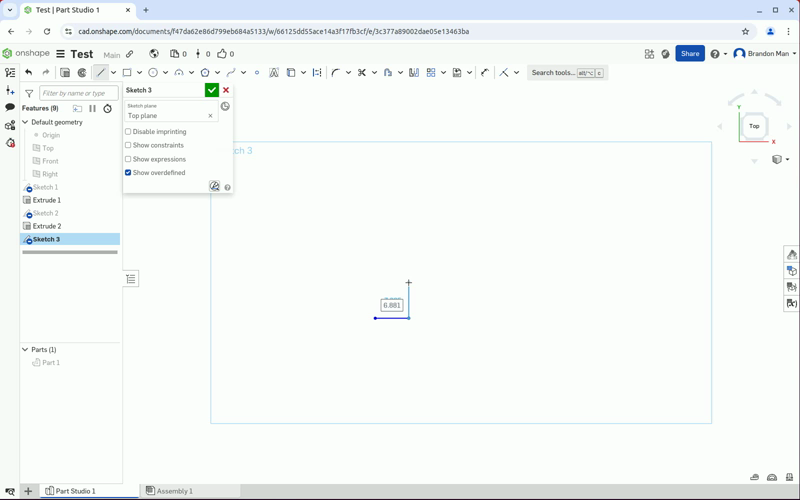
key_up(shift)
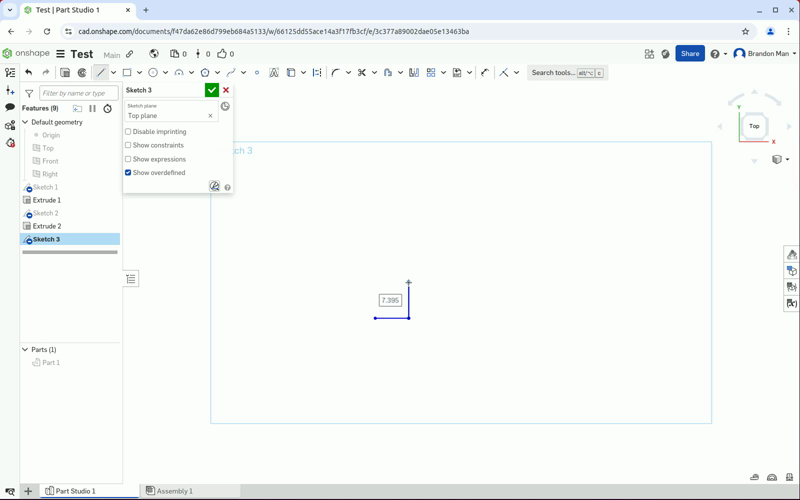
key_down(shift)
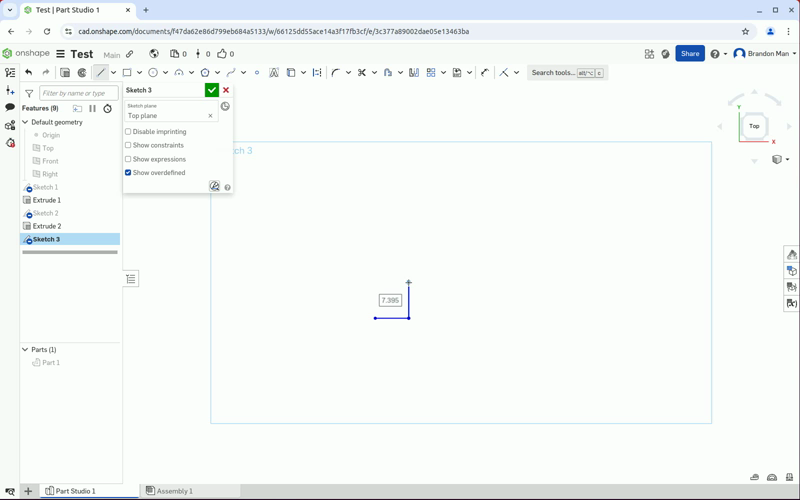
mouse_move(438, 282)
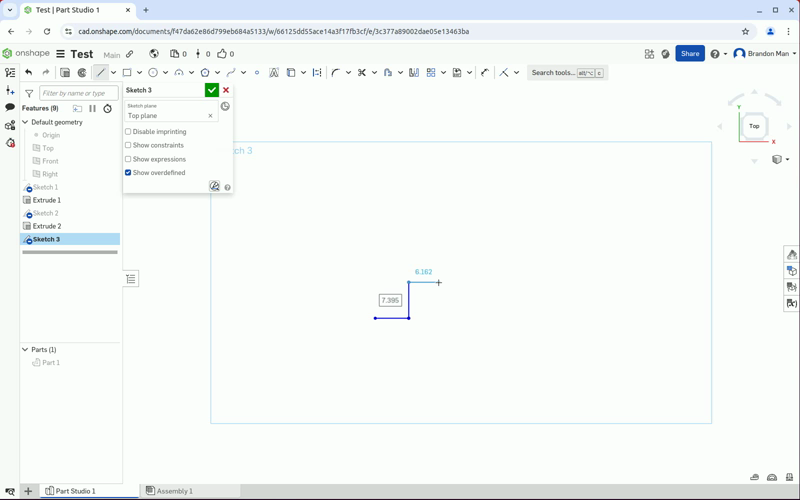
mouse_move(375, 282)
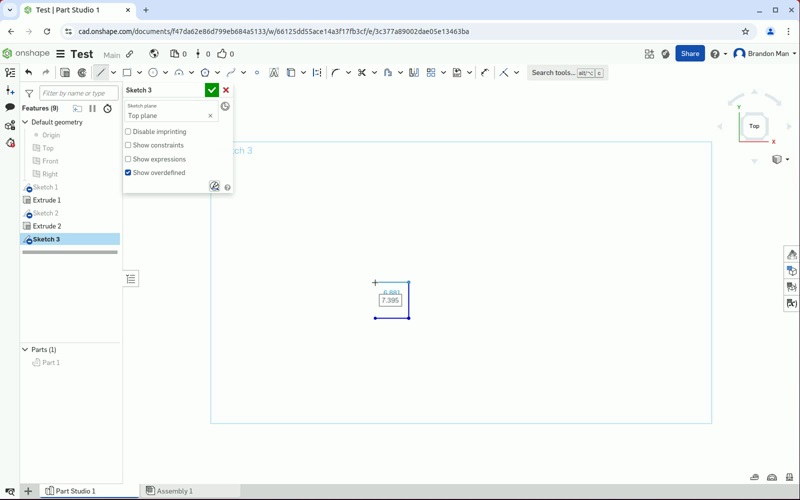
click(375, 282)
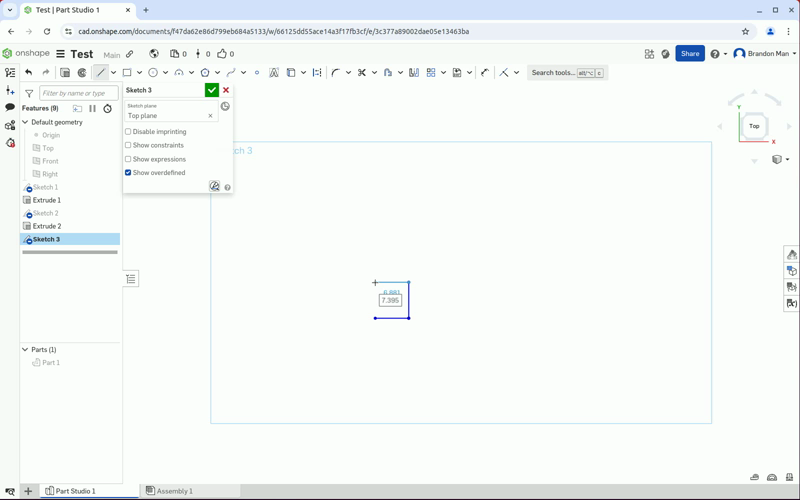
key_up(shift)
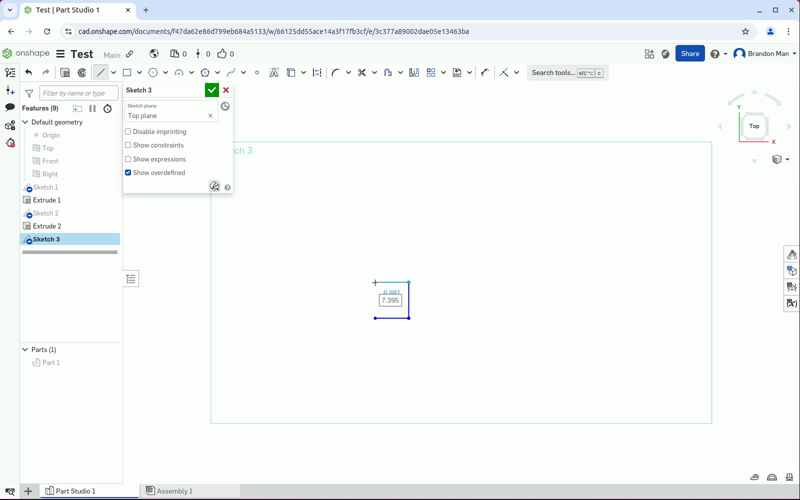
mouse_move(405, 282)
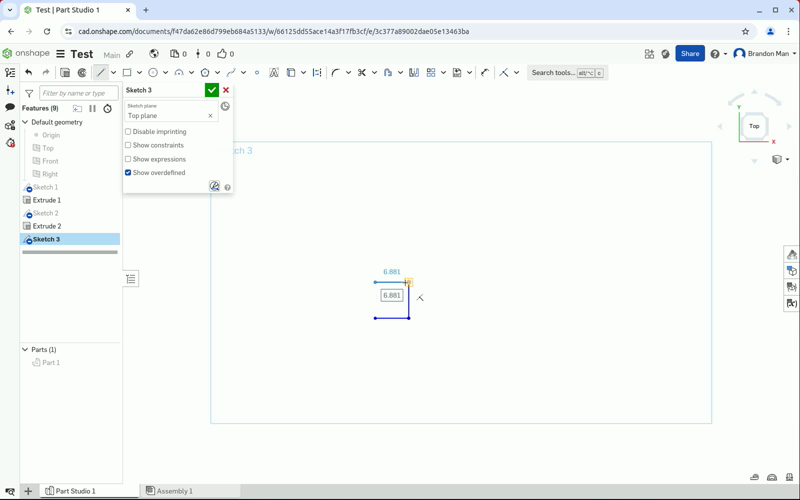
key_down(shift)
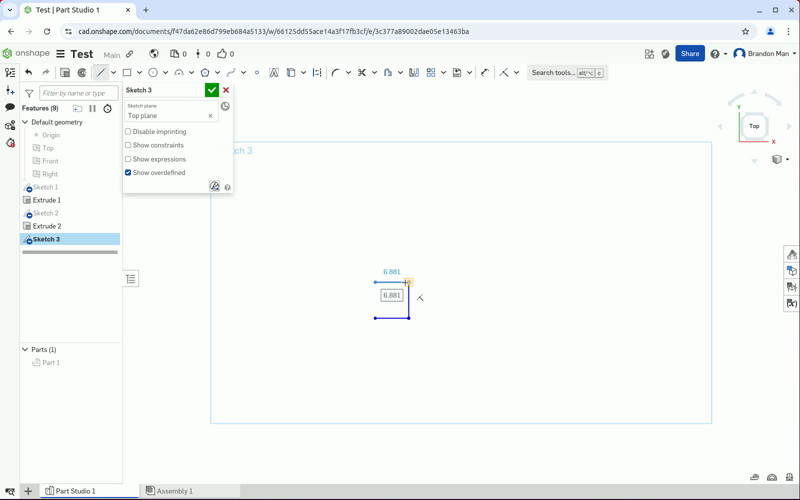
mouse_move(375, 318)
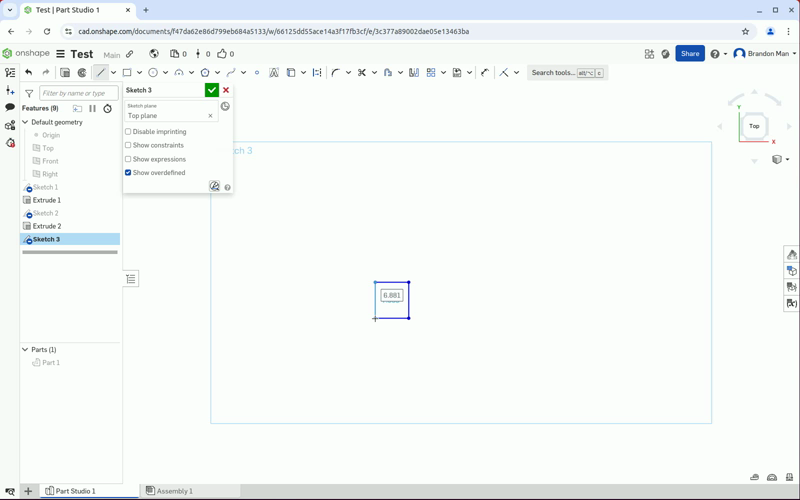
key_up(shift)
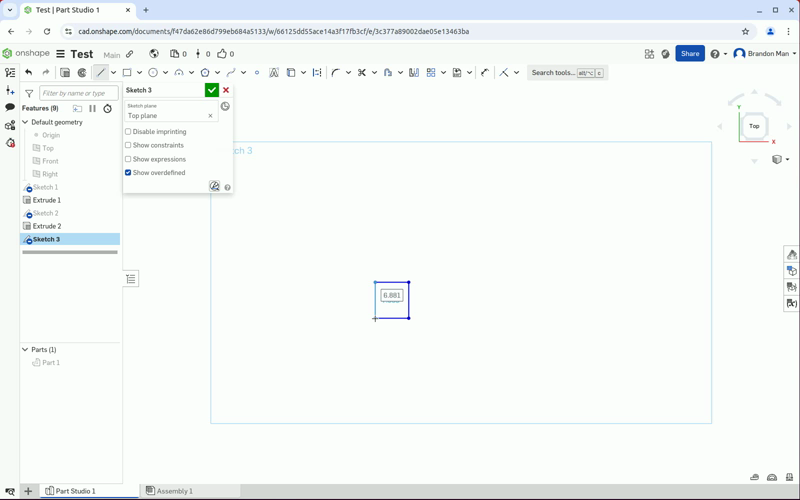
click(375, 318)
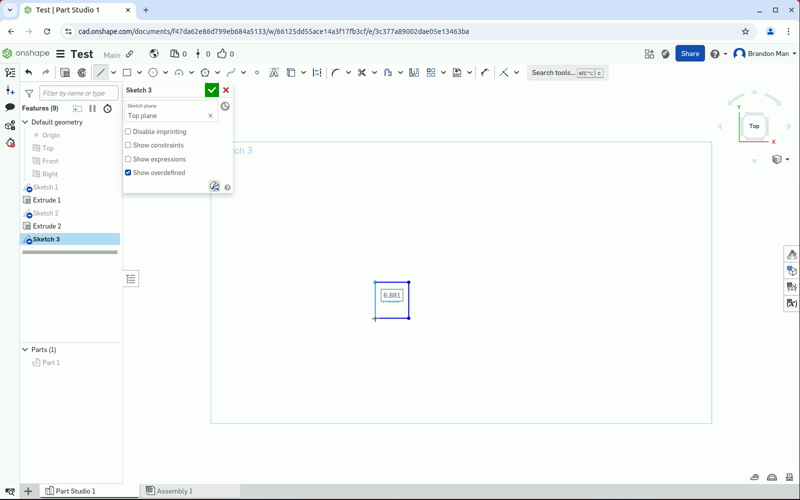
key(esc)
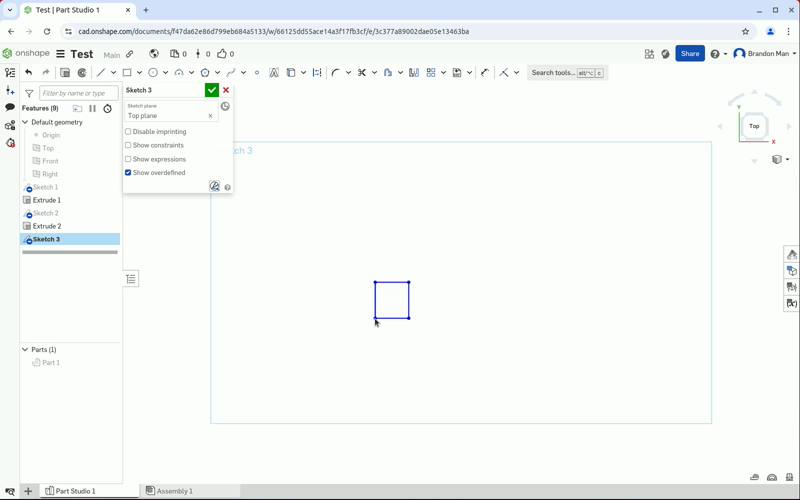
mouse_move(396, 304)
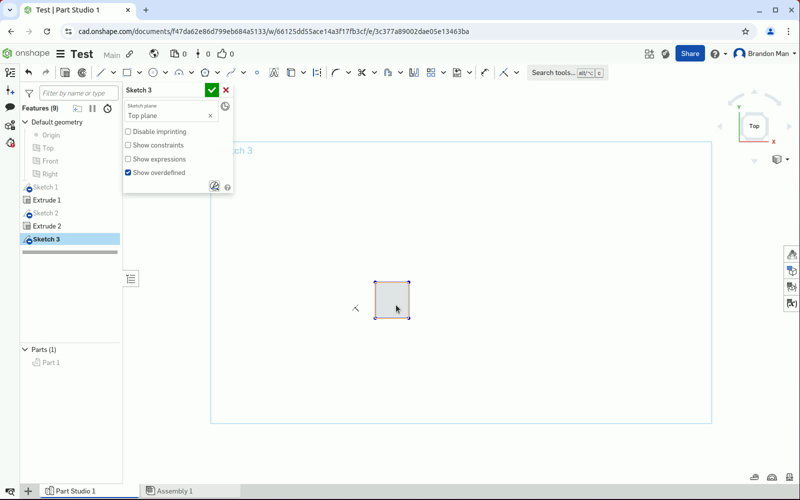
scroll(6)
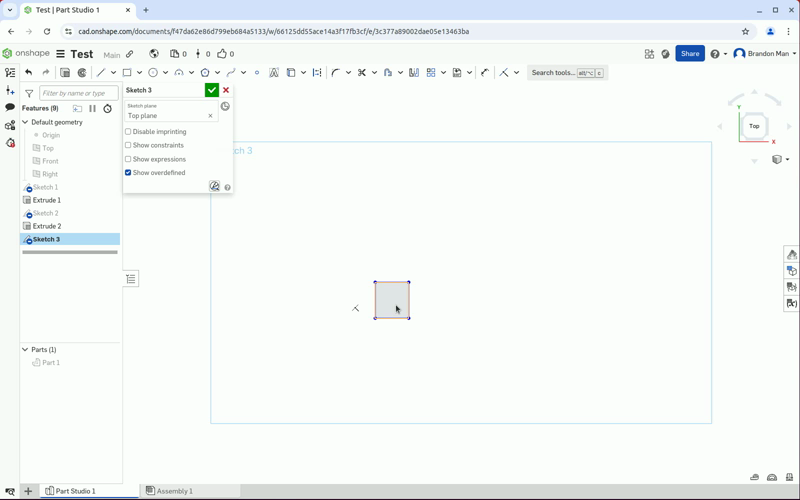
scroll(6)
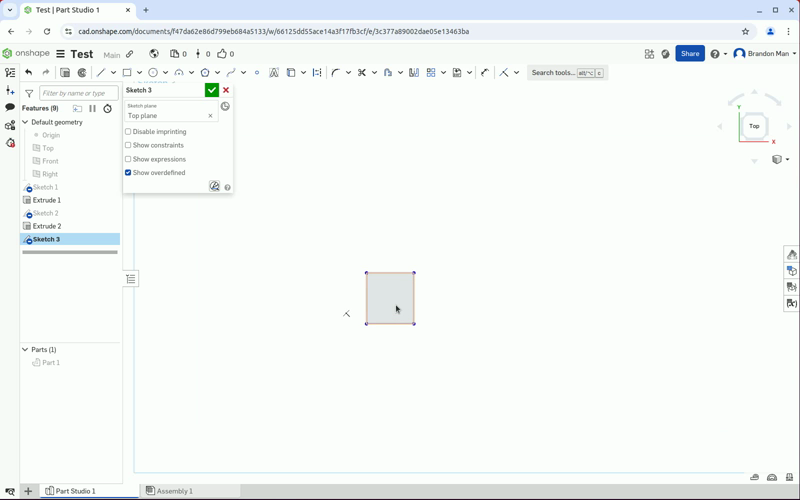
scroll(6)
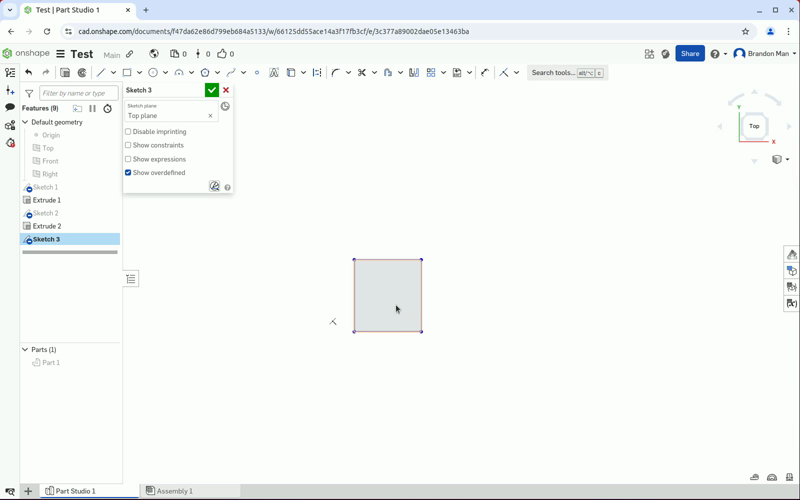
scroll(6)
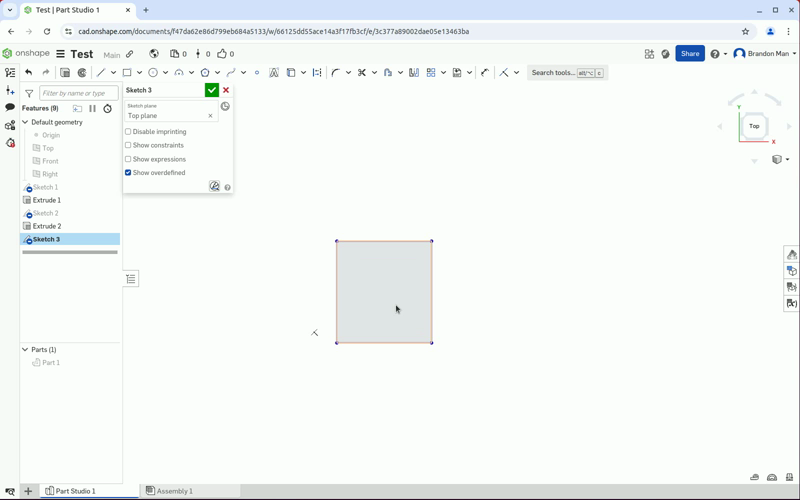
scroll(6)
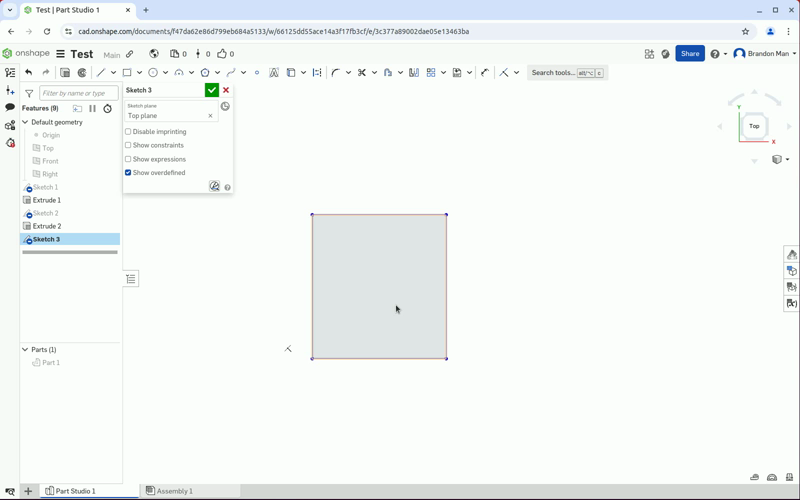
scroll(6)
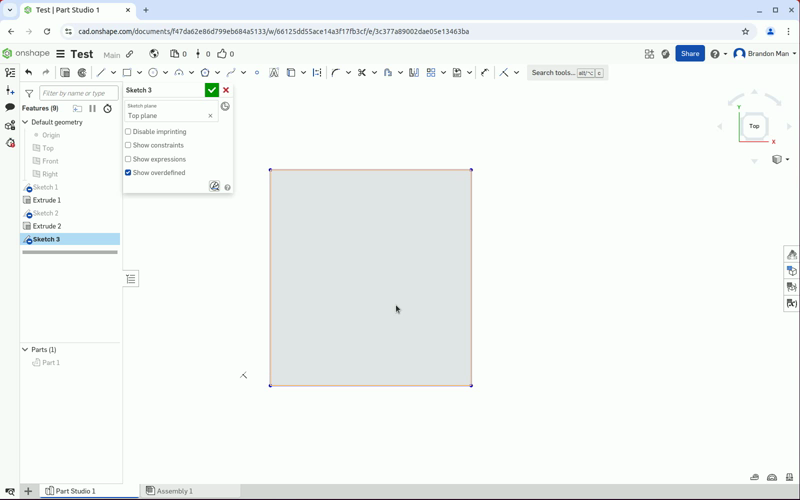
scroll(6)
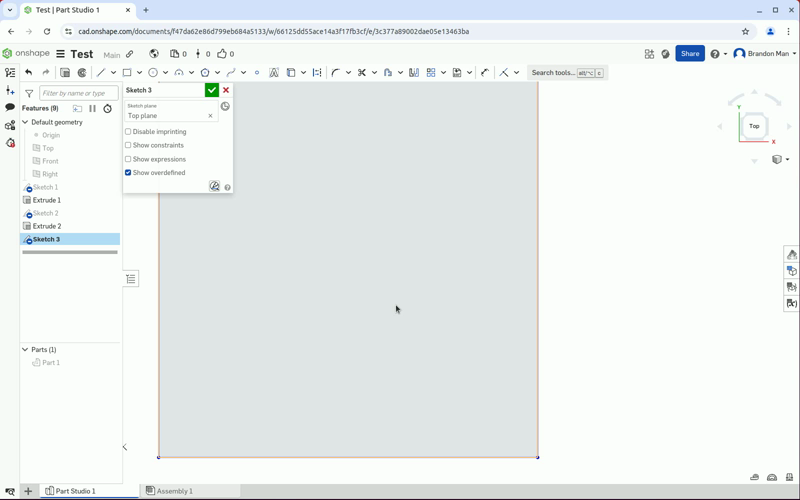
click(396, 304)
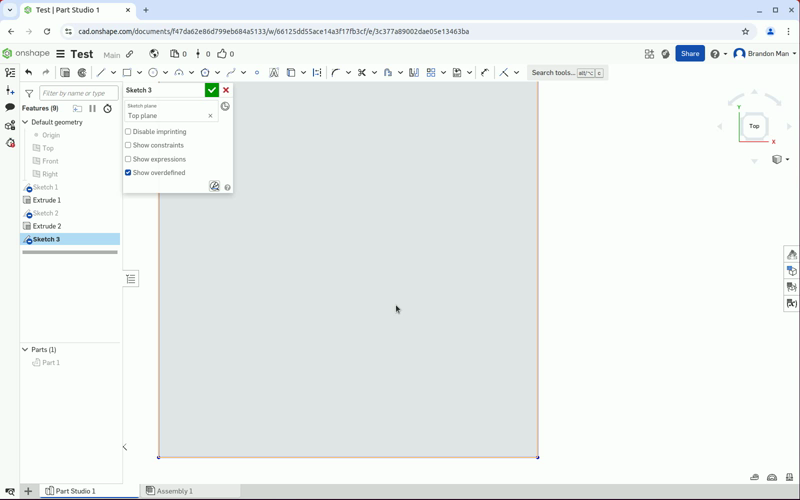
scroll(-6)
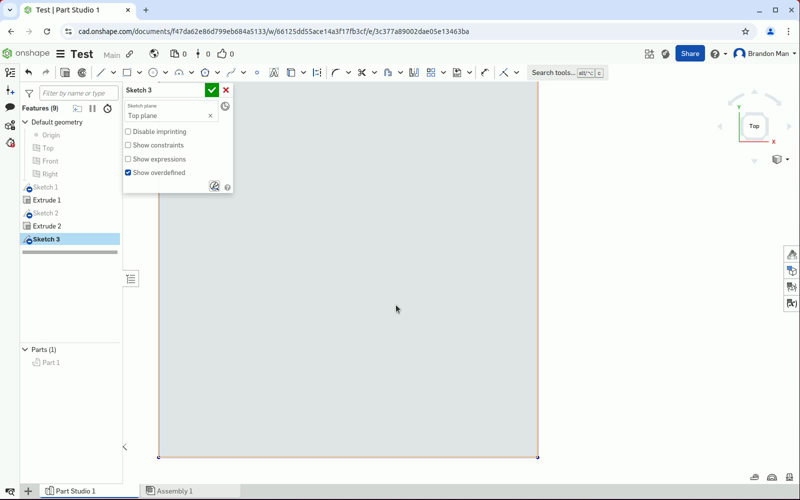
scroll(-6)
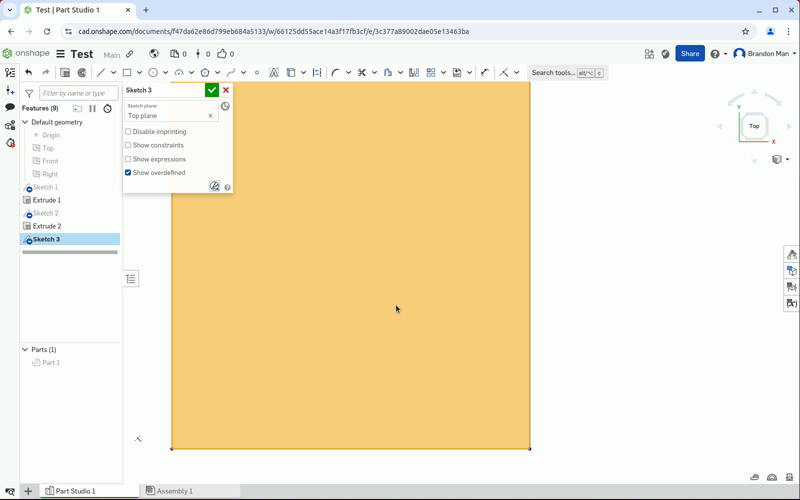
scroll(-6)
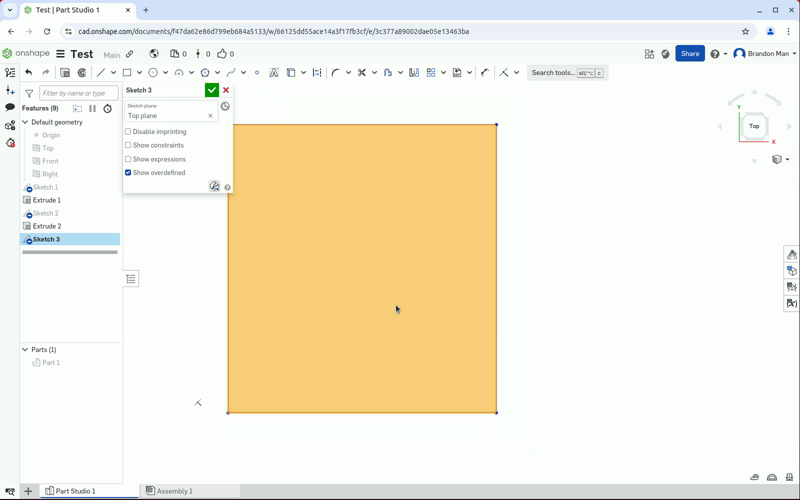
scroll(-6)
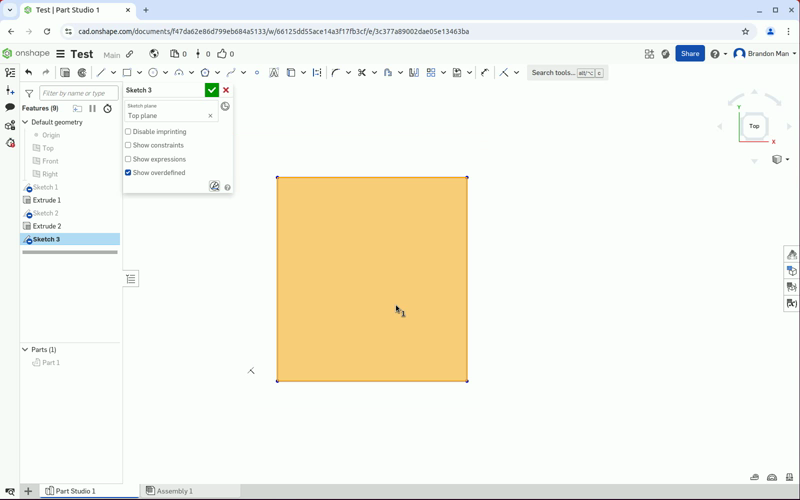
scroll(-6)
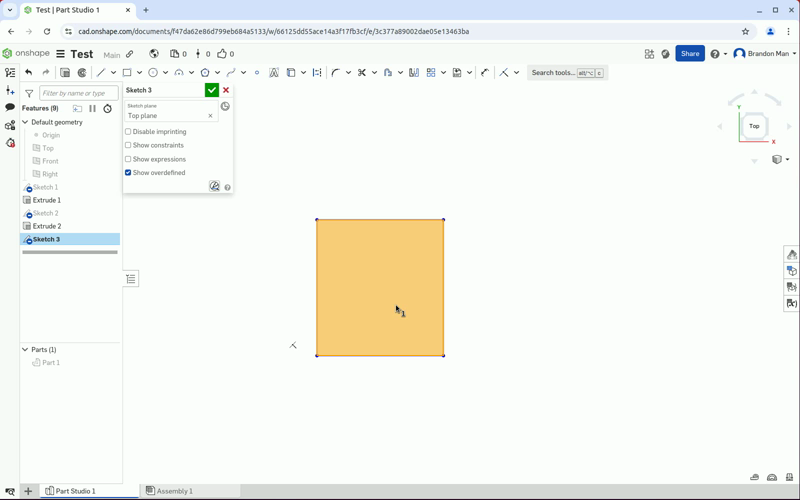
scroll(-6)
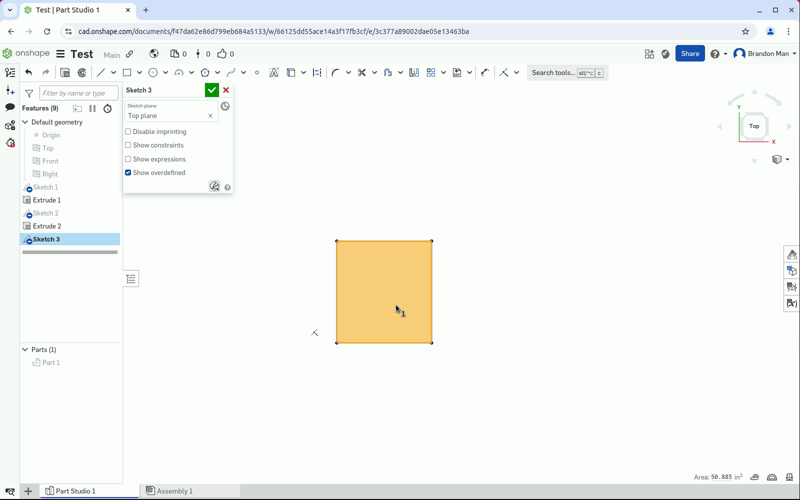
scroll(-6)
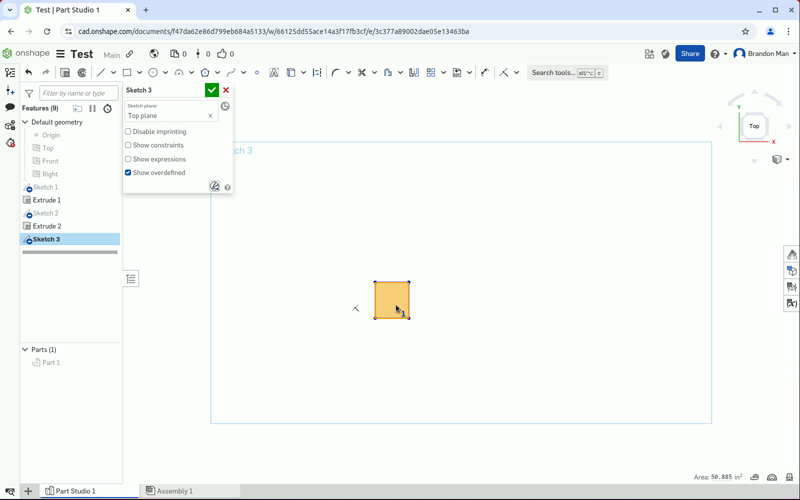
mouse_move(73, 352)
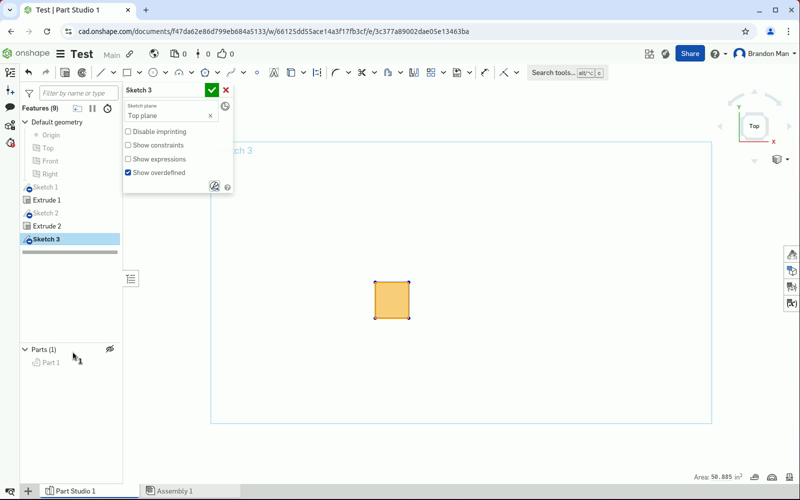
key(shift+y)
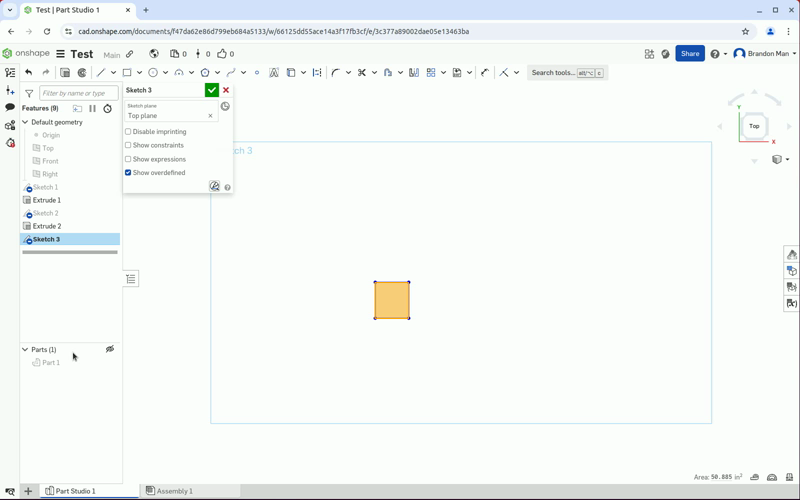
key(shift+e)
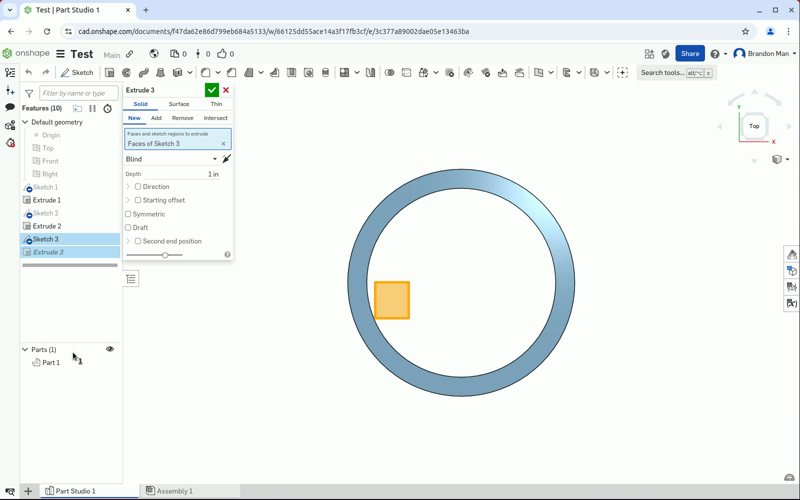
mouse_move(143, 106)
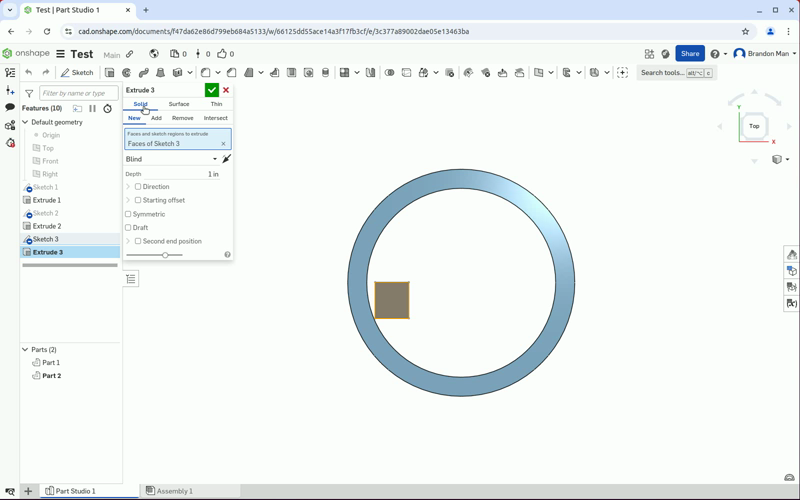
click(143, 106)
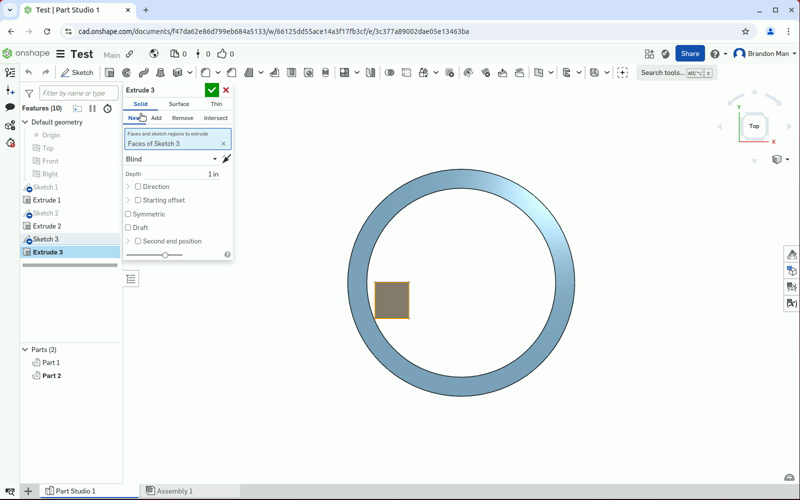
mouse_move(137, 120)
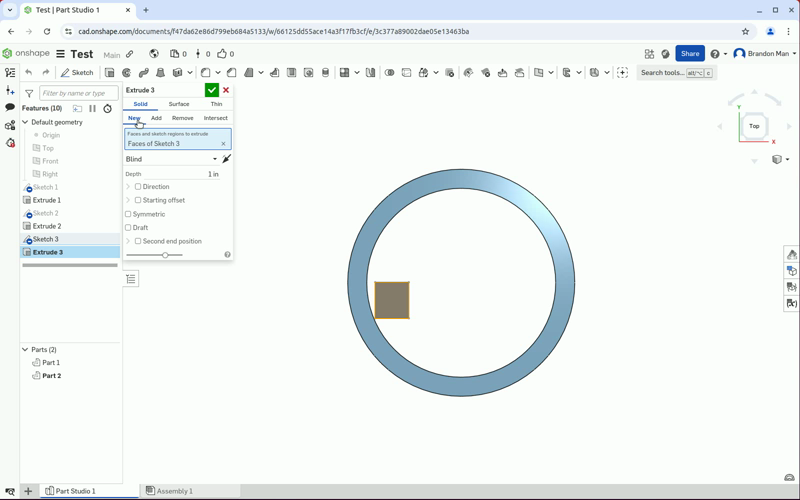
click(137, 120)
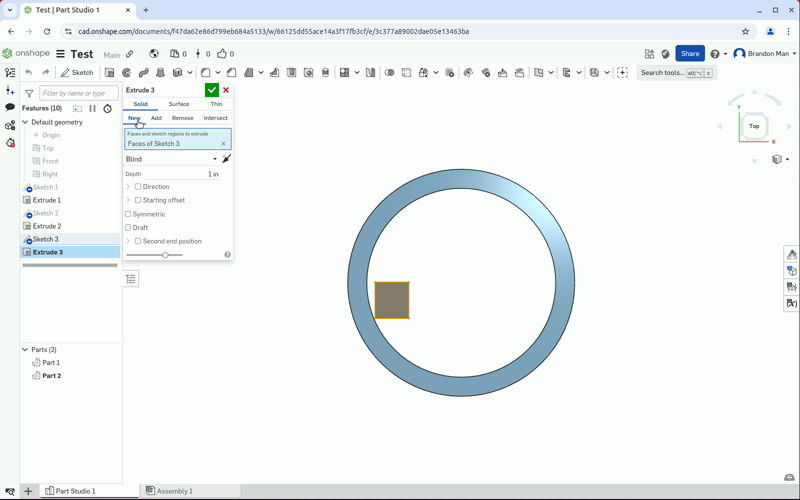
key(tab, 4)
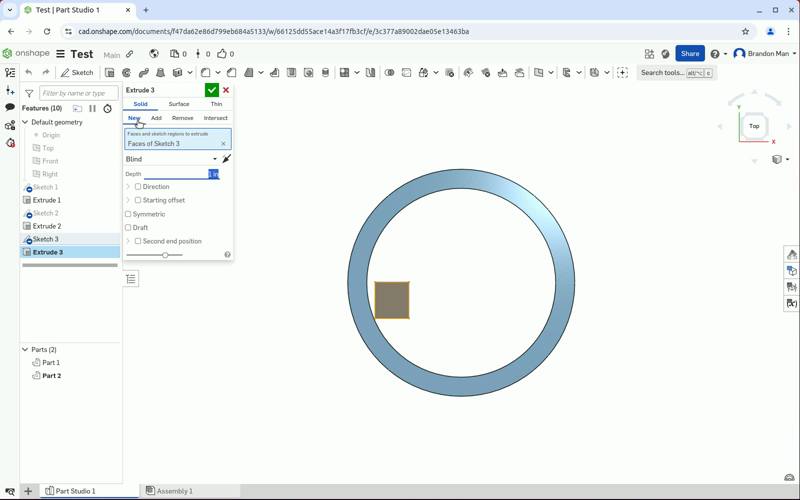
text(22.145)
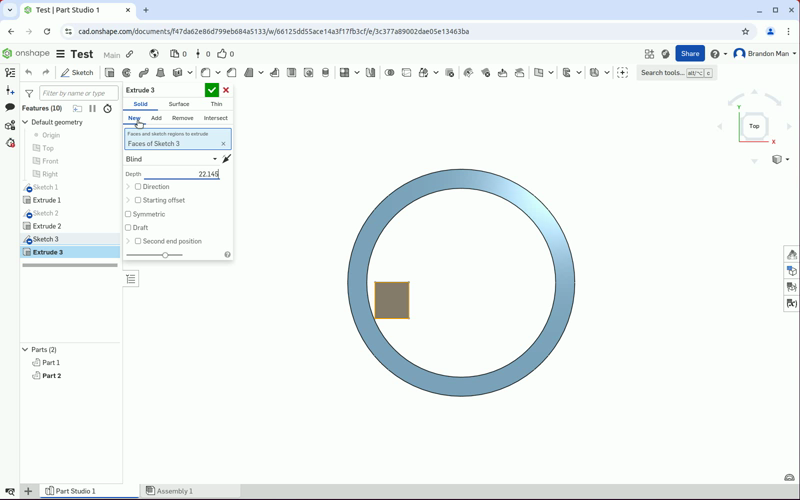
key(enter)
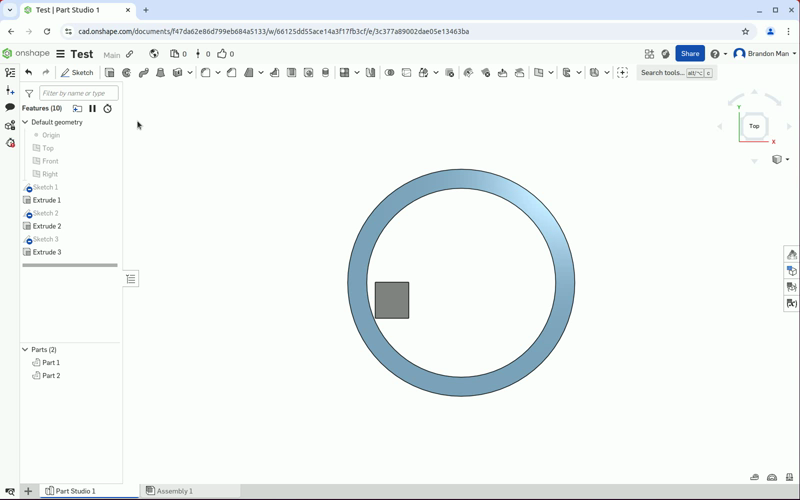
key(shift+h)
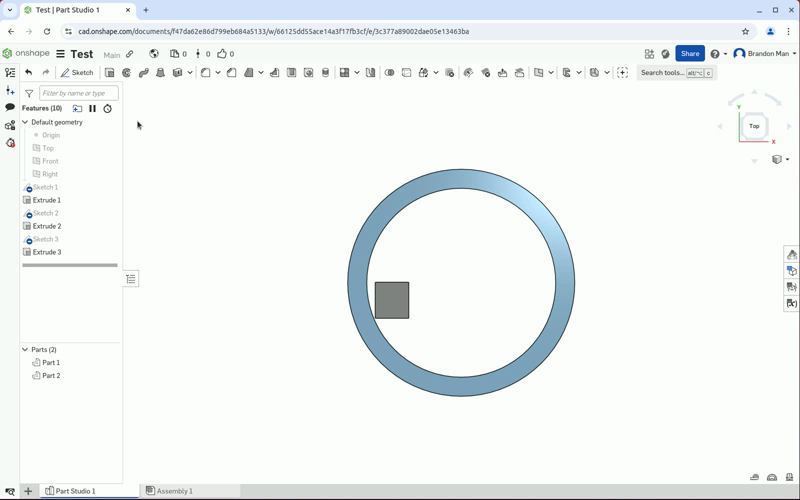
key(shift+h)
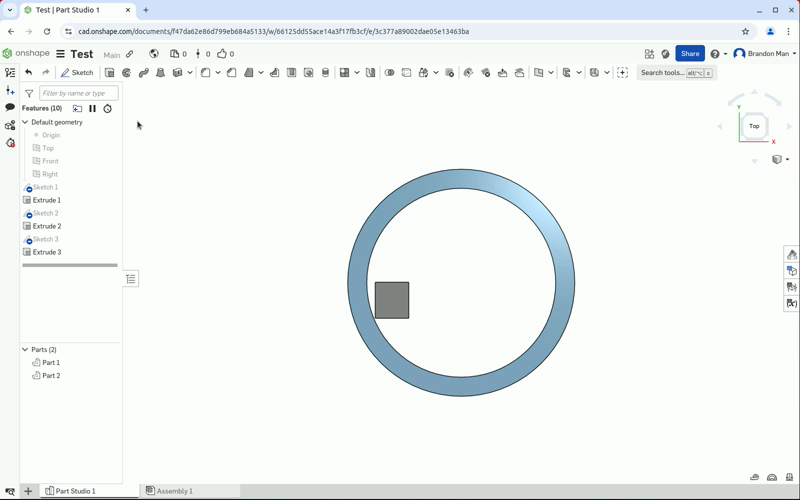
mouse_move(73, 189)
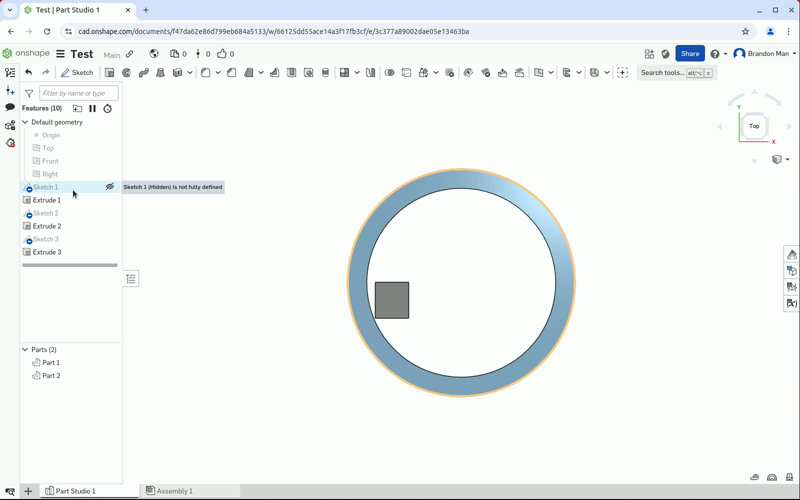
click(73, 189)
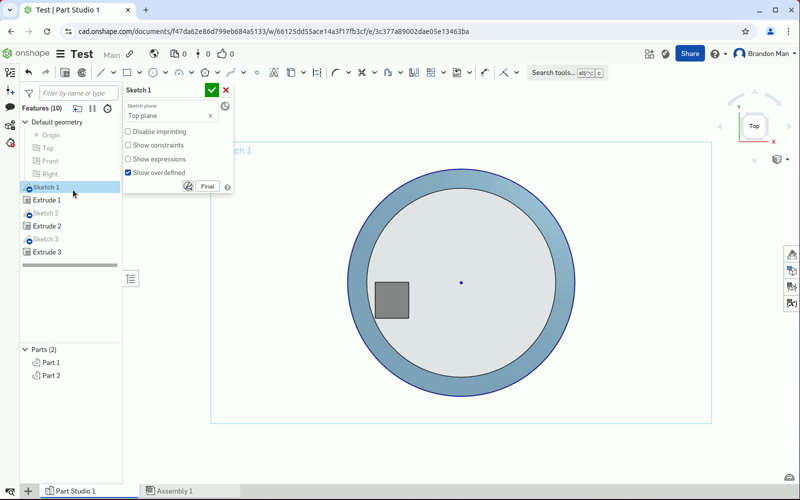
mouse_move(229, 92)
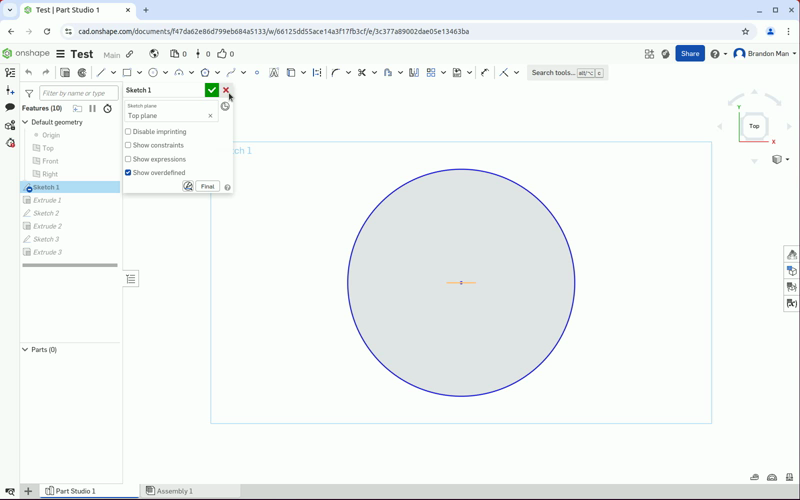
click(229, 92)
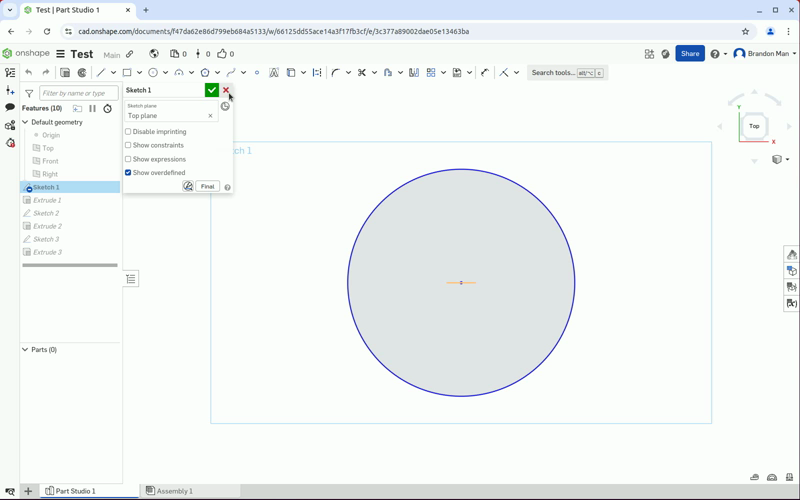
key(shift+s)
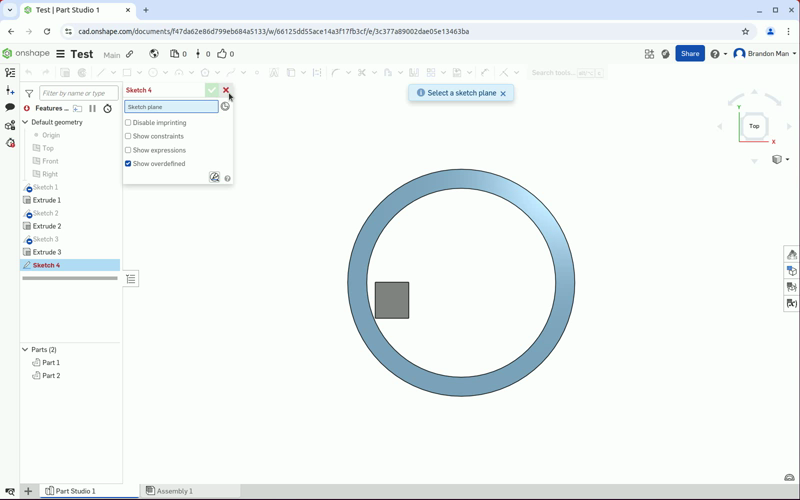
mouse_move(73, 150)
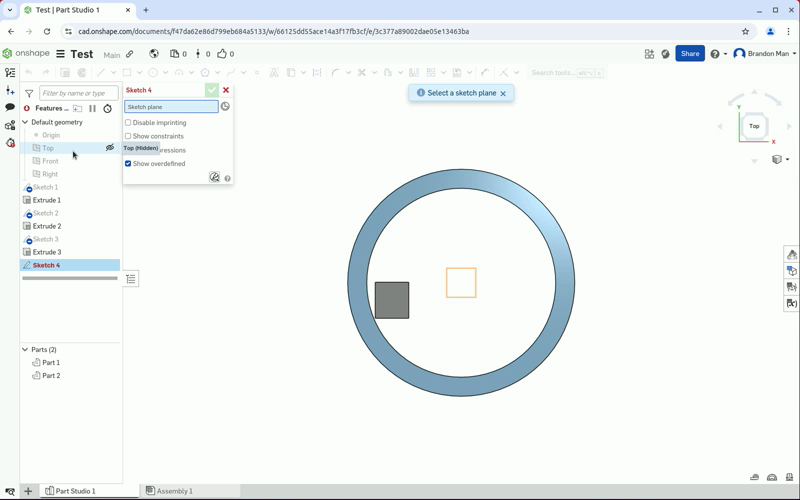
click(73, 150)
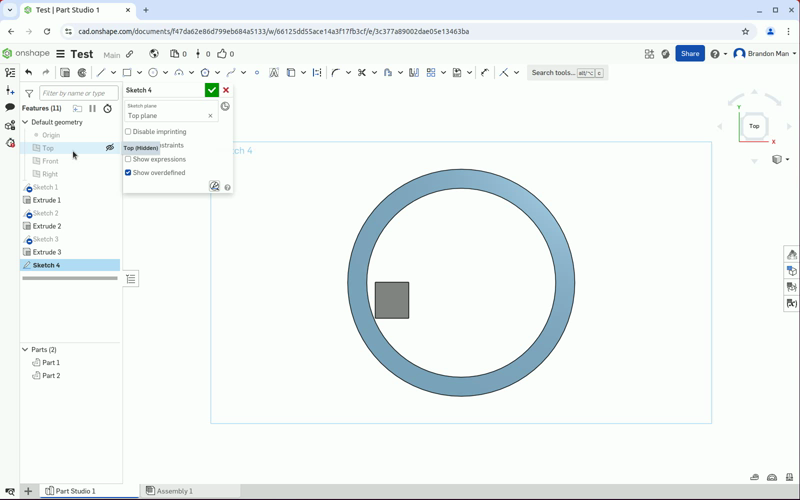
mouse_move(73, 352)
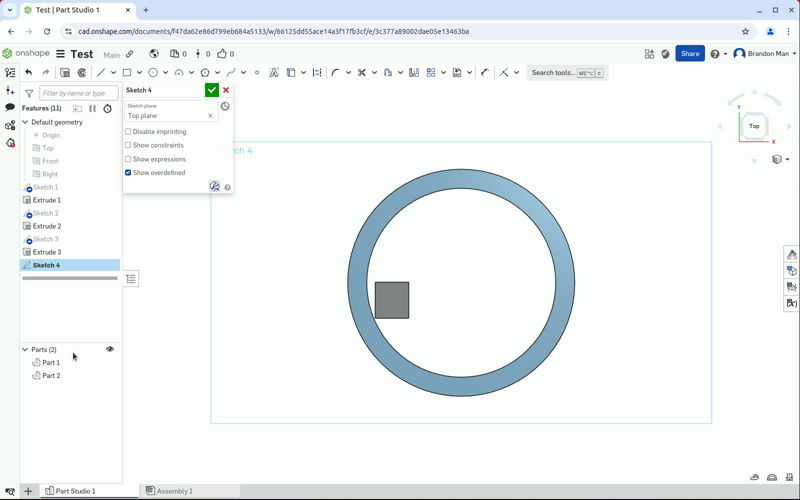
key(y)
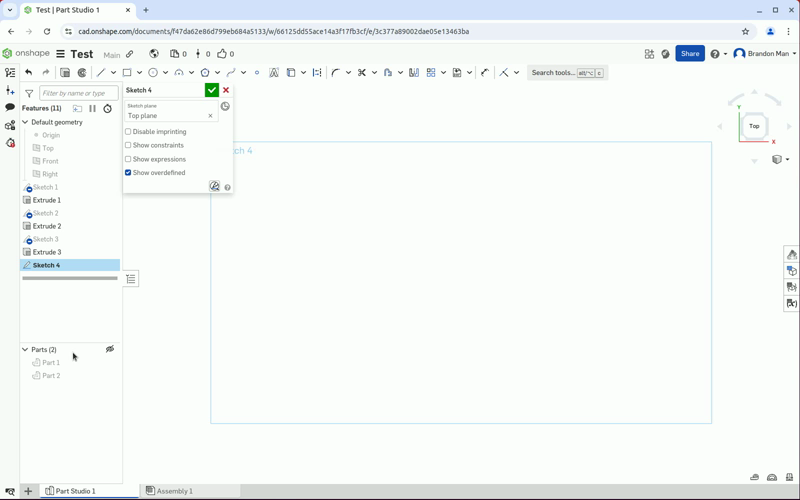
key(l)
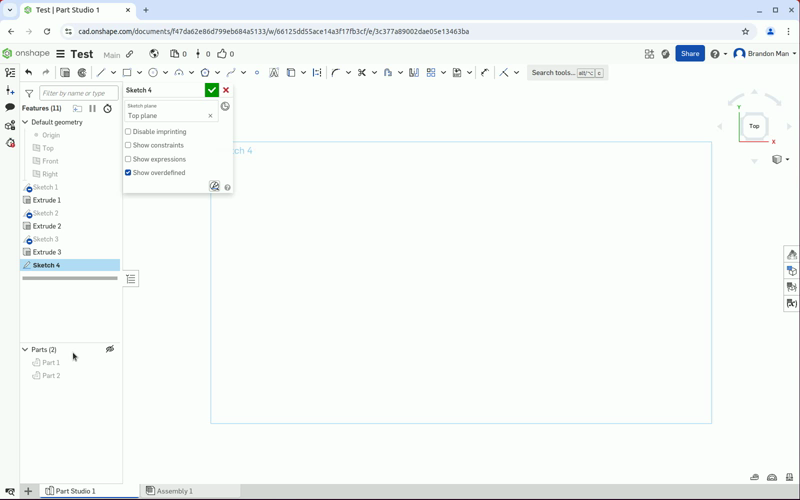
key_down(shift)
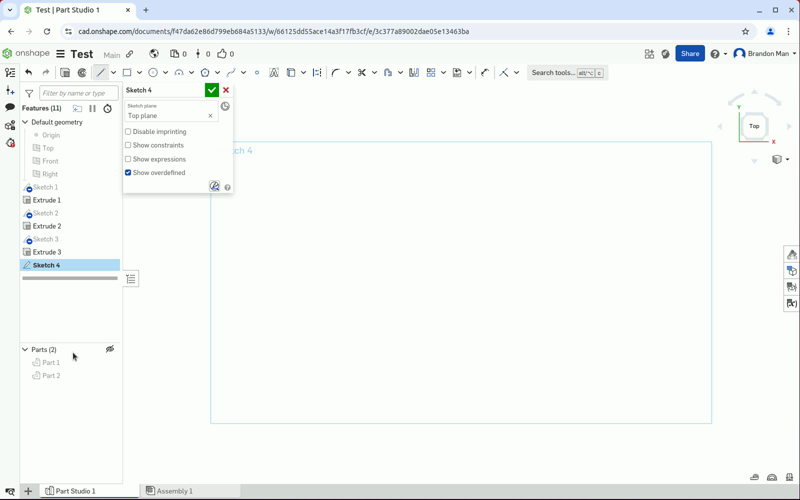
mouse_move(460, 239)
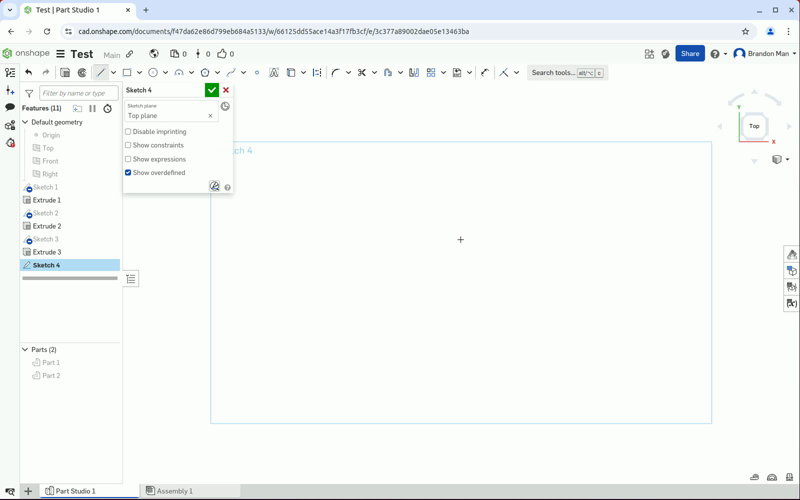
click(460, 239)
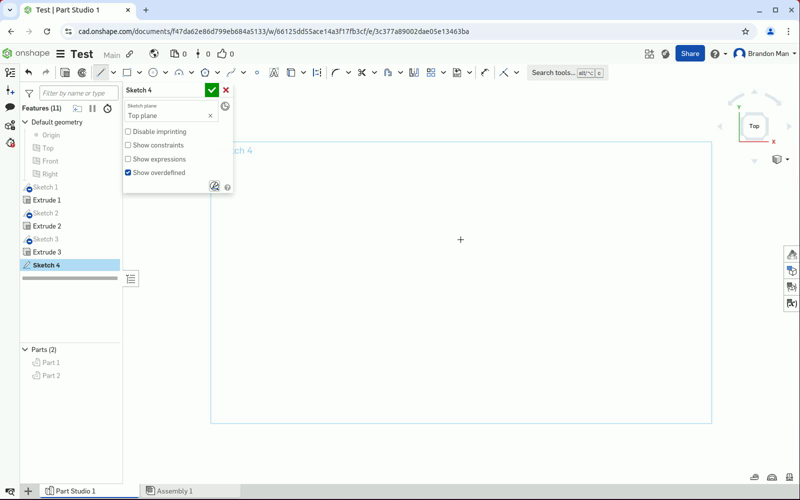
key_up(shift)
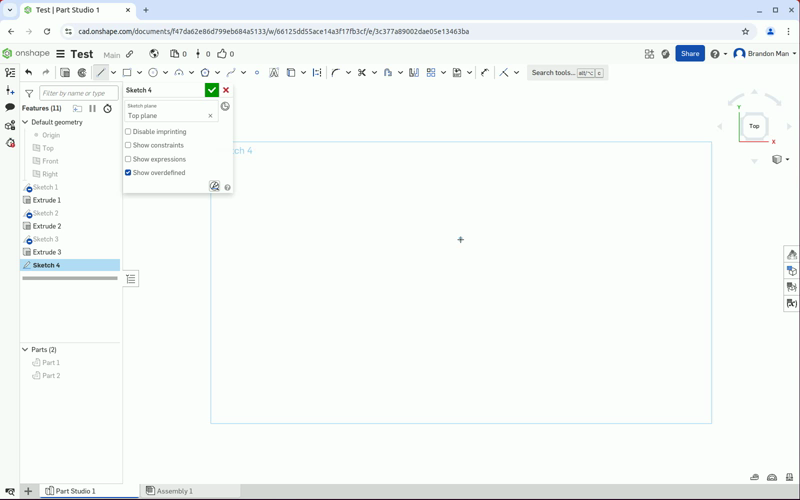
key_down(shift)
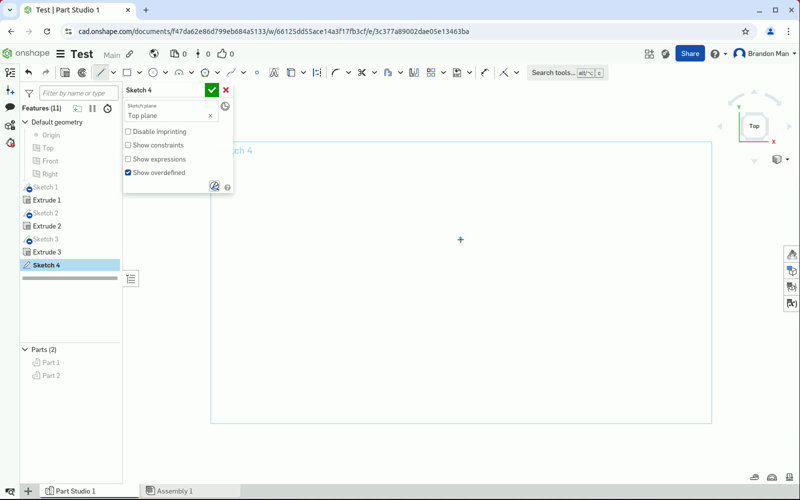
mouse_move(490, 239)
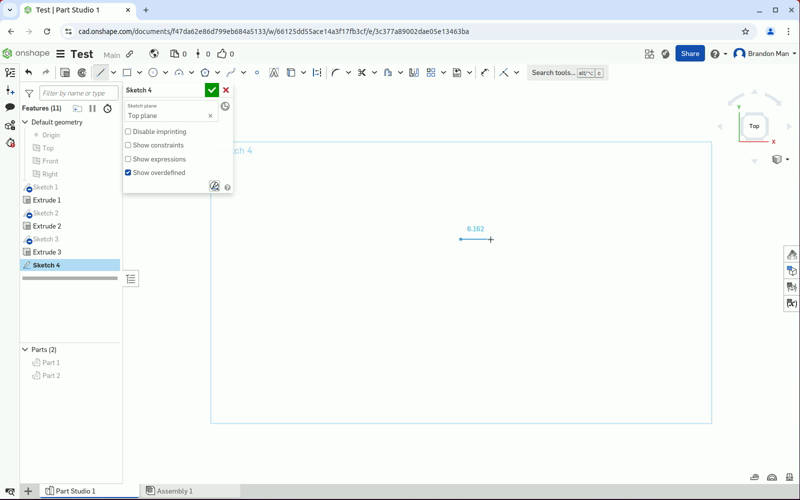
mouse_move(516, 239)
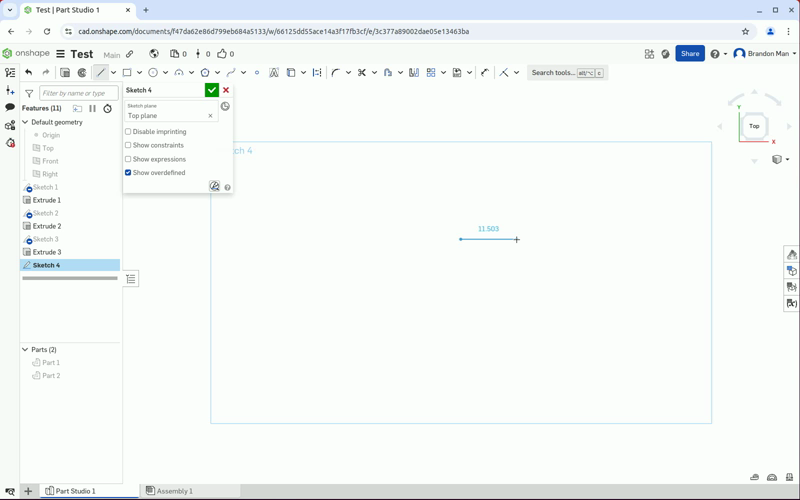
click(516, 239)
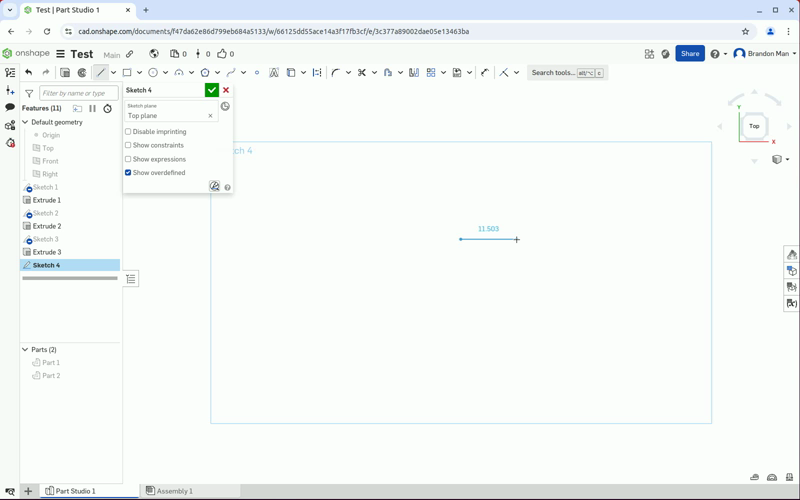
key_up(shift)
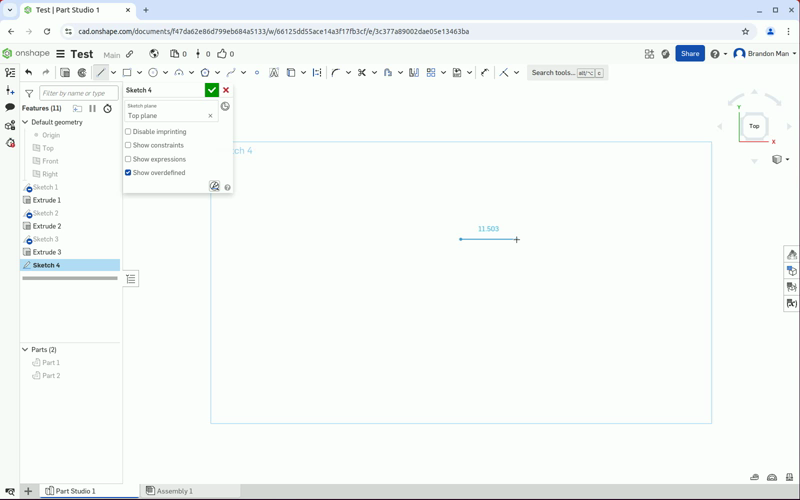
key_down(shift)
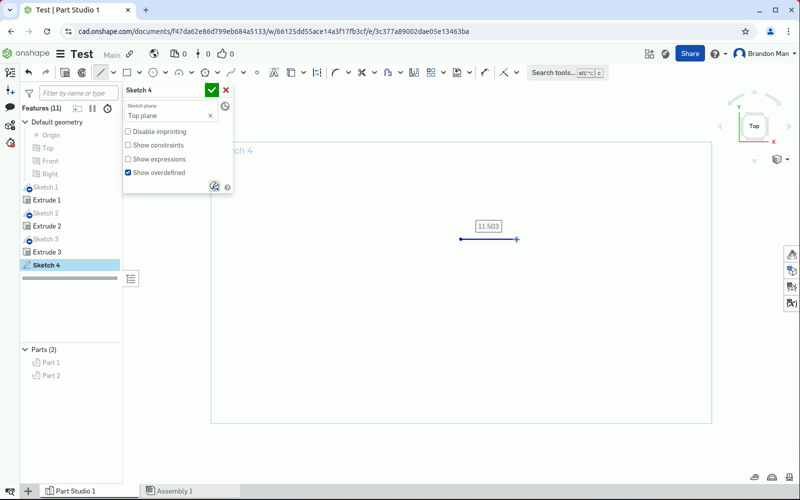
mouse_move(546, 239)
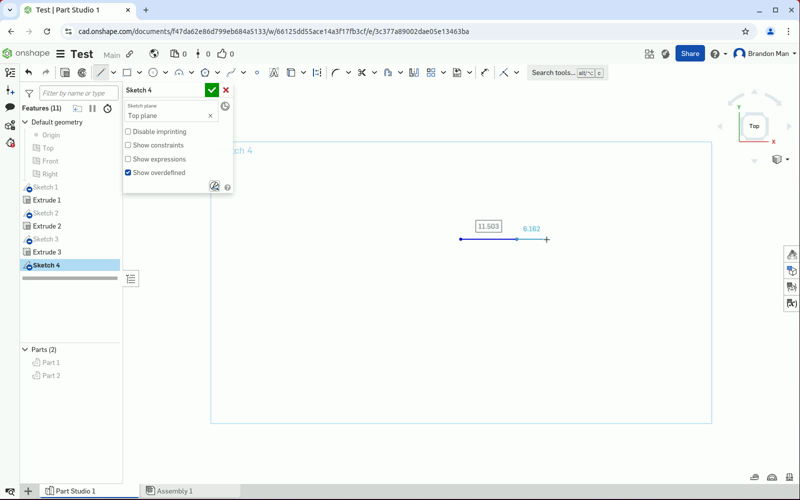
mouse_move(516, 282)
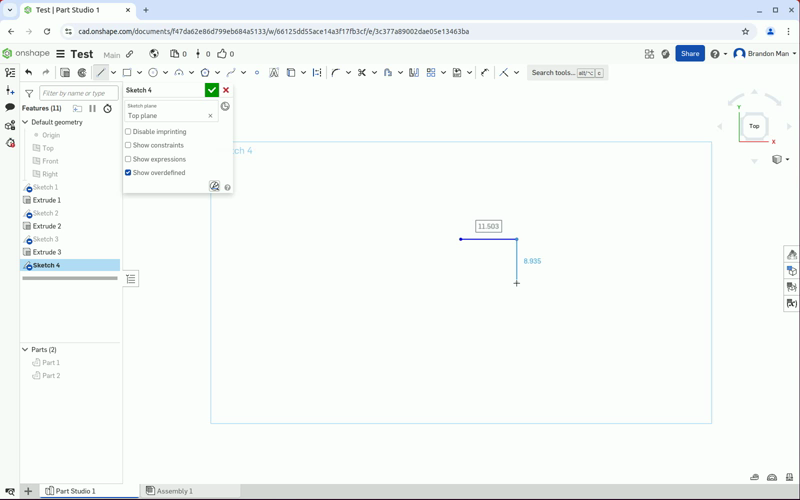
click(516, 282)
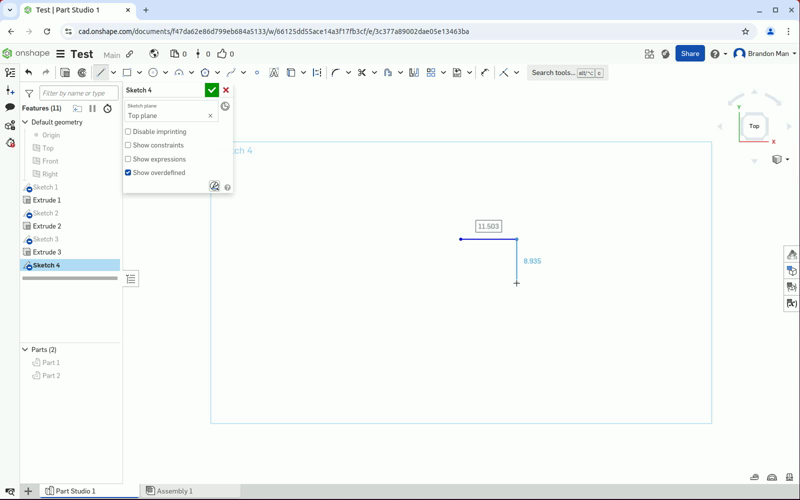
key_up(shift)
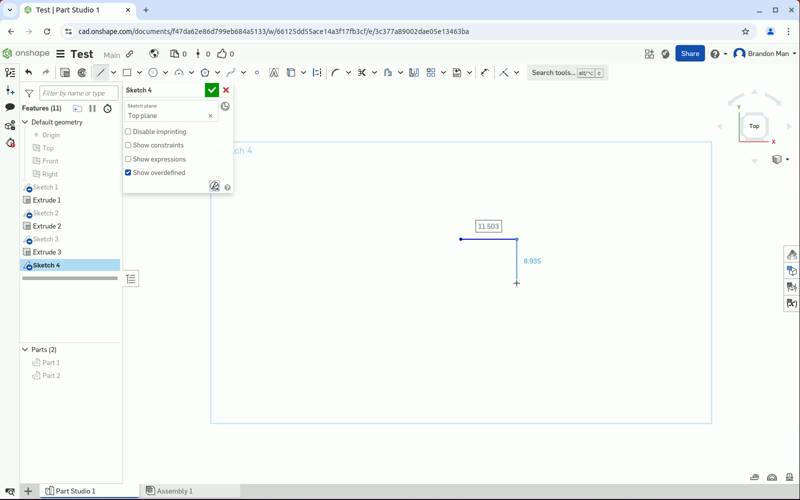
key_down(shift)
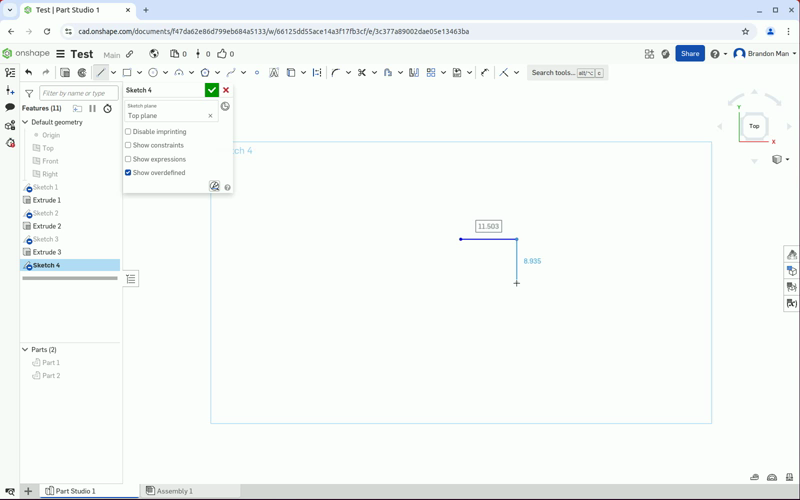
mouse_move(546, 282)
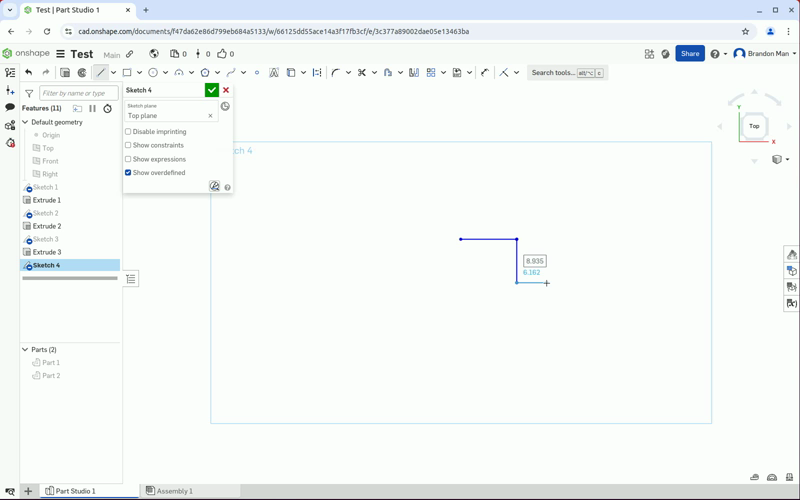
mouse_move(521, 282)
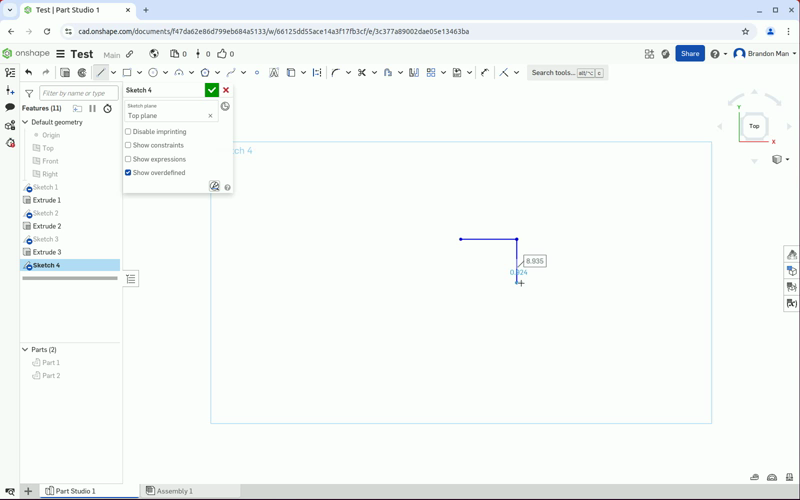
scroll(6)
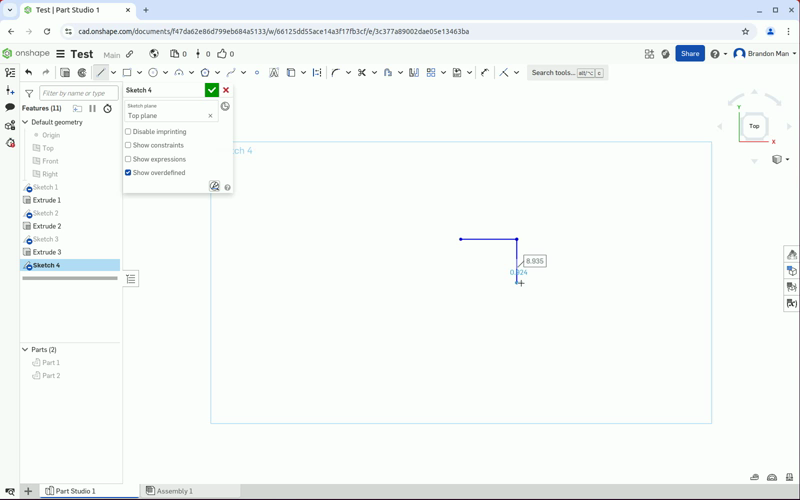
scroll(6)
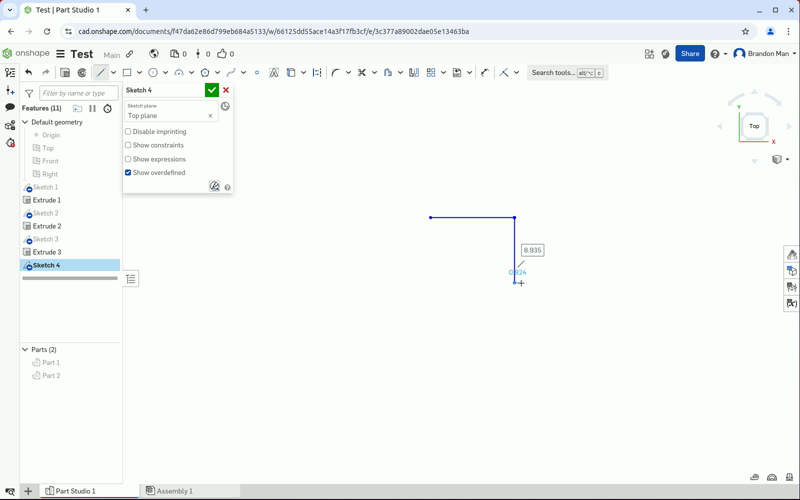
scroll(6)
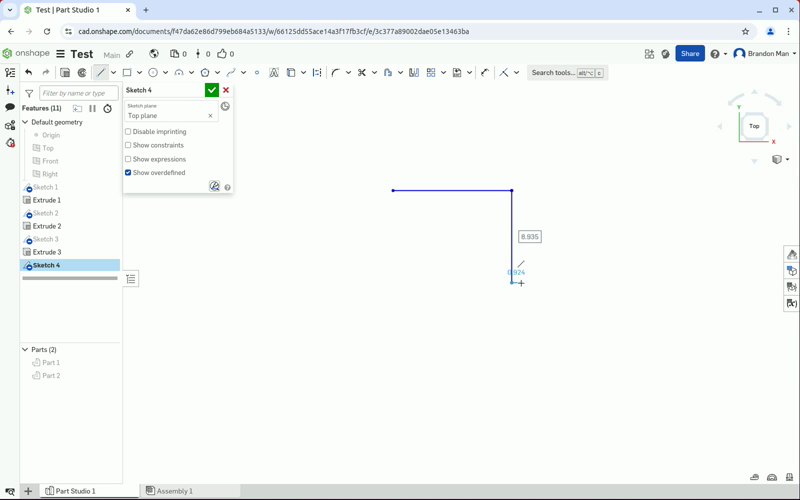
scroll(6)
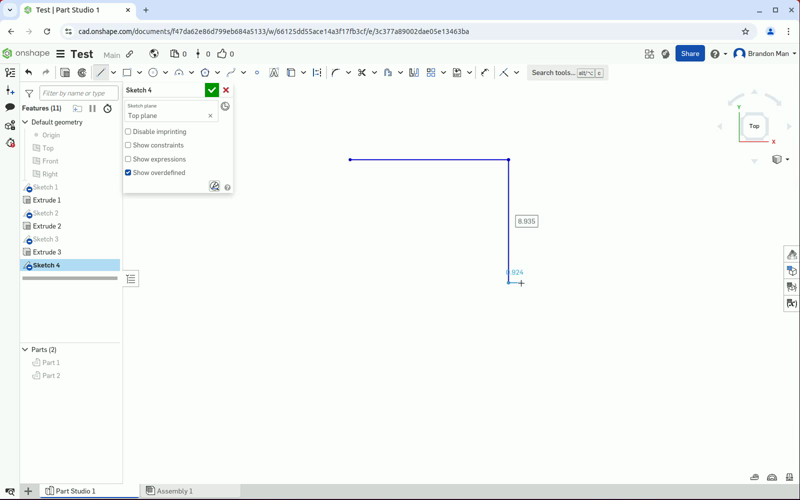
scroll(6)
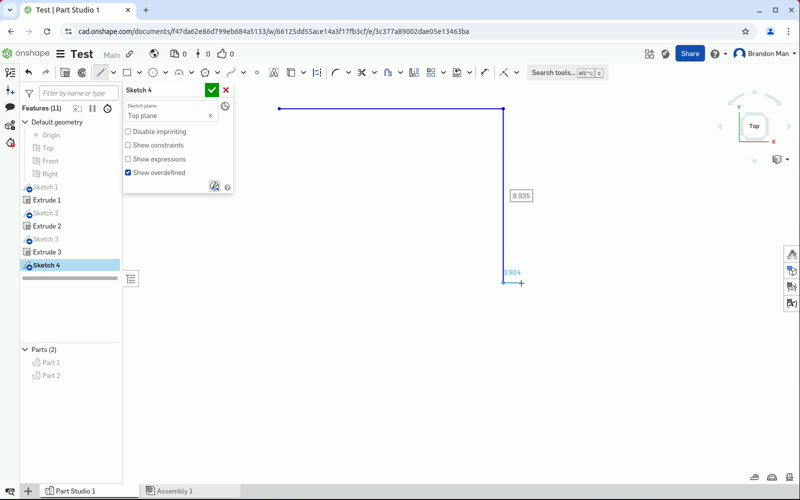
scroll(6)
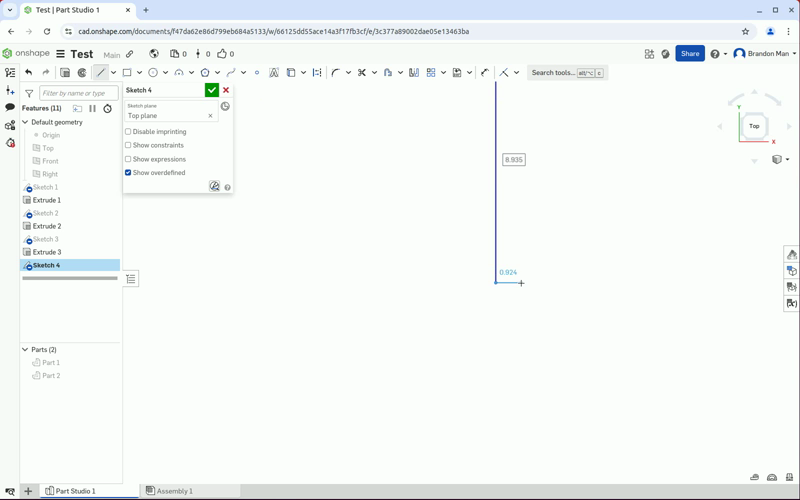
scroll(6)
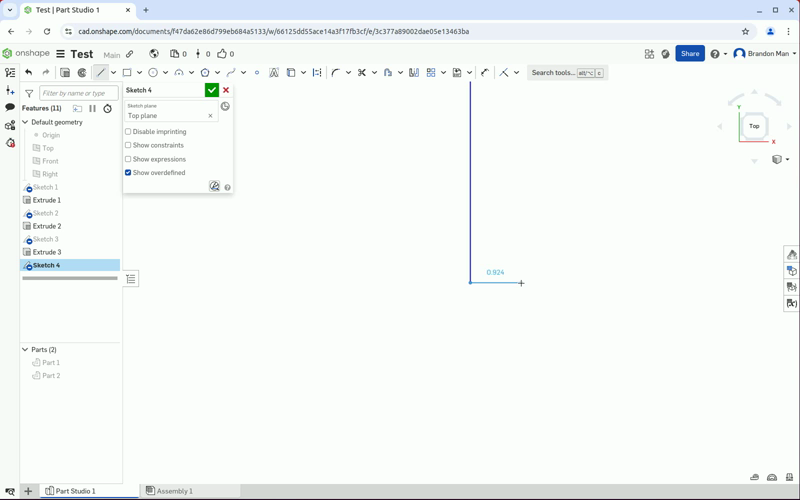
click(521, 282)
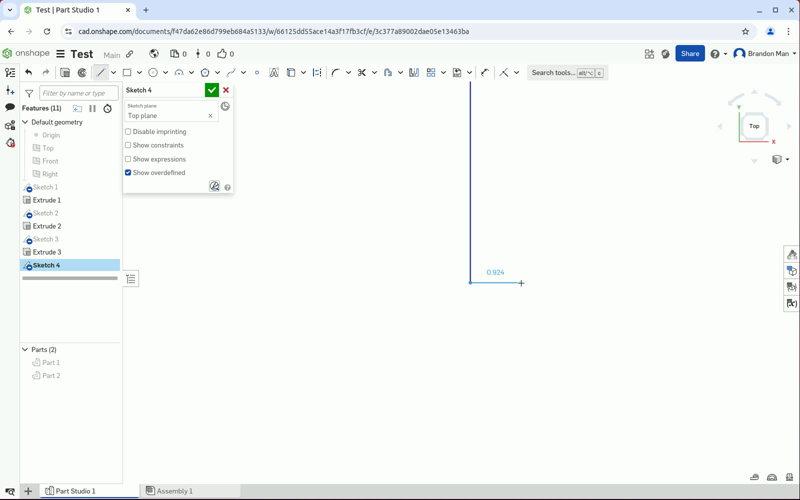
scroll(-6)
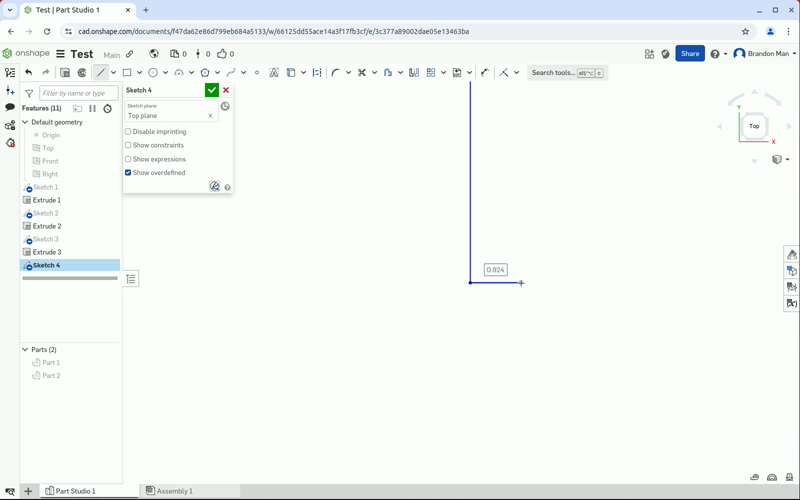
scroll(-6)
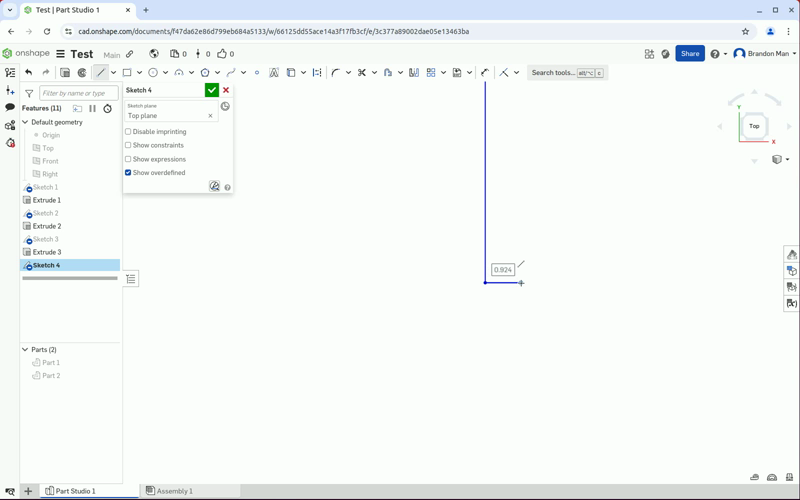
scroll(-6)
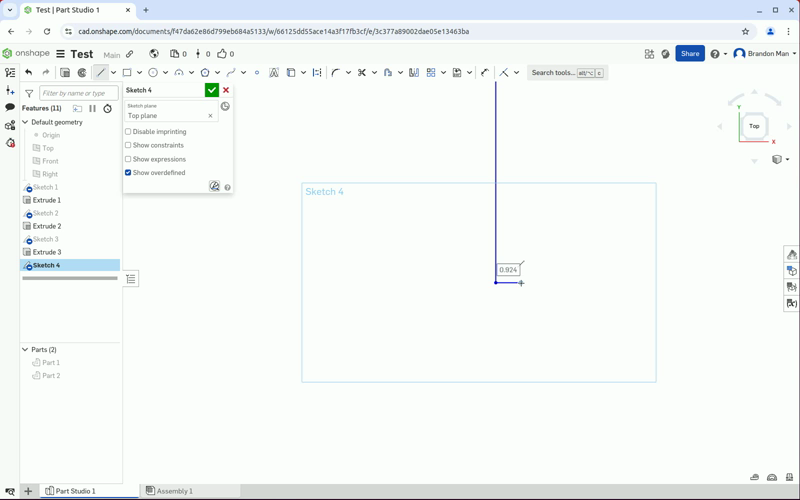
scroll(-6)
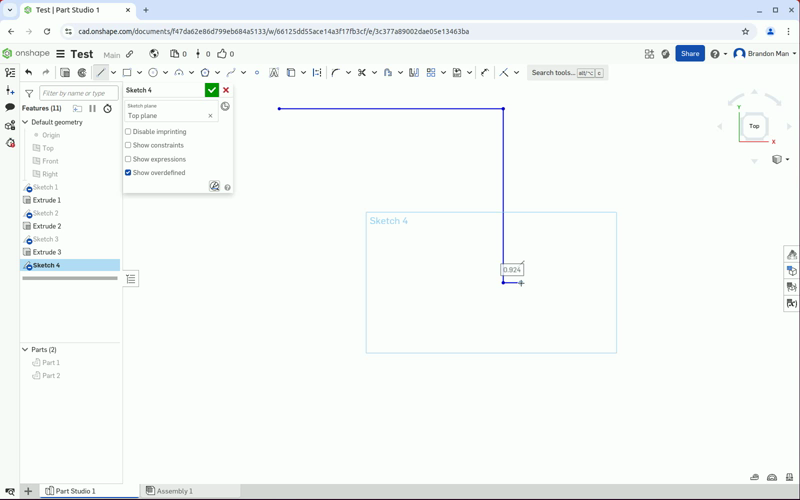
scroll(-6)
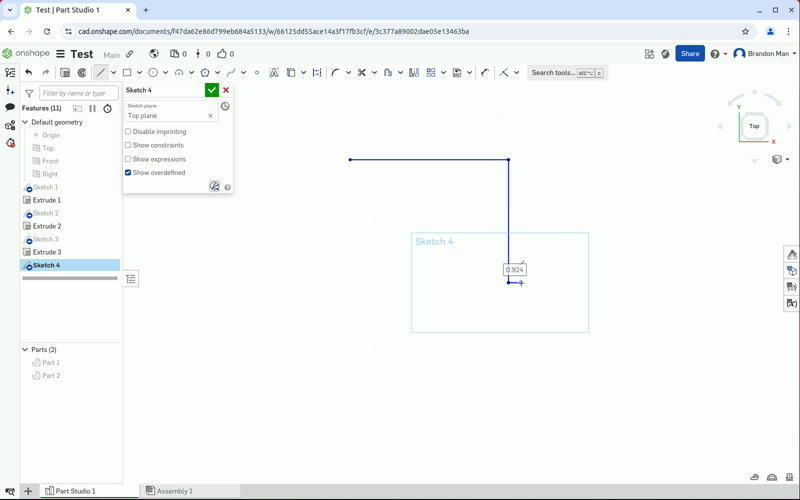
scroll(-6)
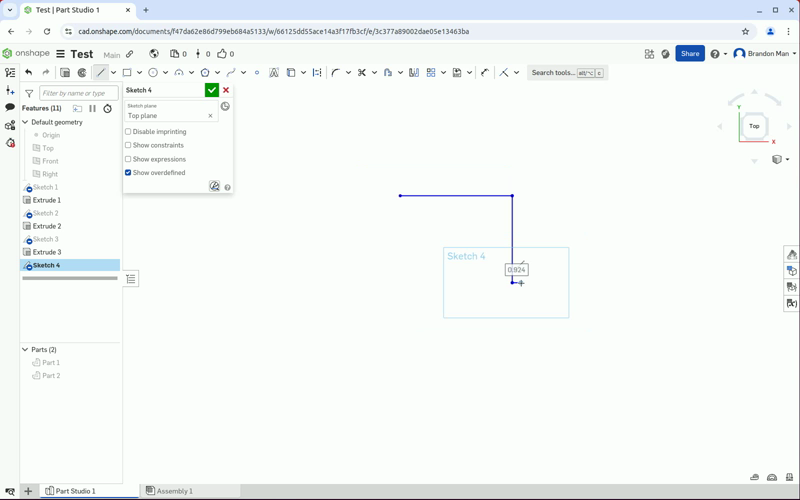
scroll(-6)
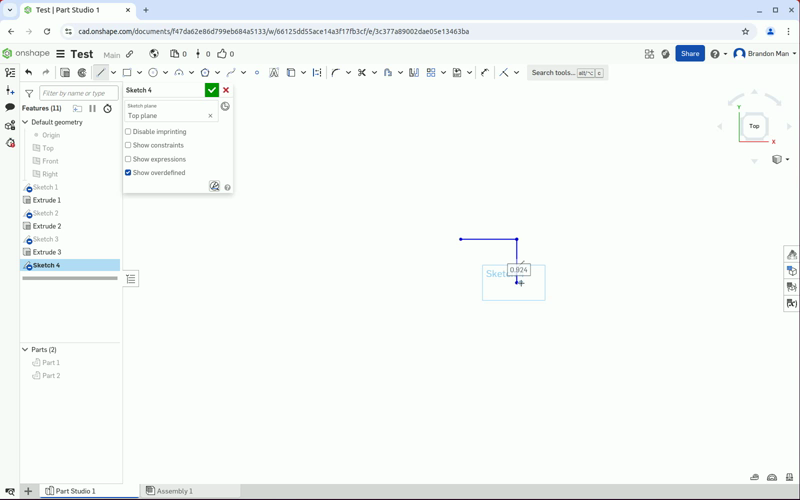
key_up(shift)
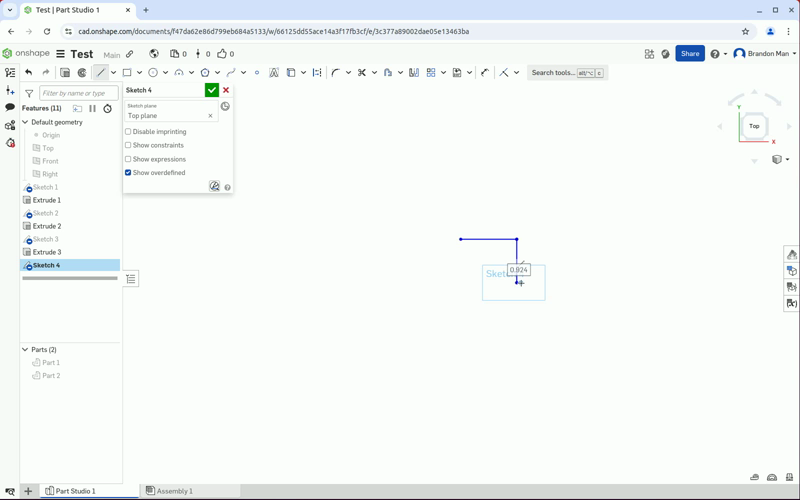
key_down(shift)
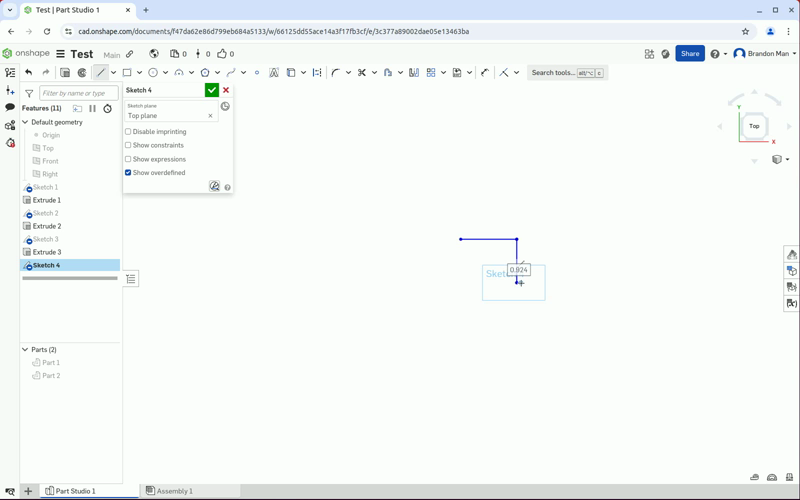
mouse_move(521, 210)
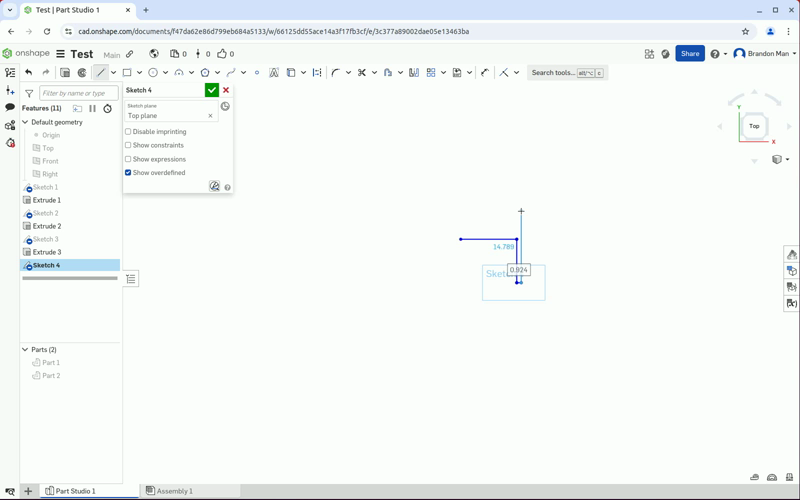
click(521, 210)
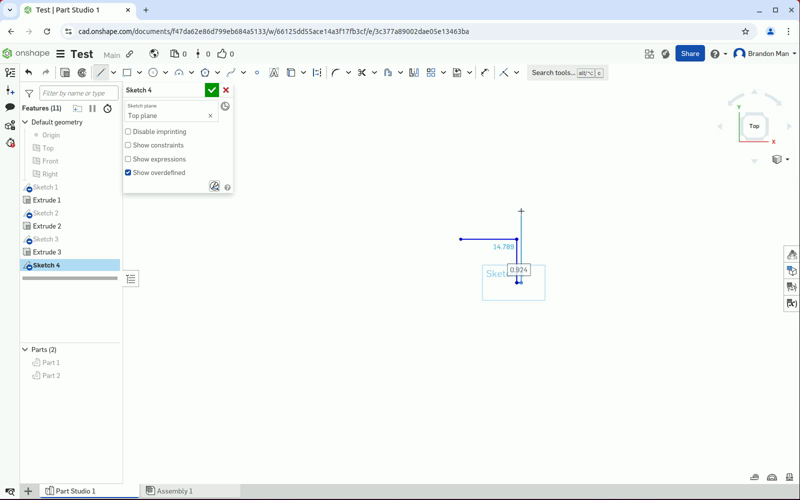
key_up(shift)
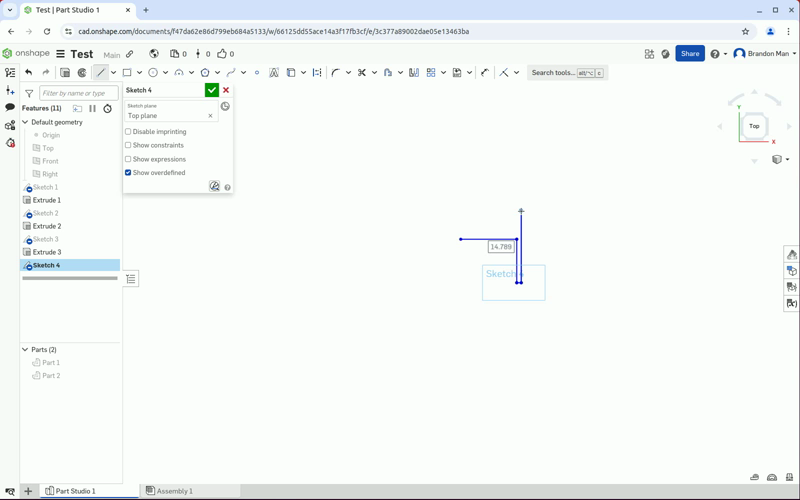
key_down(shift)
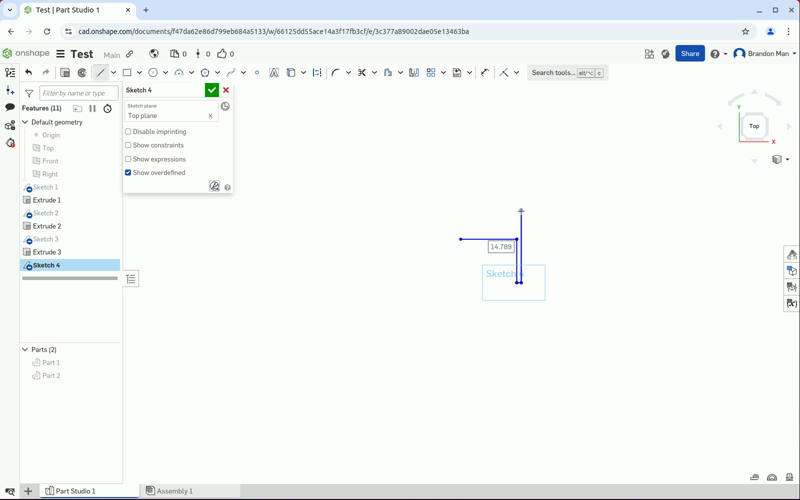
mouse_move(460, 210)
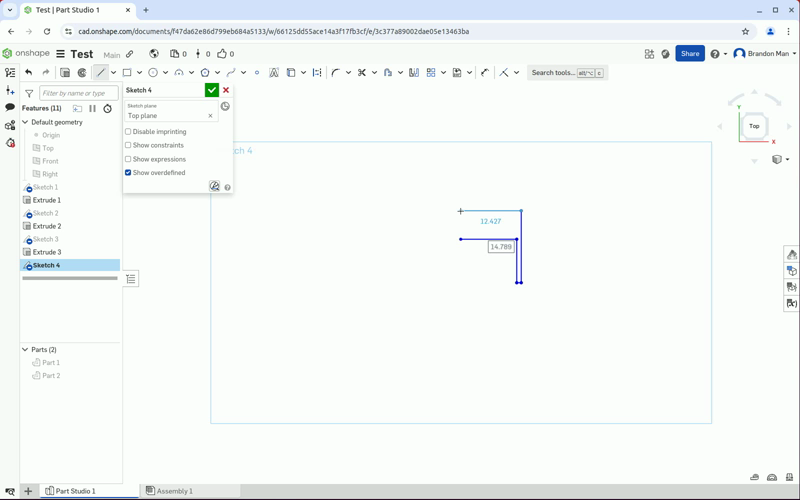
click(460, 210)
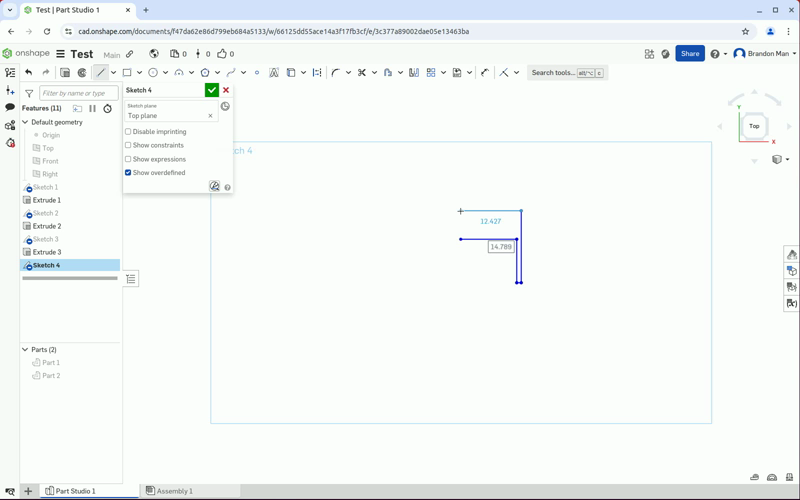
key_up(shift)
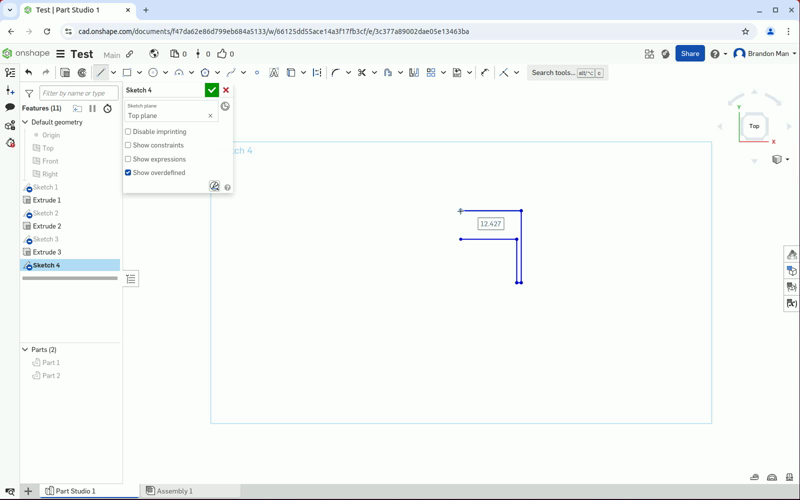
mouse_move(490, 210)
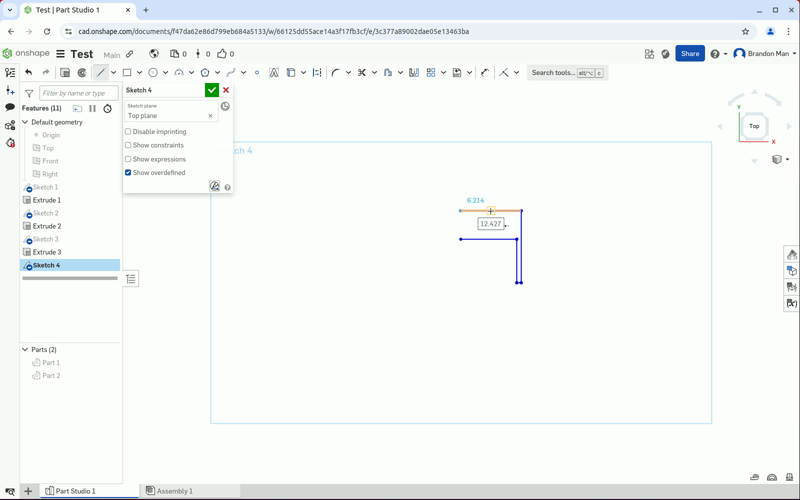
key_down(shift)
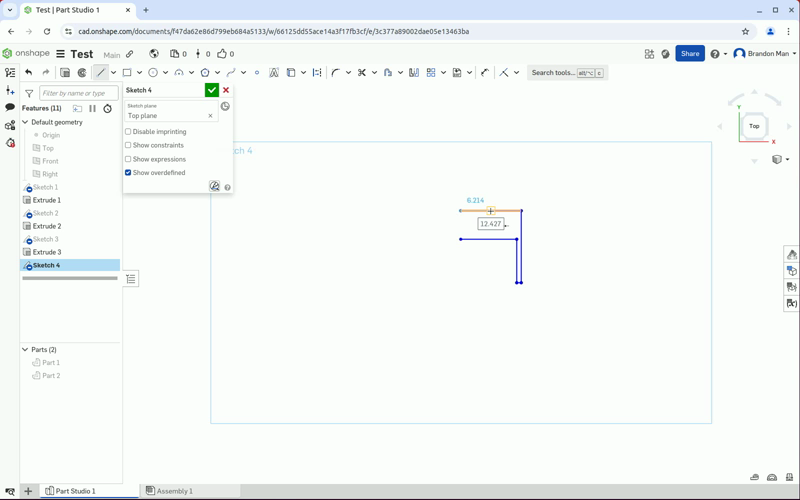
mouse_move(460, 239)
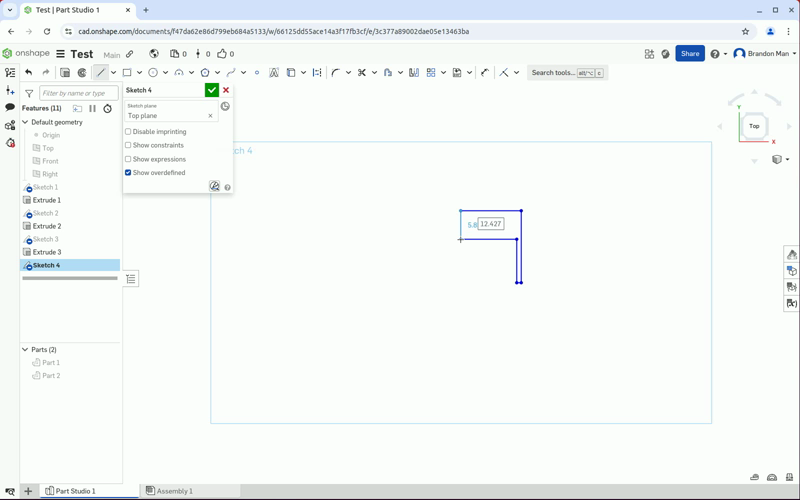
key_up(shift)
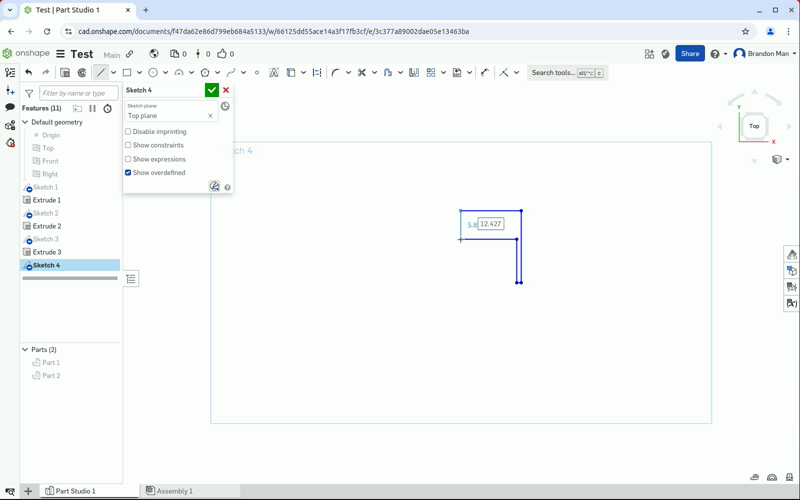
click(460, 239)
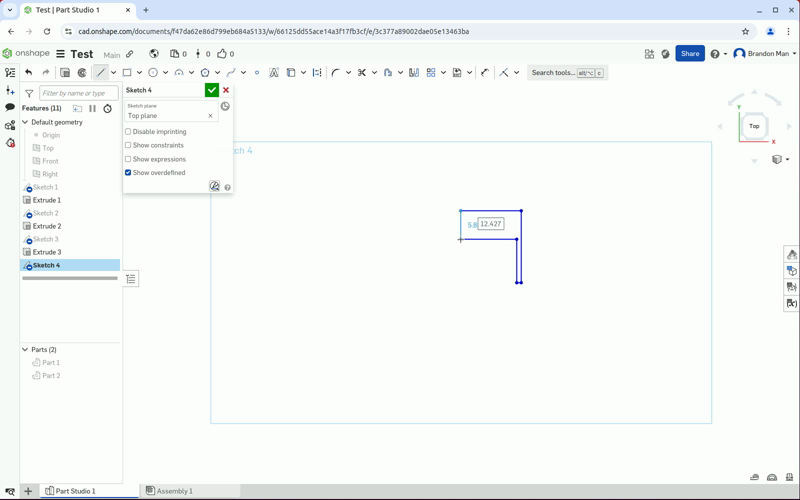
key(esc)
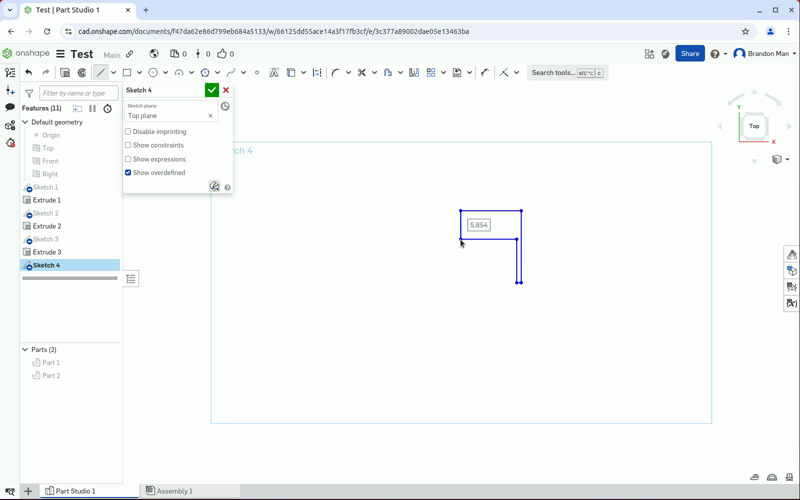
mouse_move(512, 213)
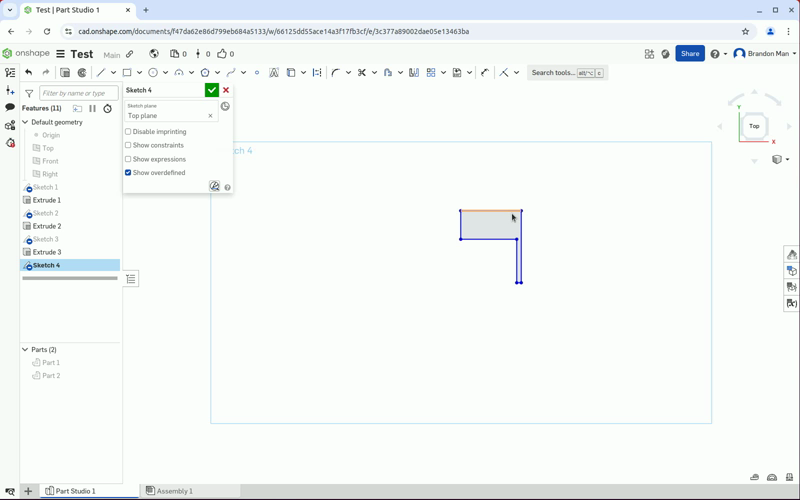
click(512, 213)
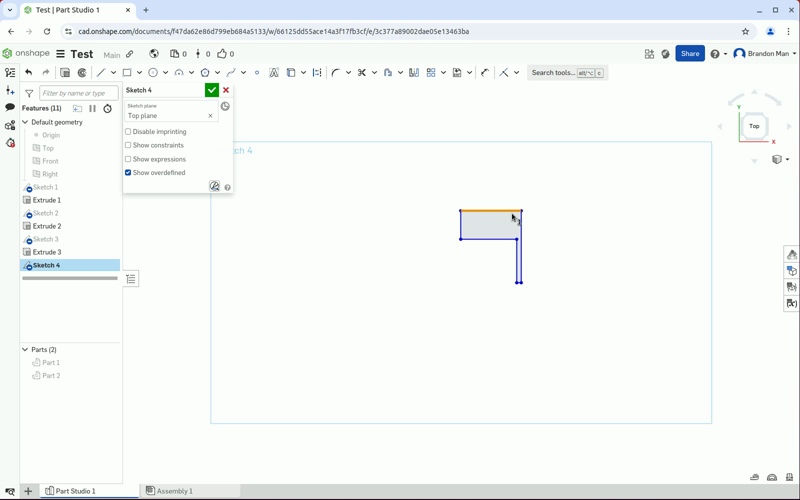
mouse_move(73, 352)
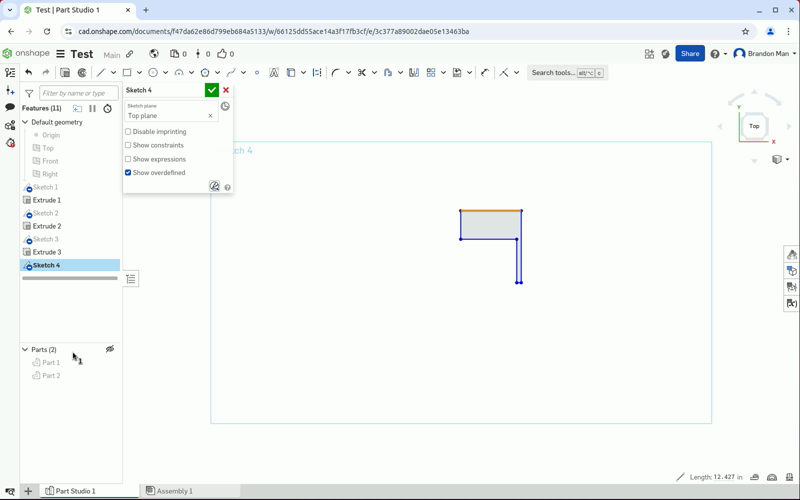
key(shift+y)
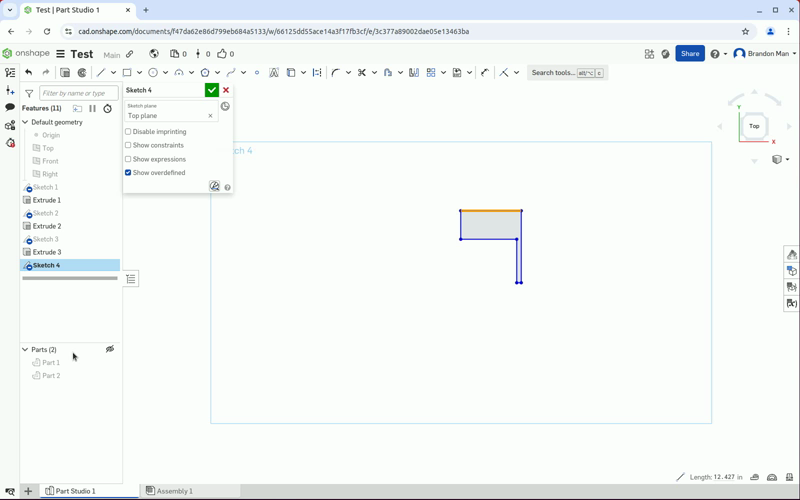
key(shift+e)
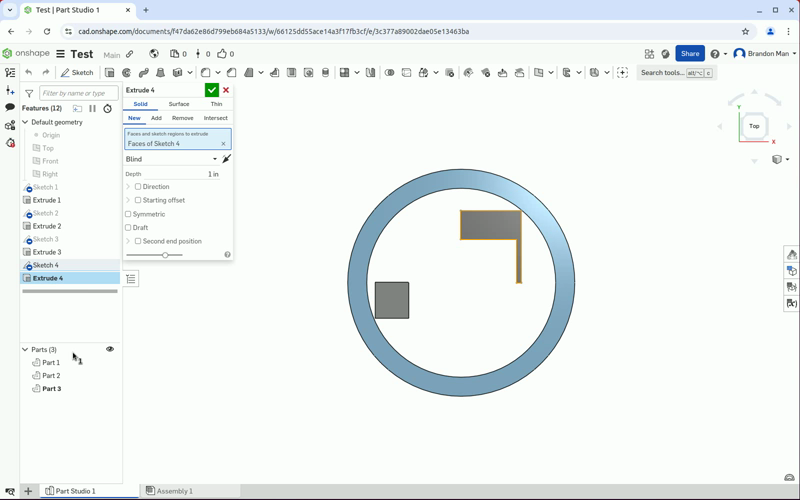
mouse_move(143, 106)
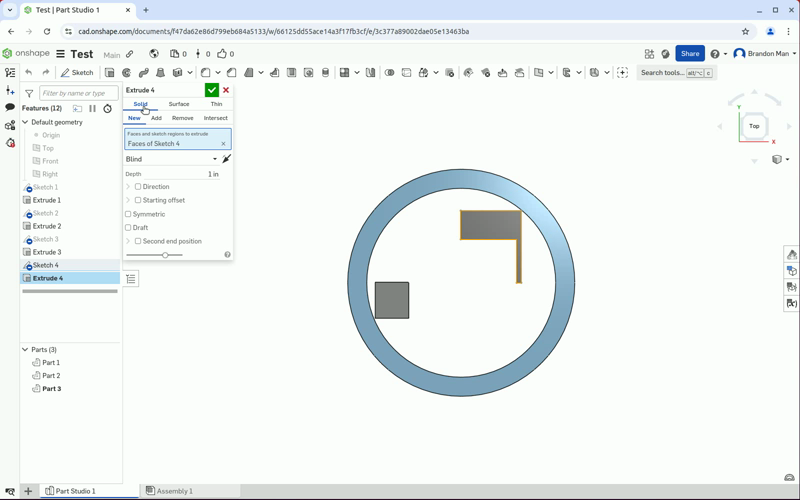
click(143, 106)
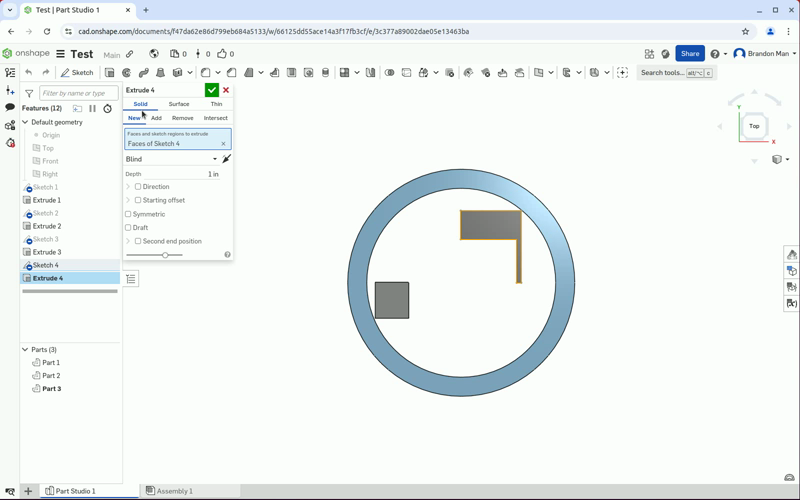
mouse_move(137, 120)
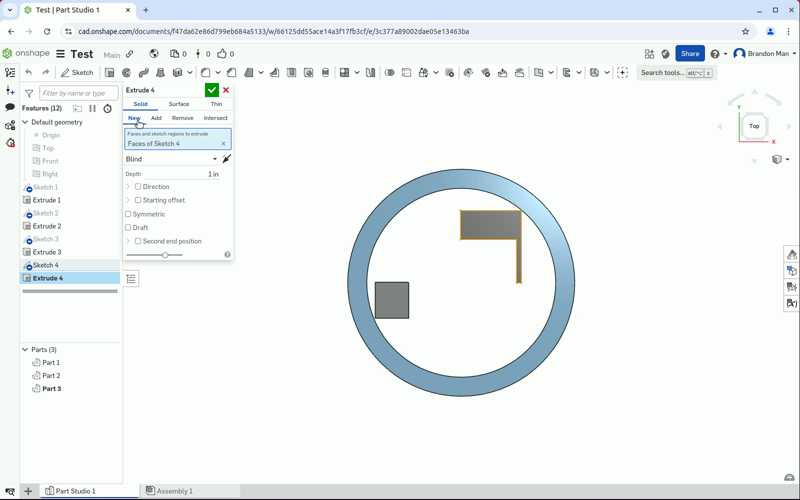
click(137, 120)
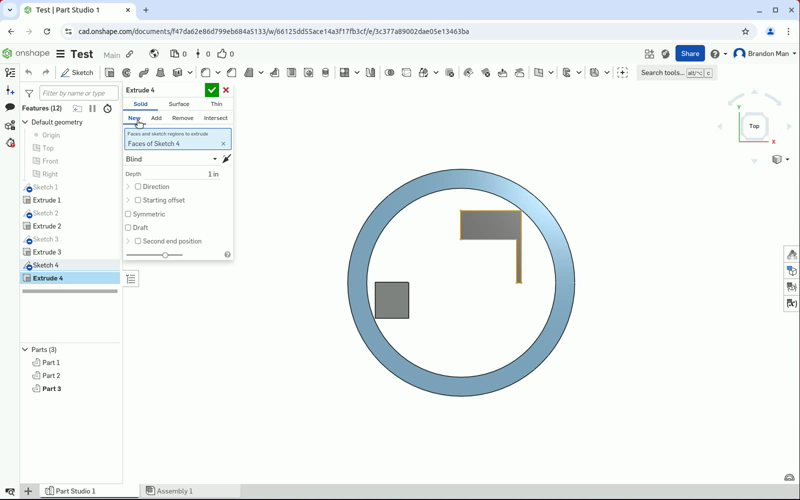
key(tab, 4)
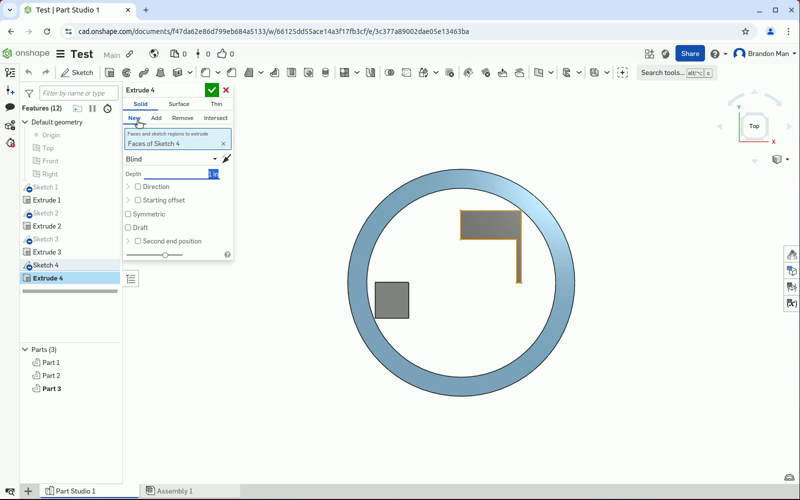
text(22.145)
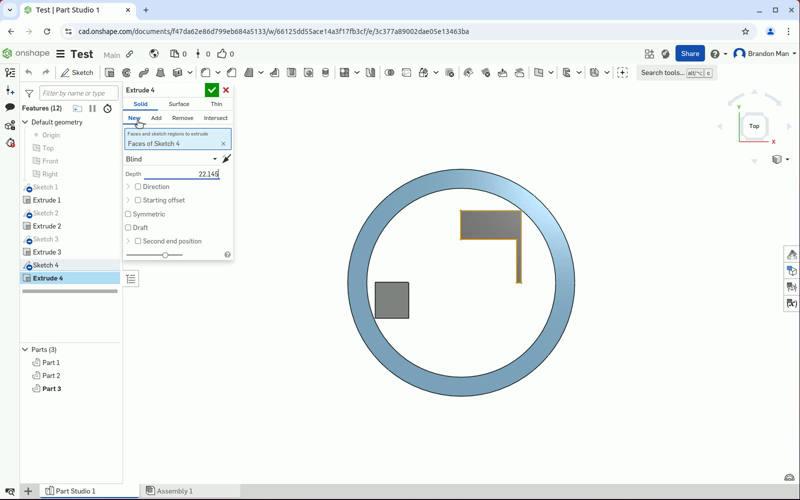
key(enter)
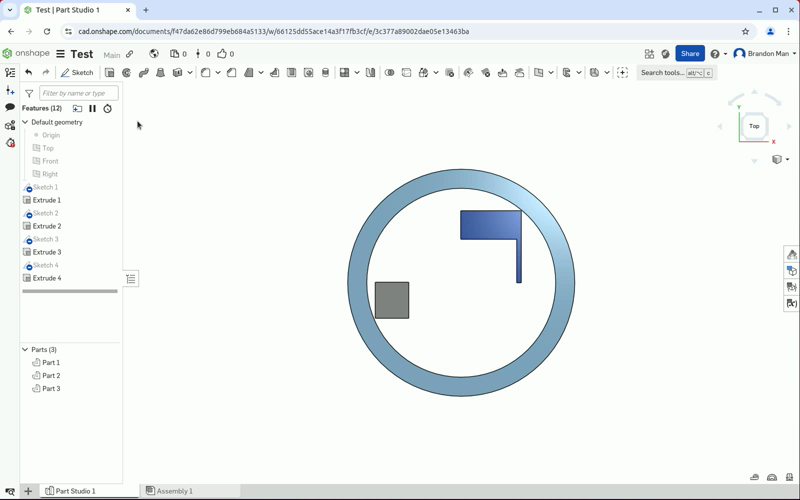
key(shift+h)
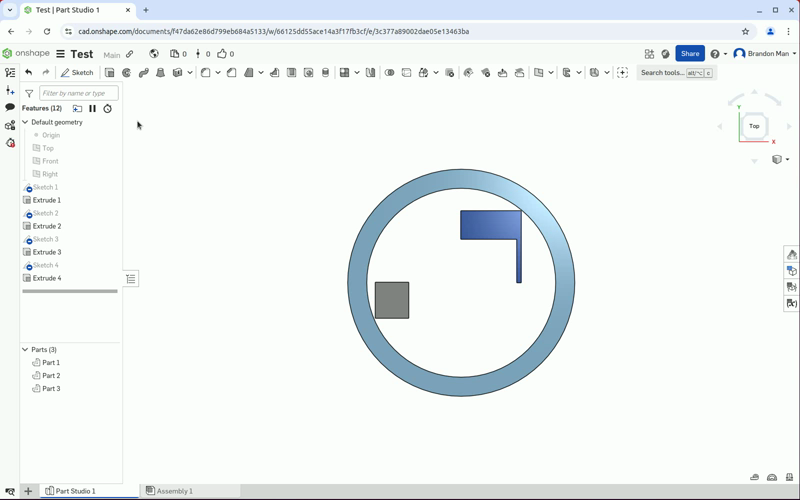
key(shift+h)
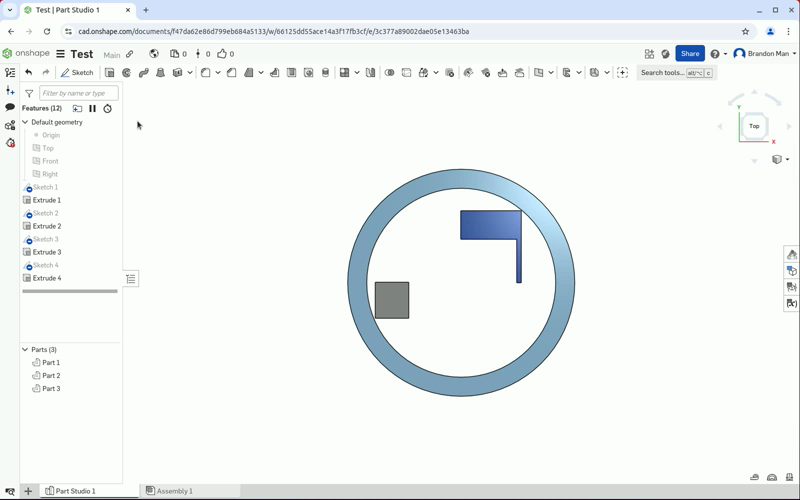
mouse_move(73, 189)
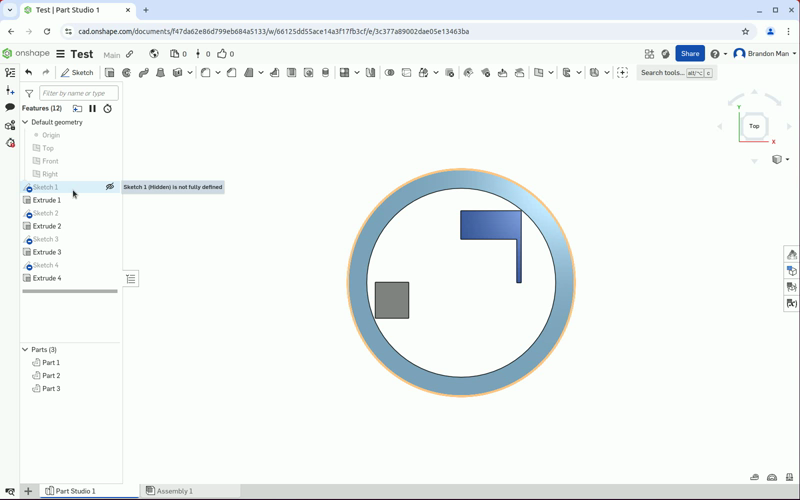
click(73, 189)
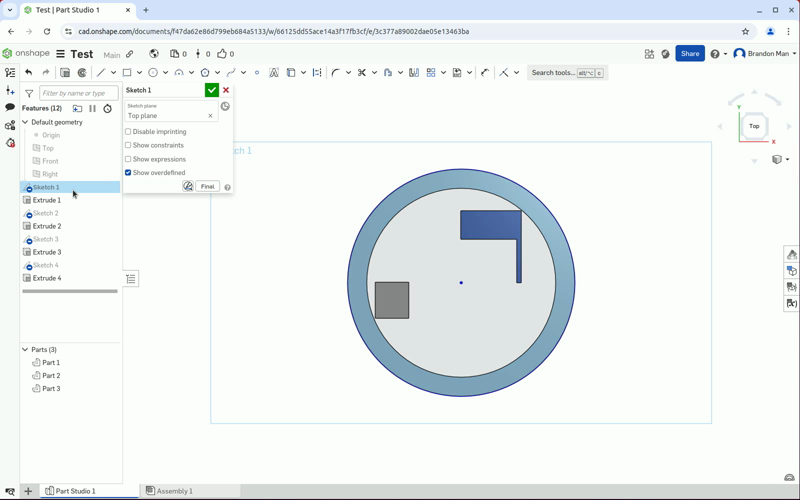
mouse_move(229, 92)
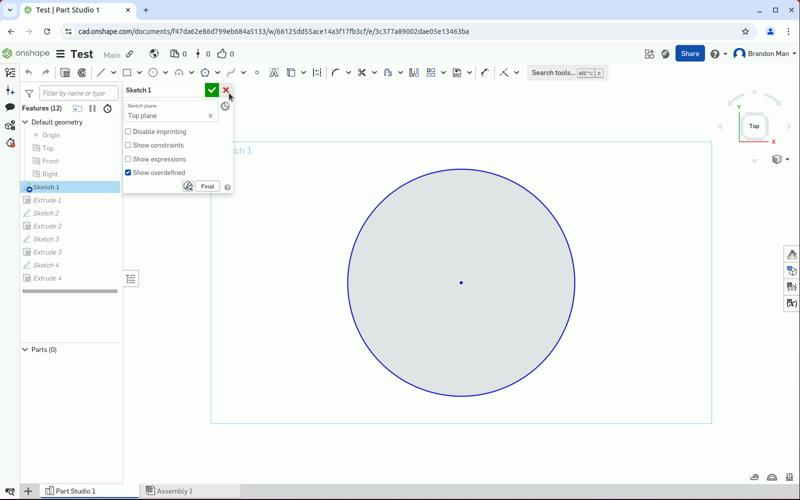
click(229, 92)
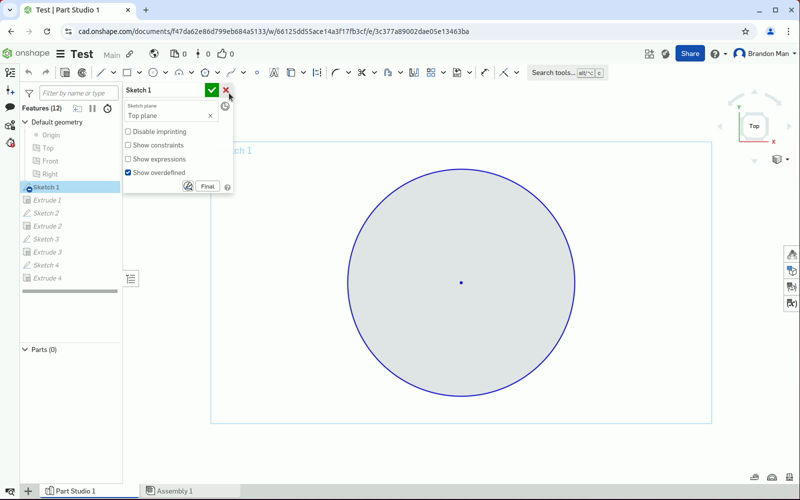
key(shift+s)
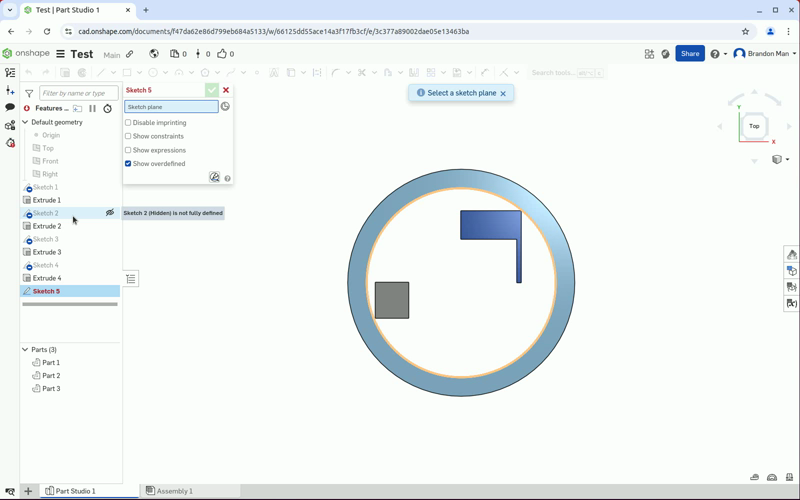
scroll(3)
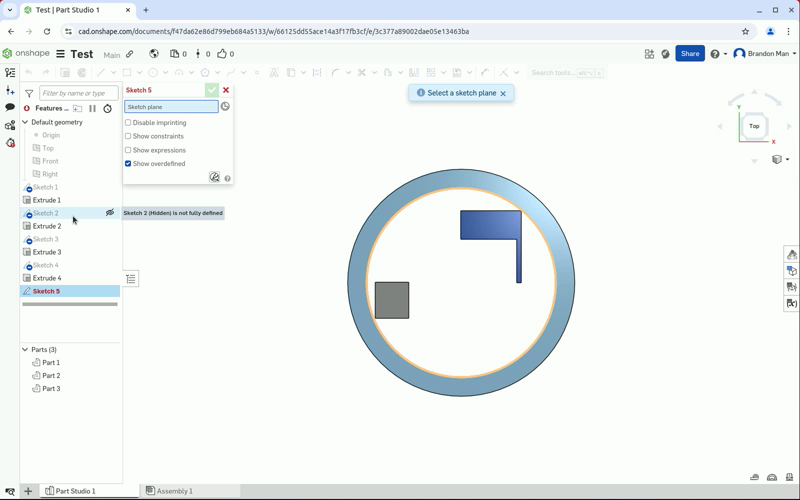
mouse_move(73, 150)
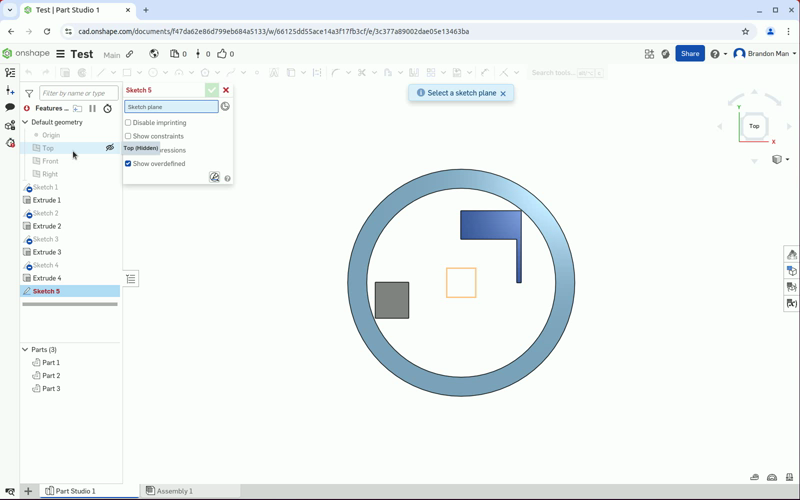
click(73, 150)
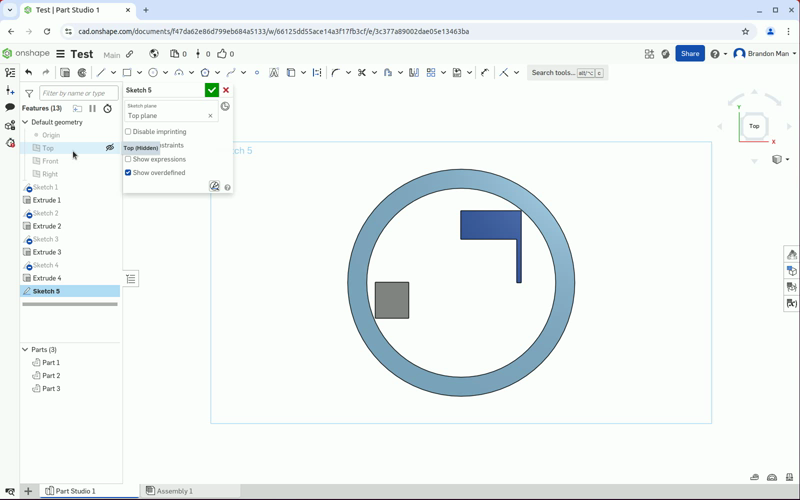
mouse_move(73, 352)
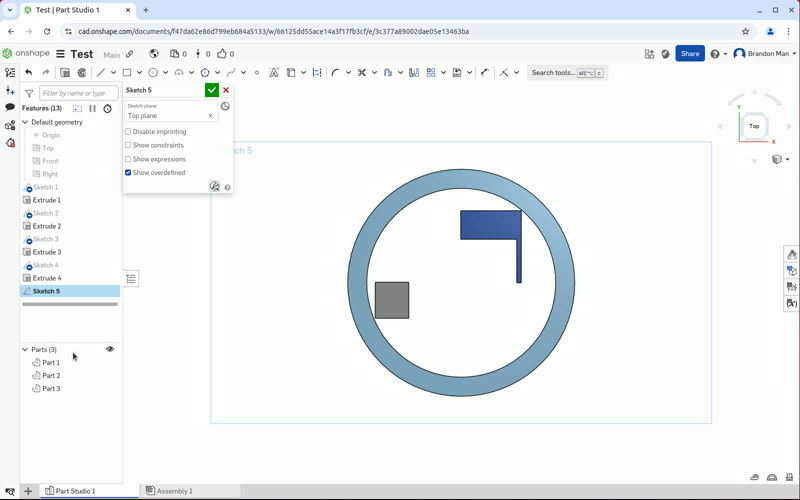
key(y)
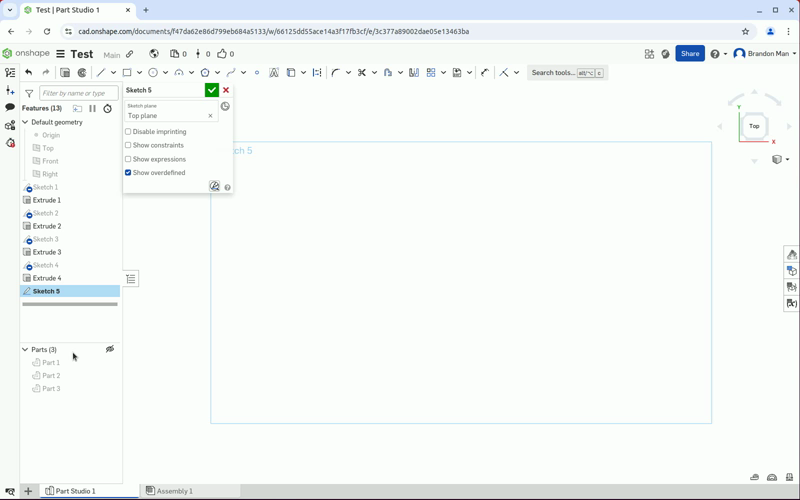
key(l)
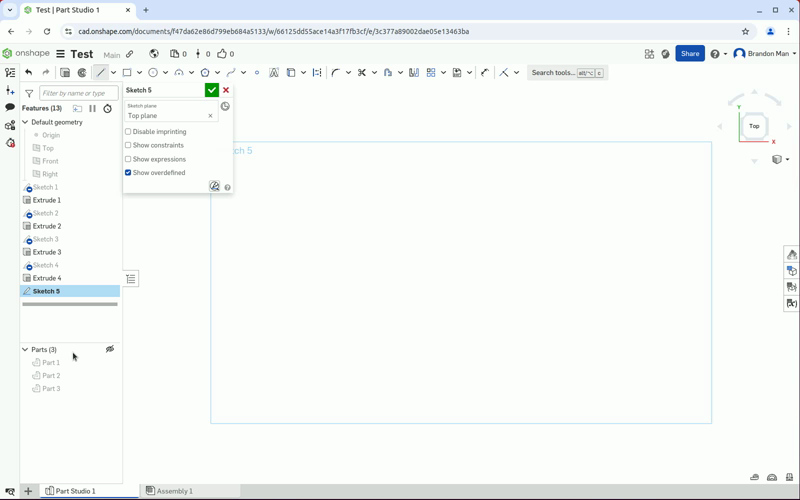
key_down(shift)
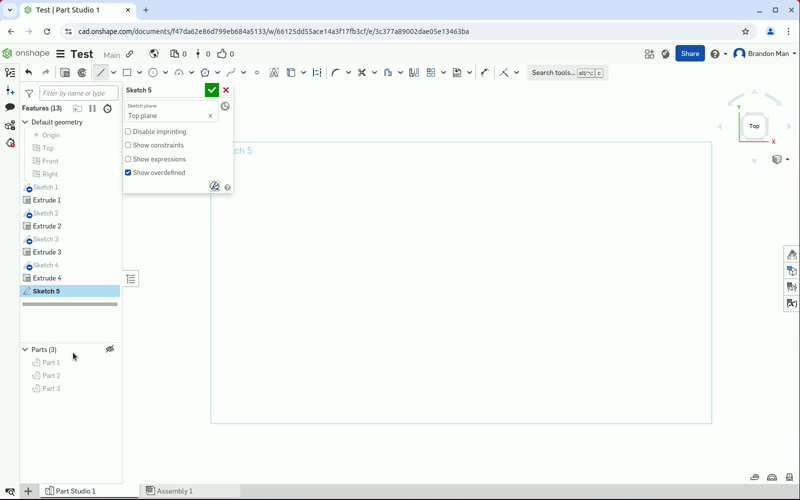
mouse_move(407, 282)
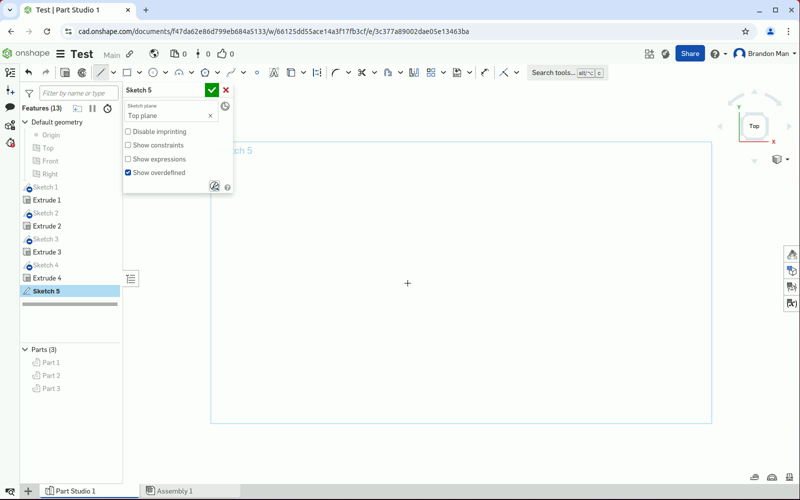
click(407, 282)
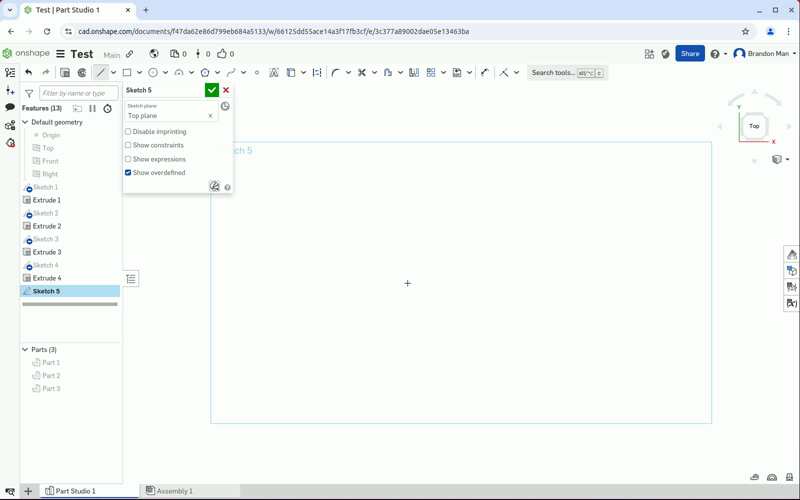
key_up(shift)
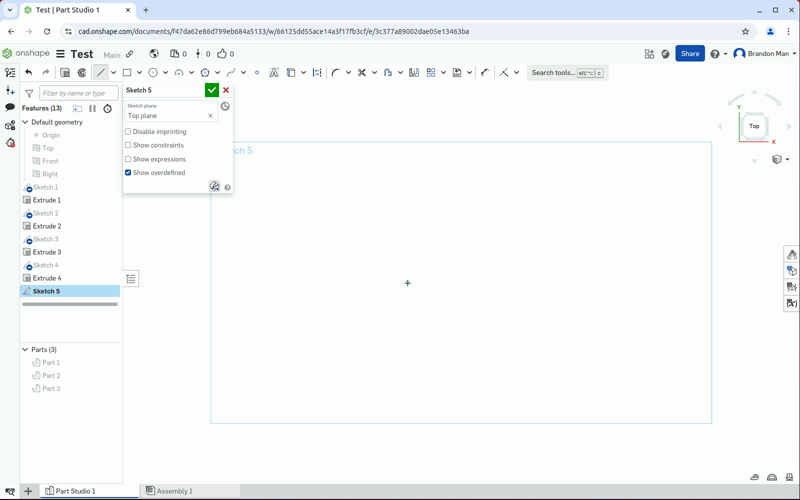
key_down(shift)
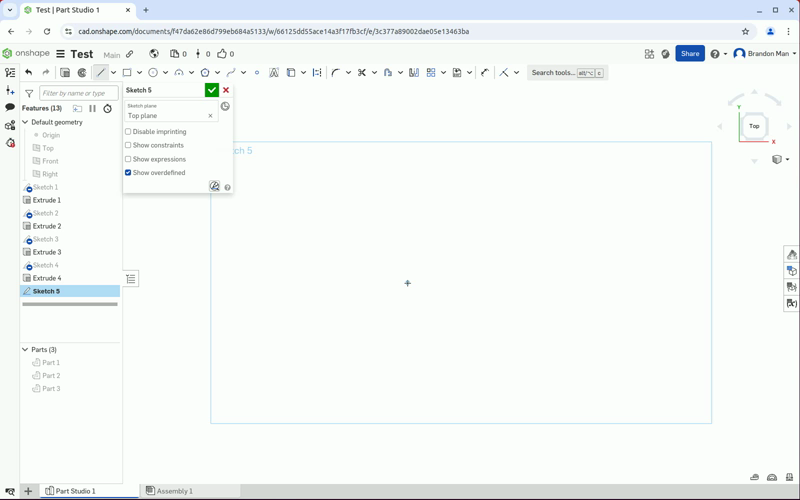
mouse_move(437, 282)
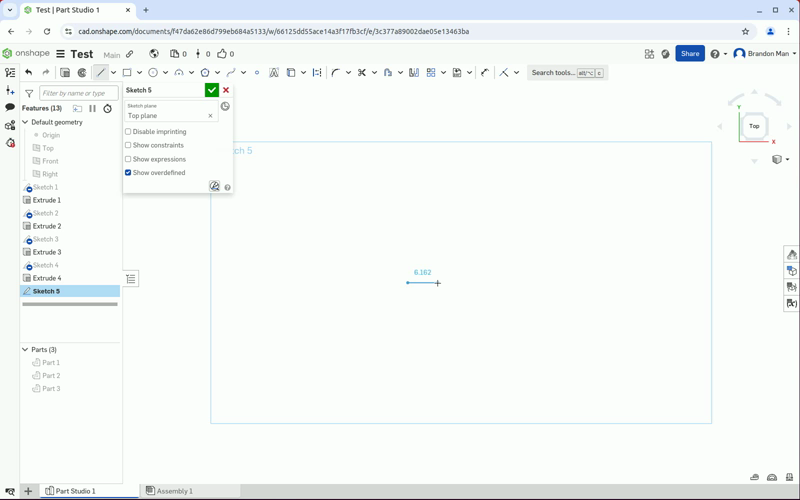
mouse_move(461, 282)
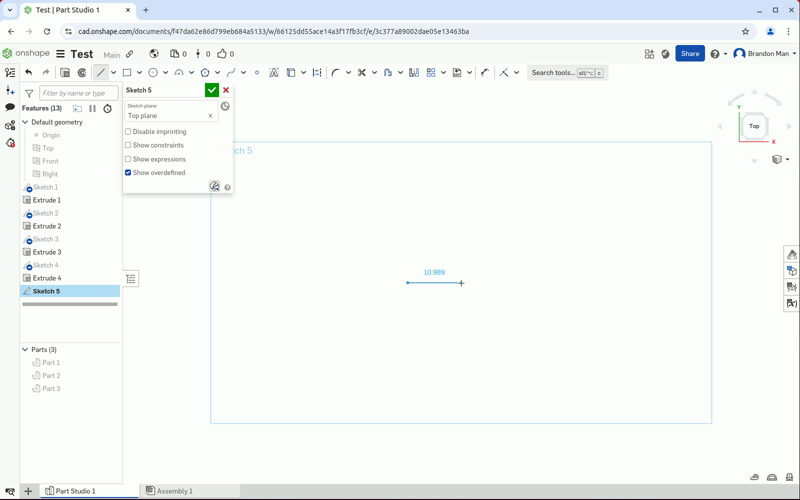
click(461, 282)
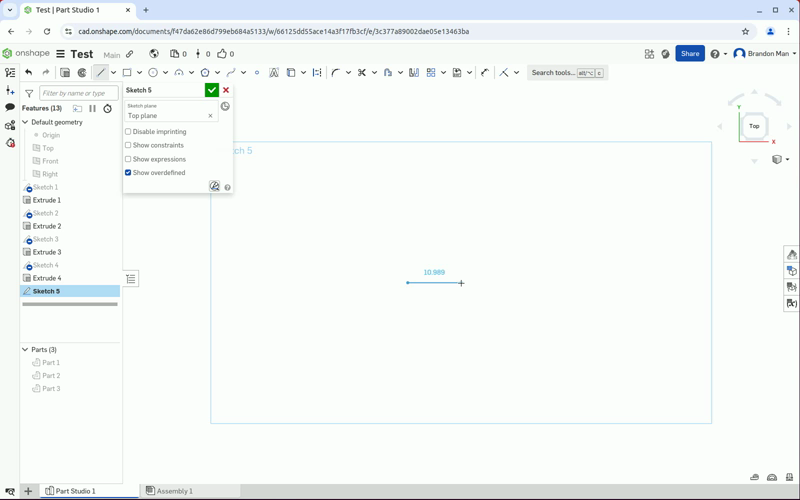
key_up(shift)
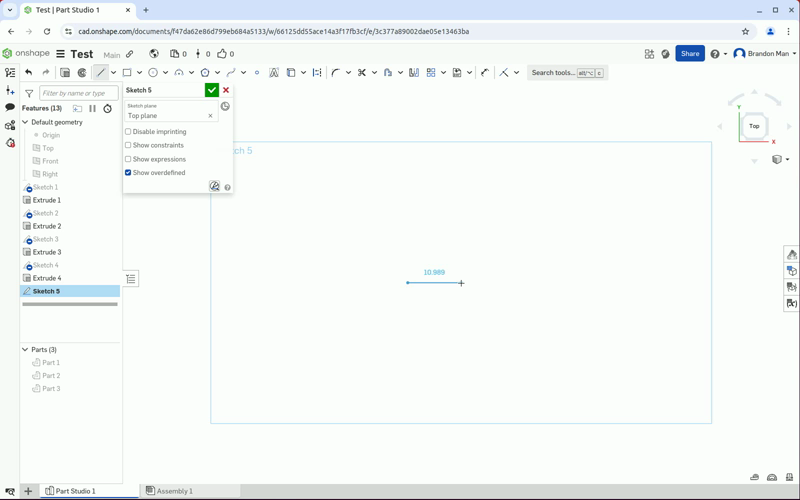
key_down(shift)
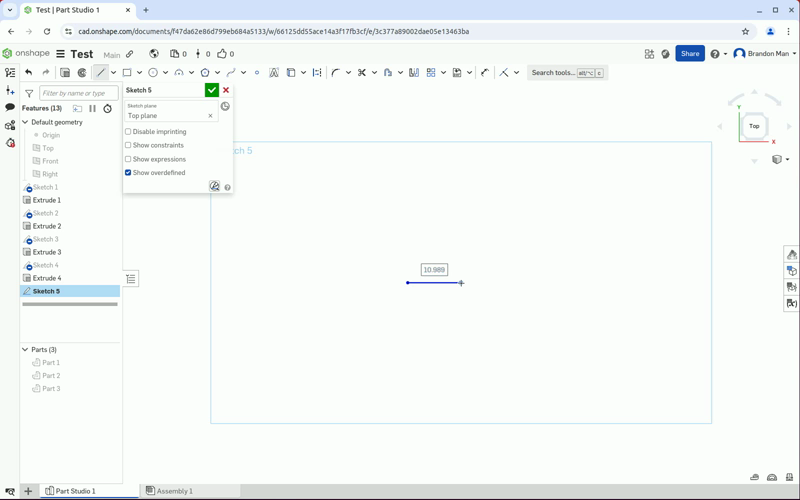
mouse_move(491, 282)
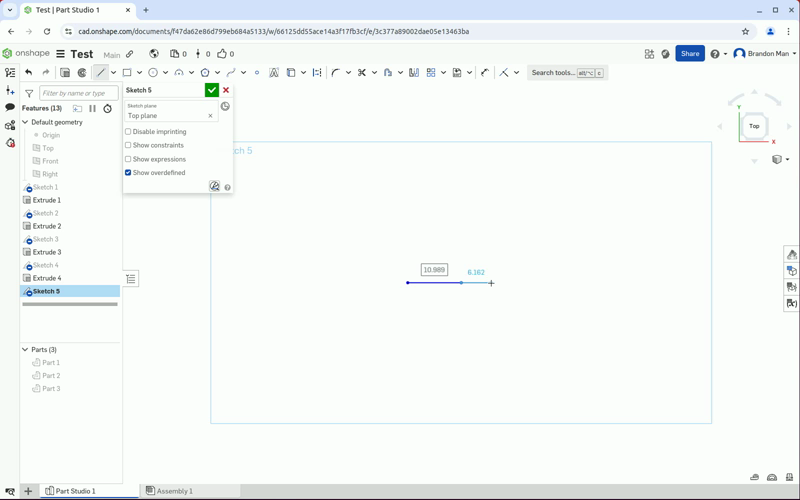
mouse_move(461, 239)
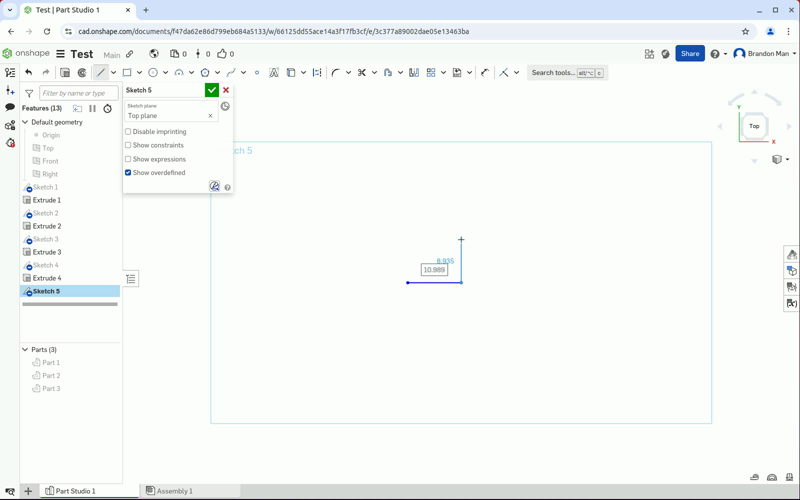
click(461, 239)
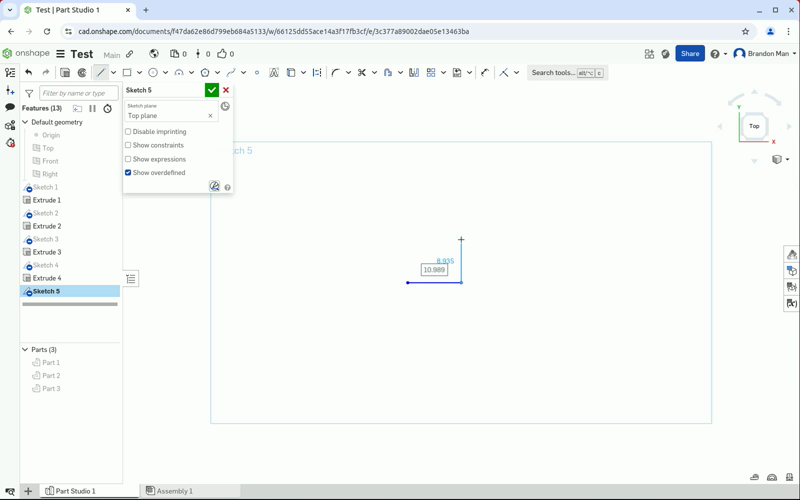
key_up(shift)
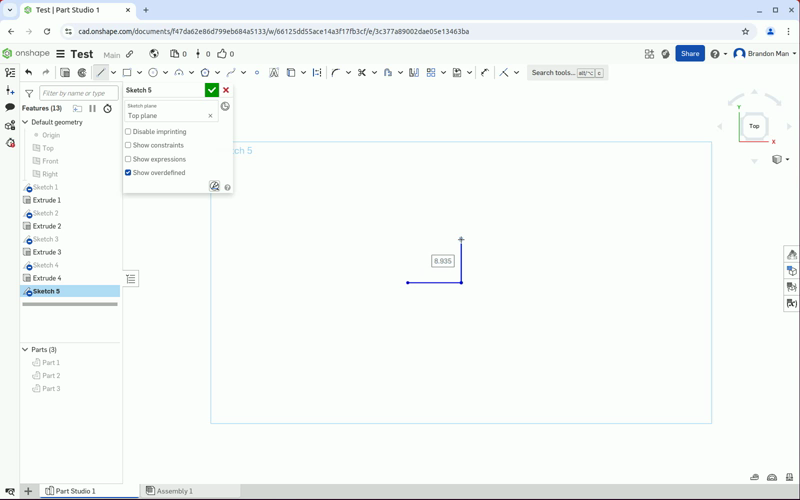
key_down(shift)
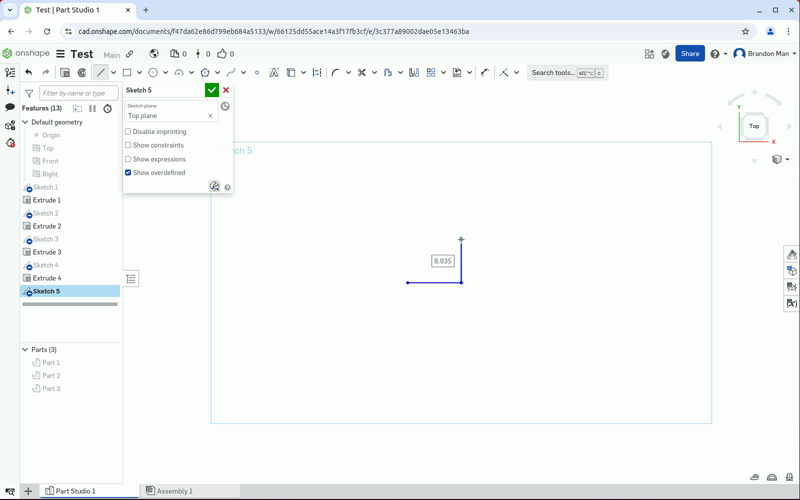
mouse_move(491, 239)
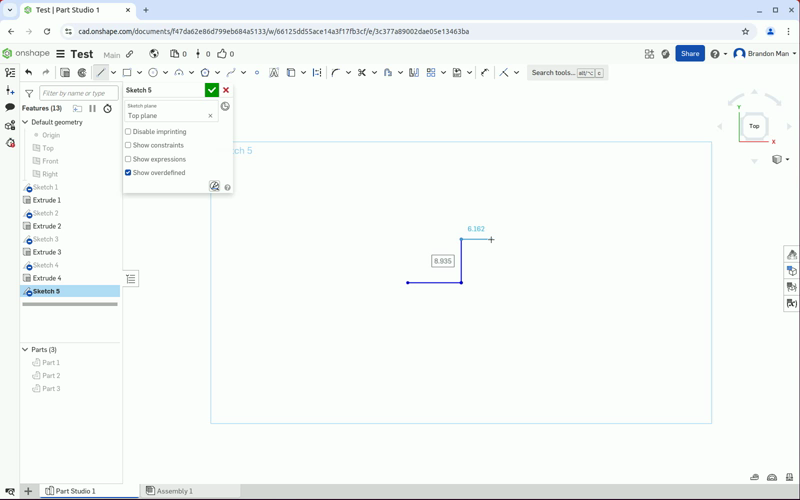
mouse_move(407, 239)
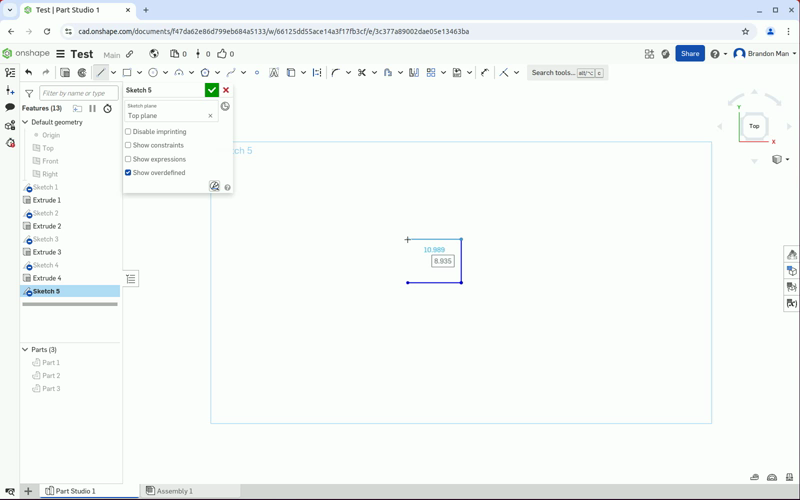
click(407, 239)
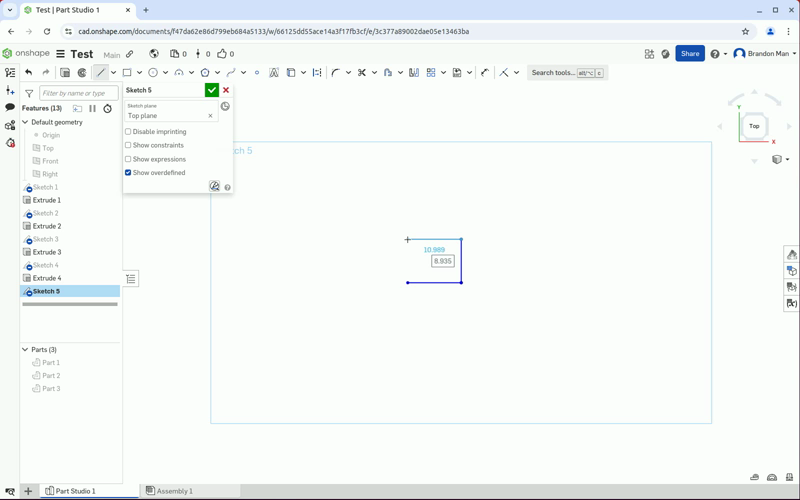
key_up(shift)
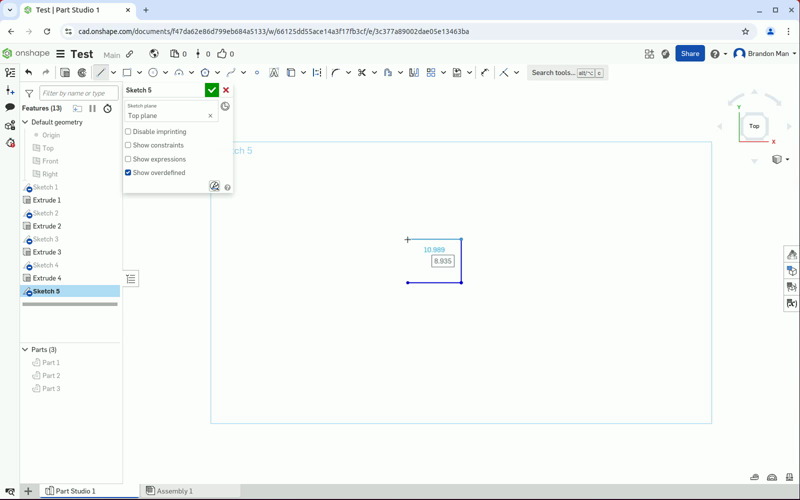
mouse_move(437, 239)
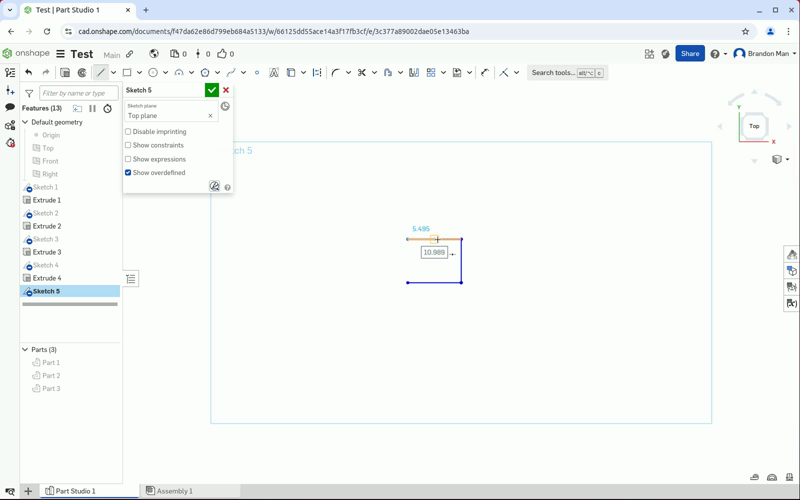
key_down(shift)
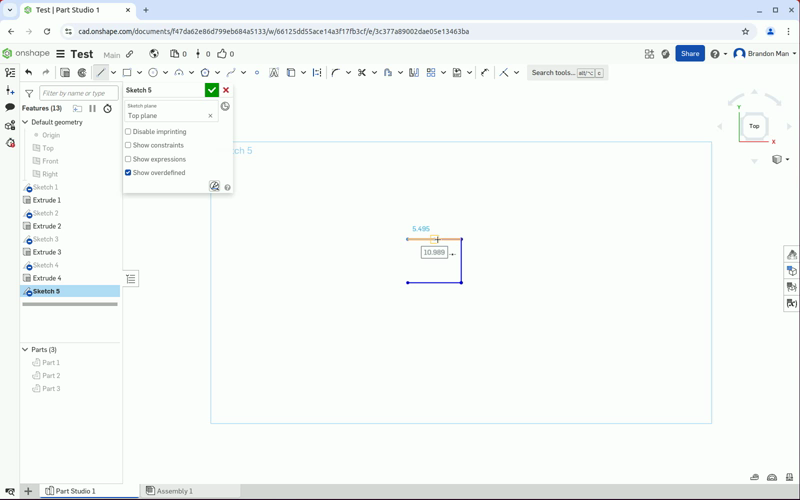
mouse_move(407, 282)
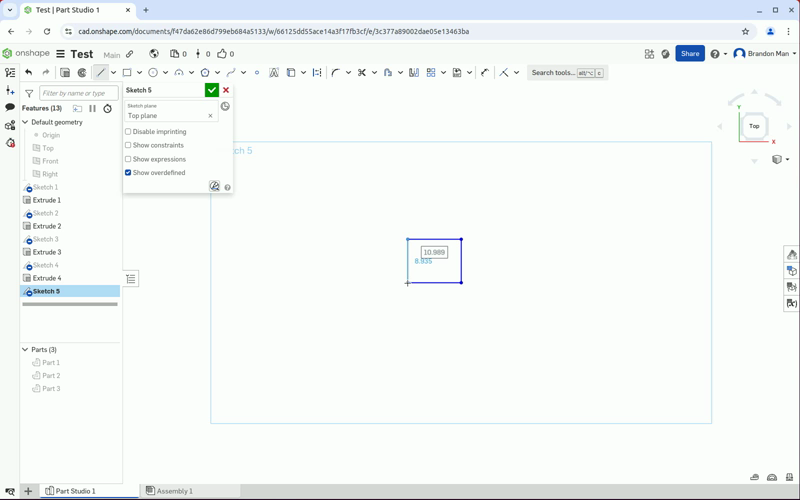
key_up(shift)
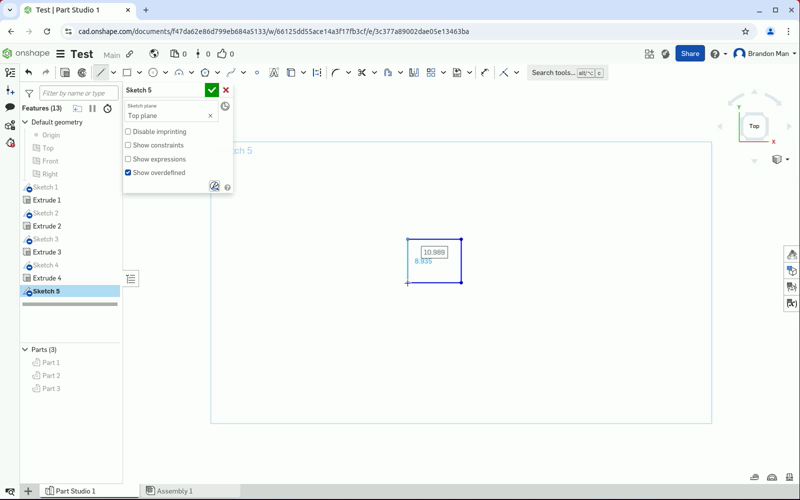
click(407, 282)
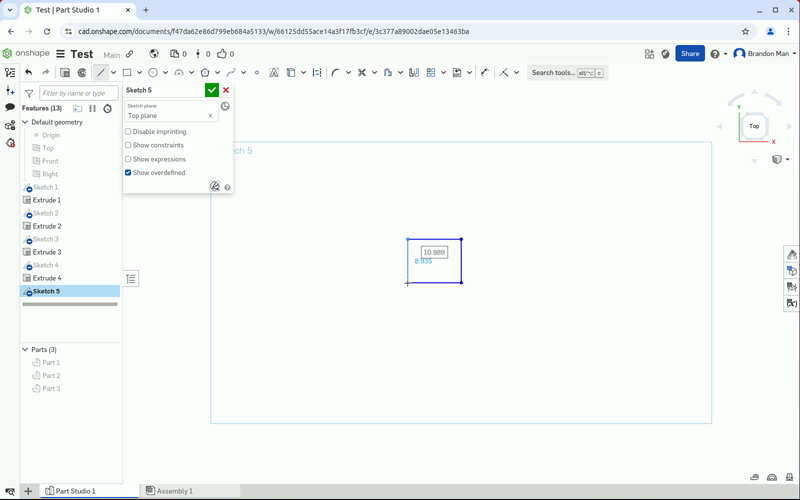
key(esc)
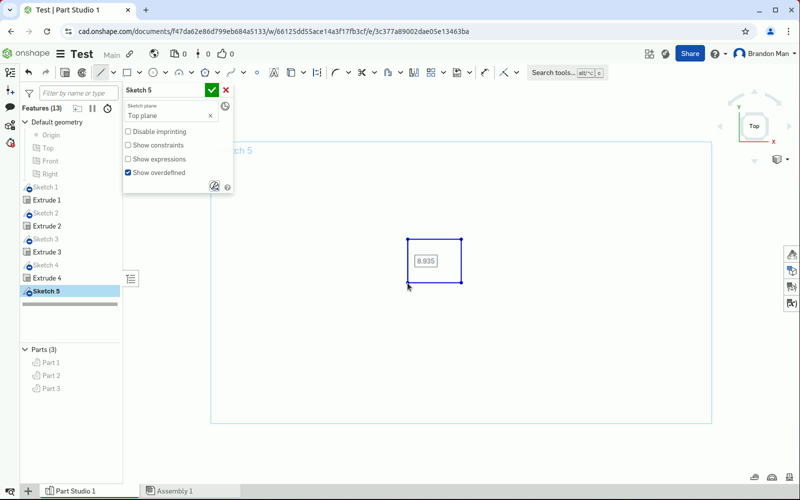
mouse_move(437, 264)
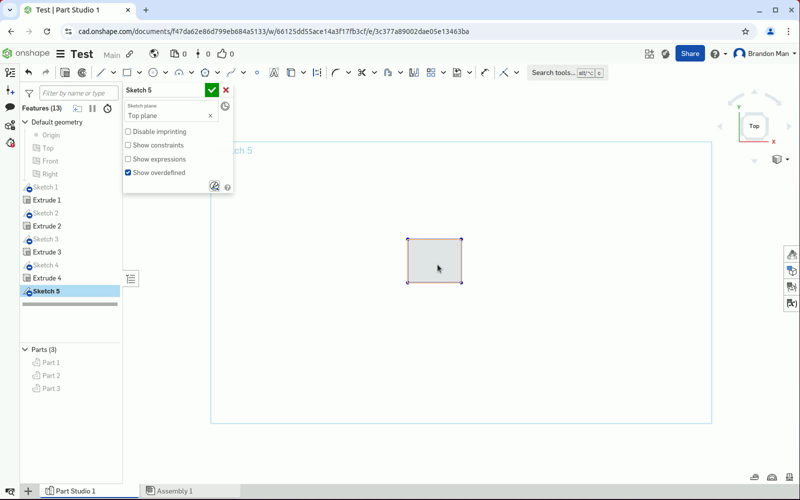
click(437, 264)
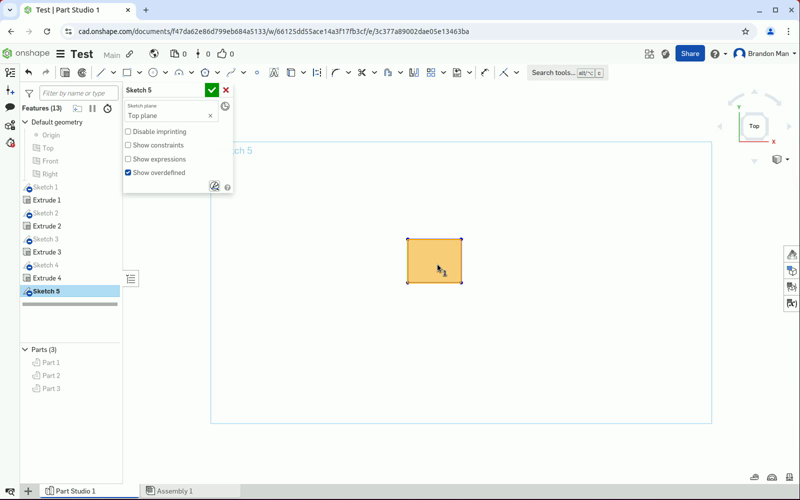
mouse_move(73, 352)
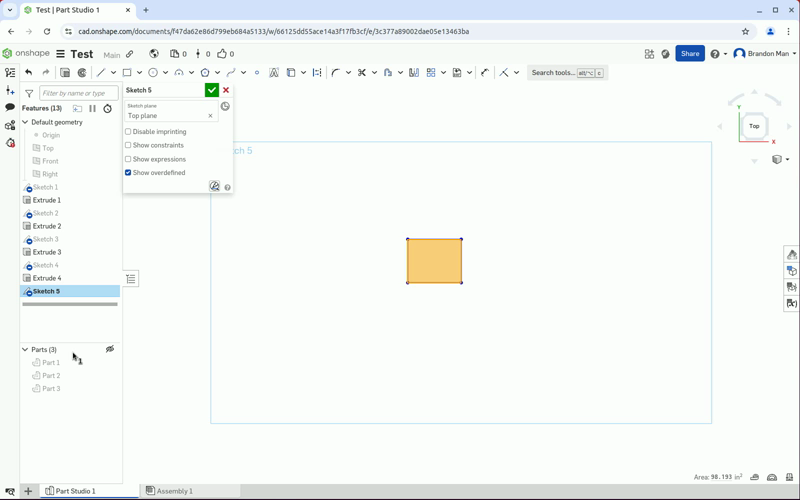
key(shift+y)
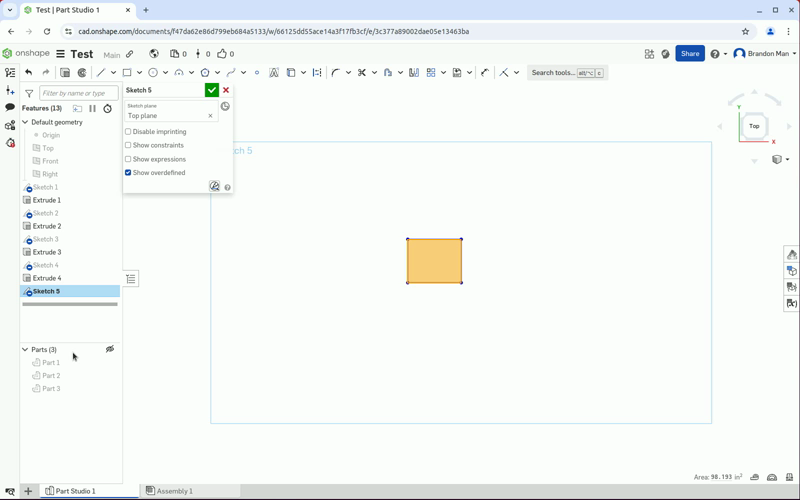
key(shift+e)
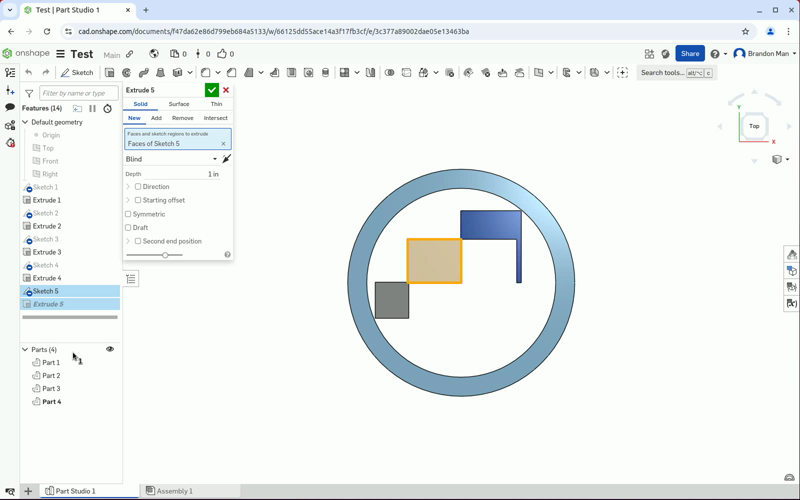
mouse_move(143, 106)
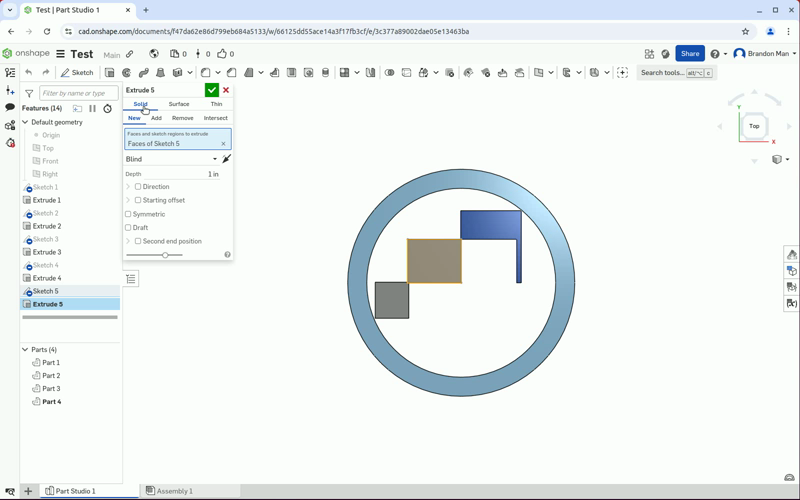
click(143, 106)
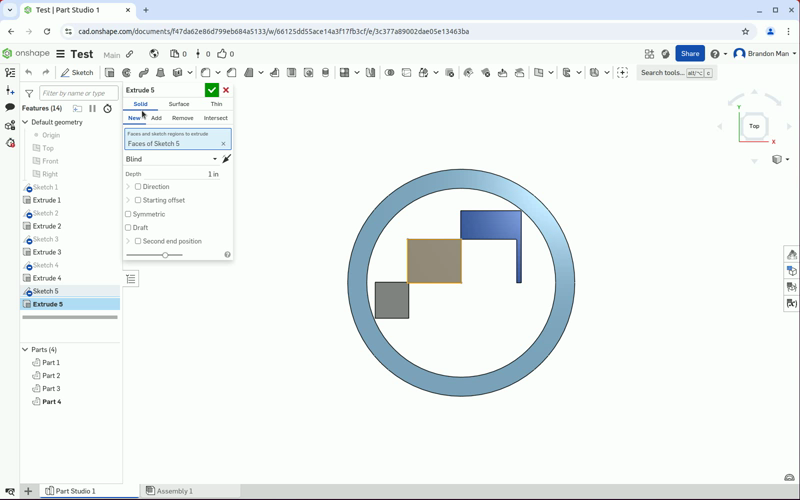
mouse_move(137, 120)
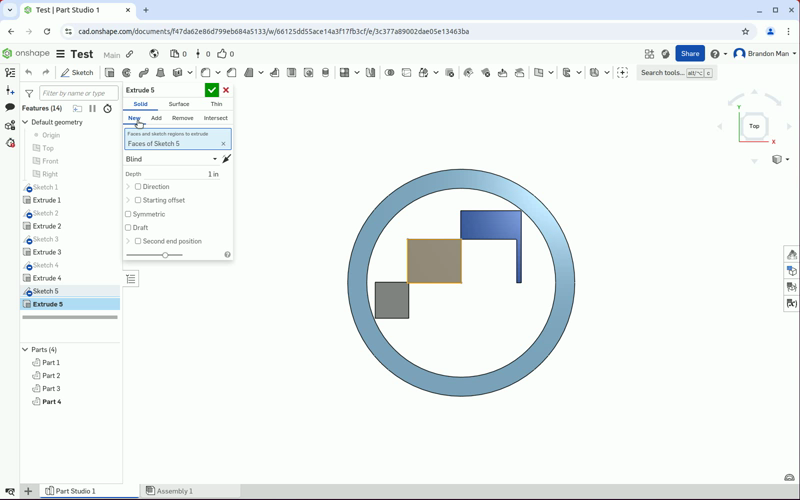
click(137, 120)
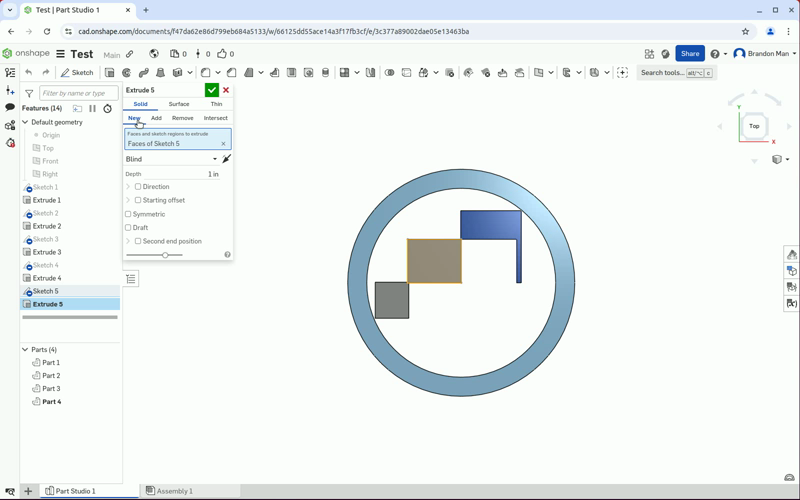
key(tab, 4)
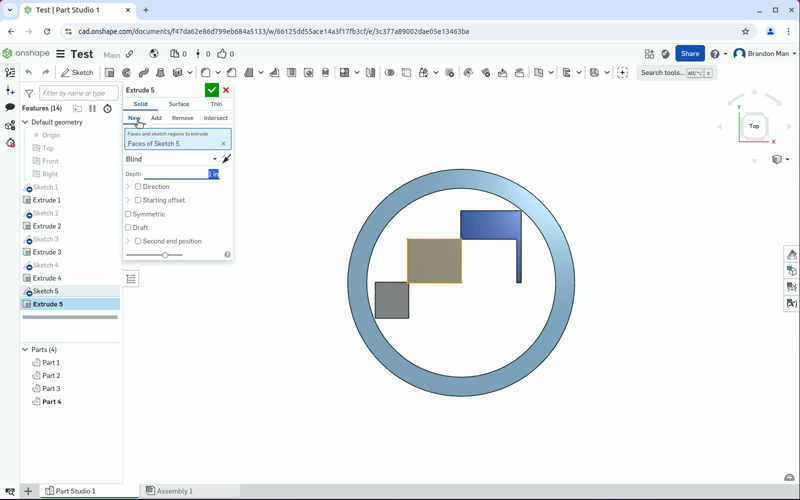
text(22.145)
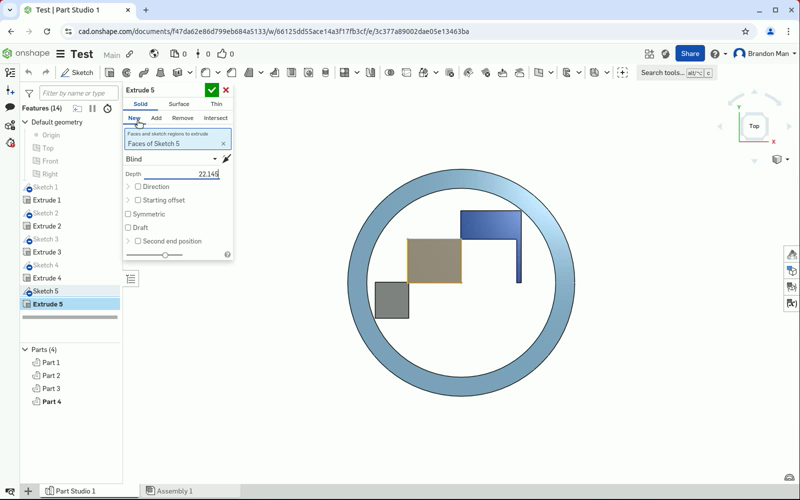
key(enter)
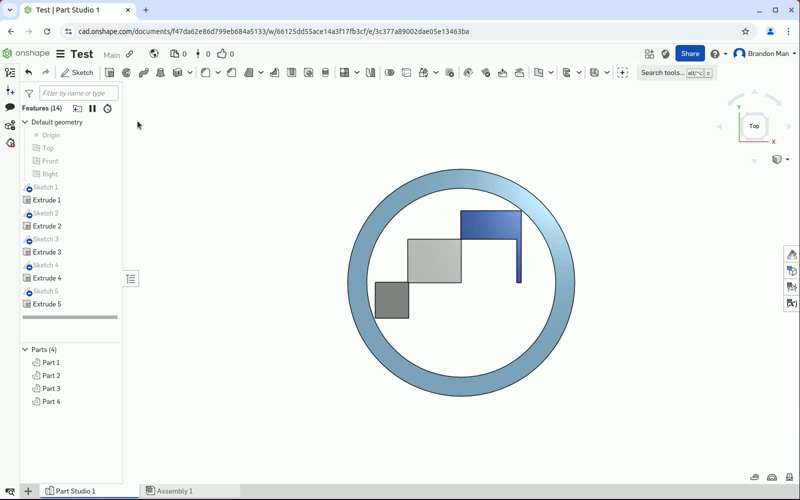
key(shift+h)
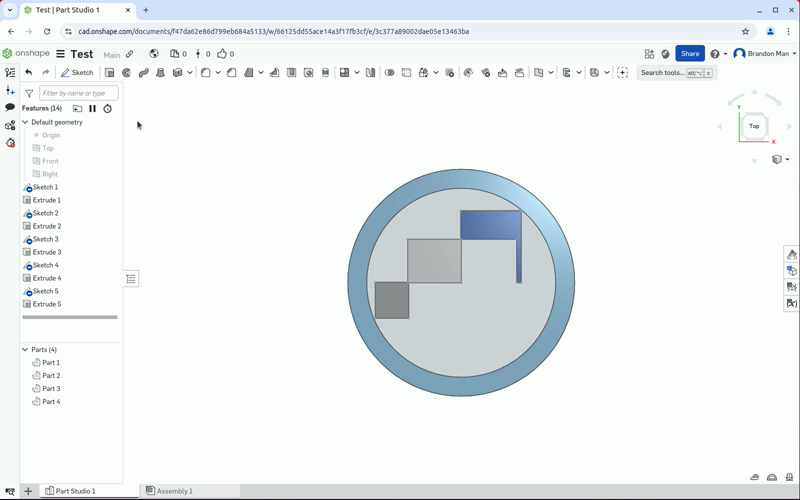
key(shift+h)
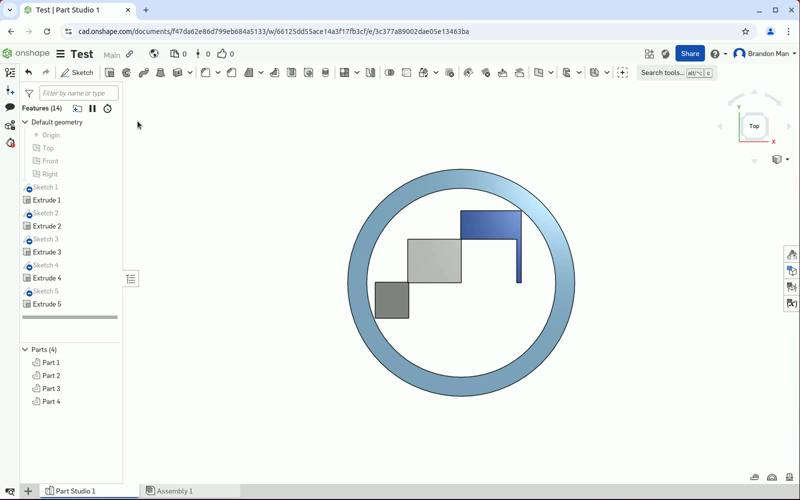
mouse_move(73, 189)
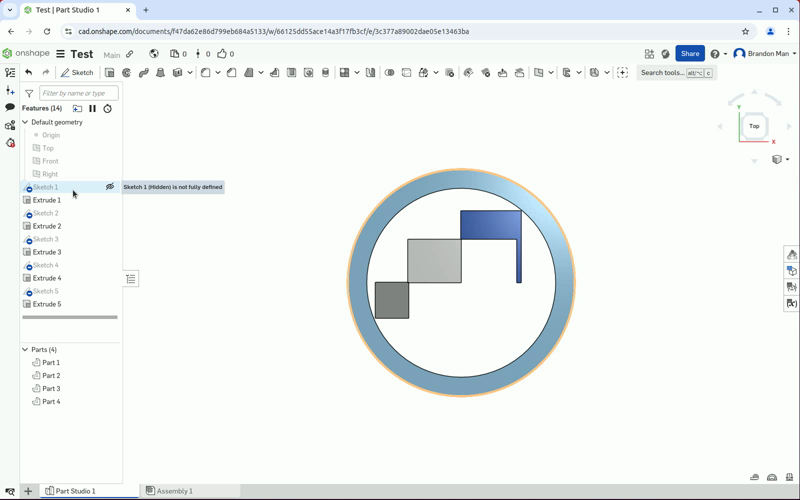
click(73, 189)
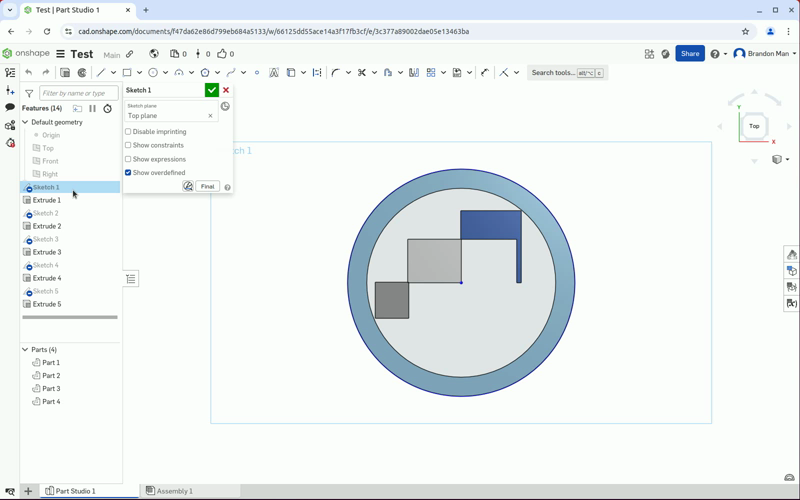
mouse_move(229, 92)
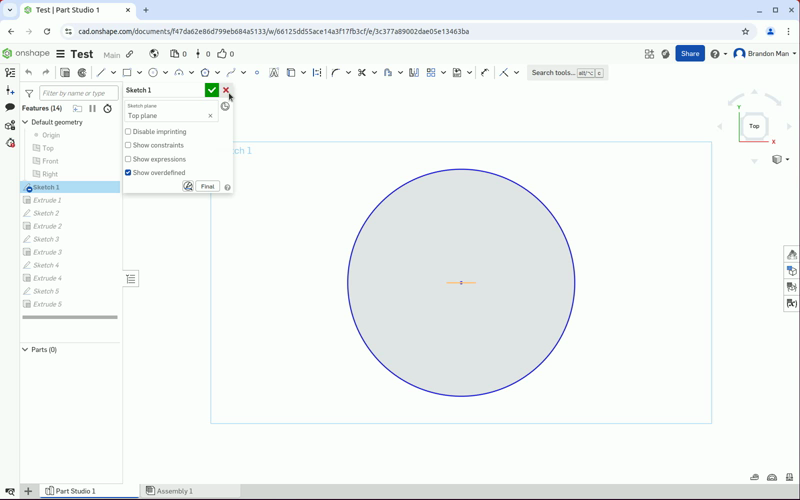
click(229, 92)
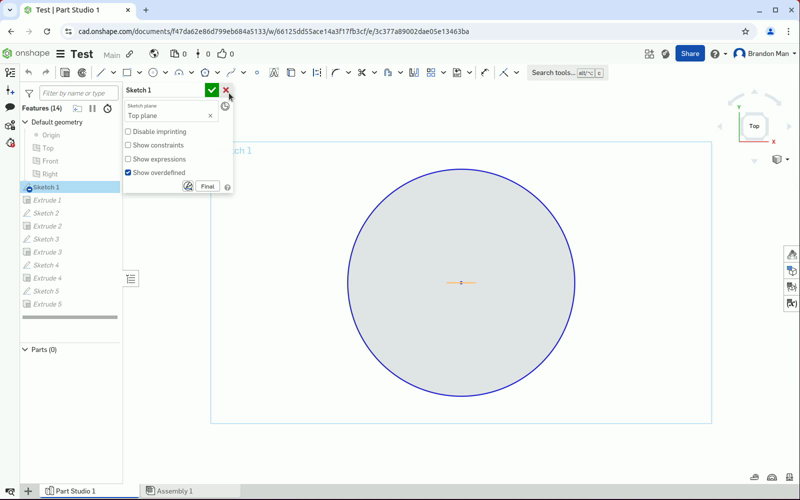
key(shift+s)
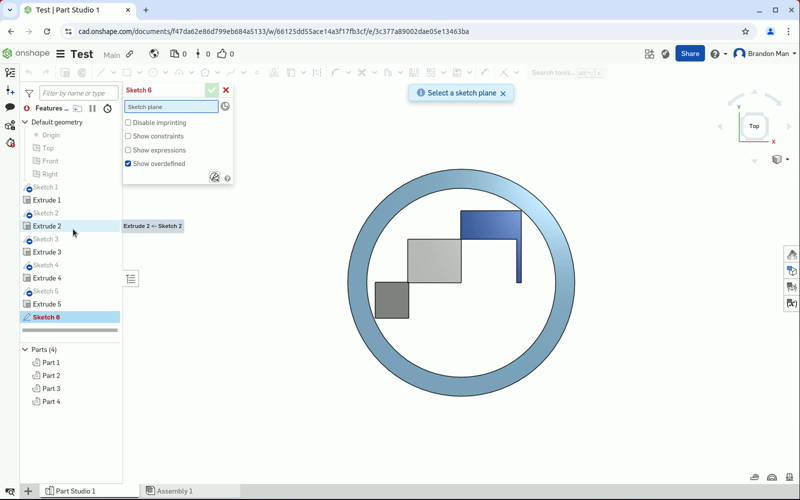
scroll(3)
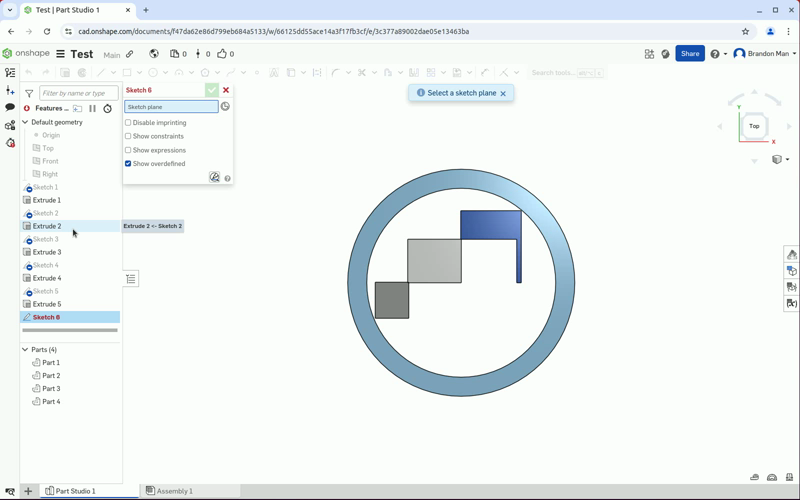
mouse_move(73, 150)
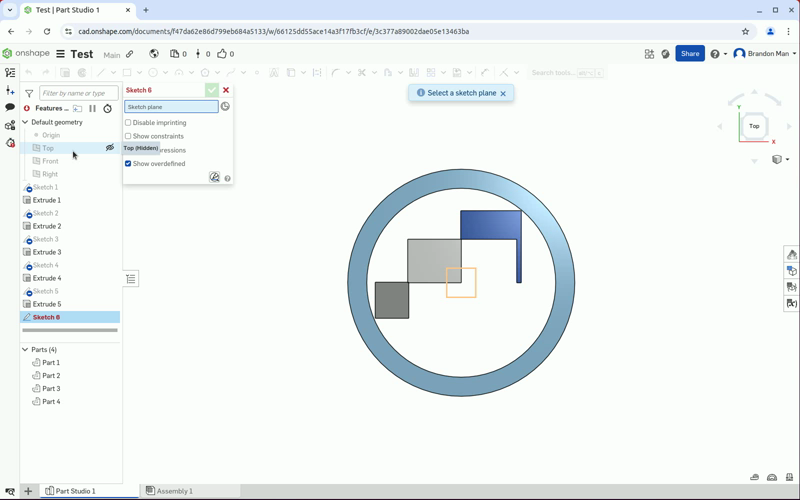
click(73, 150)
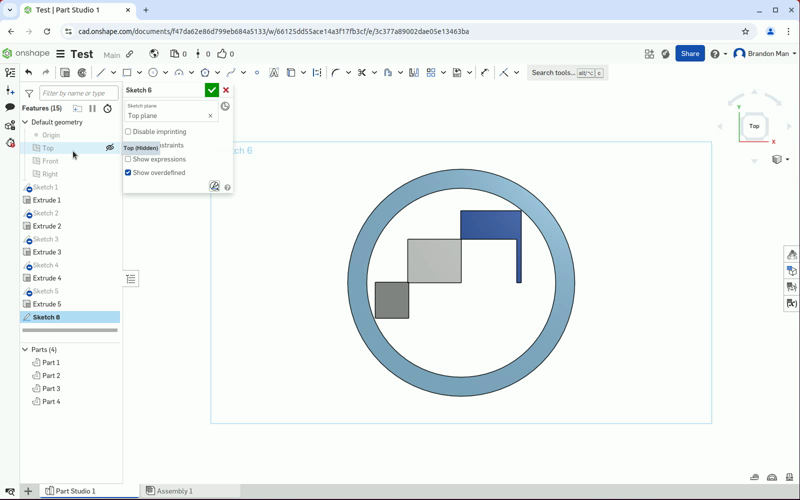
mouse_move(73, 352)
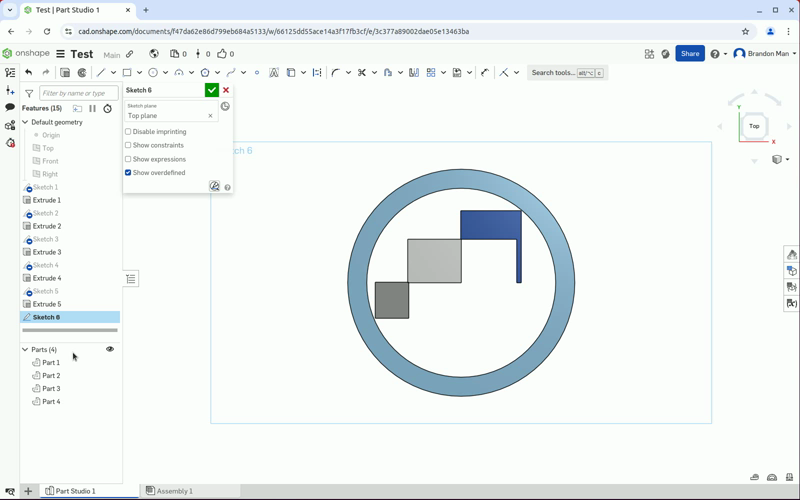
key(y)
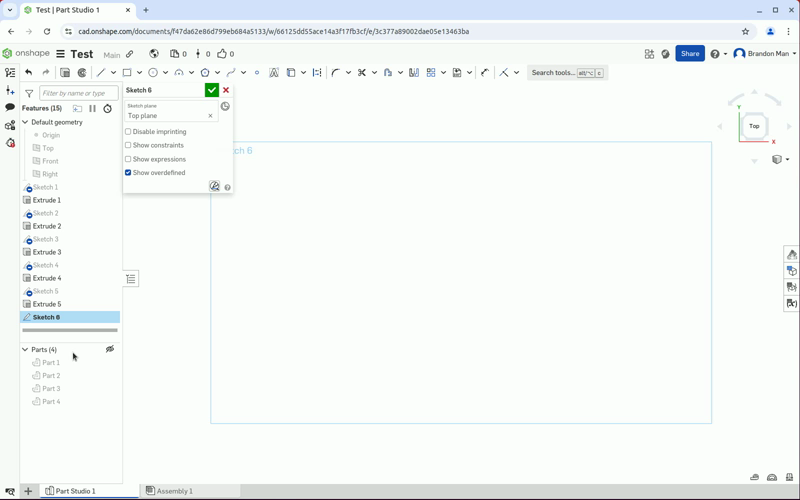
key(l)
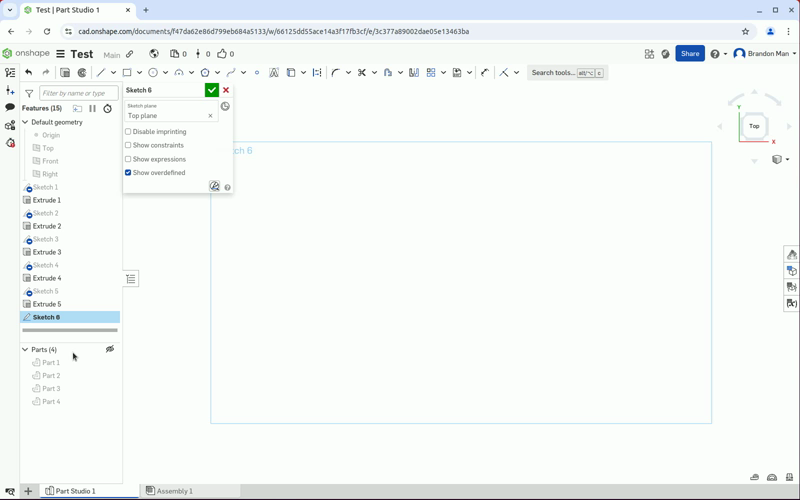
key_down(shift)
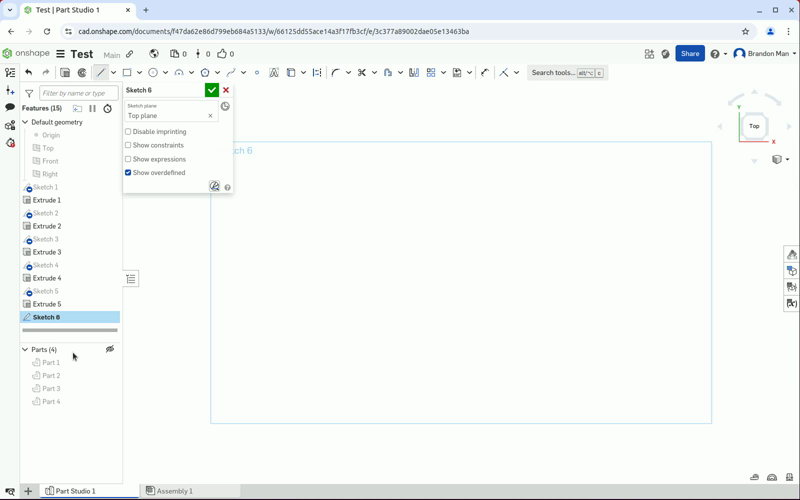
mouse_move(407, 340)
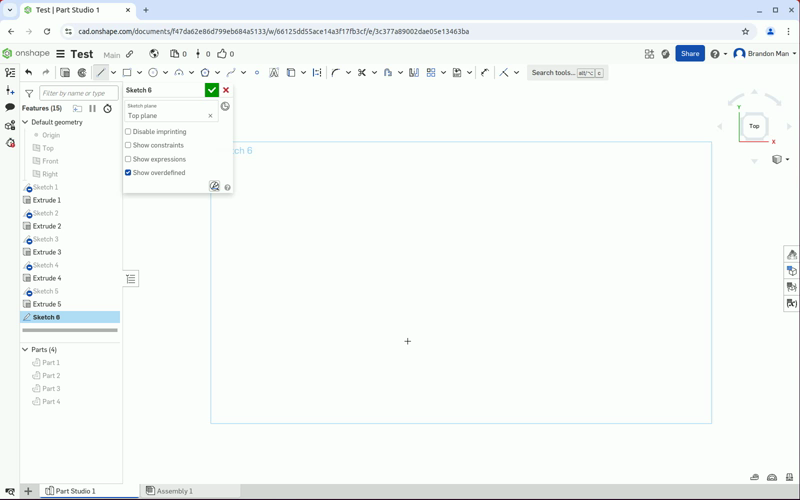
click(407, 340)
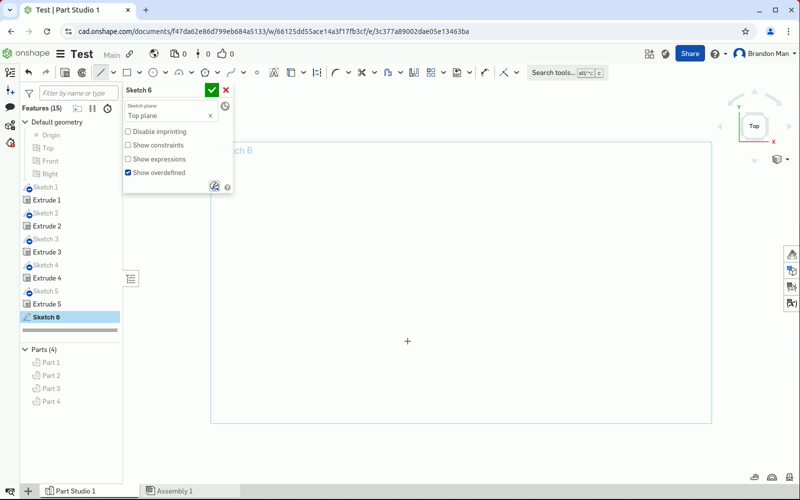
key_up(shift)
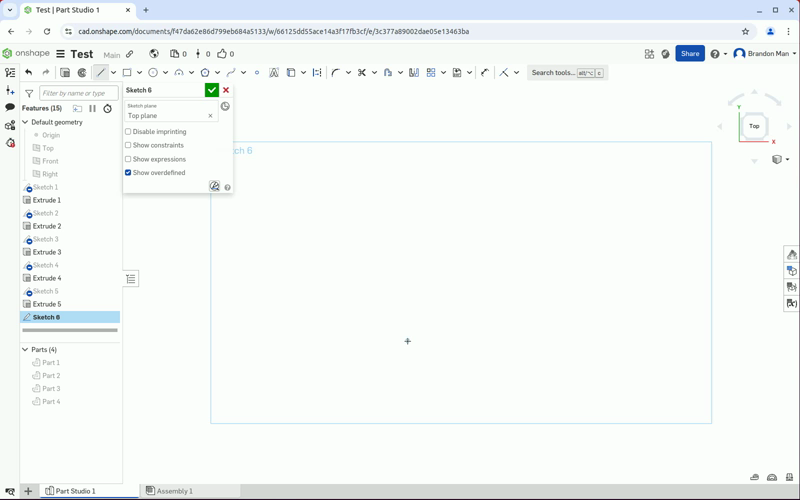
key_down(shift)
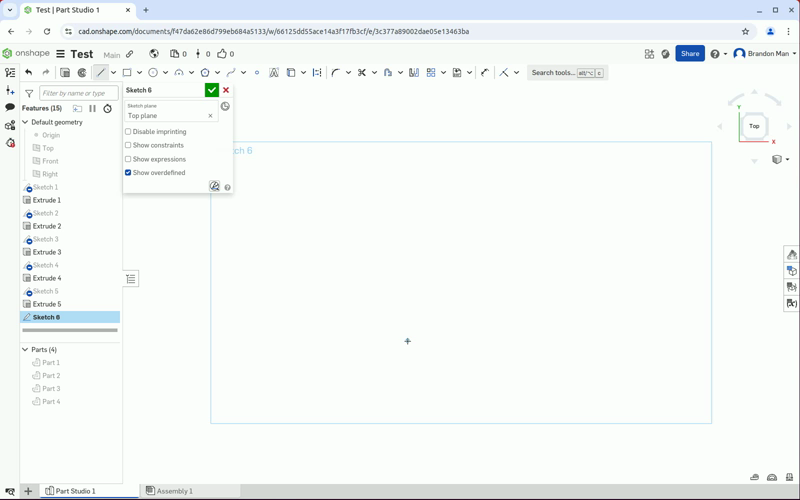
mouse_move(515, 340)
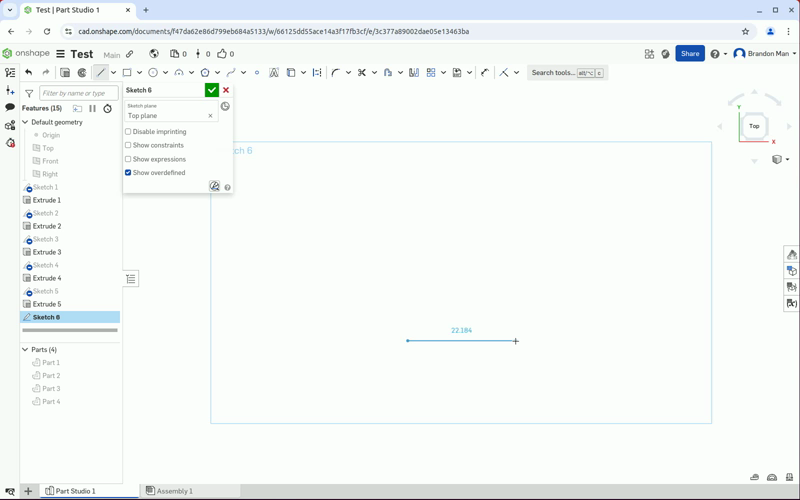
click(515, 340)
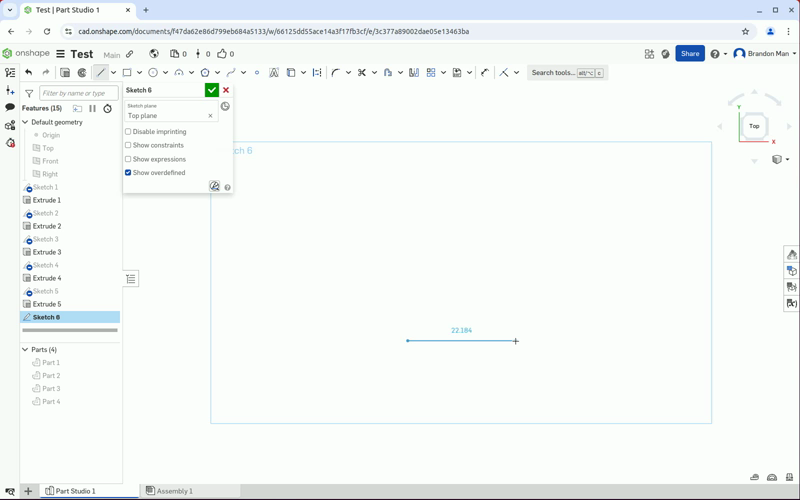
key_up(shift)
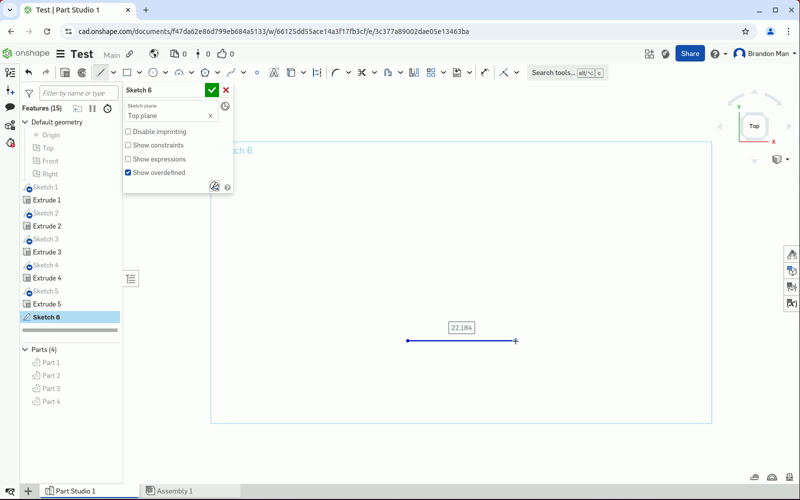
key_down(shift)
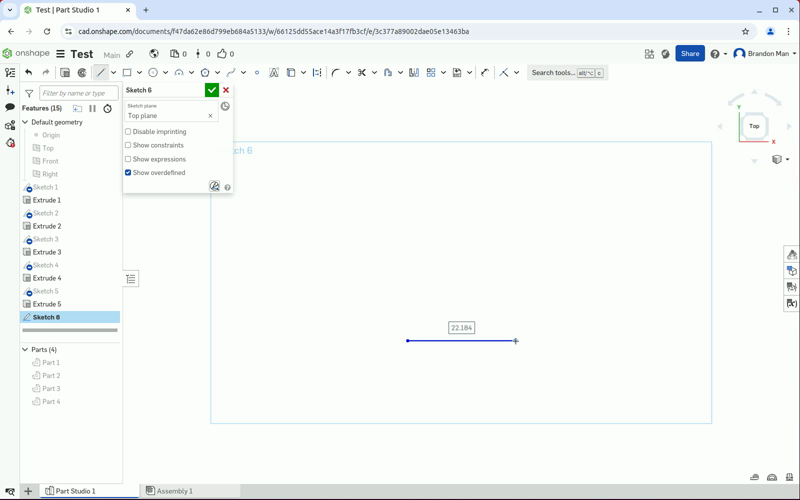
mouse_move(545, 340)
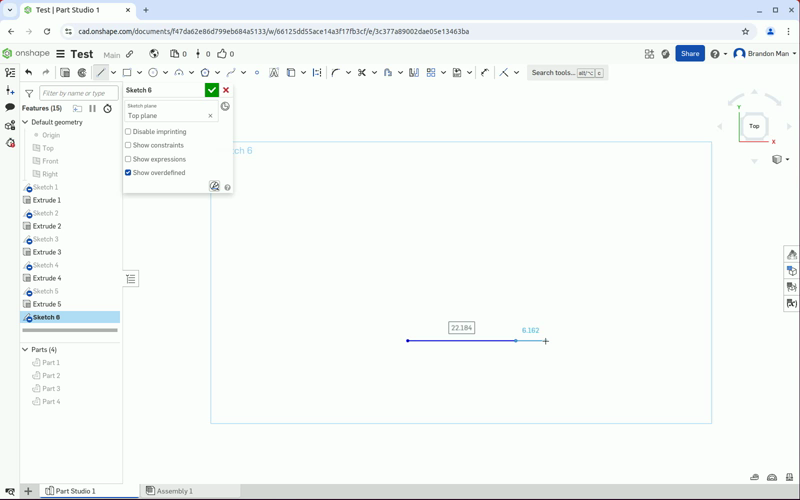
mouse_move(515, 283)
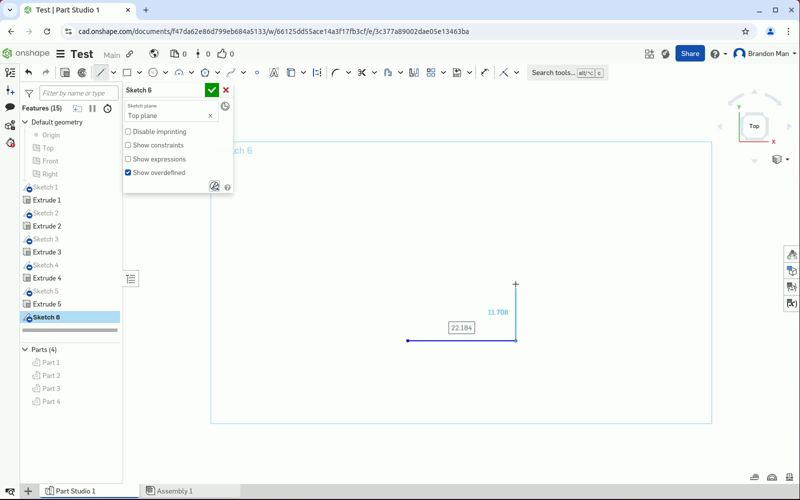
click(515, 283)
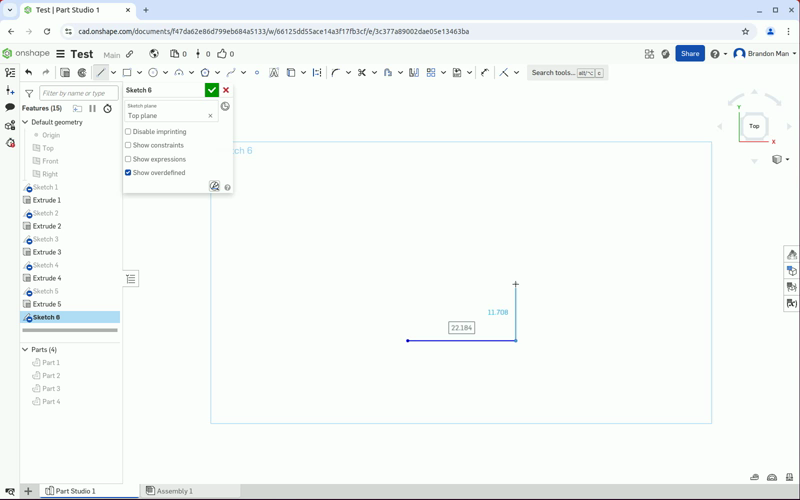
key_up(shift)
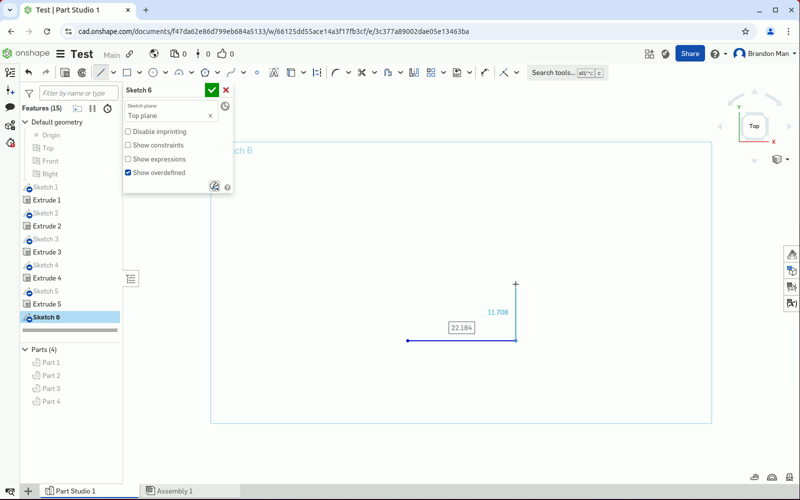
key_down(shift)
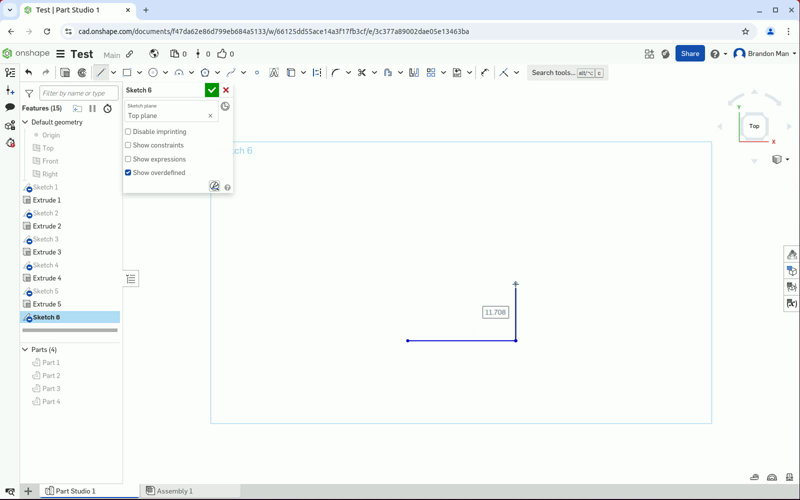
mouse_move(545, 283)
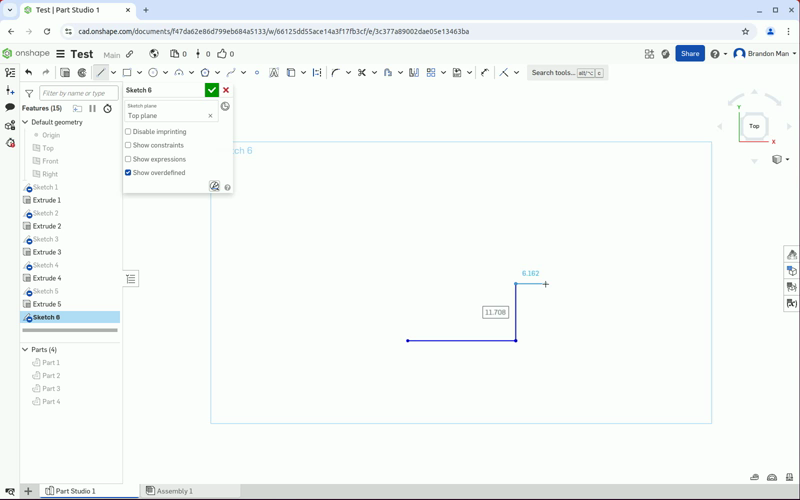
mouse_move(460, 283)
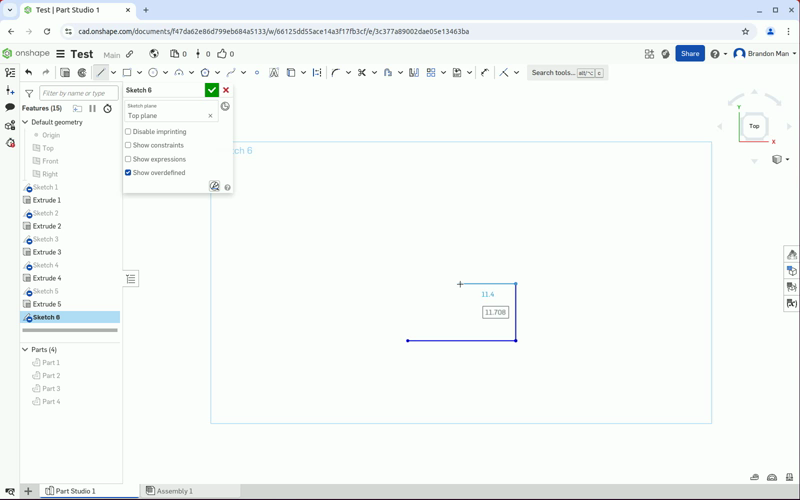
click(460, 283)
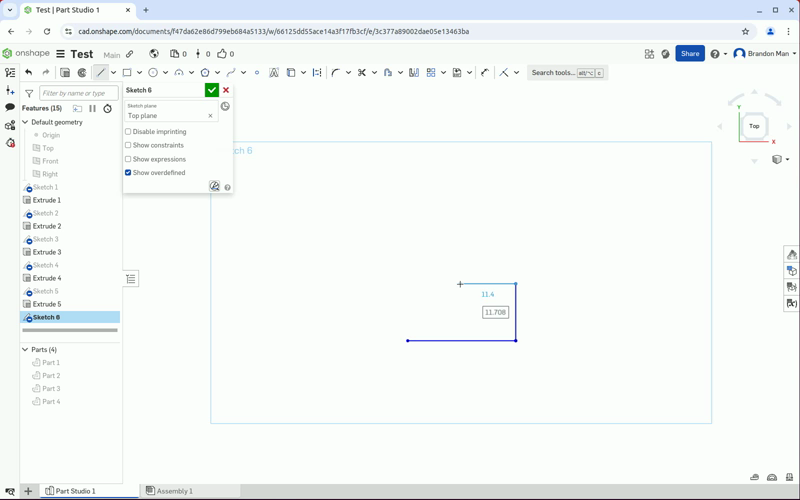
key_up(shift)
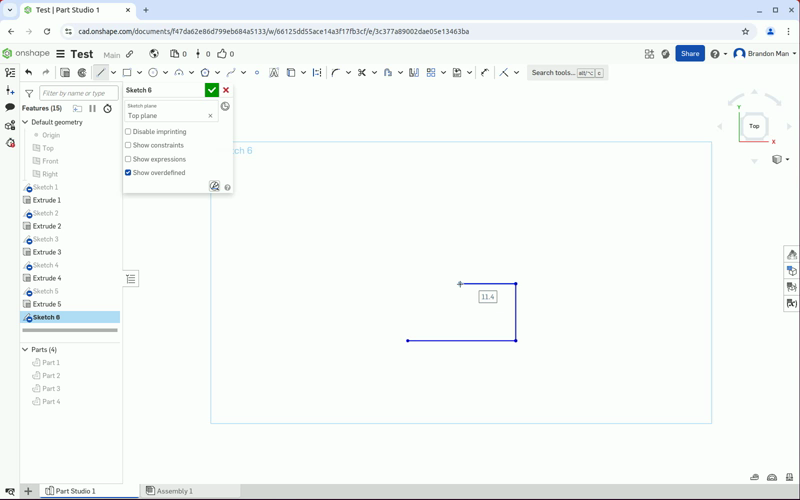
key_down(shift)
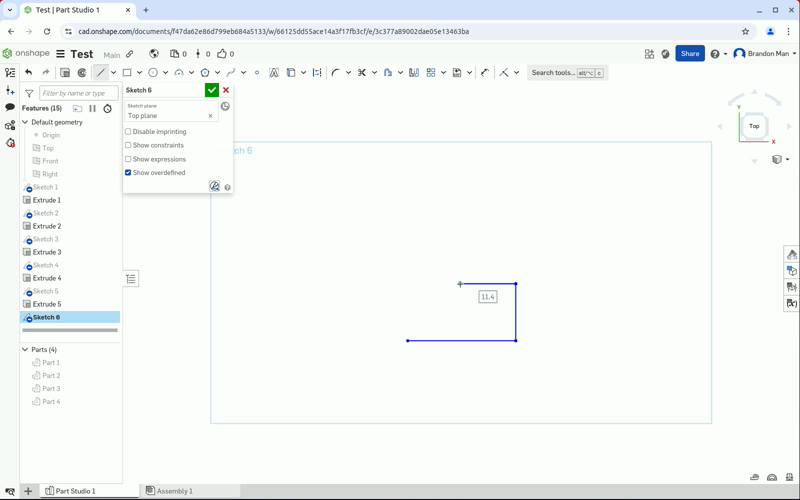
mouse_move(490, 283)
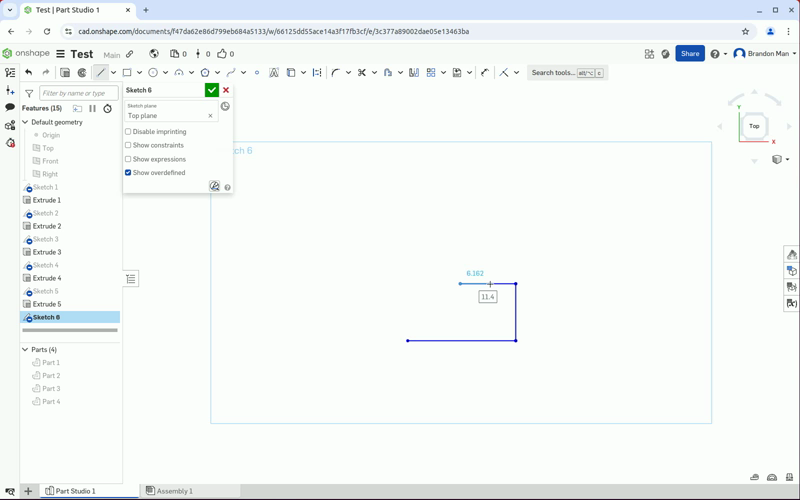
mouse_move(460, 318)
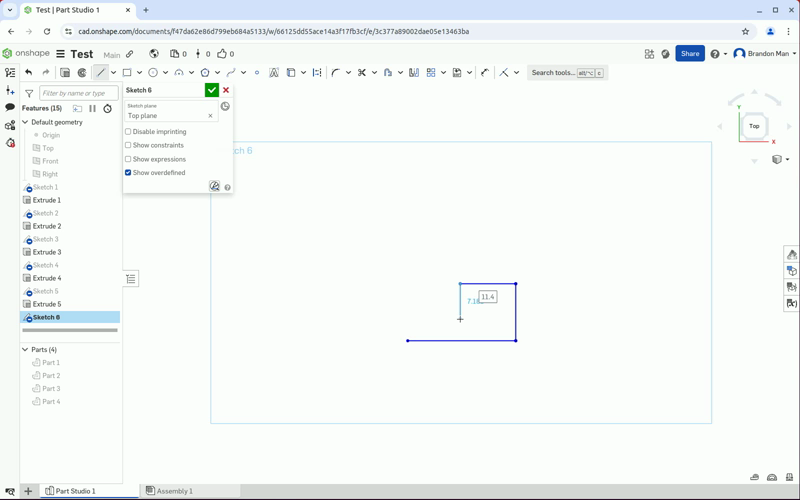
click(460, 318)
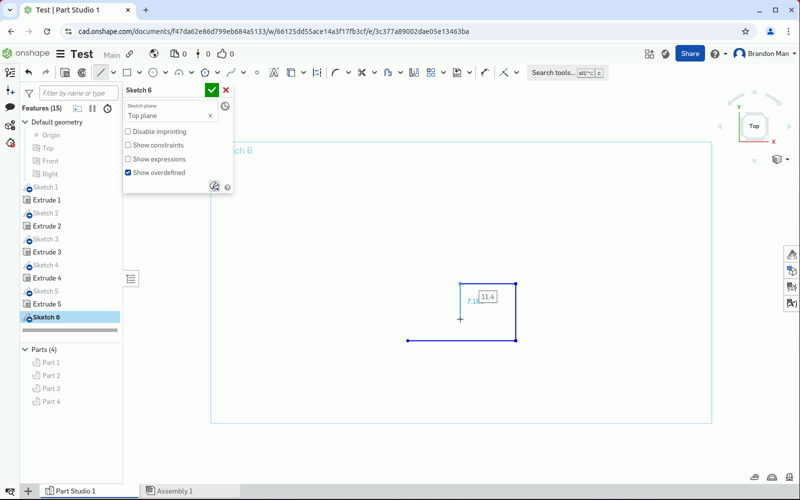
key_up(shift)
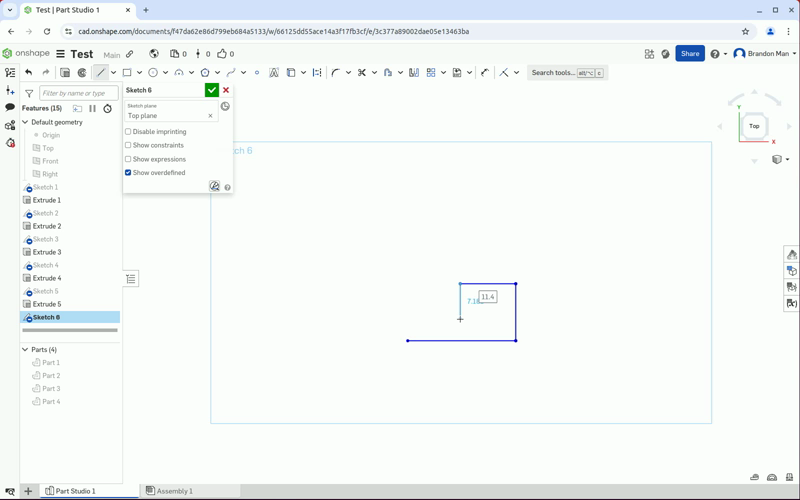
key_down(shift)
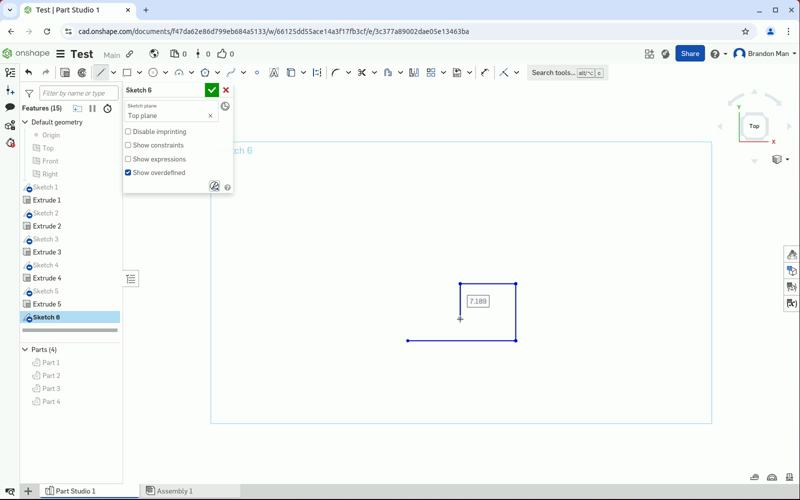
mouse_move(490, 318)
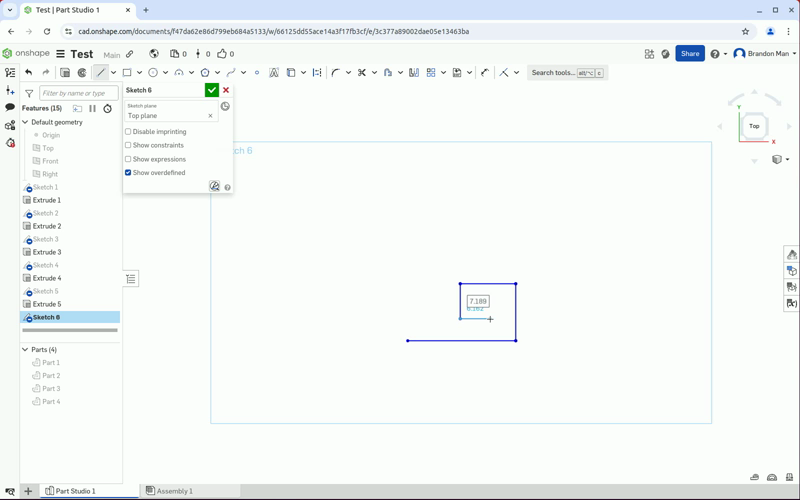
mouse_move(407, 318)
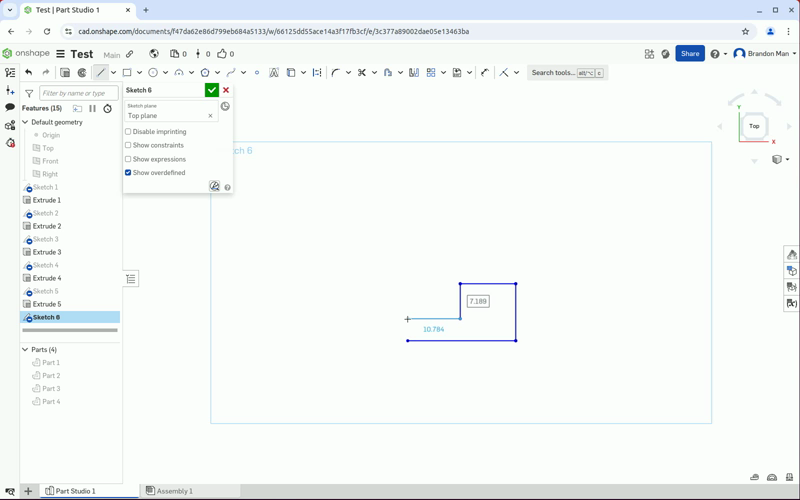
click(407, 318)
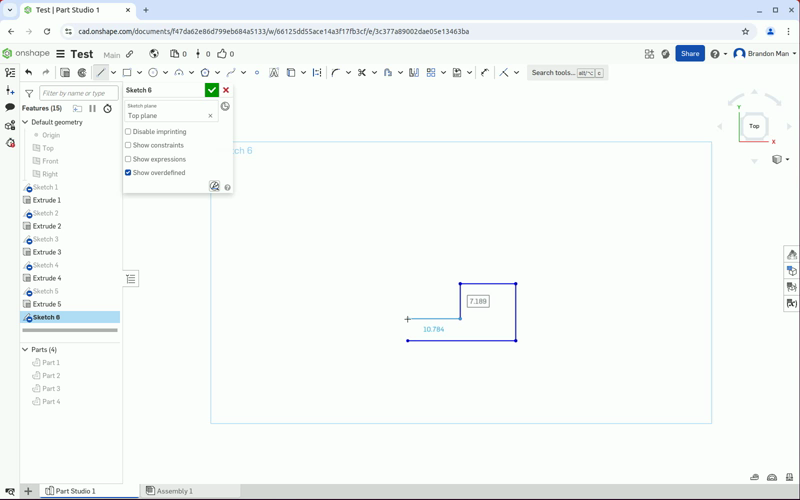
key_up(shift)
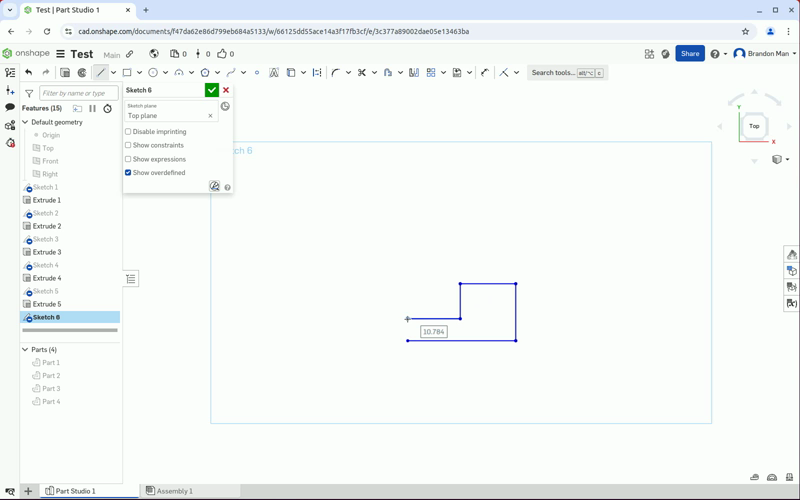
mouse_move(437, 318)
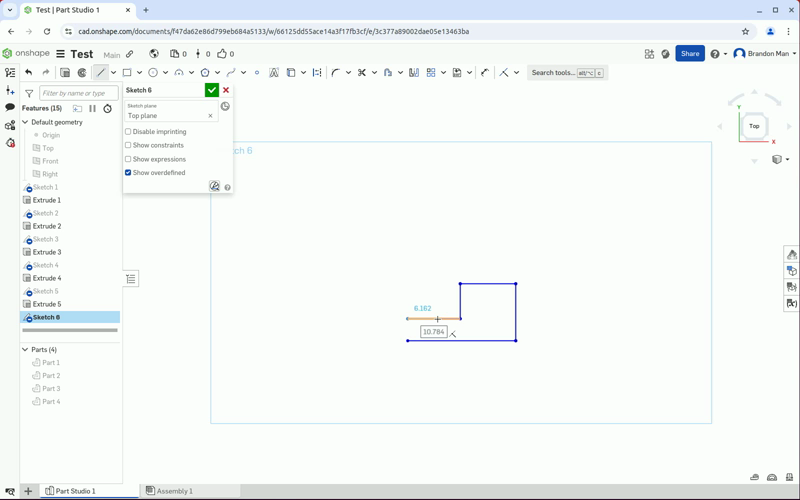
key_down(shift)
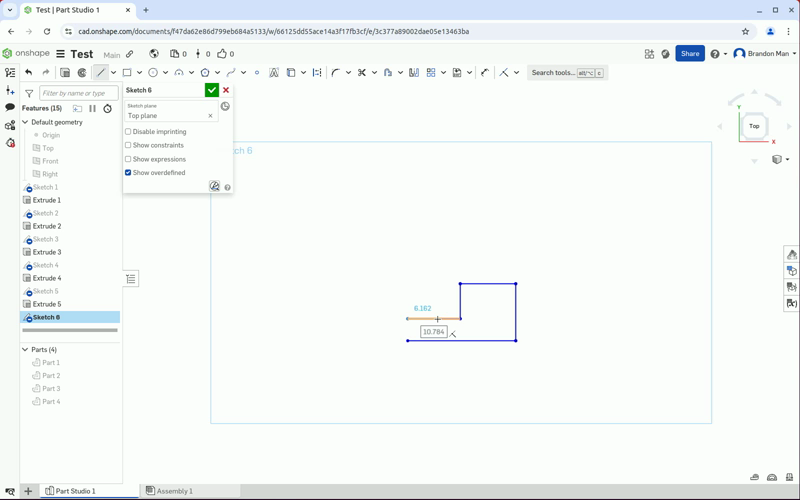
mouse_move(407, 340)
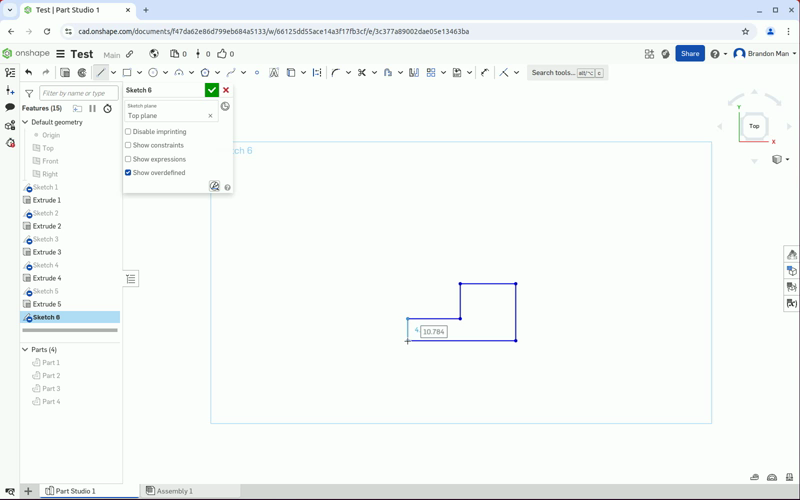
key_up(shift)
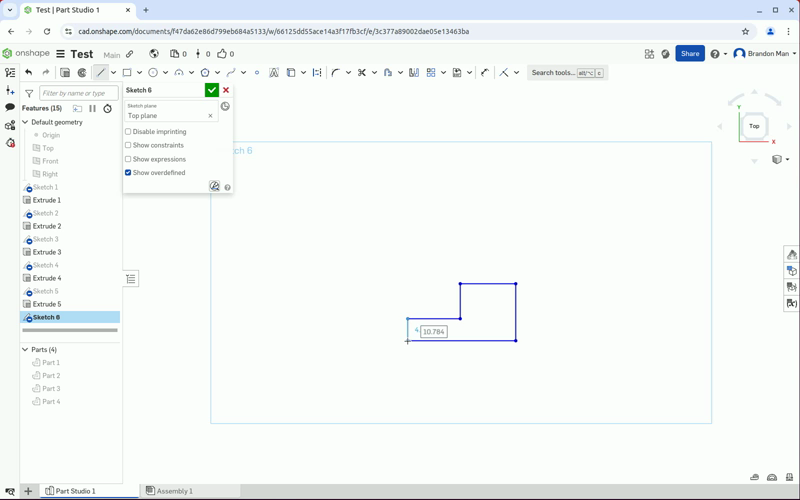
click(407, 340)
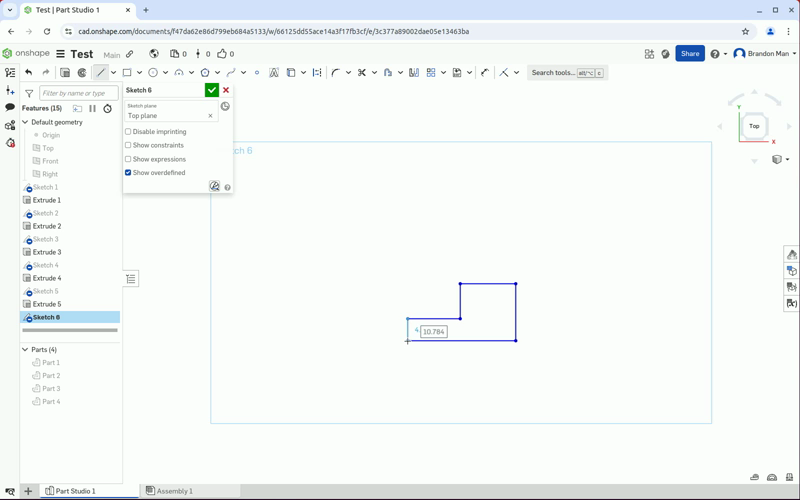
key(esc)
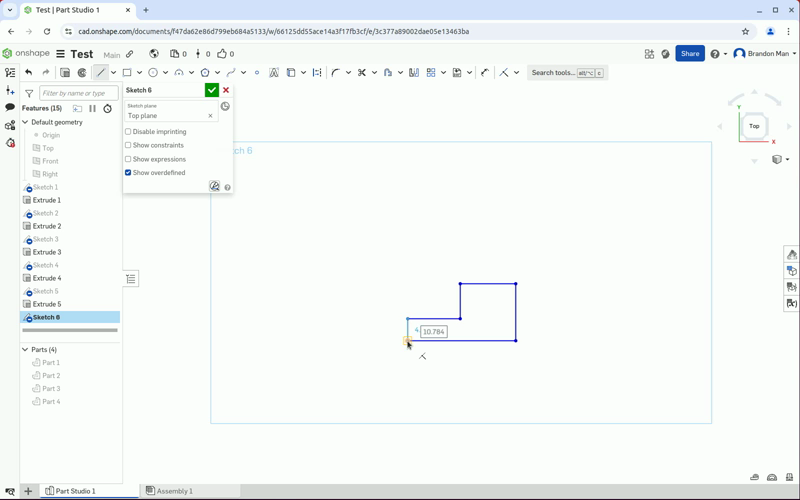
mouse_move(466, 305)
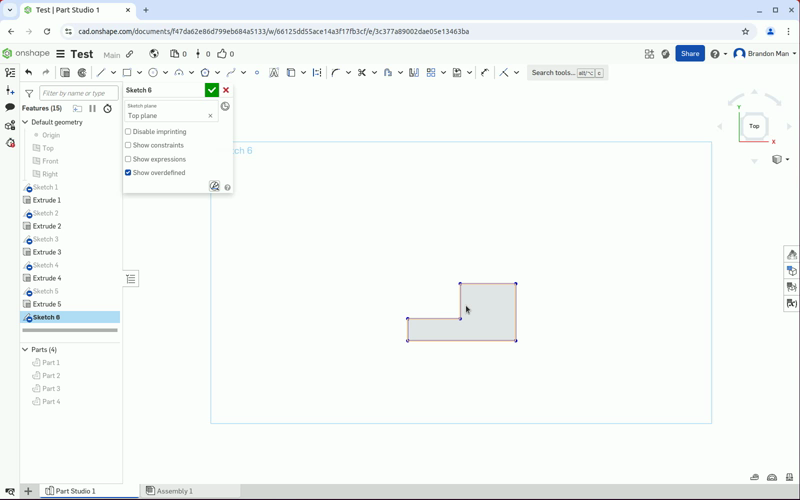
click(466, 305)
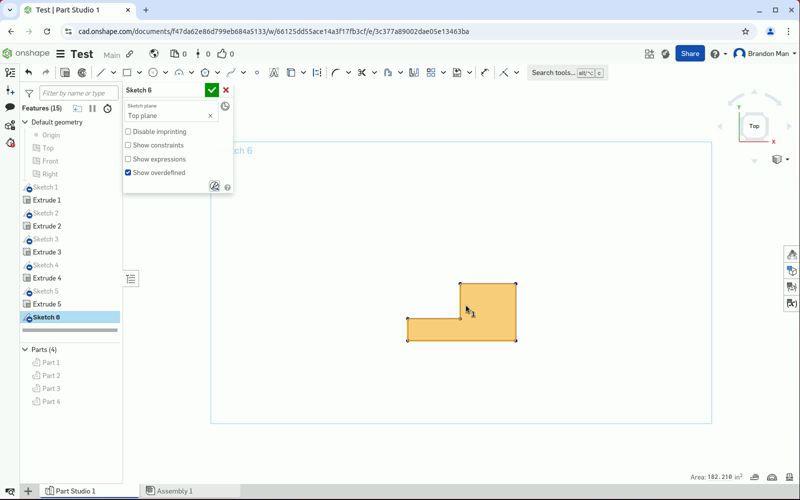
mouse_move(73, 352)
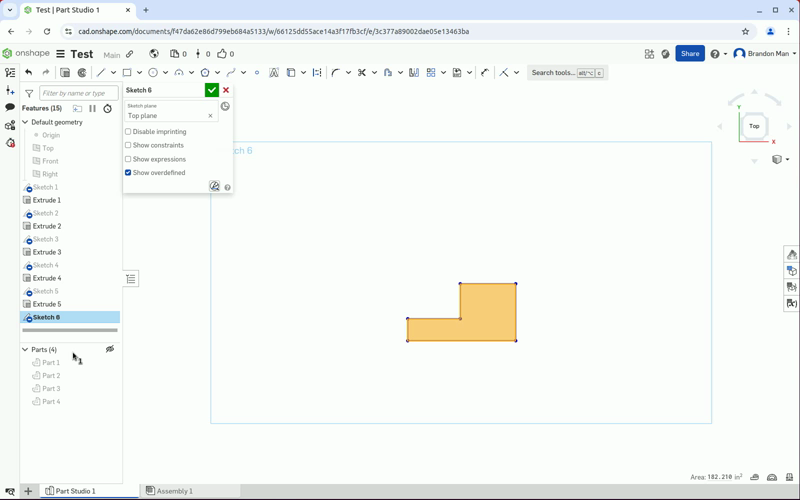
key(shift+y)
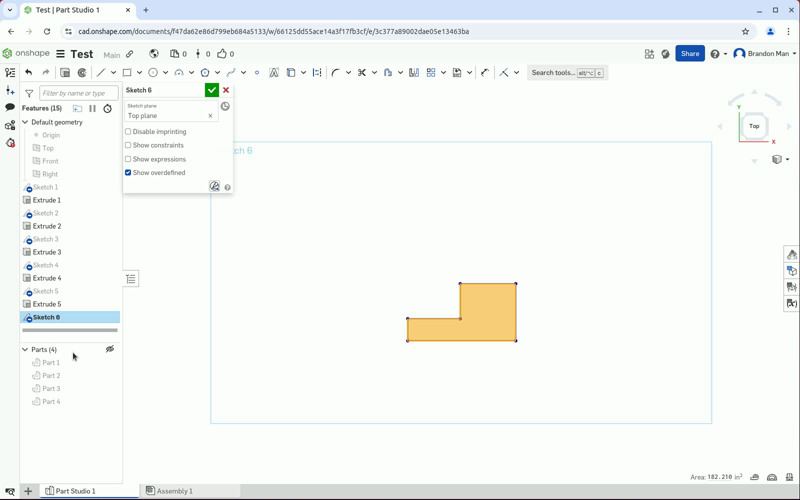
key(shift+e)
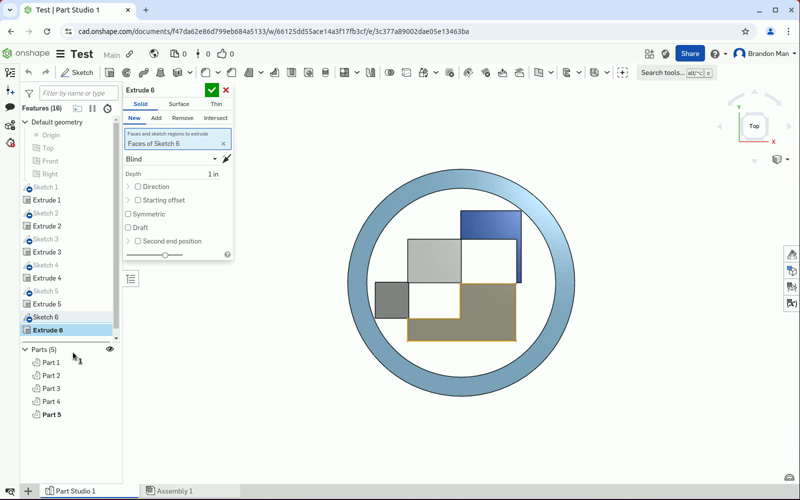
mouse_move(143, 106)
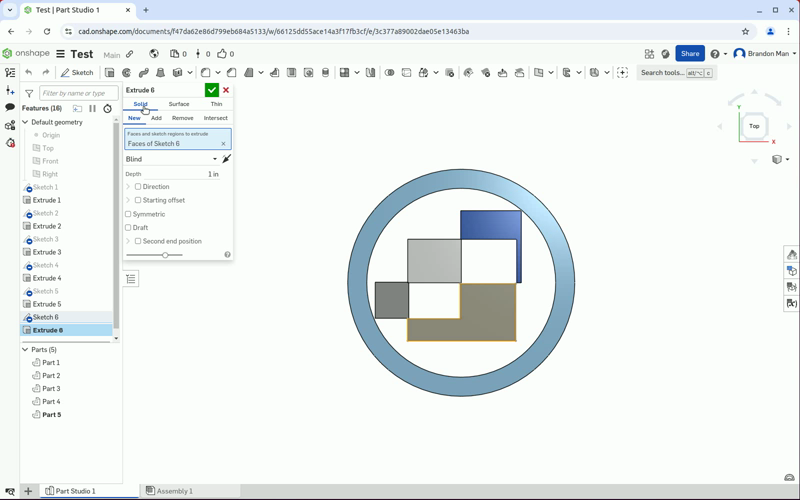
click(143, 106)
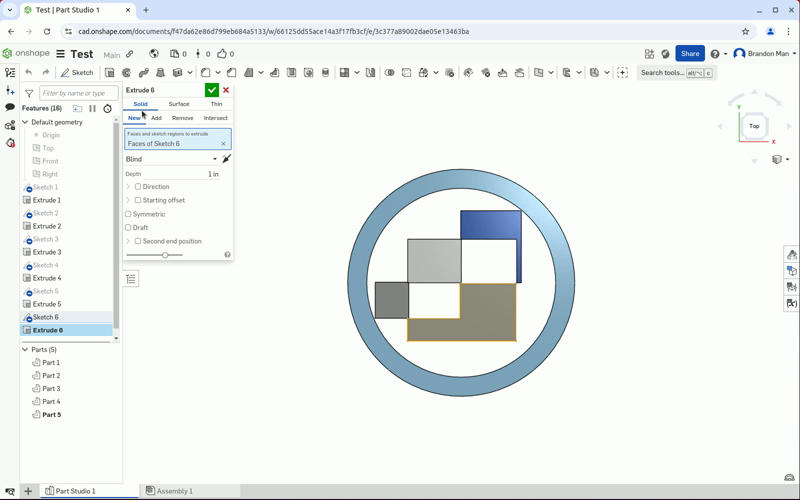
mouse_move(137, 120)
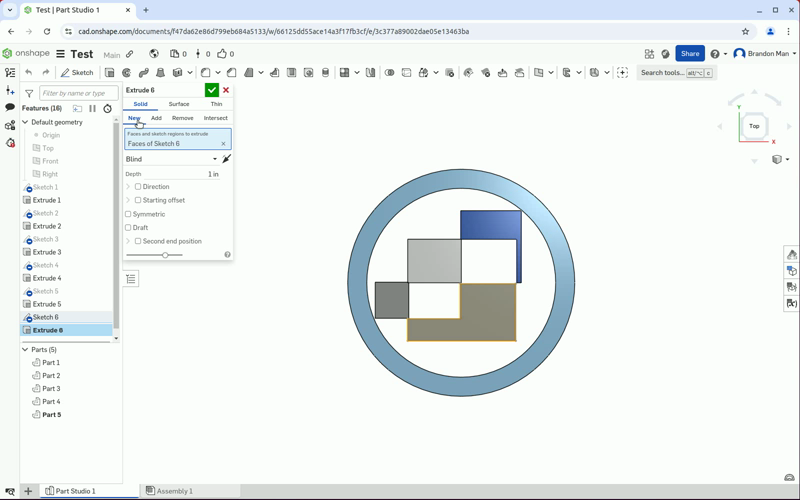
click(137, 120)
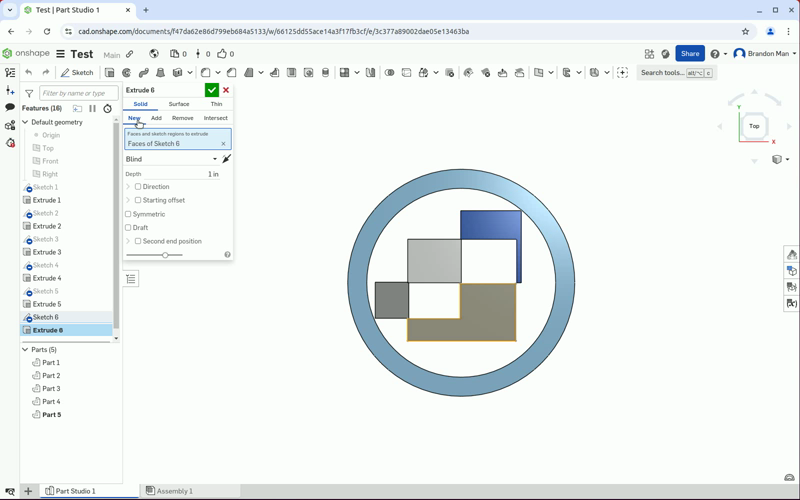
key(tab, 4)
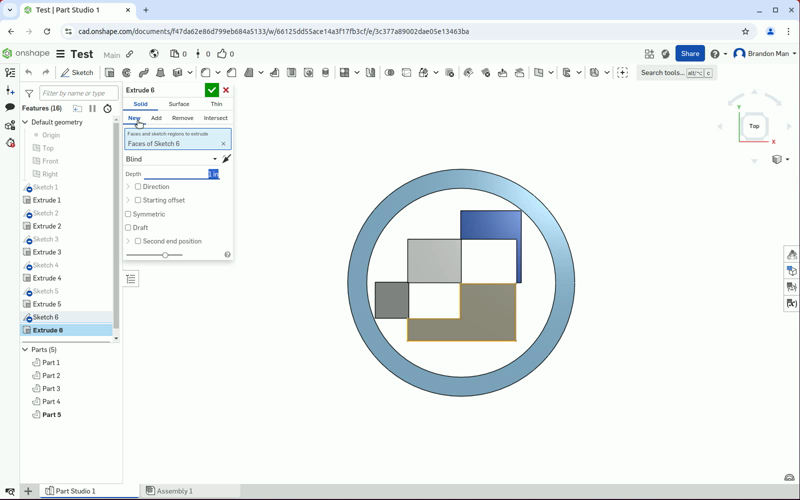
text(22.145)
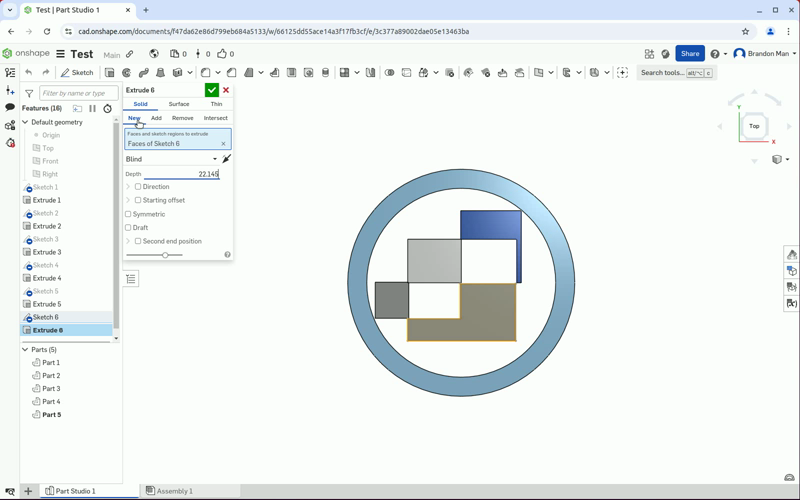
key(enter)
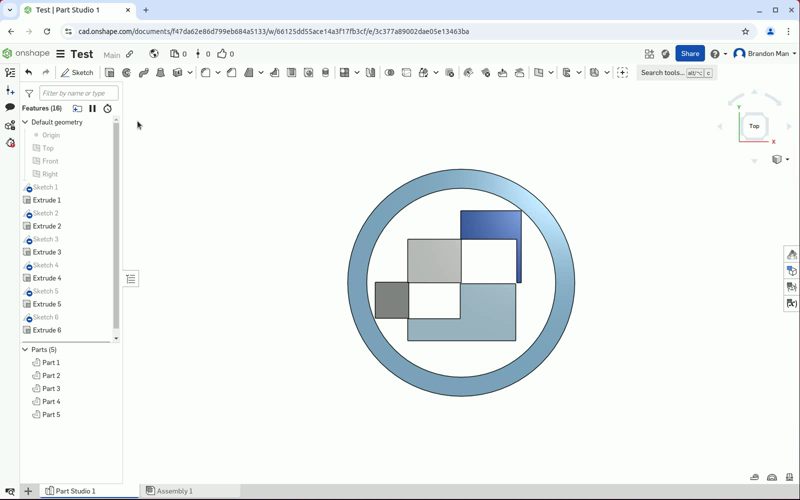
key(shift+h)
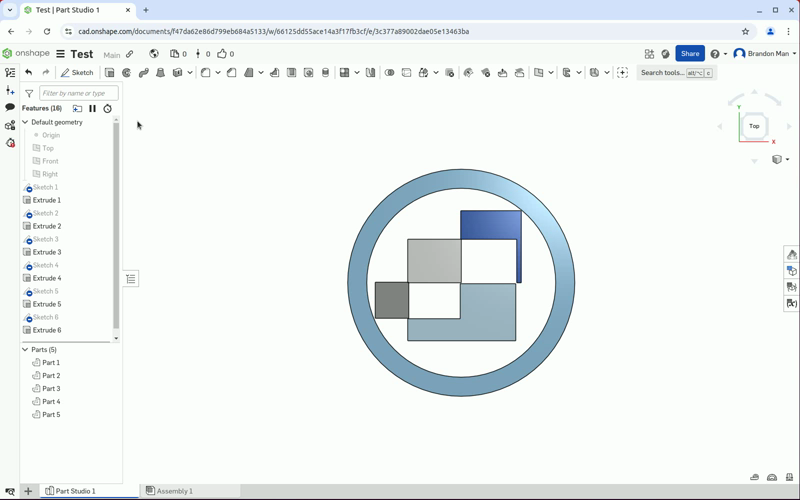
key(shift+h)
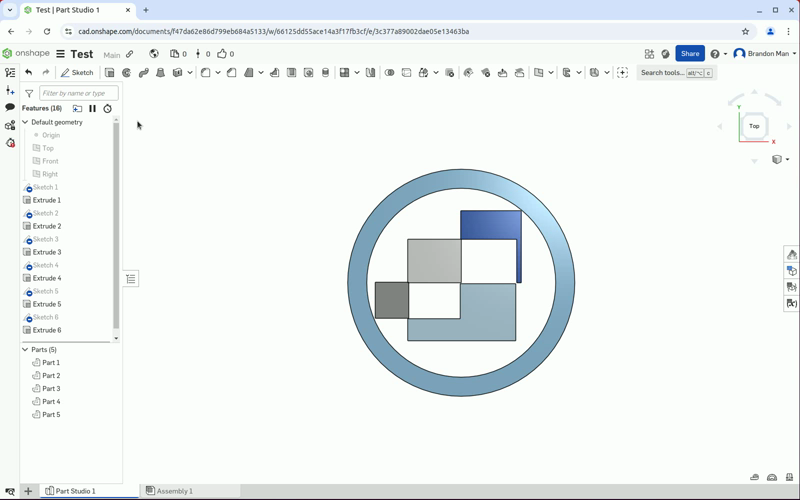
mouse_move(69, 189)
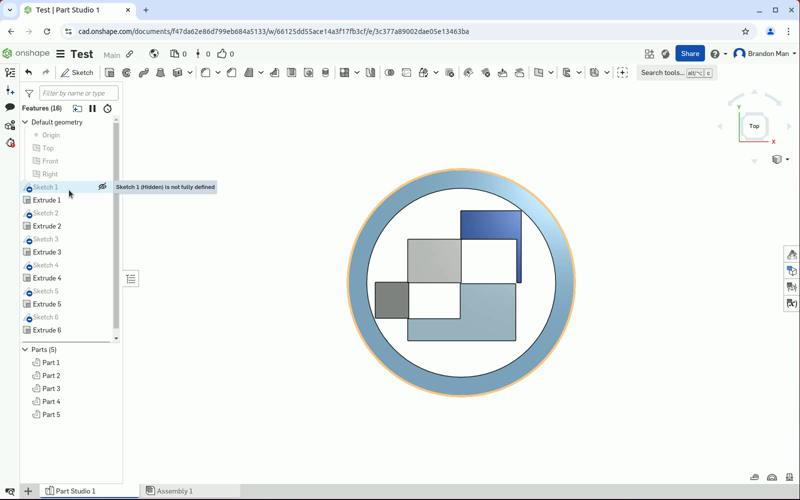
click(69, 189)
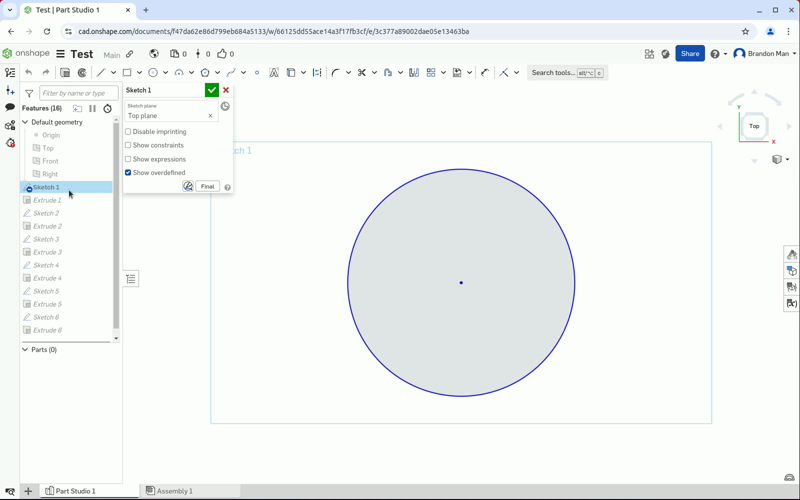
mouse_move(229, 92)
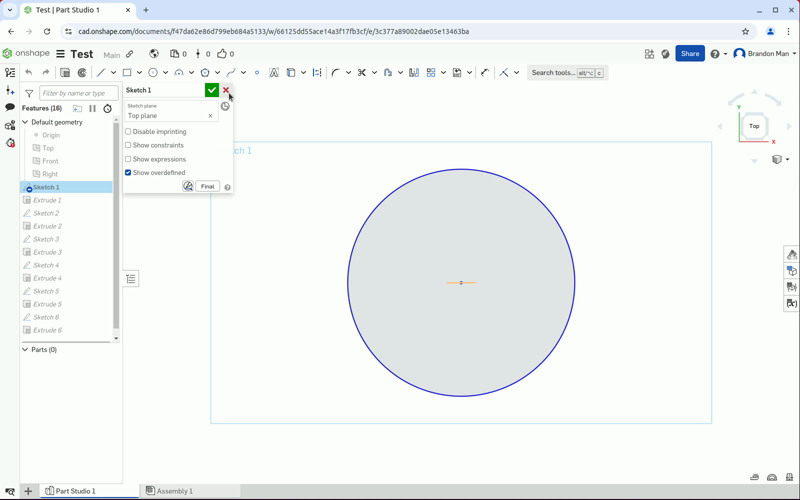
click(229, 92)
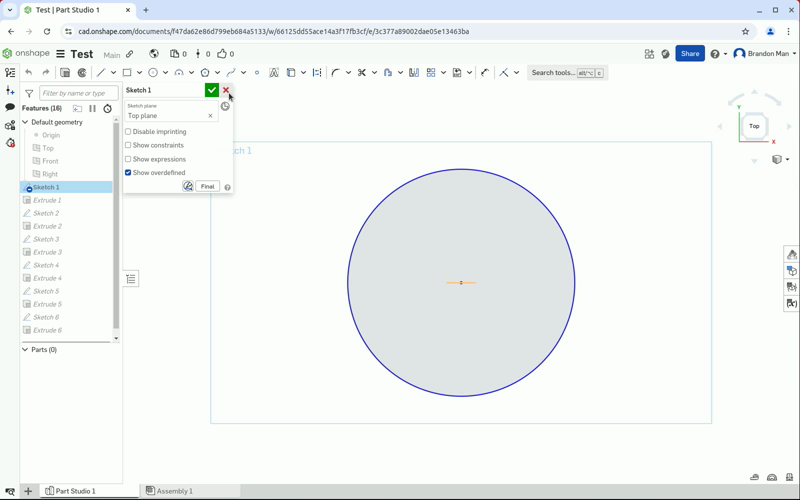
key(shift+s)
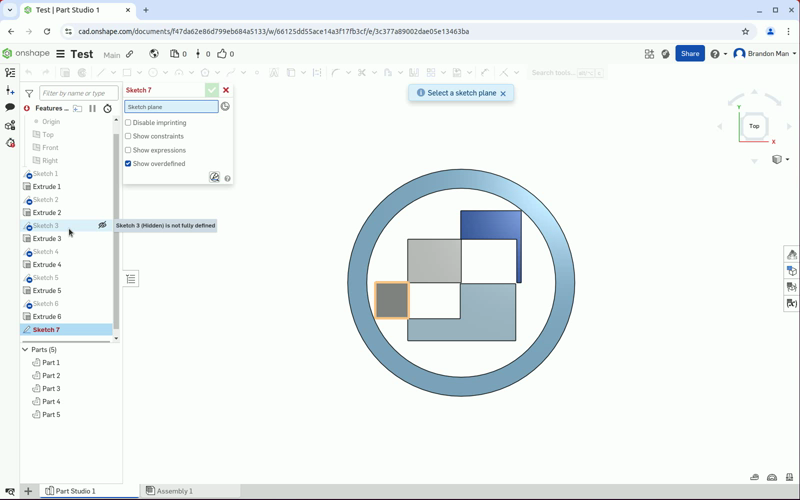
scroll(3)
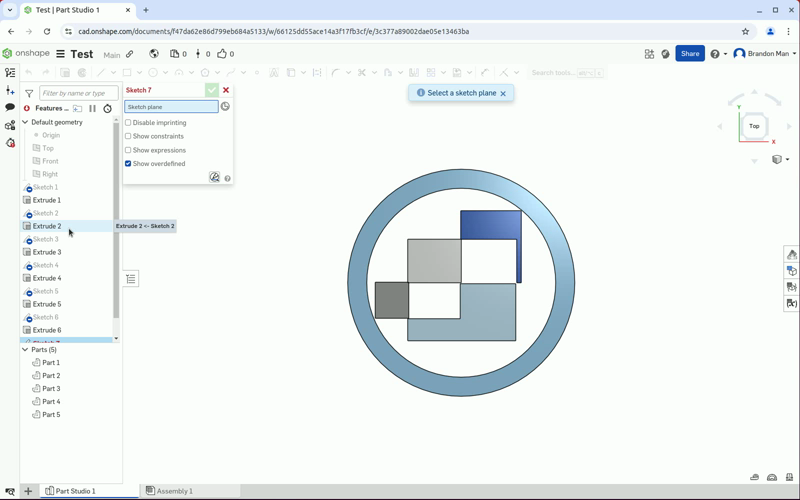
mouse_move(69, 150)
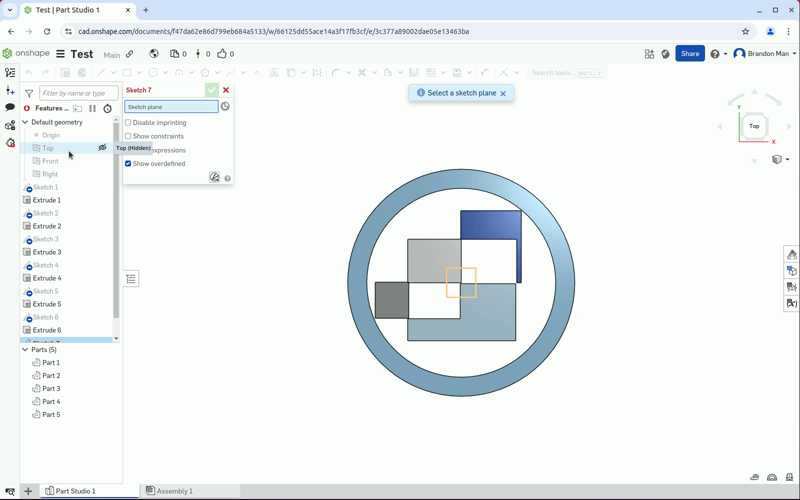
click(69, 150)
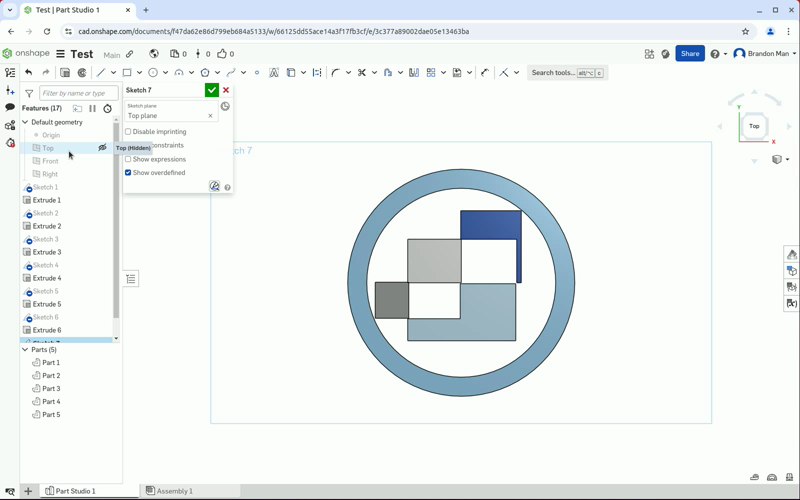
mouse_move(73, 352)
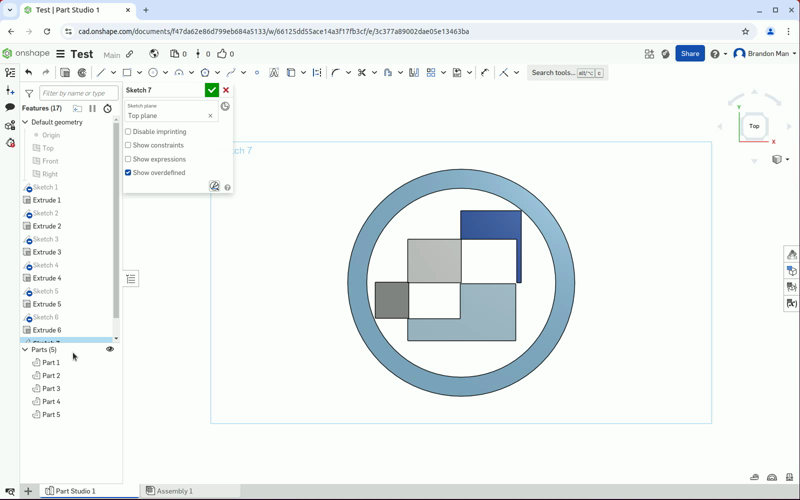
key(y)
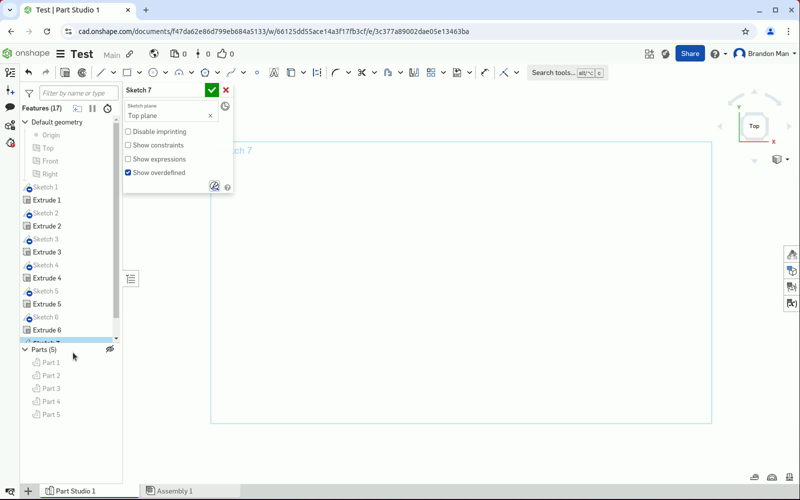
key(l)
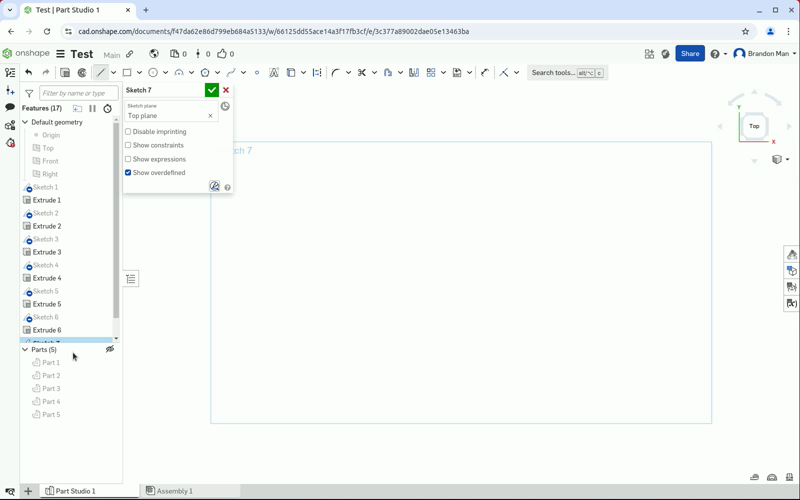
key_down(shift)
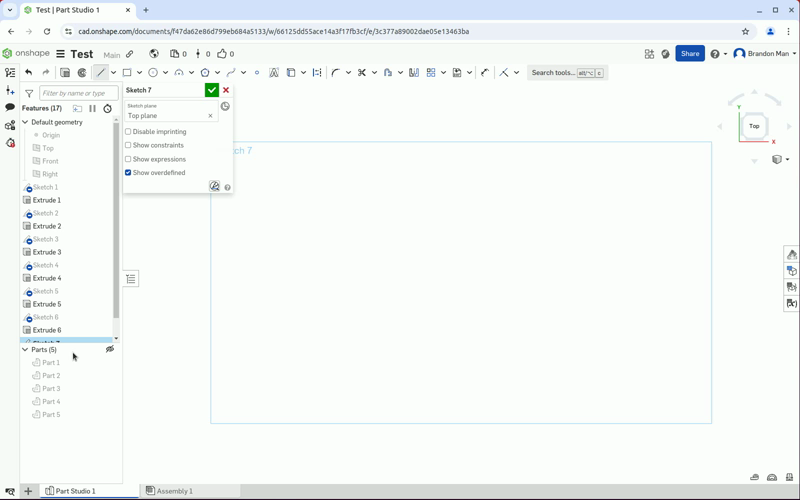
mouse_move(407, 318)
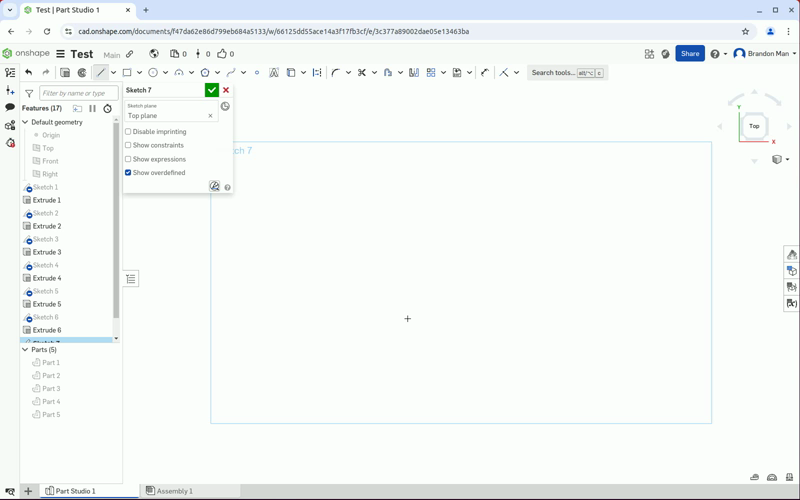
click(407, 318)
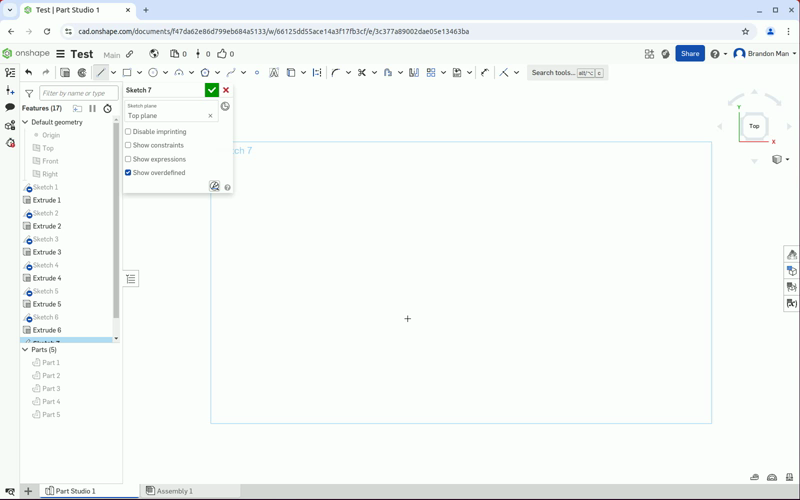
key_up(shift)
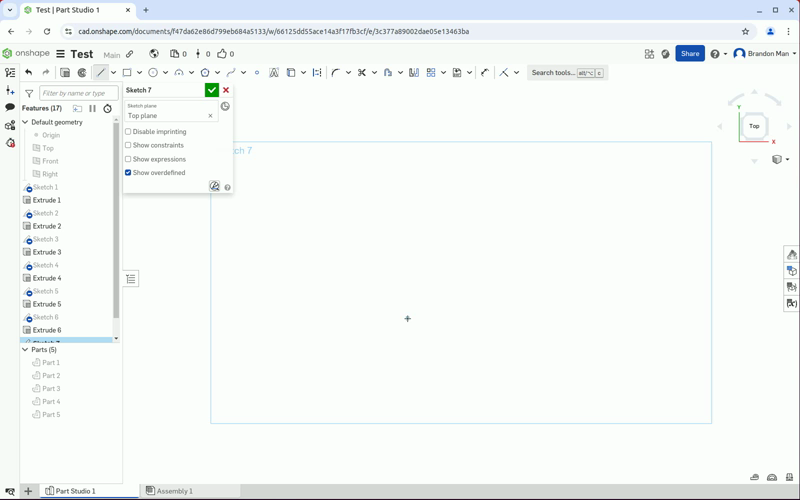
key_down(shift)
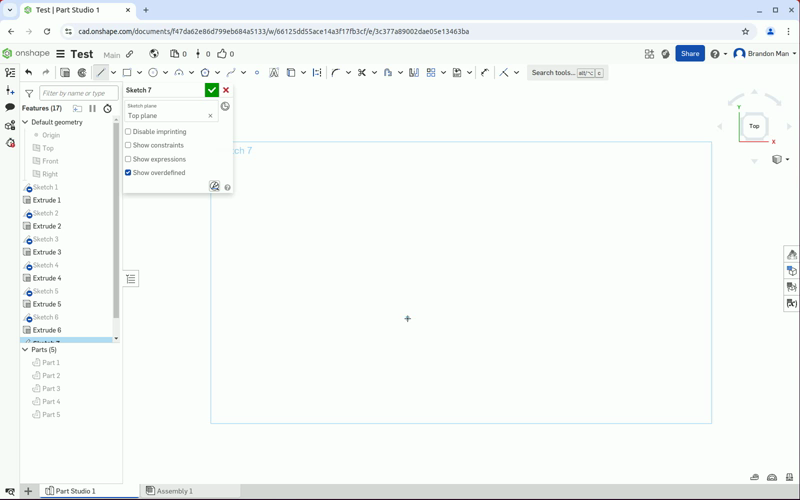
mouse_move(437, 318)
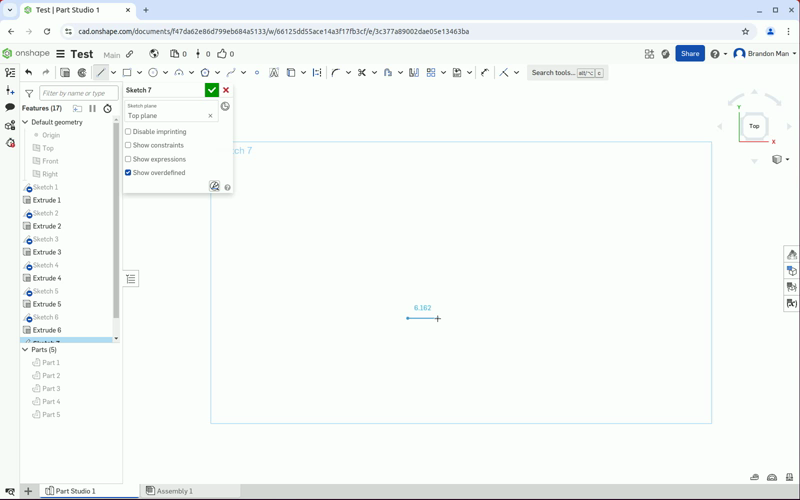
mouse_move(461, 318)
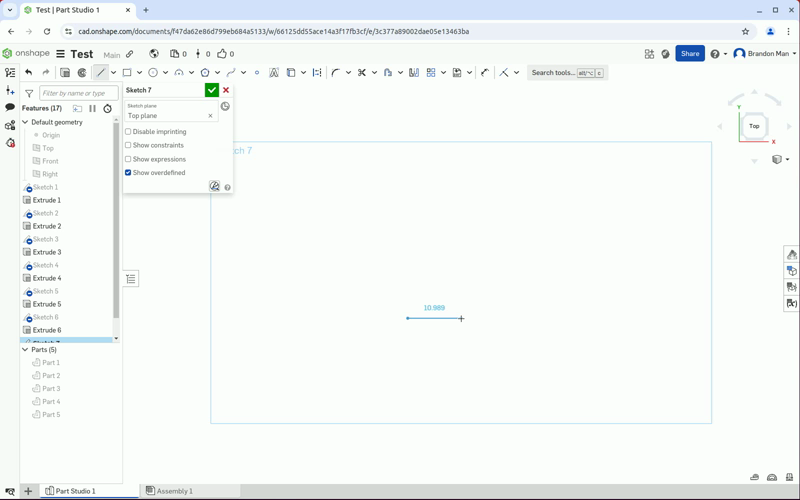
click(461, 318)
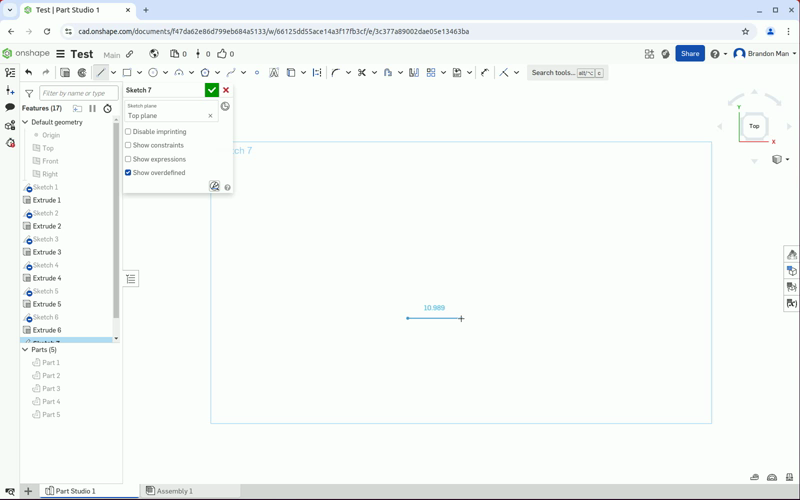
key_up(shift)
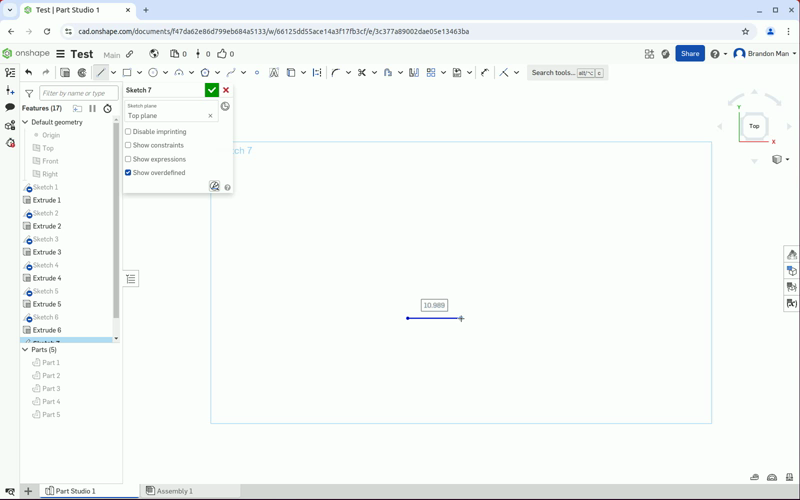
key_down(shift)
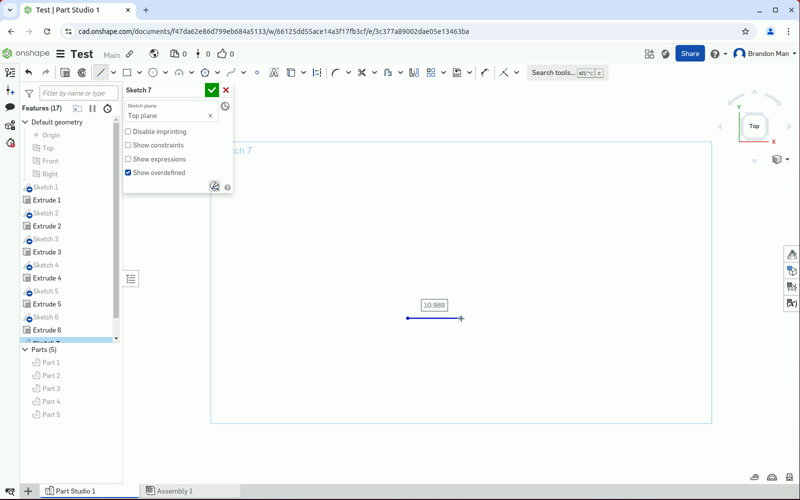
mouse_move(491, 318)
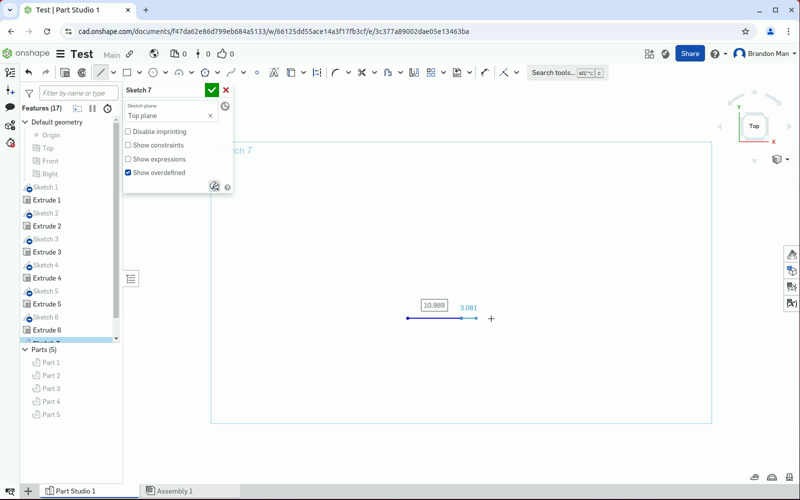
mouse_move(461, 281)
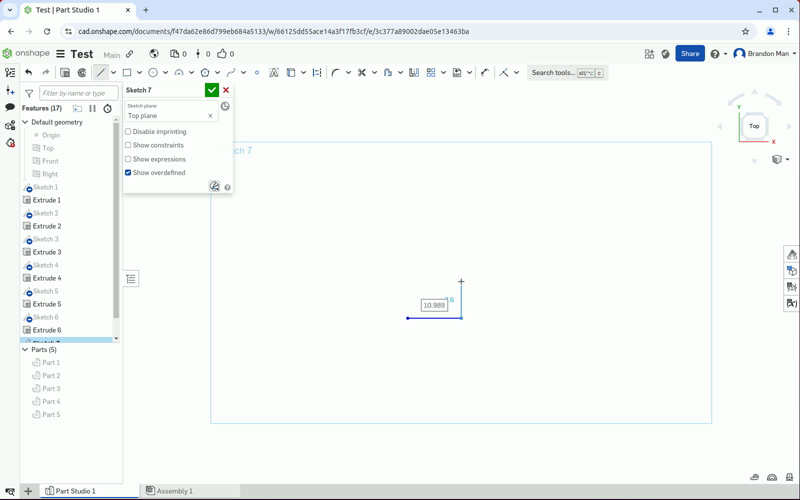
click(461, 281)
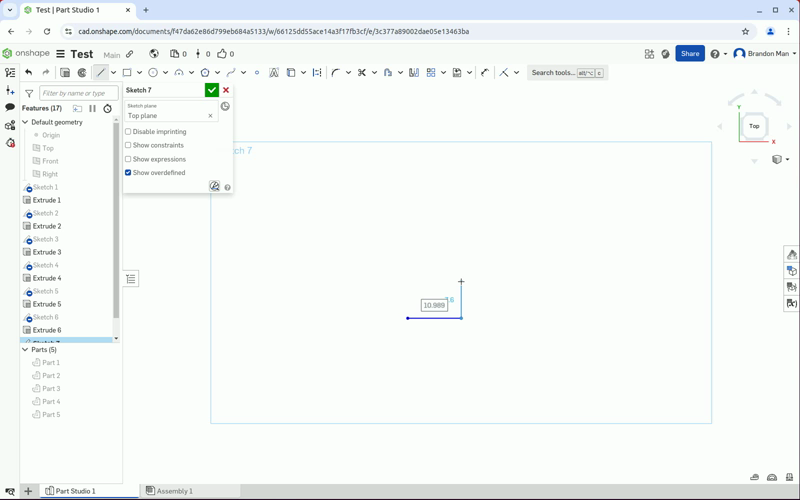
key_up(shift)
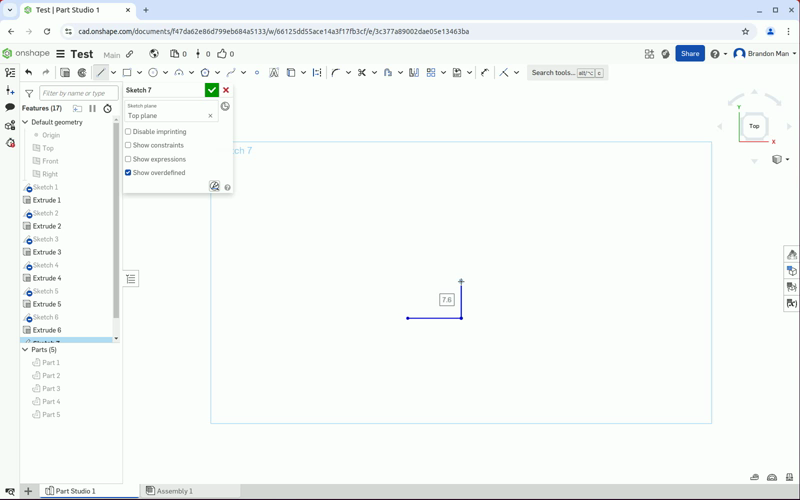
key_down(shift)
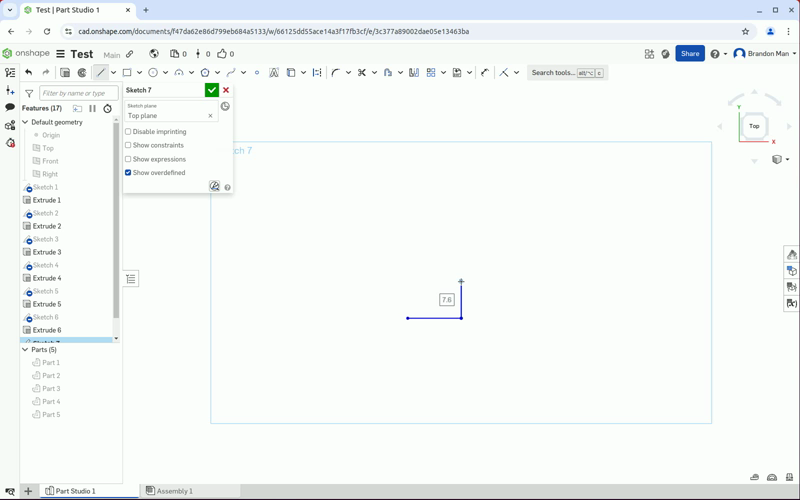
mouse_move(491, 281)
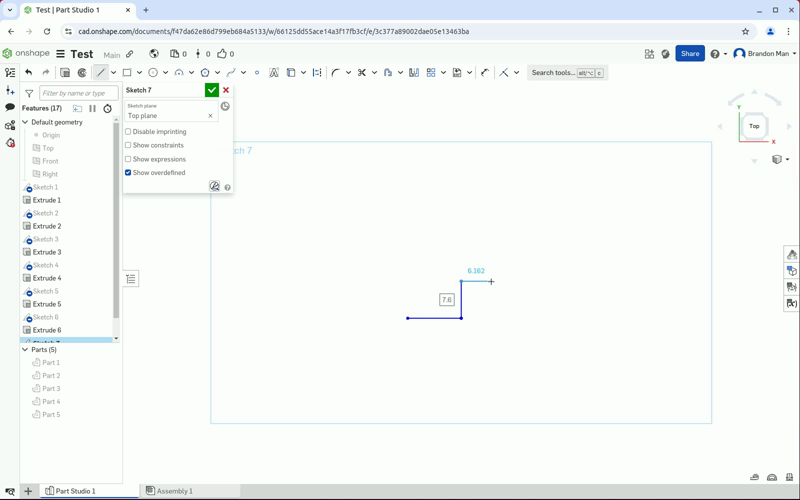
mouse_move(407, 281)
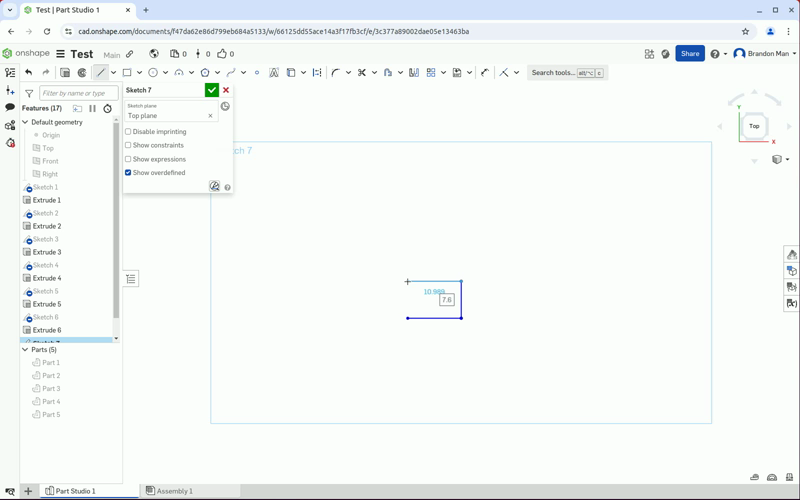
click(407, 281)
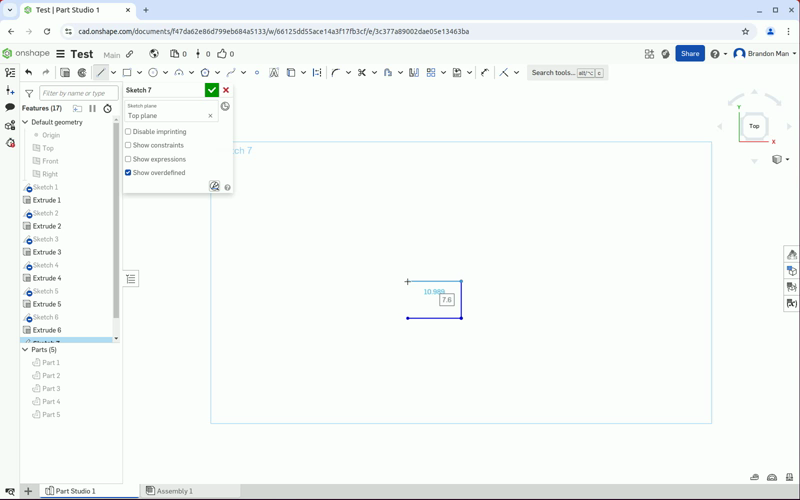
key_up(shift)
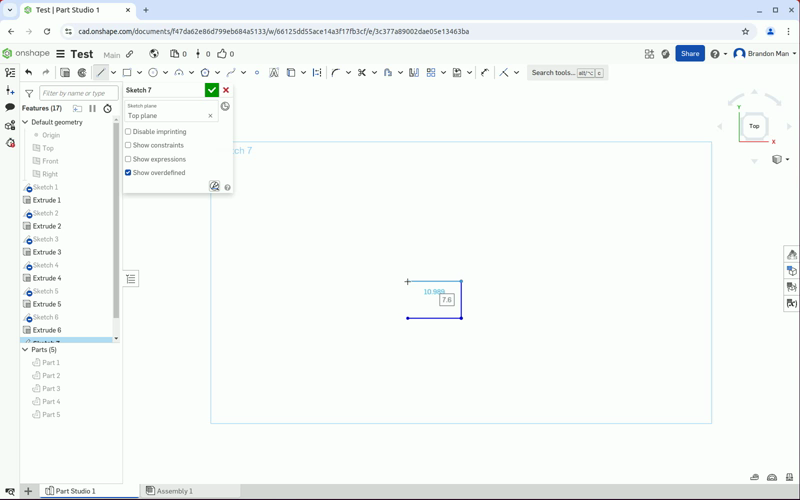
mouse_move(437, 281)
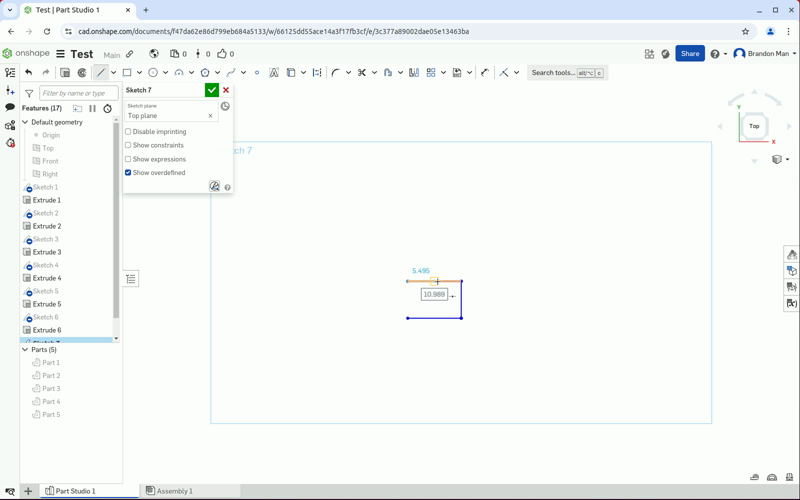
key_down(shift)
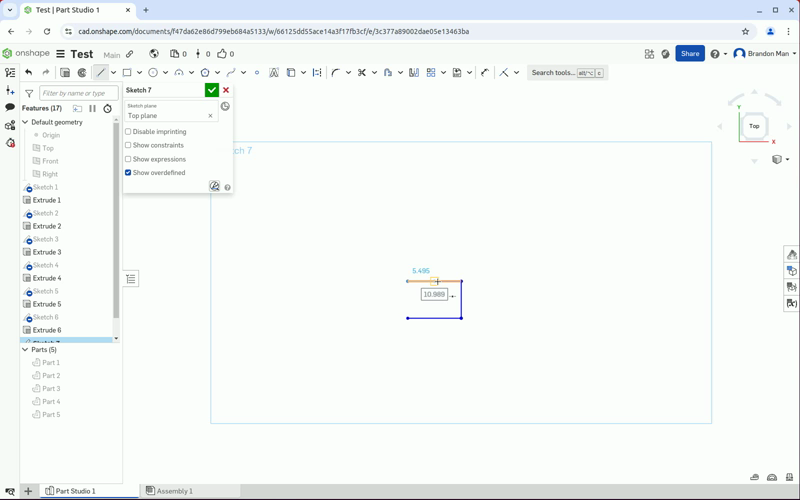
mouse_move(407, 318)
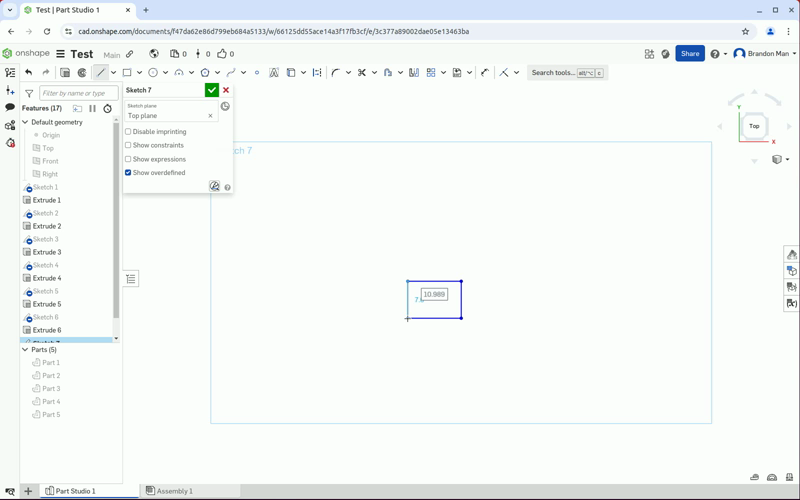
key_up(shift)
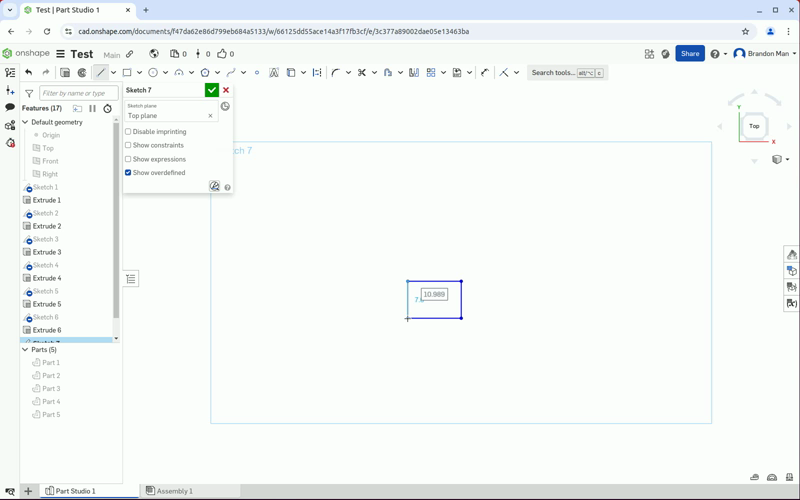
click(407, 318)
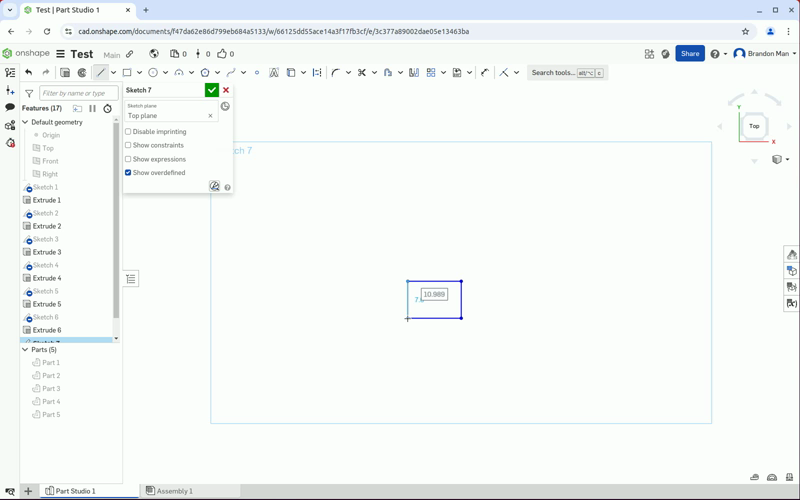
key(esc)
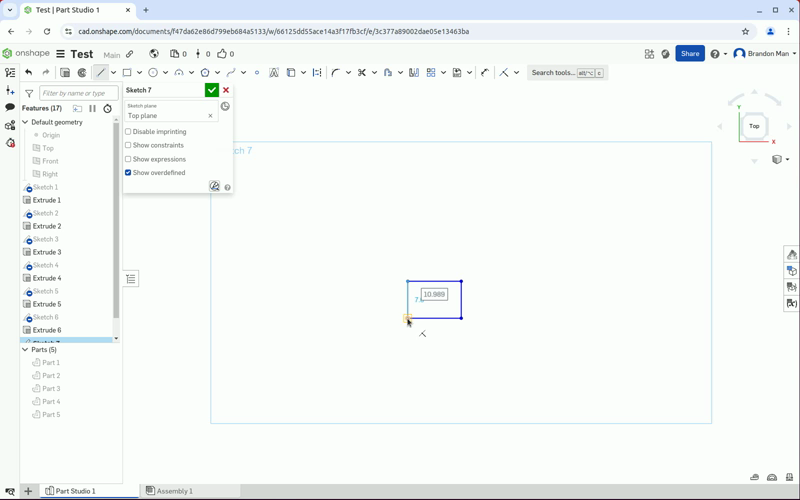
mouse_move(411, 298)
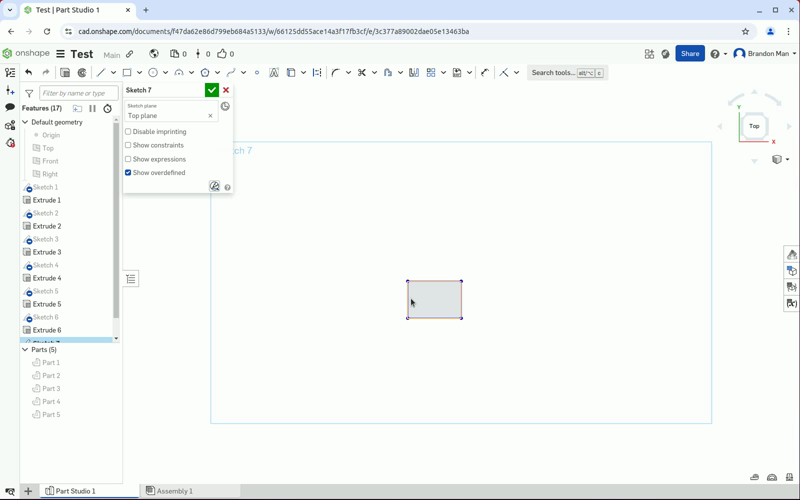
click(411, 298)
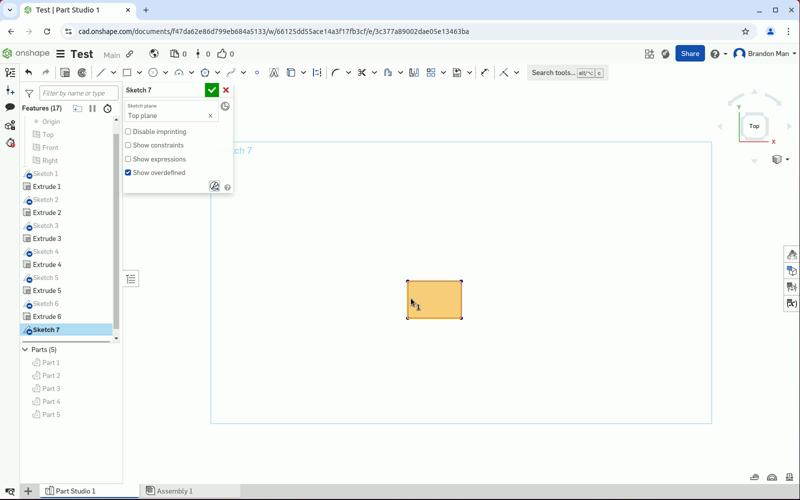
mouse_move(73, 352)
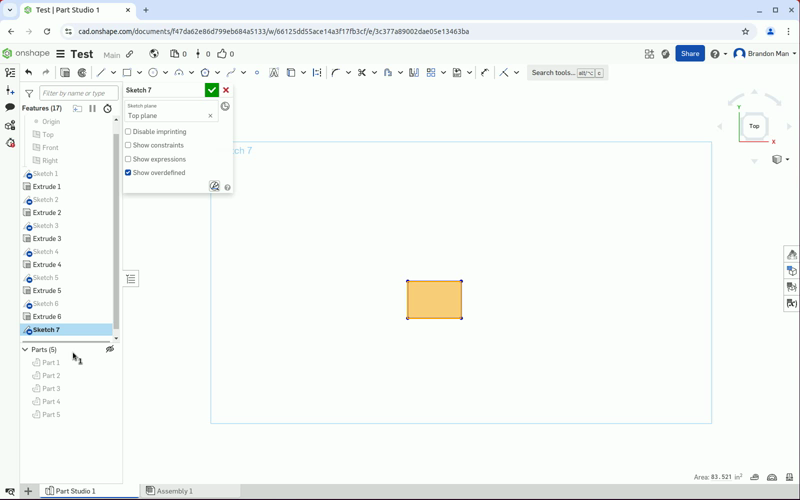
key(shift+y)
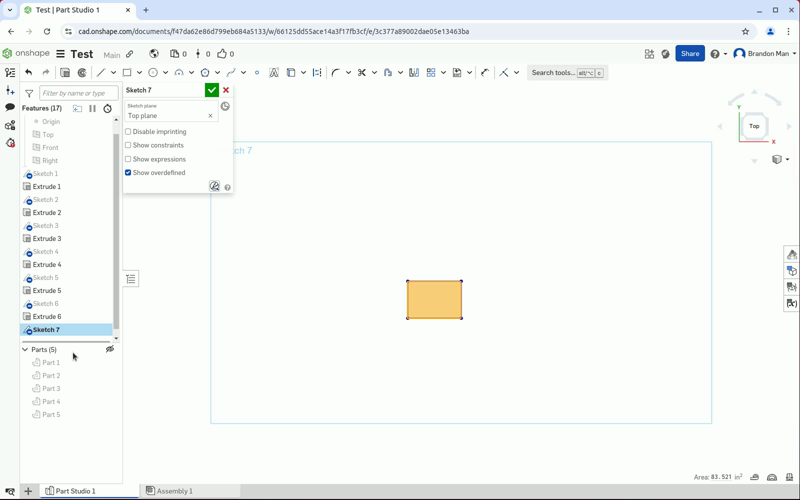
key(shift+e)
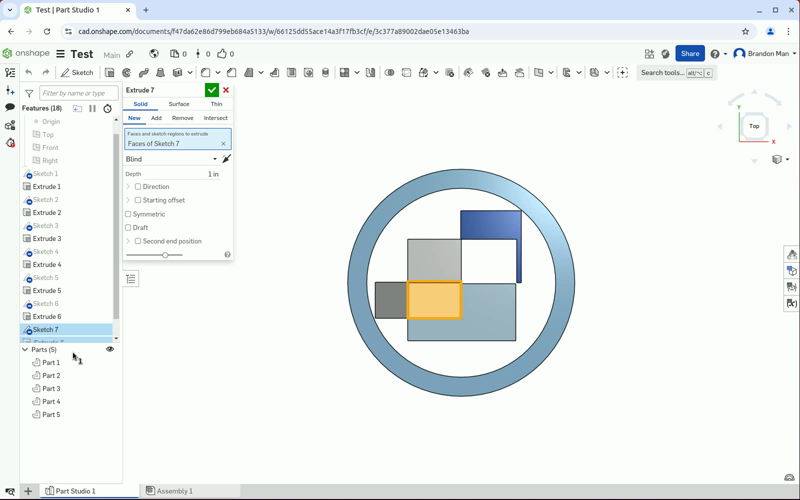
mouse_move(143, 106)
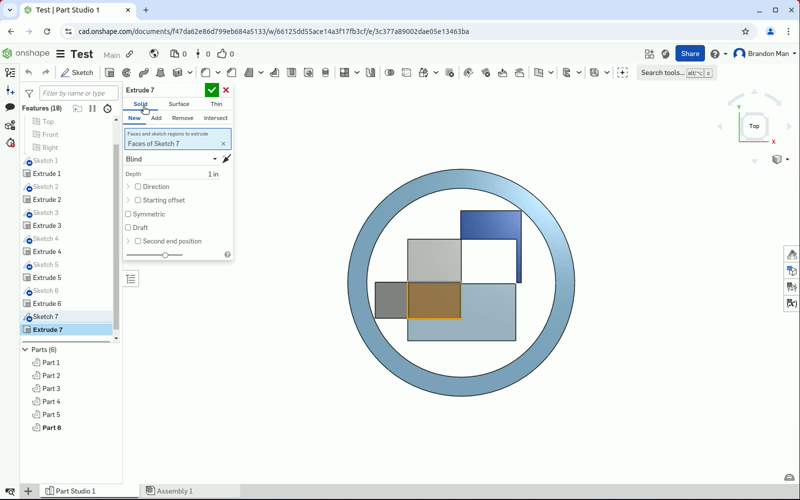
click(143, 106)
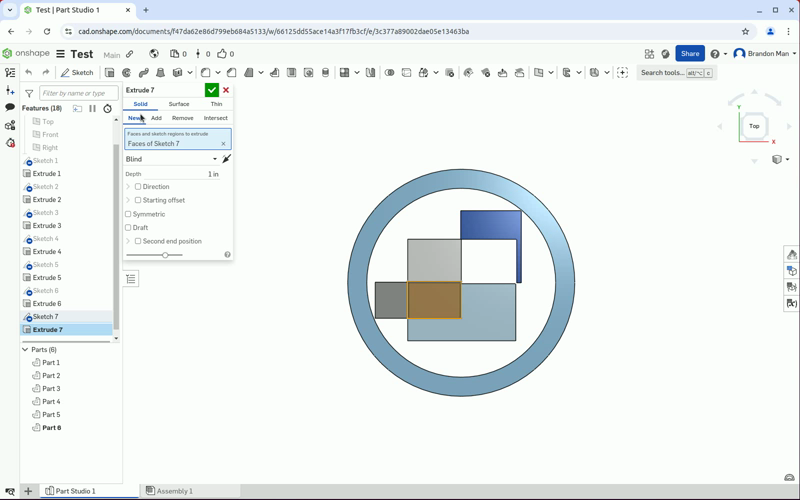
mouse_move(137, 120)
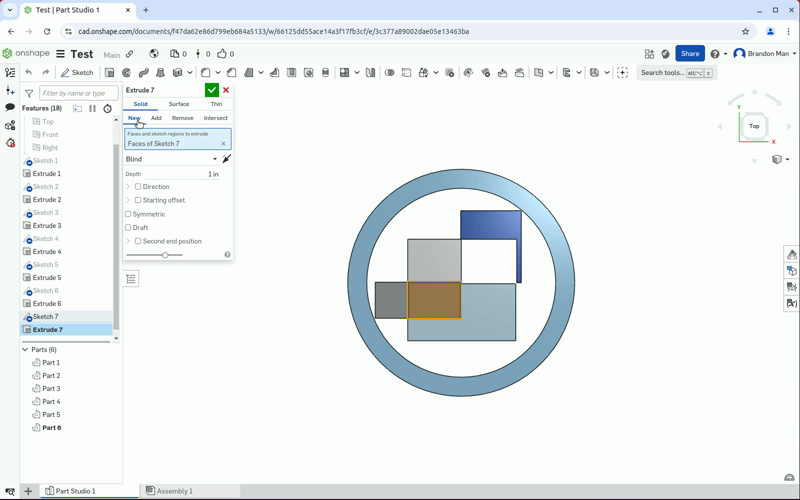
click(137, 120)
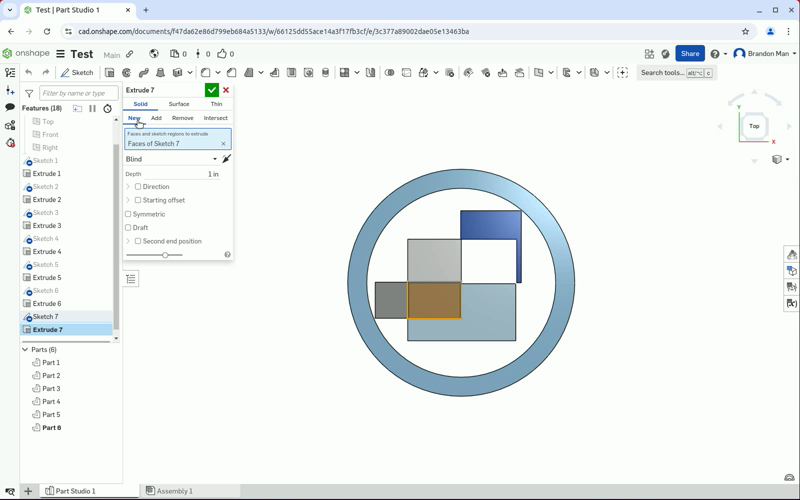
key(tab, 4)
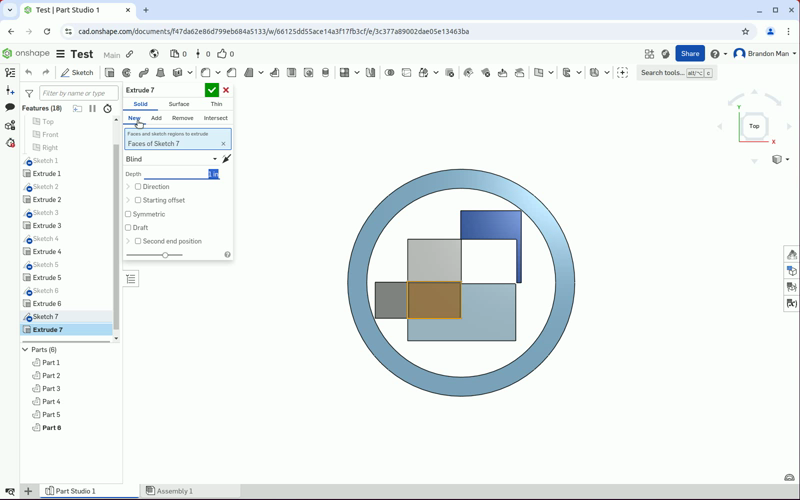
text(22.145)
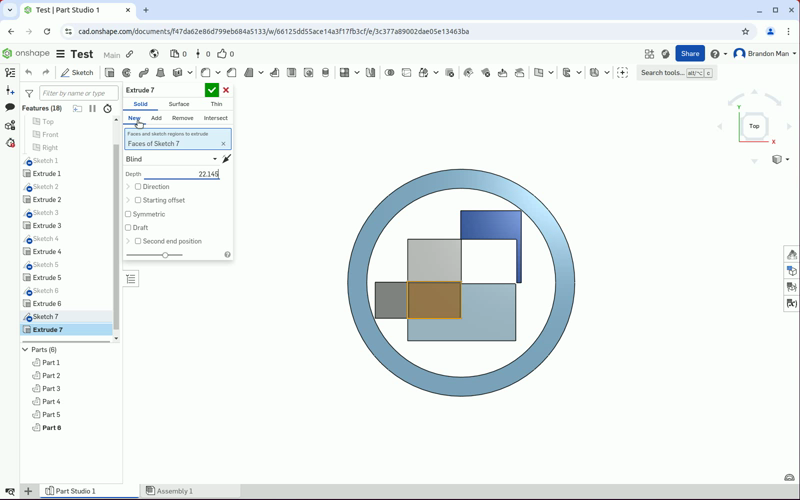
key(enter)
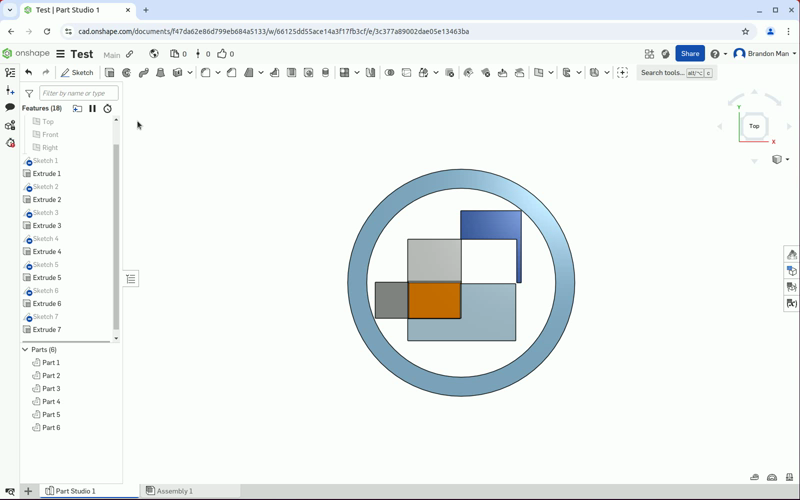
key(shift+h)
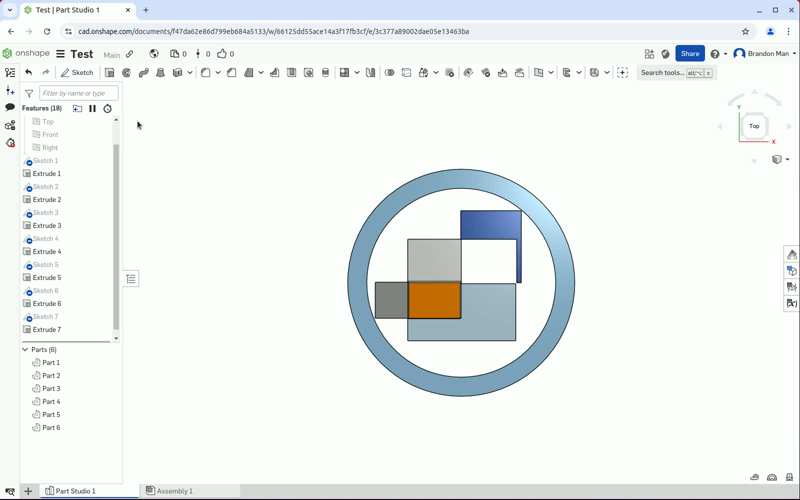
key(shift+h)
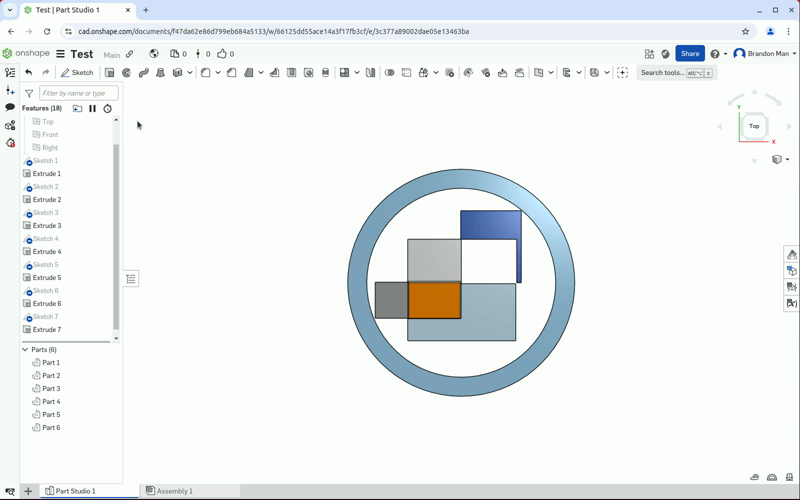
mouse_move(69, 163)
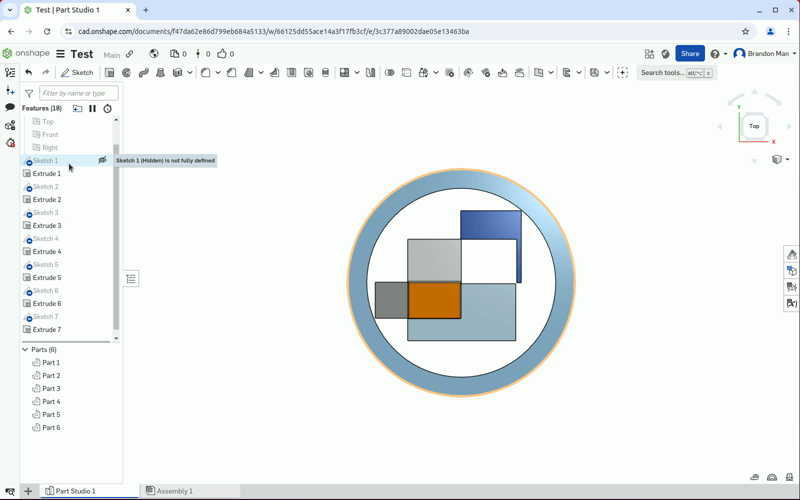
click(69, 163)
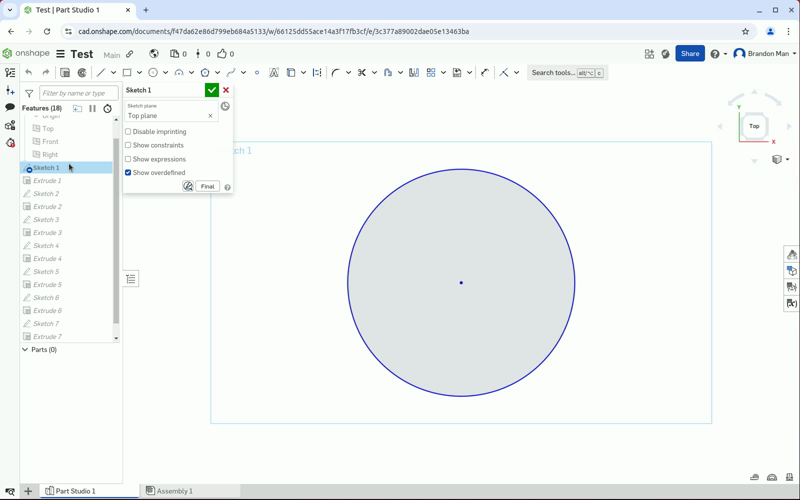
mouse_move(229, 92)
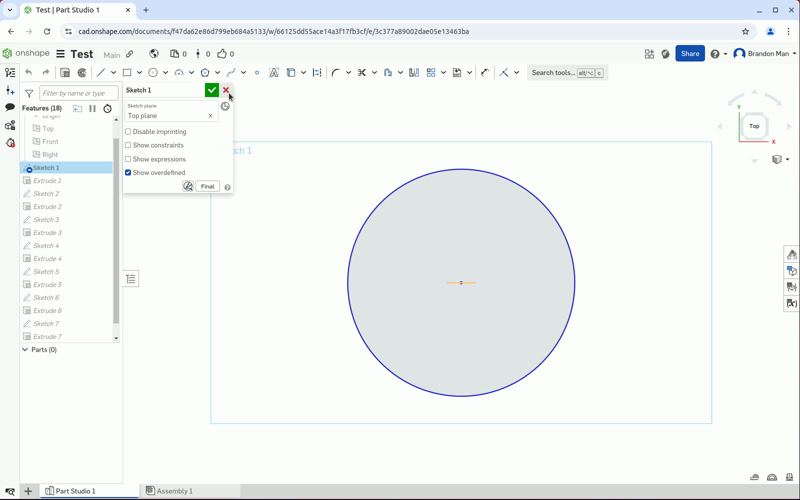
click(229, 92)
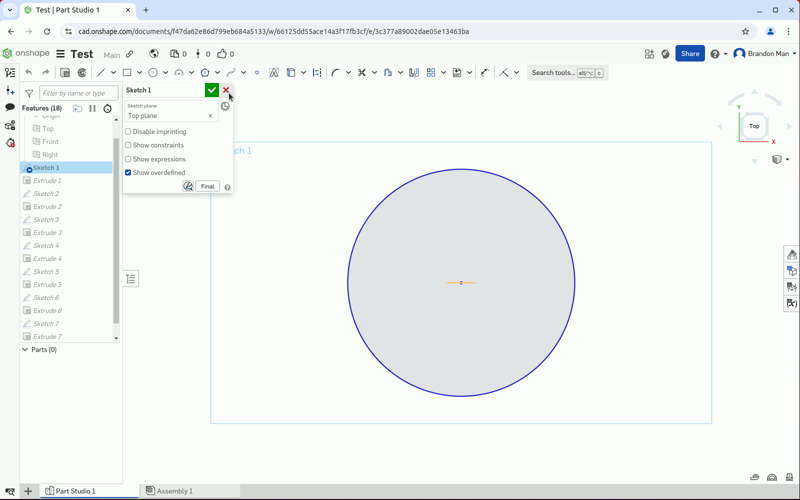
key(shift+s)
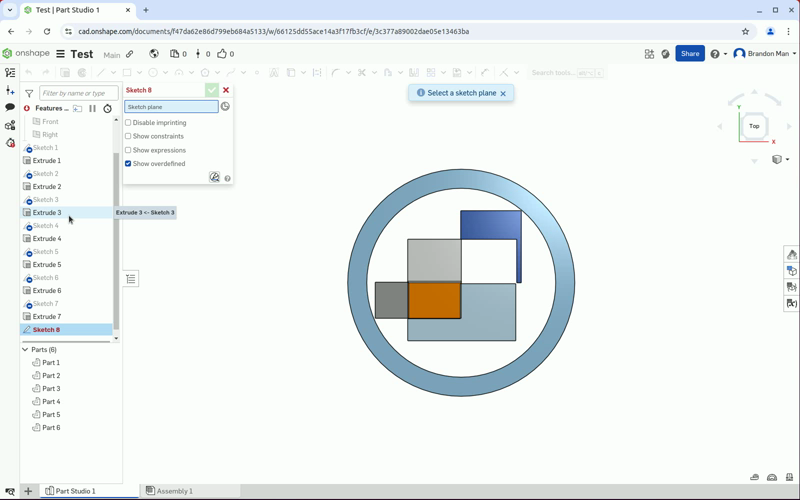
scroll(3)
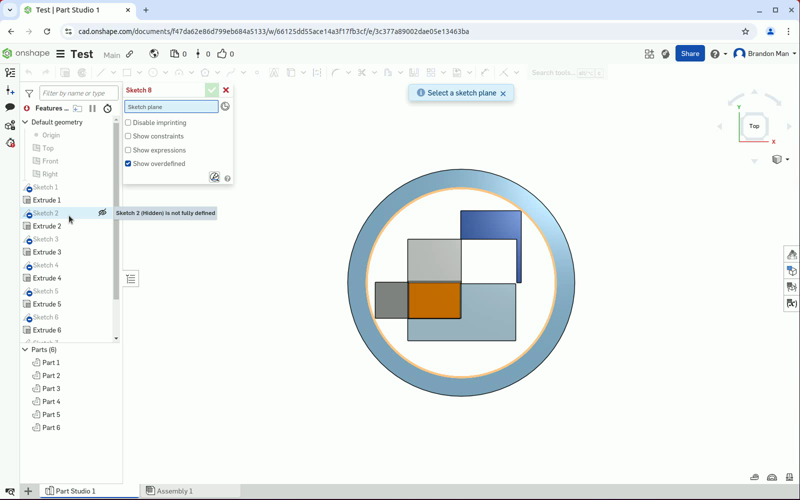
mouse_move(69, 150)
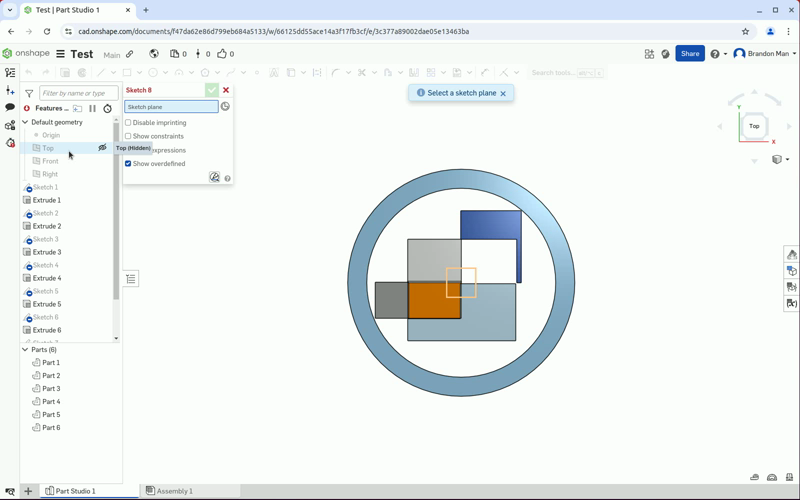
click(69, 150)
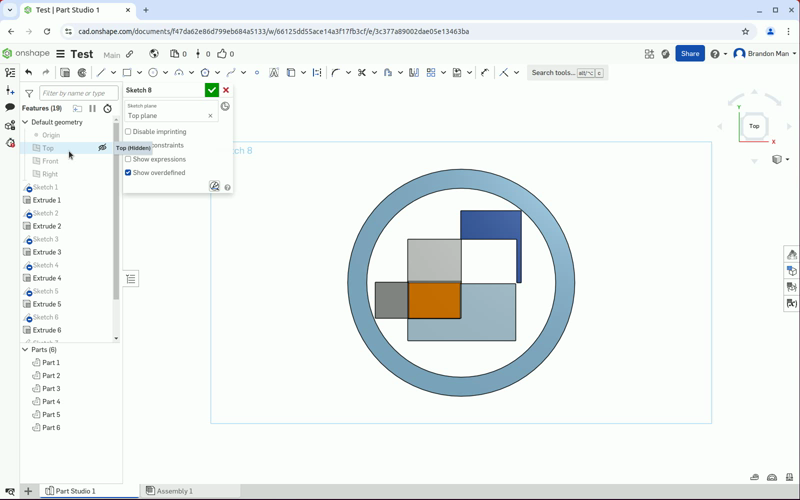
mouse_move(73, 352)
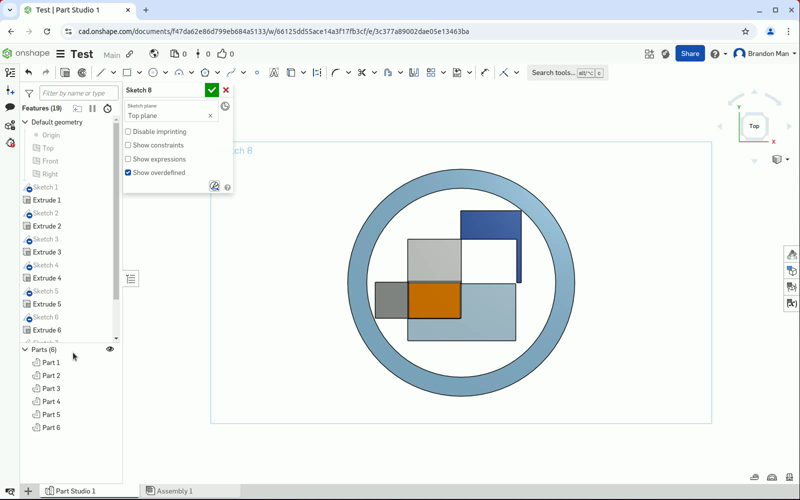
key(y)
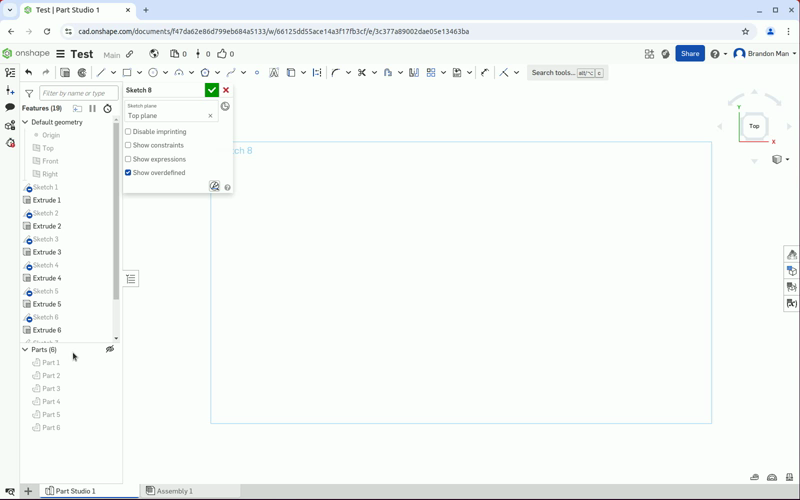
key(l)
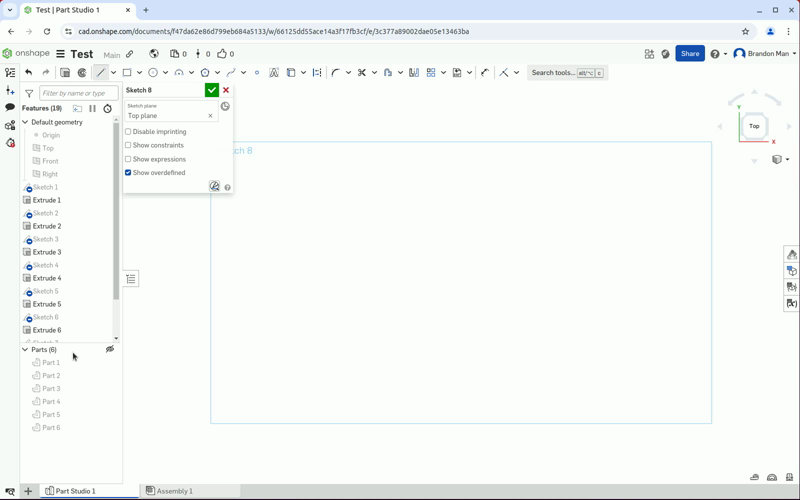
key_down(shift)
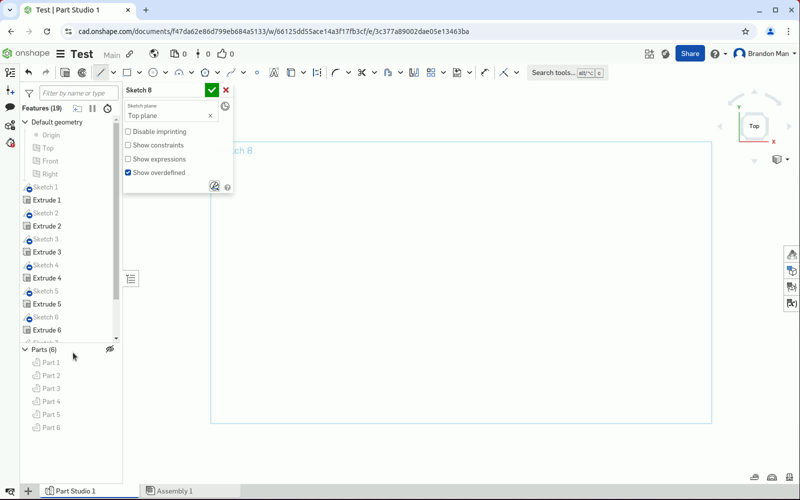
mouse_move(460, 282)
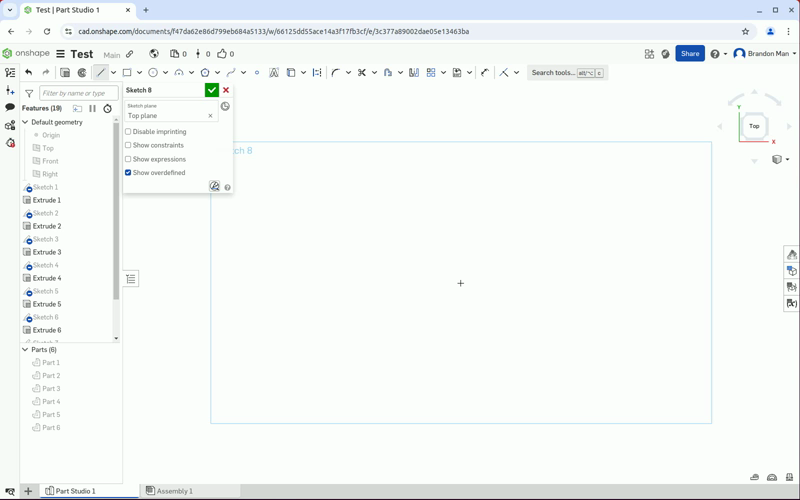
click(460, 282)
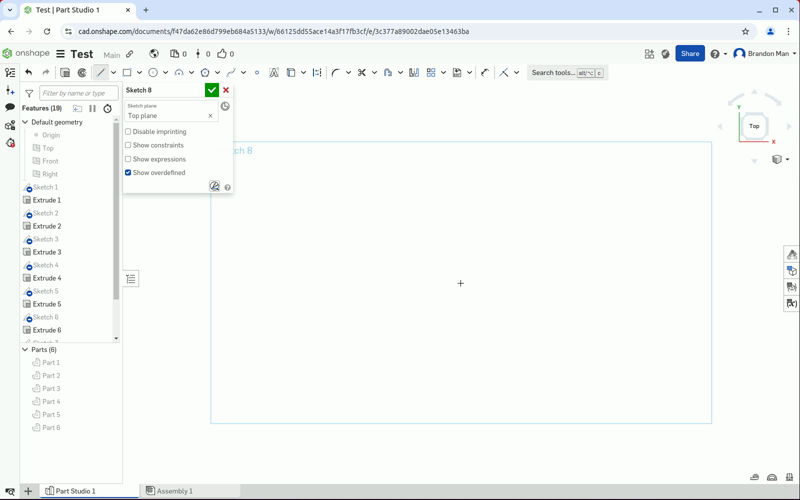
key_up(shift)
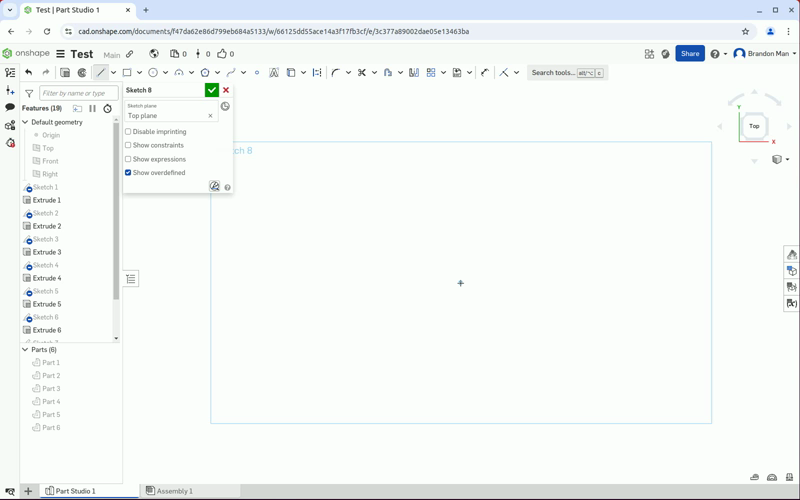
key_down(shift)
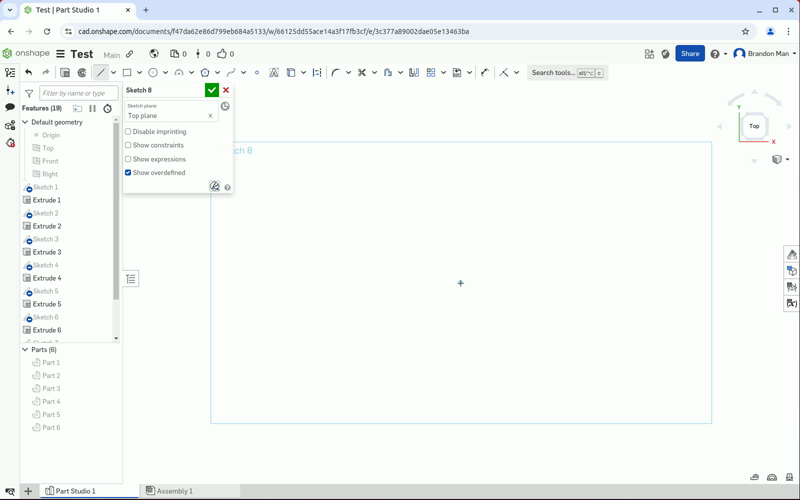
mouse_move(490, 282)
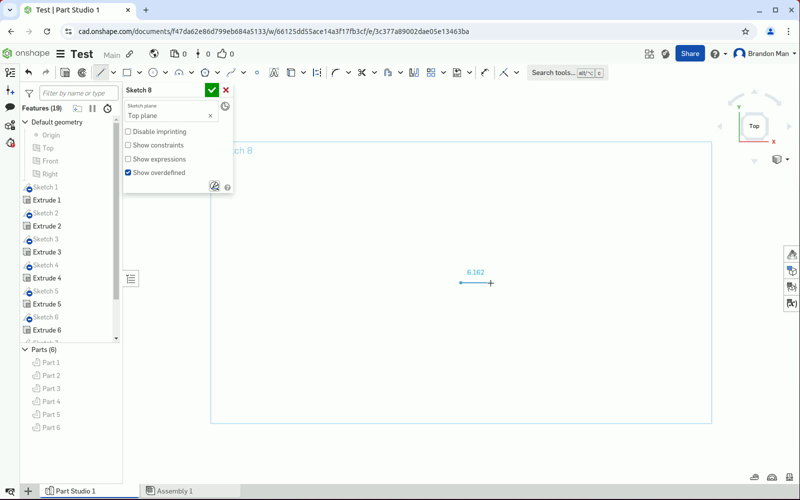
mouse_move(516, 282)
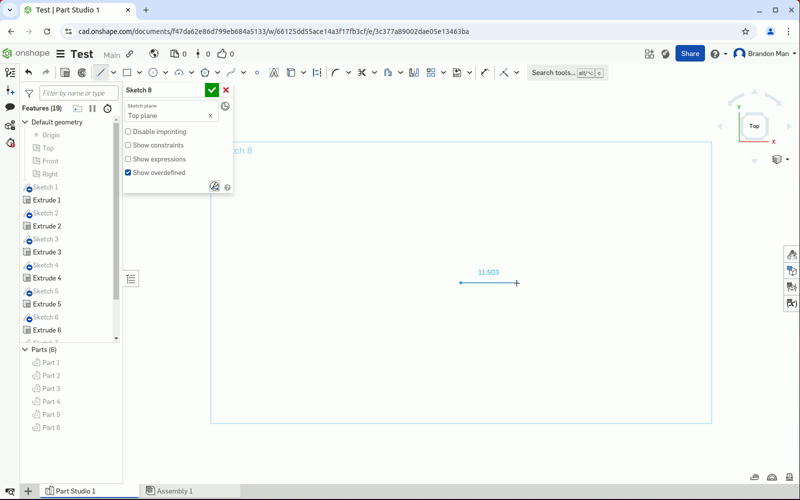
click(516, 282)
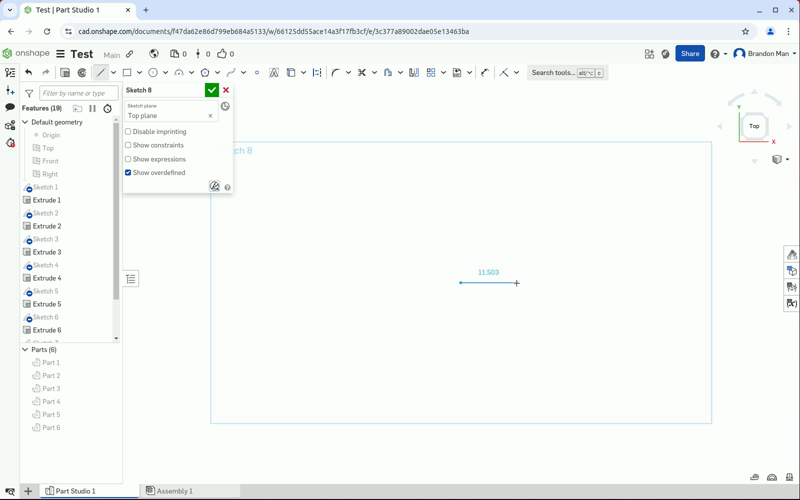
key_up(shift)
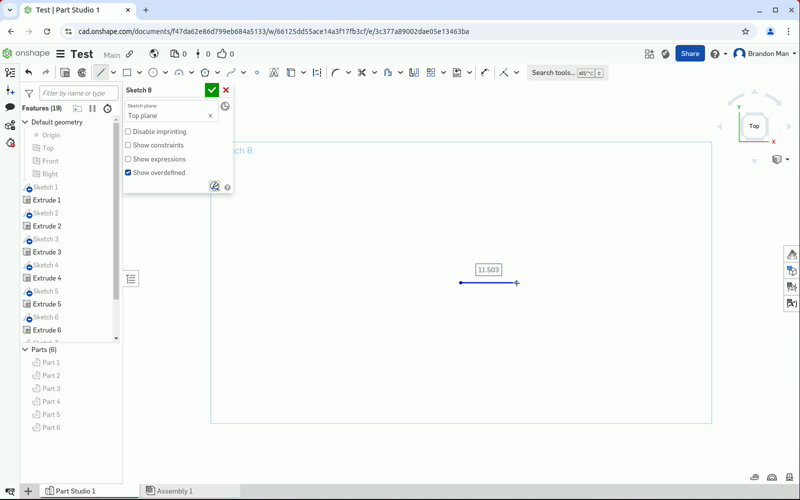
key_down(shift)
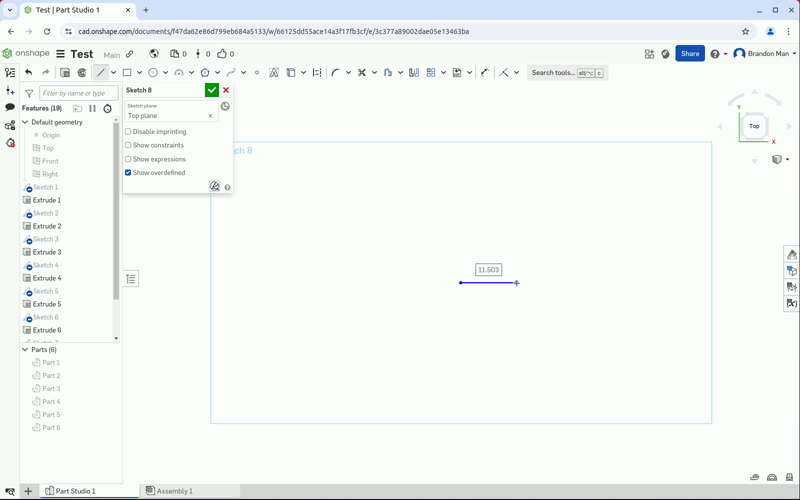
mouse_move(546, 282)
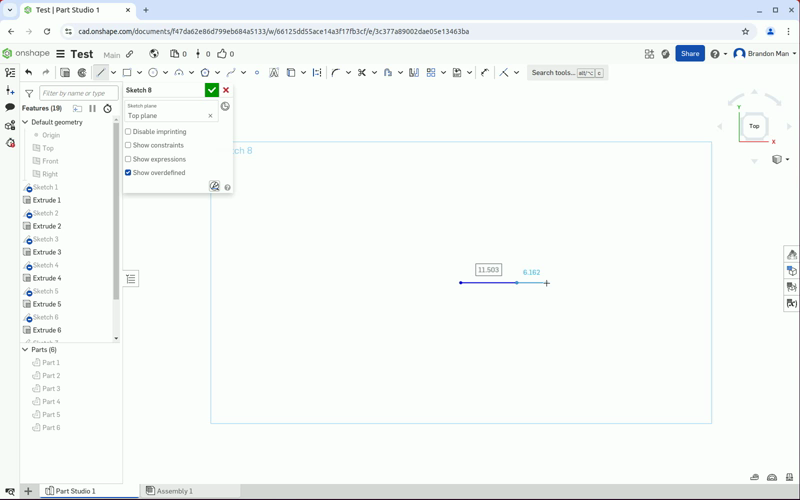
mouse_move(516, 239)
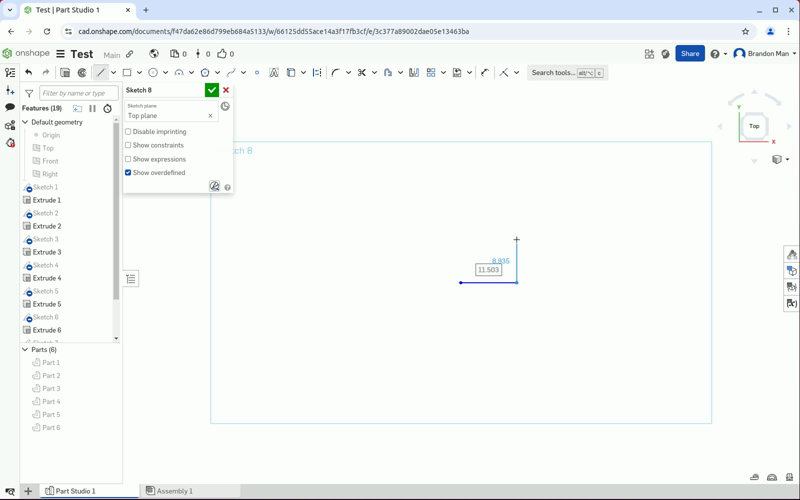
click(516, 239)
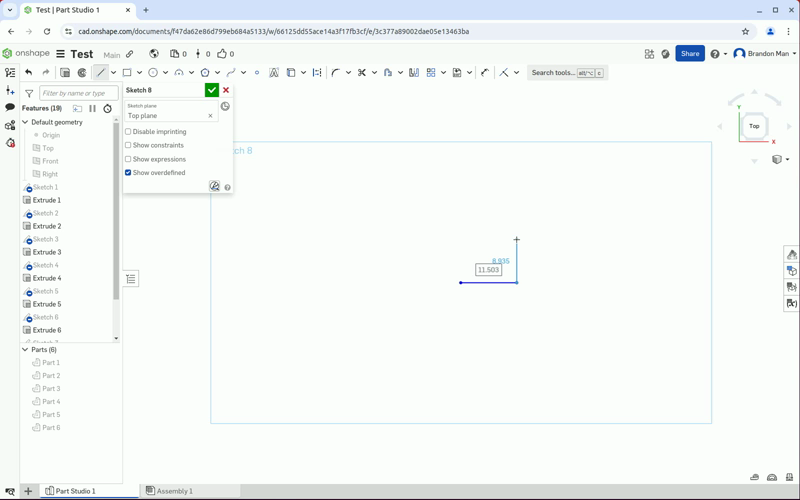
key_up(shift)
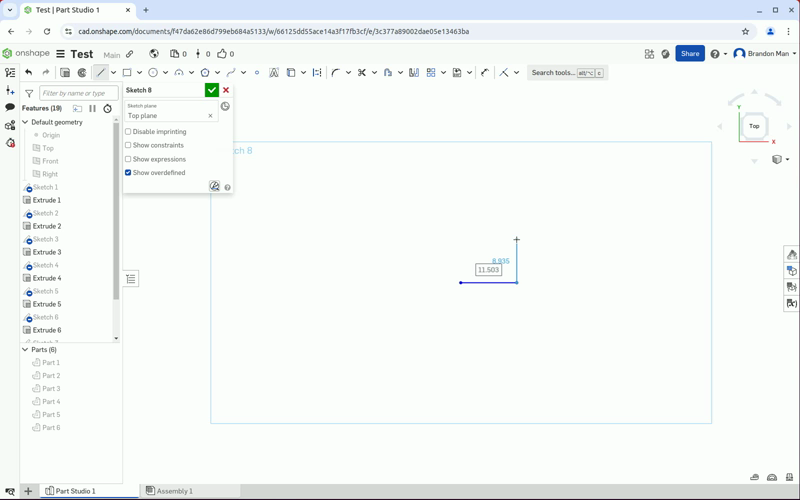
key_down(shift)
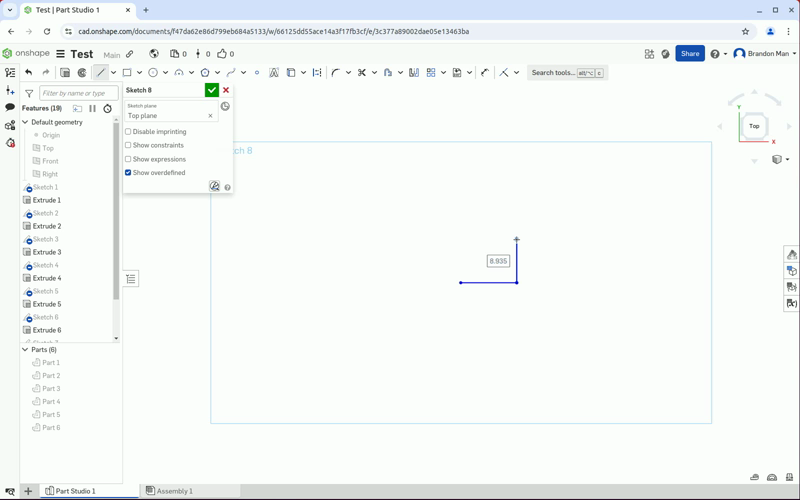
mouse_move(546, 239)
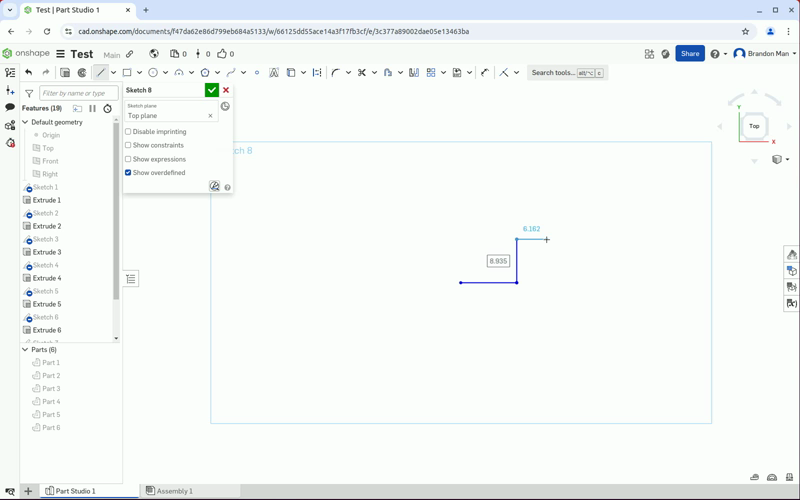
mouse_move(460, 239)
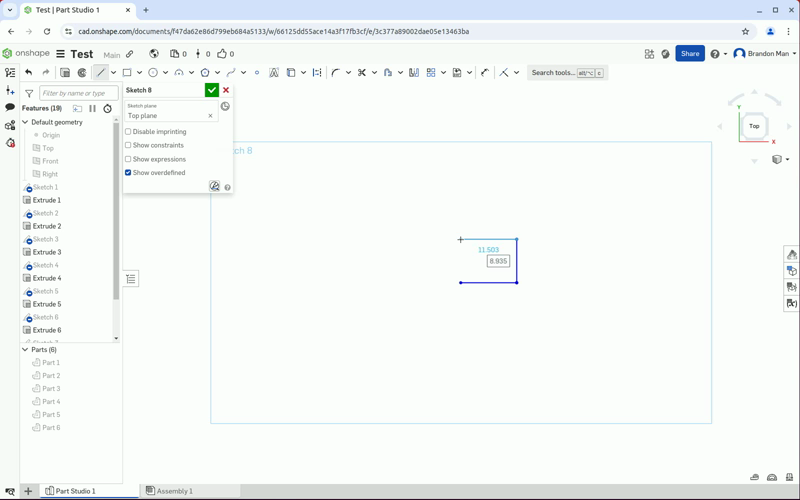
click(460, 239)
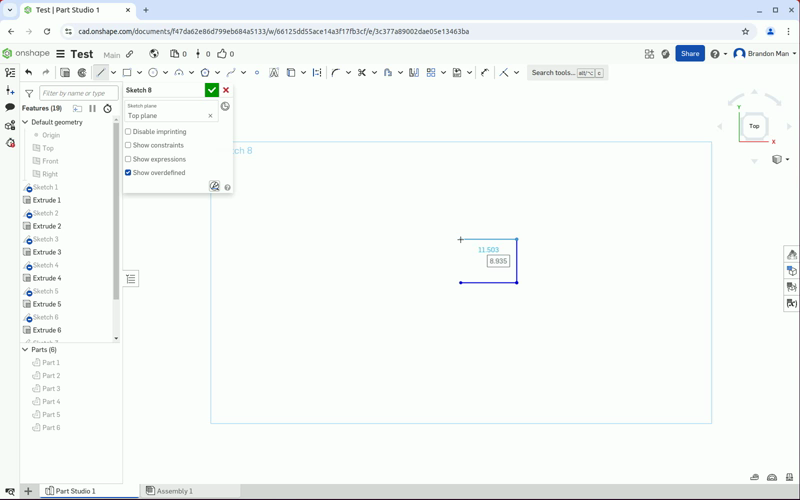
key_up(shift)
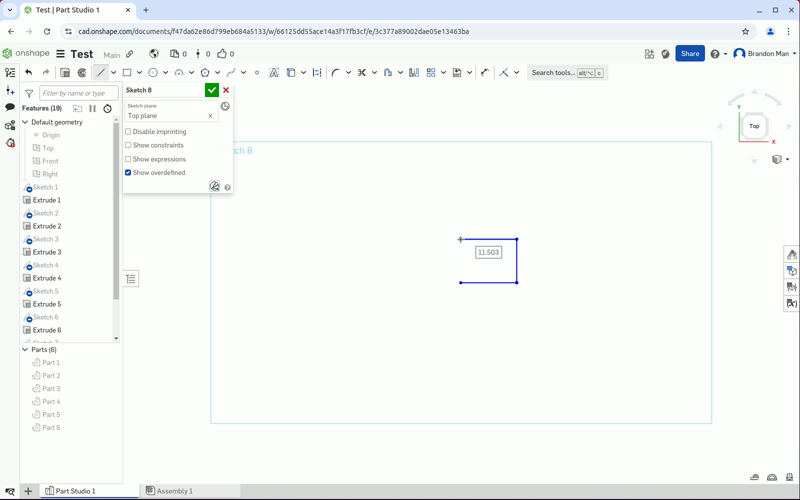
mouse_move(490, 239)
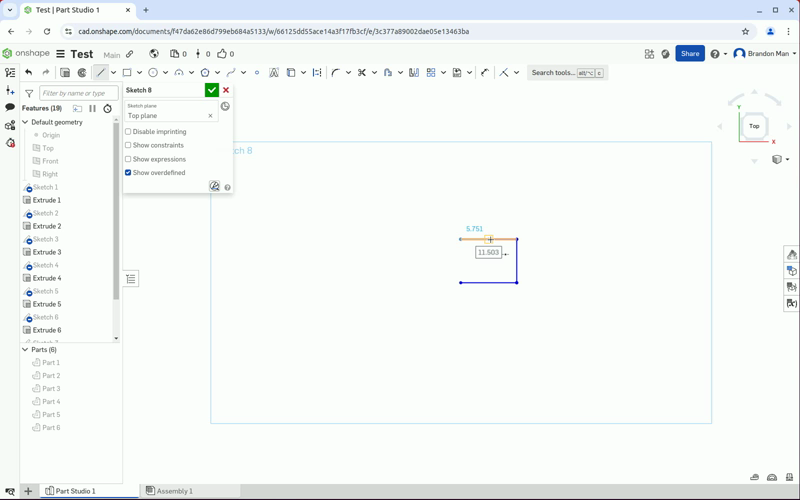
key_down(shift)
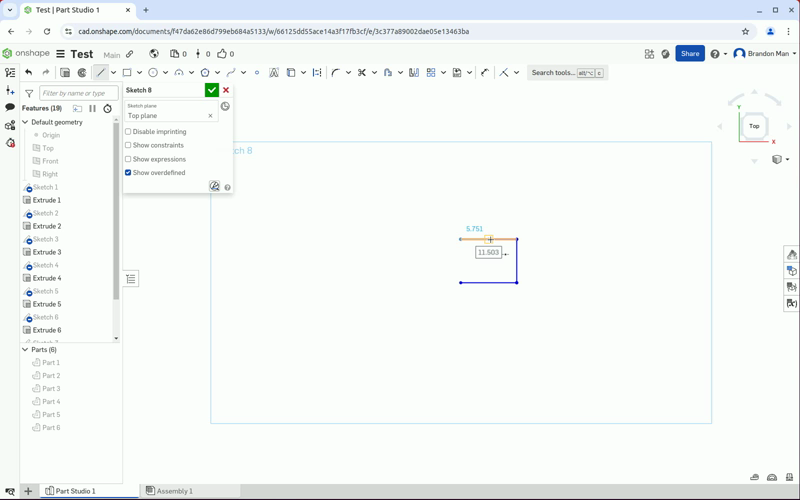
mouse_move(460, 282)
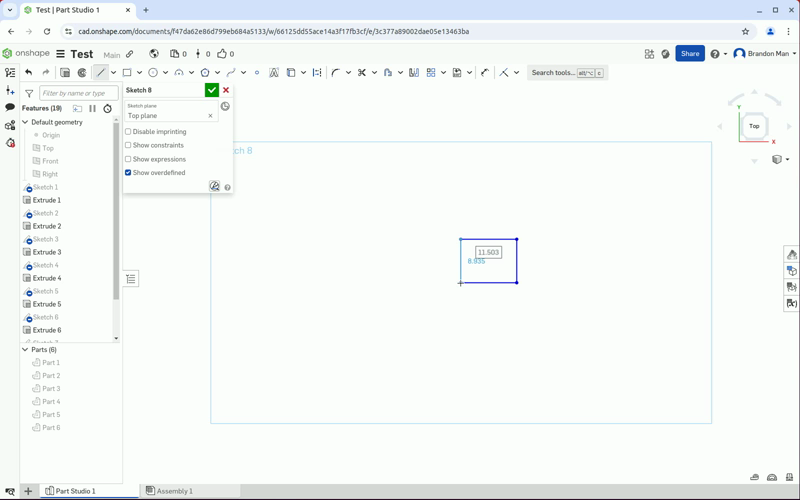
key_up(shift)
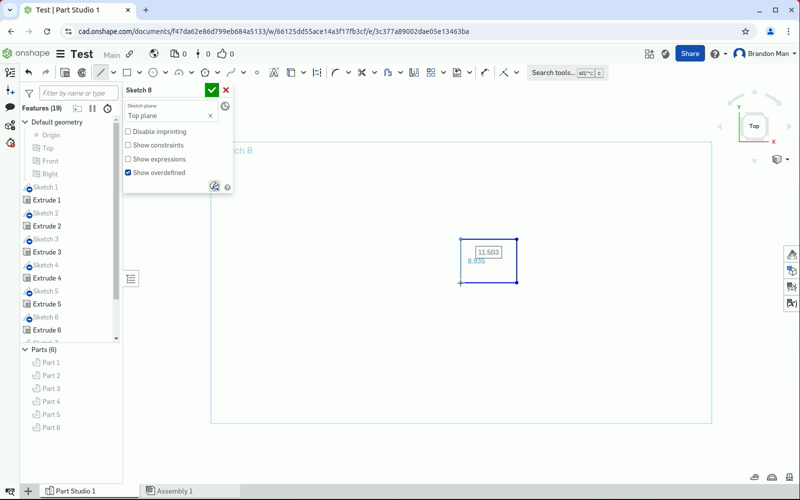
click(460, 282)
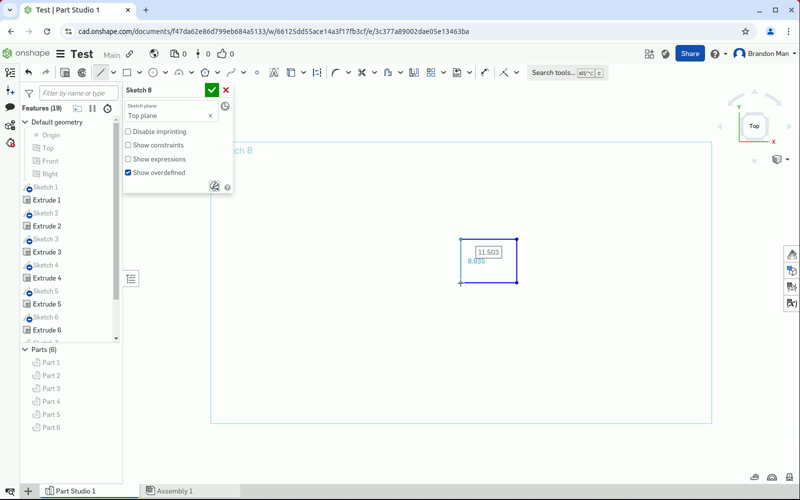
key(esc)
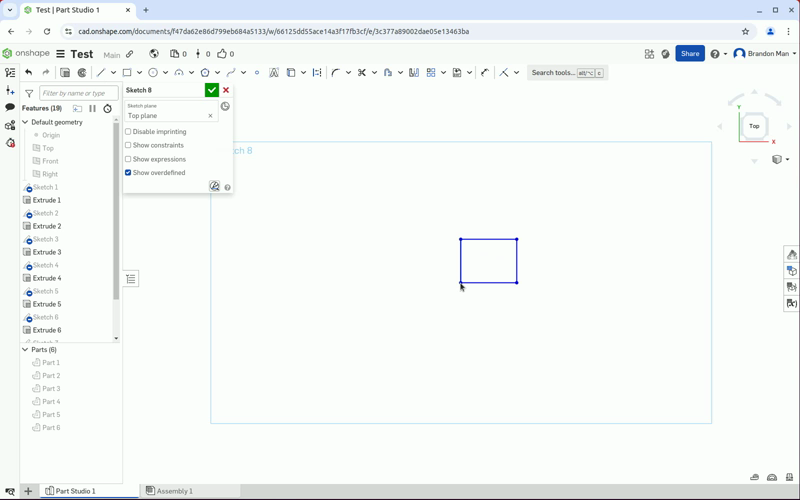
mouse_move(511, 276)
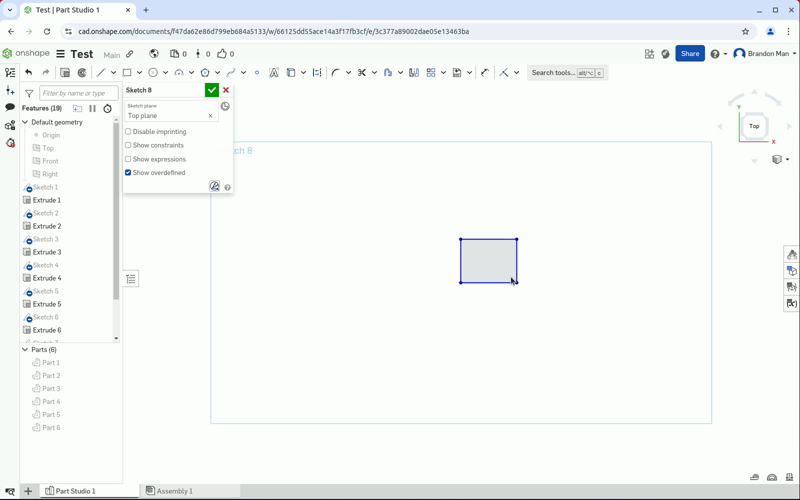
click(511, 276)
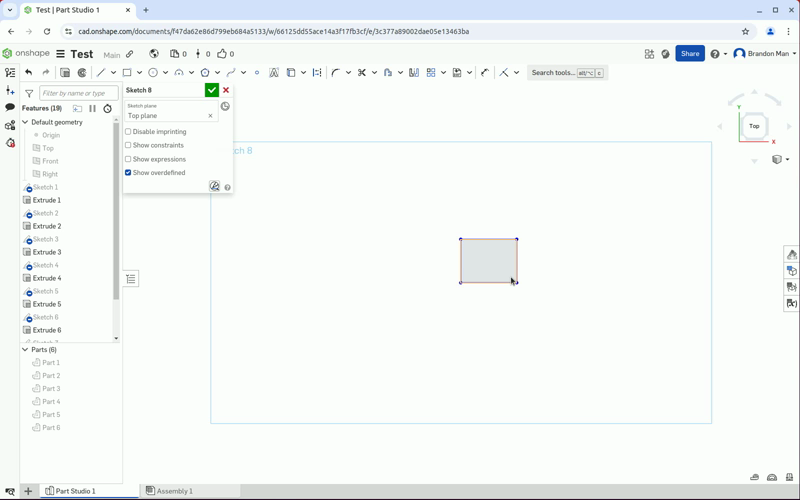
mouse_move(73, 352)
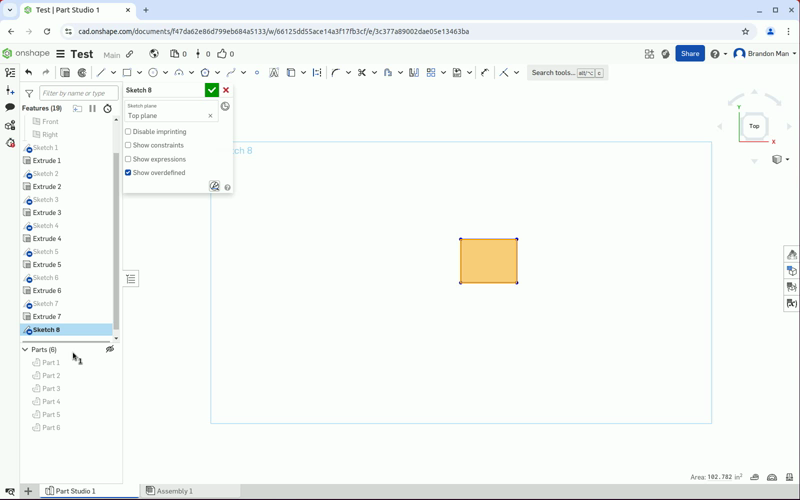
key(shift+y)
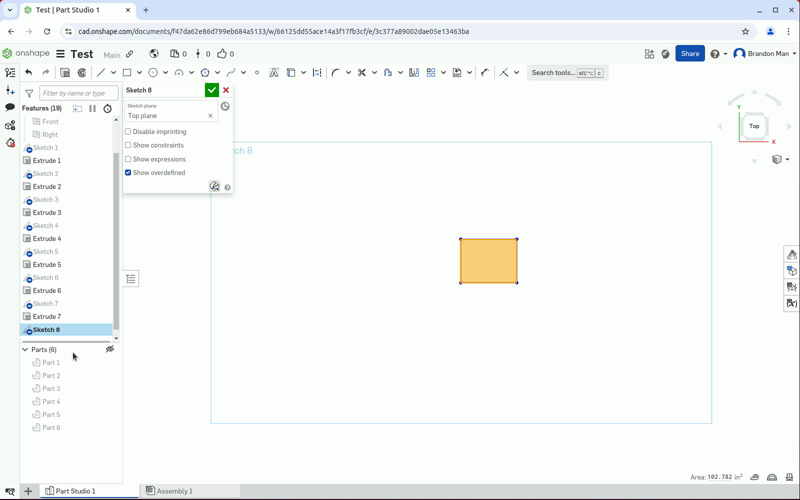
key(shift+e)
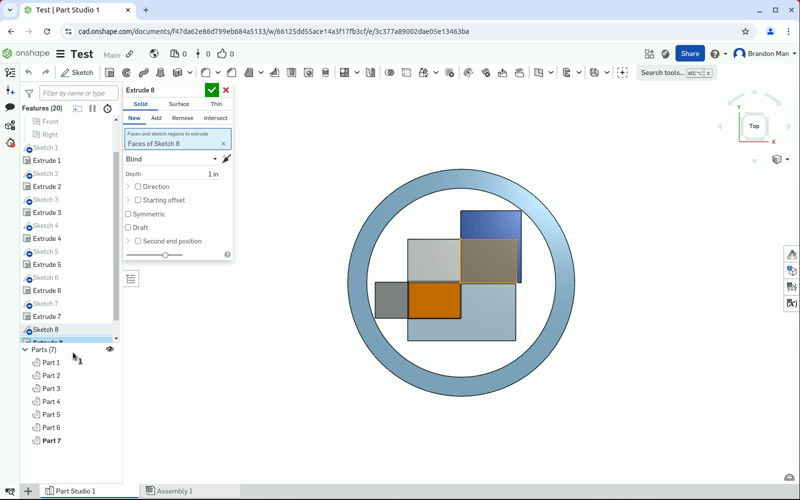
mouse_move(143, 106)
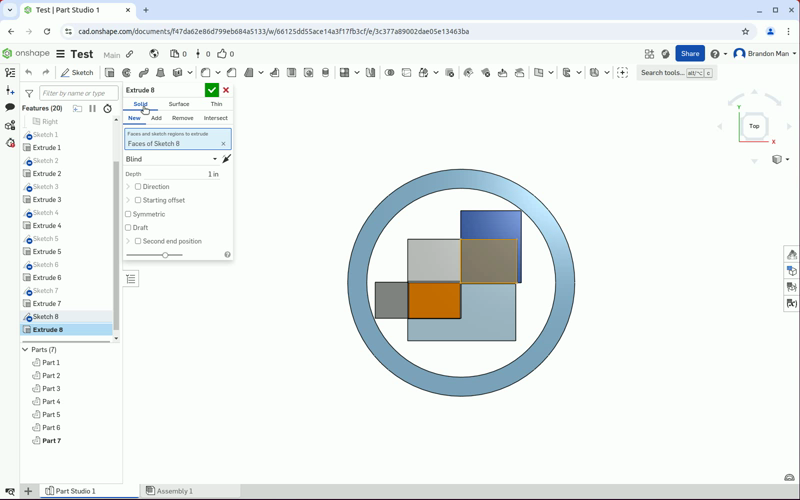
click(143, 106)
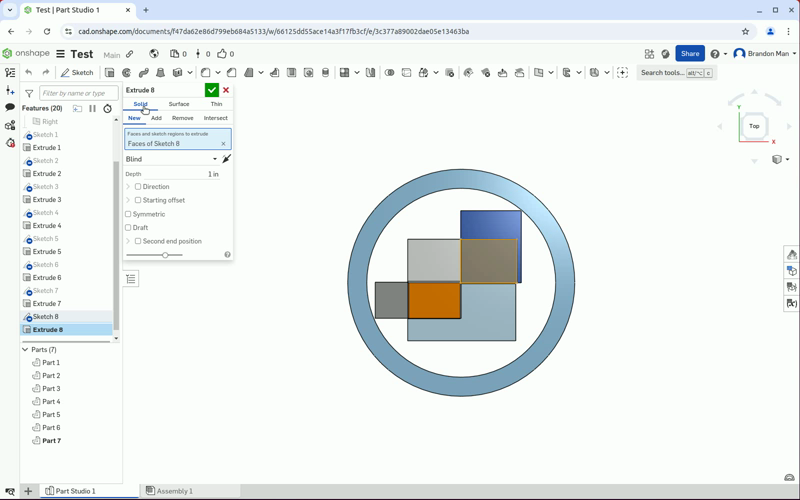
mouse_move(137, 120)
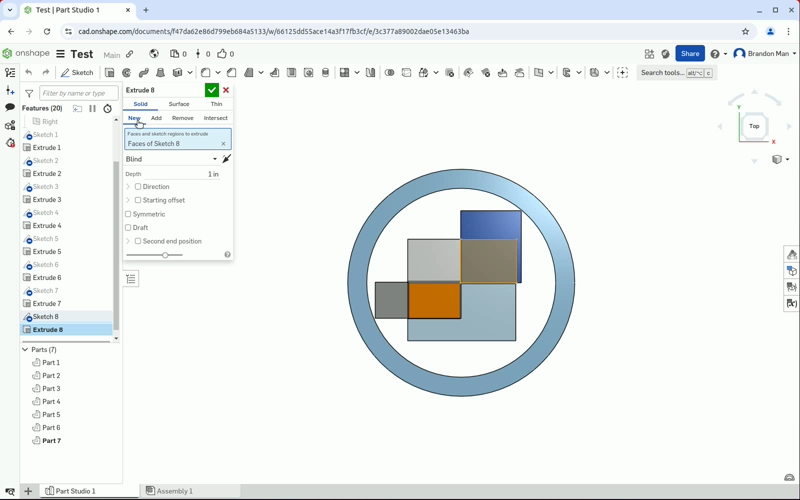
click(137, 120)
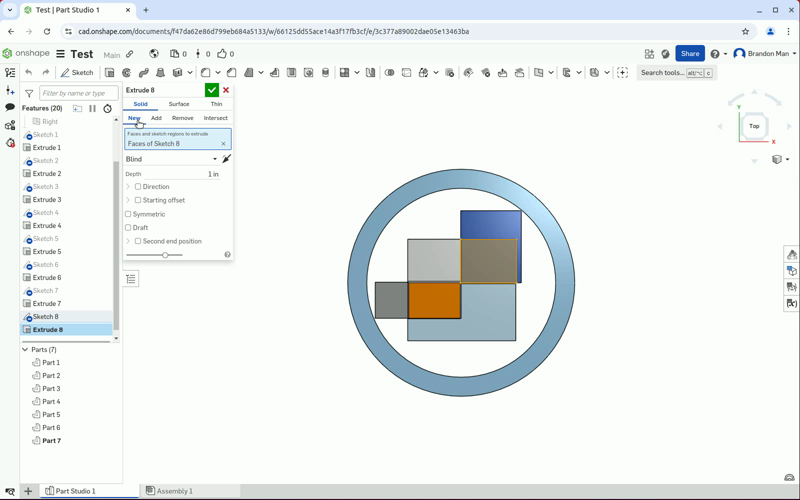
key(tab, 4)
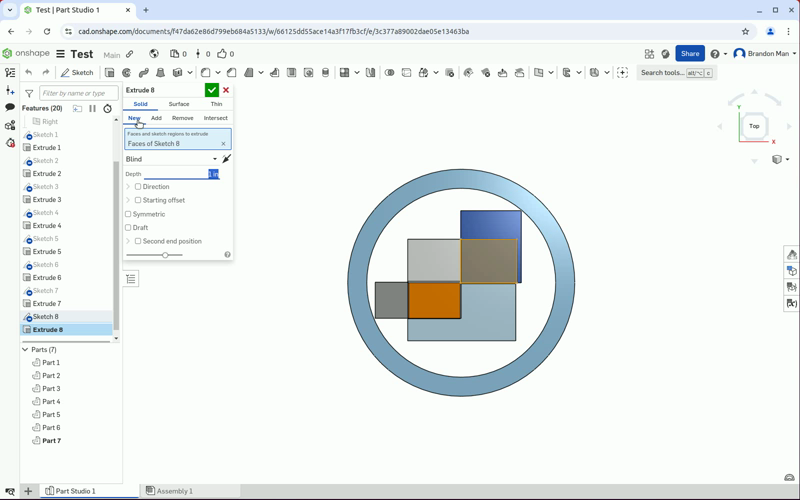
text(22.145)
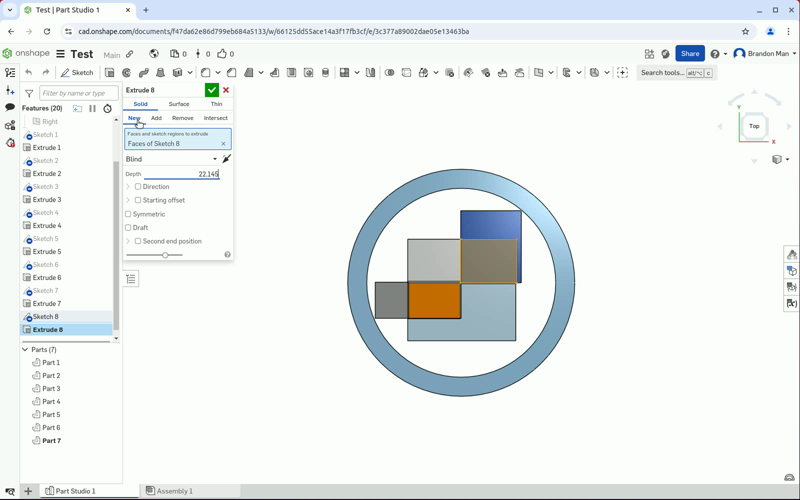
key(enter)
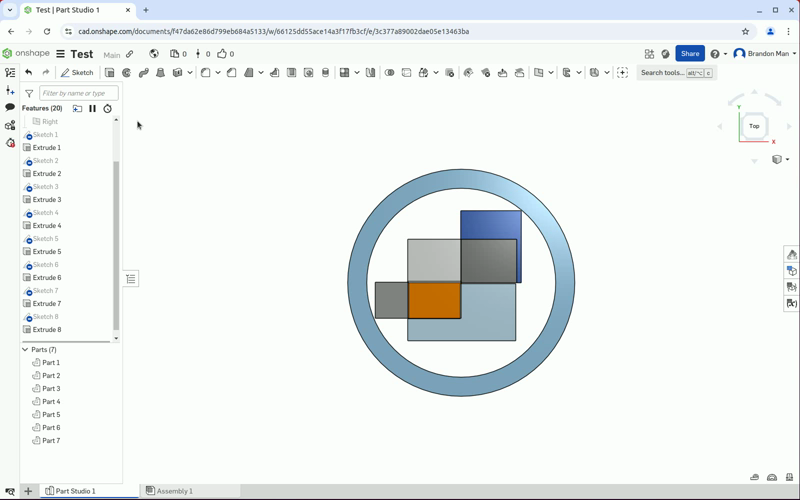
key(shift+h)
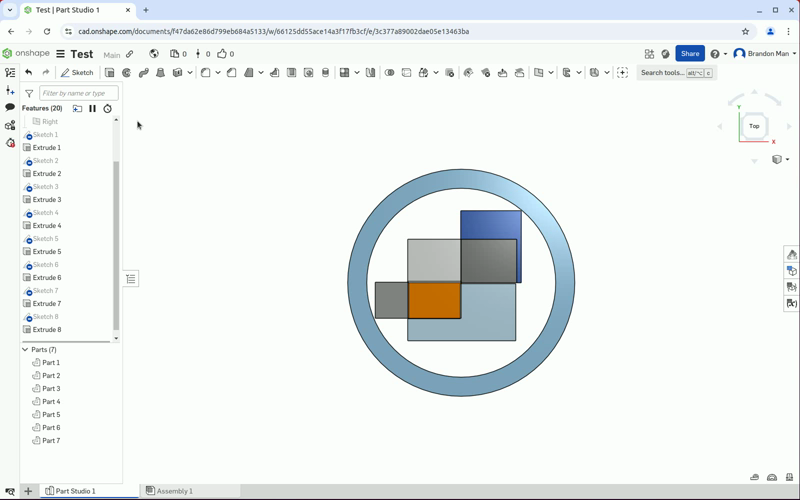
key(shift+h)
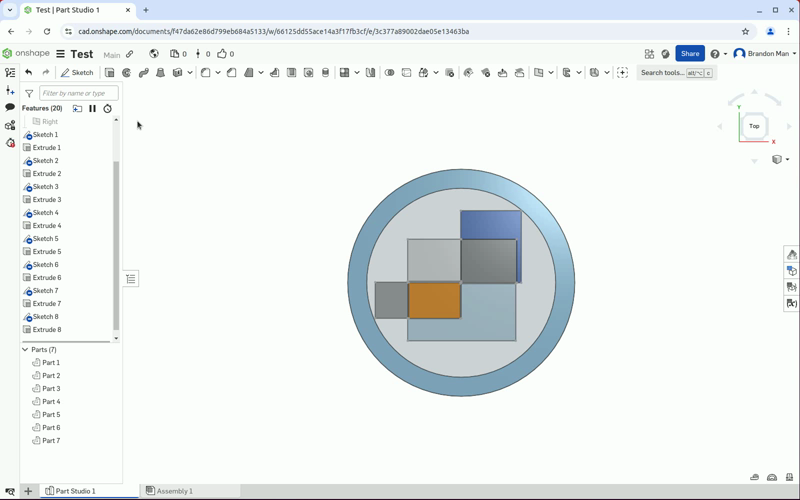
key(shift+7)
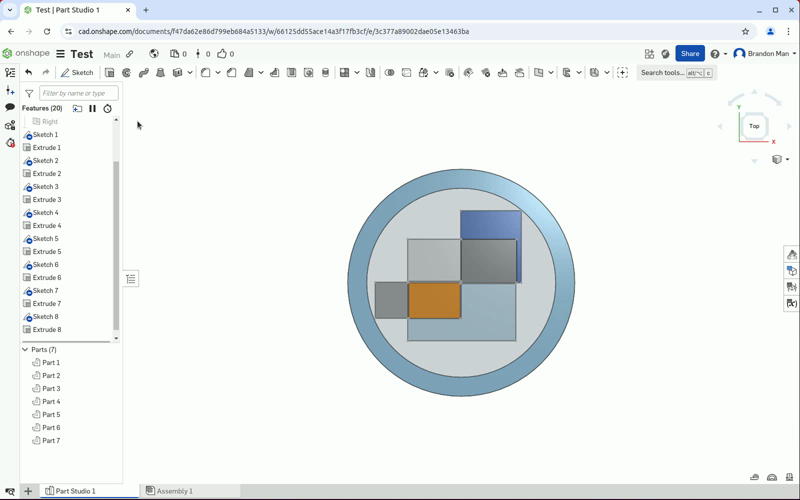
key(up, 3)
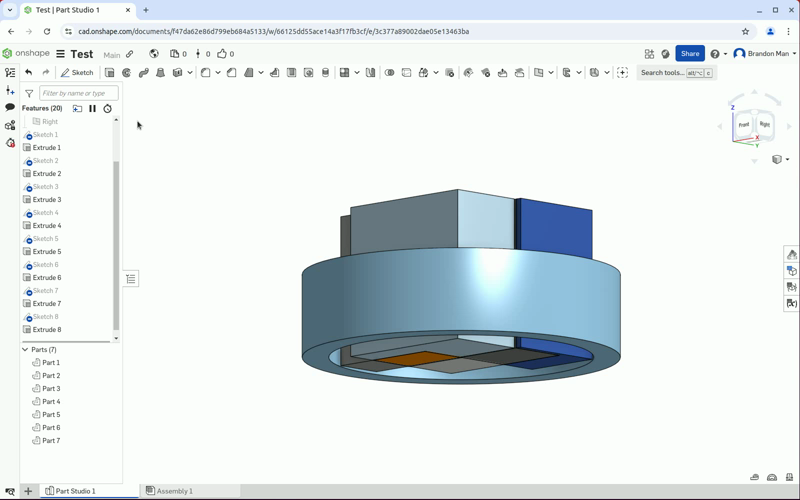
key(left, 3)
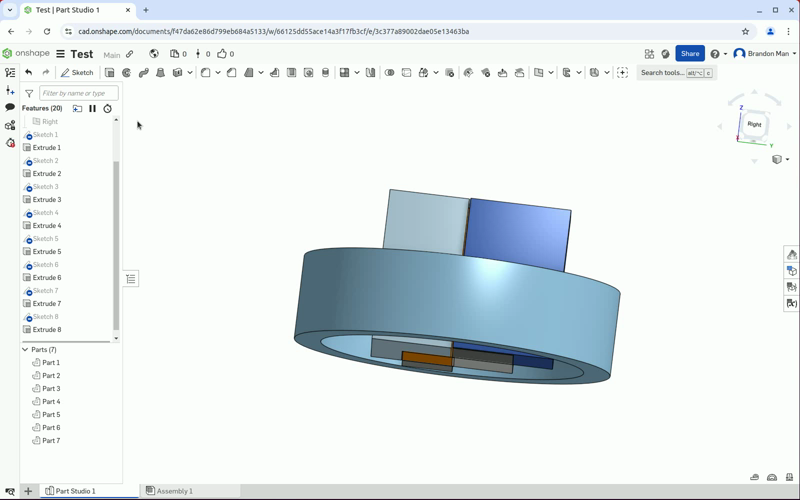
key(right, 3)
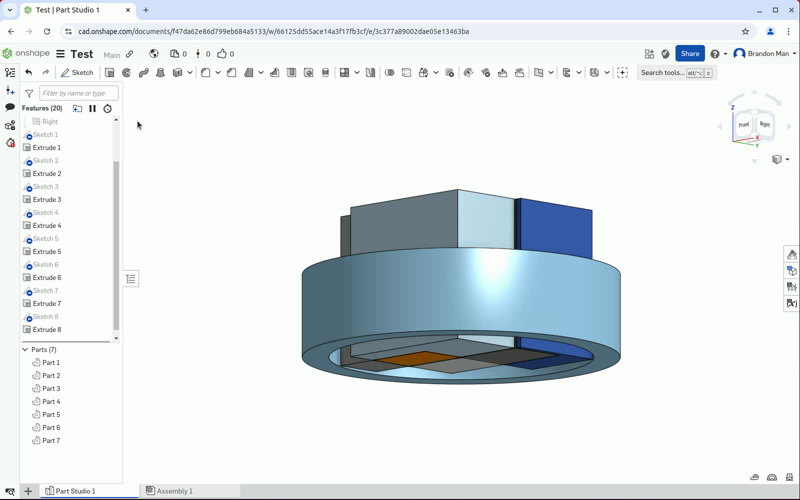
key(down, 3)
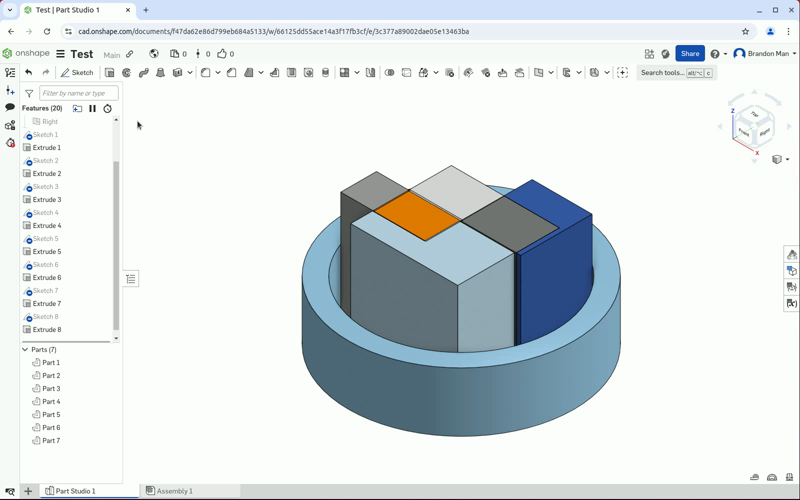
mouse_move(69, 137)
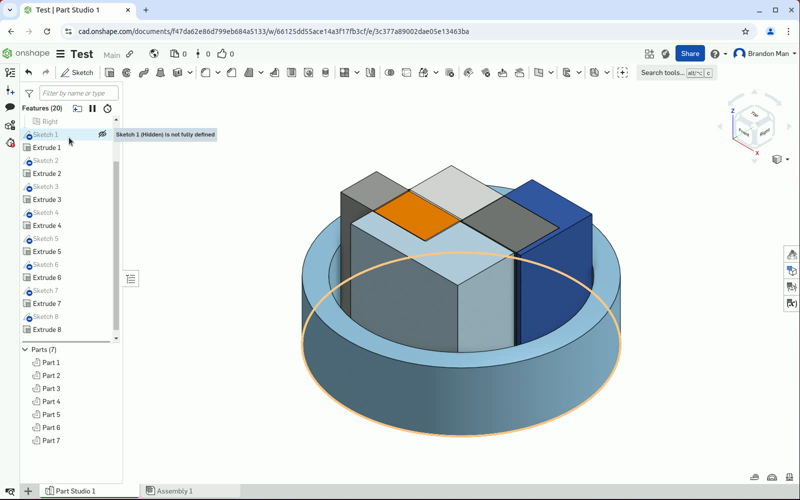
click(69, 137)